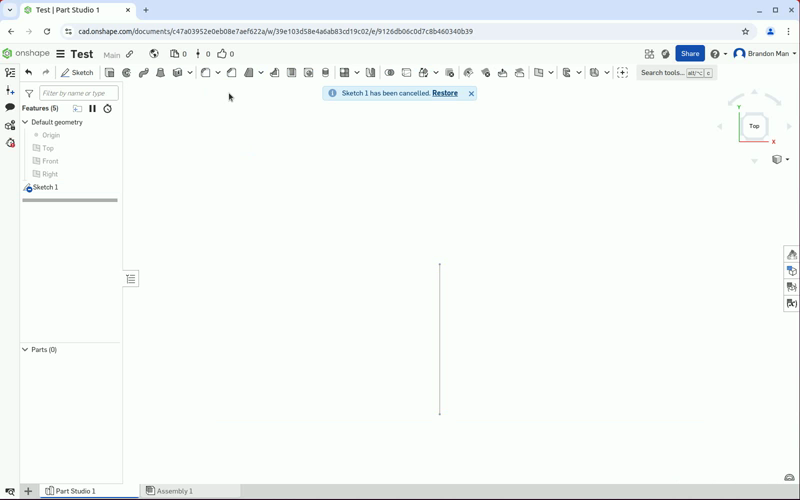
key(shift+h)
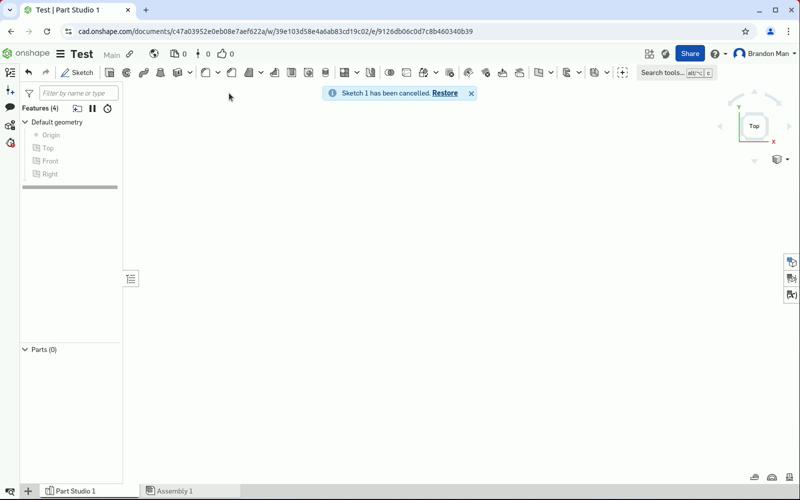
mouse_move(73, 352)
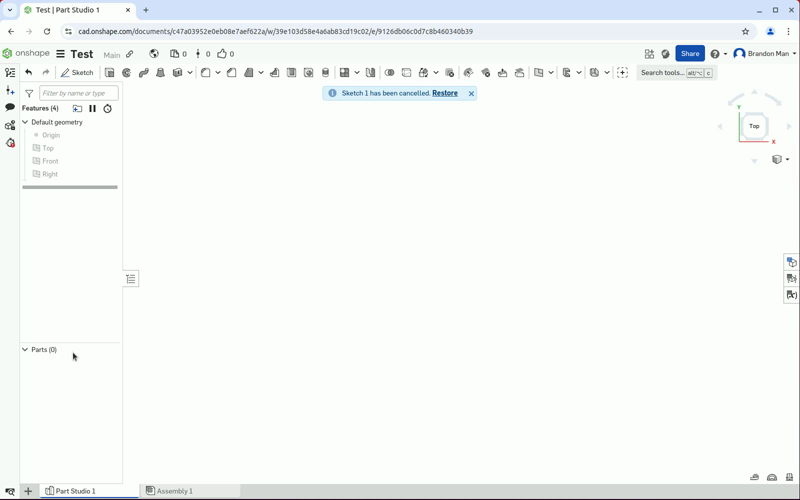
key(y)
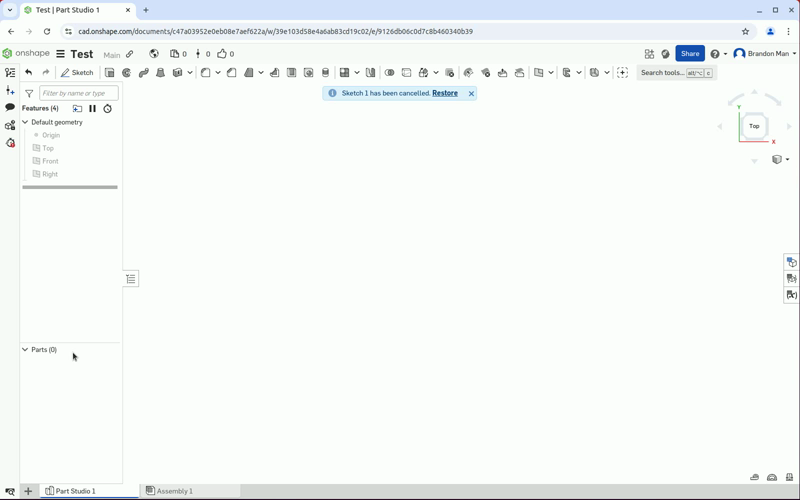
key(shift+p)
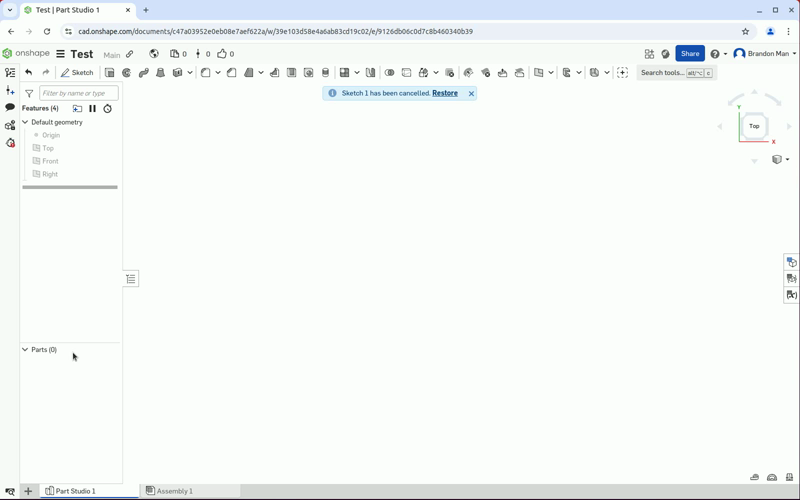
key(space)
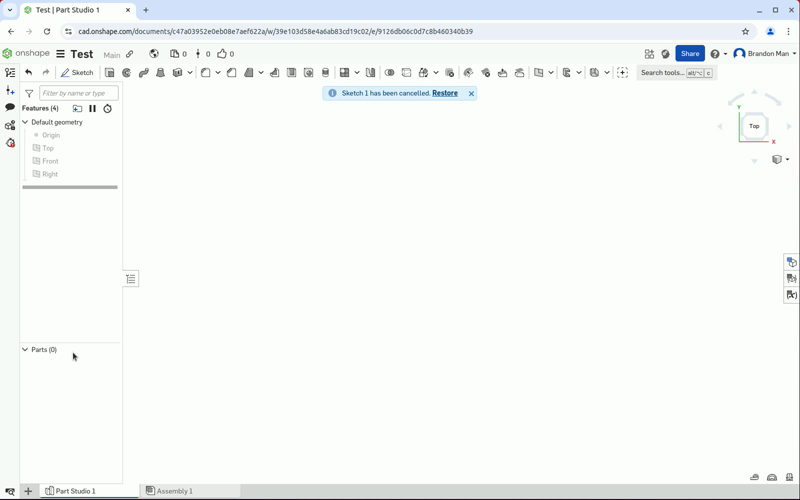
key_down(shift)
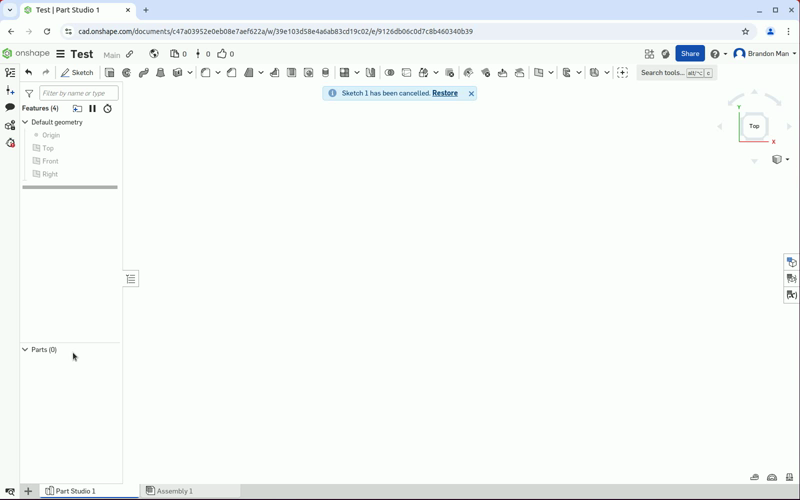
key(up)
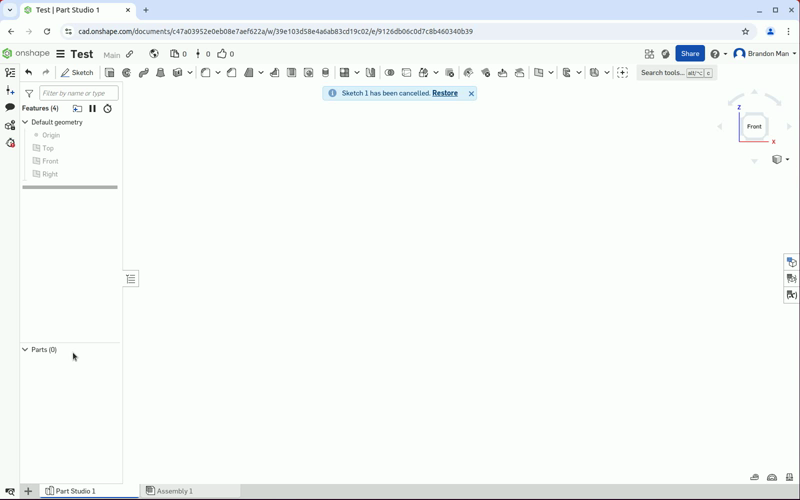
key_up(shift)
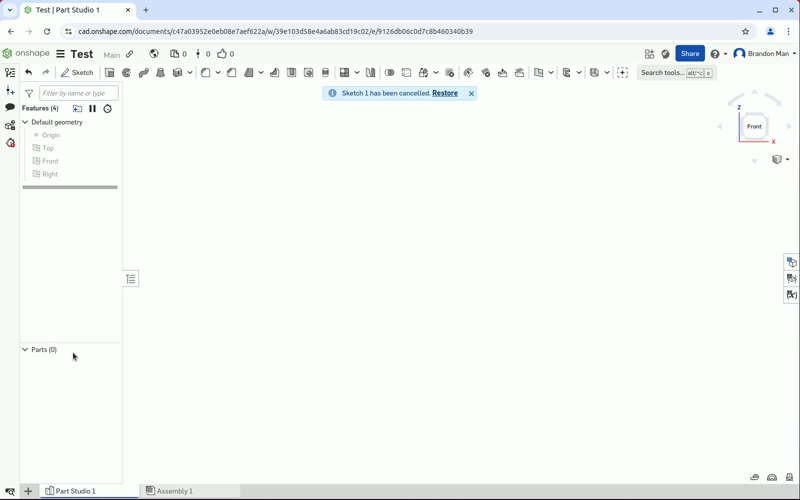
mouse_move(73, 352)
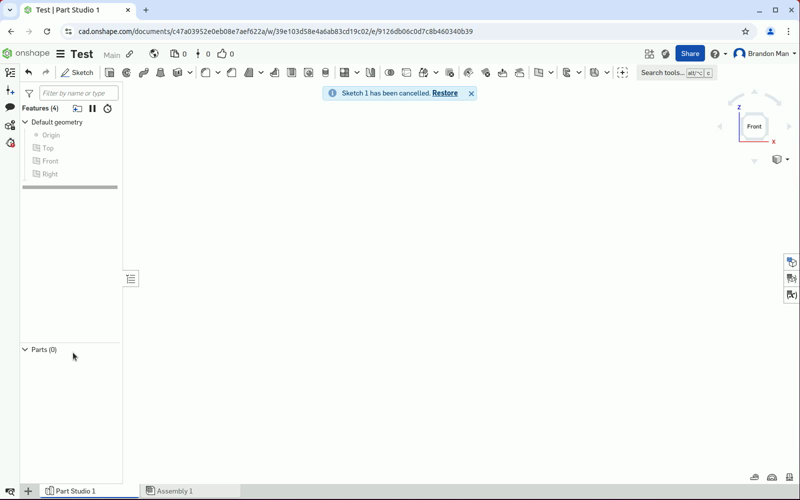
key(shift+y)
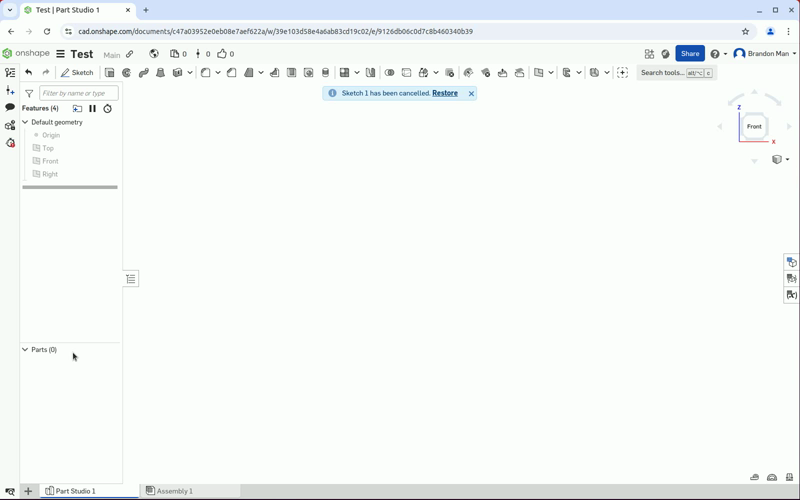
key(shift+s)
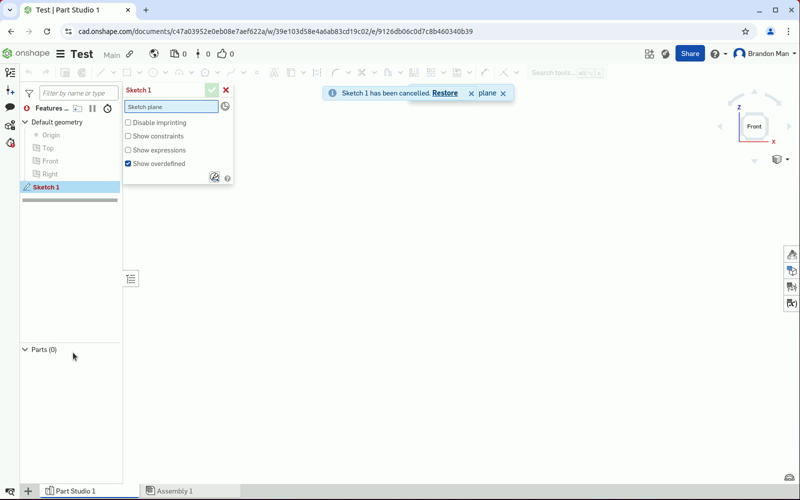
mouse_move(73, 163)
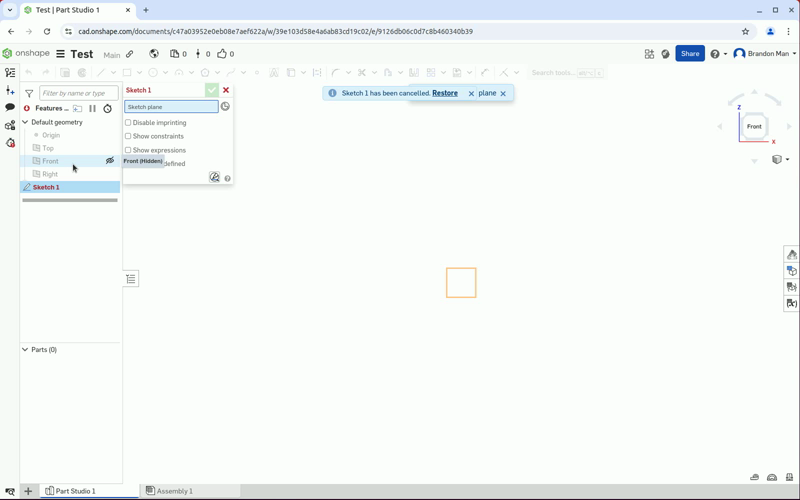
click(73, 163)
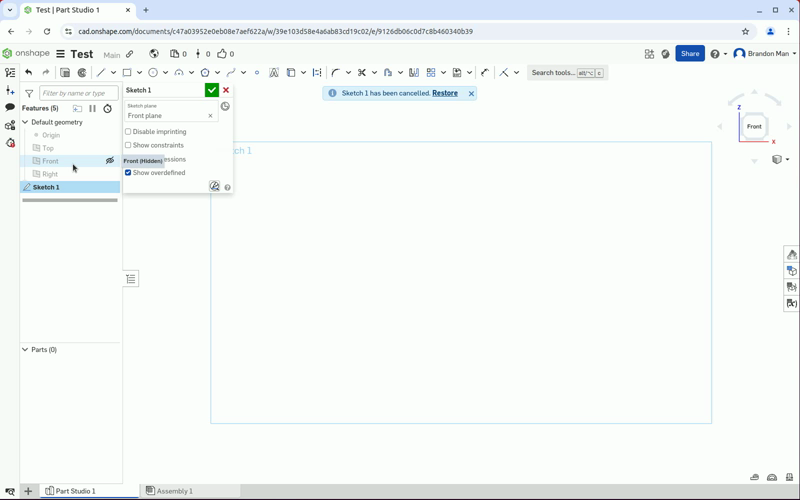
mouse_move(73, 352)
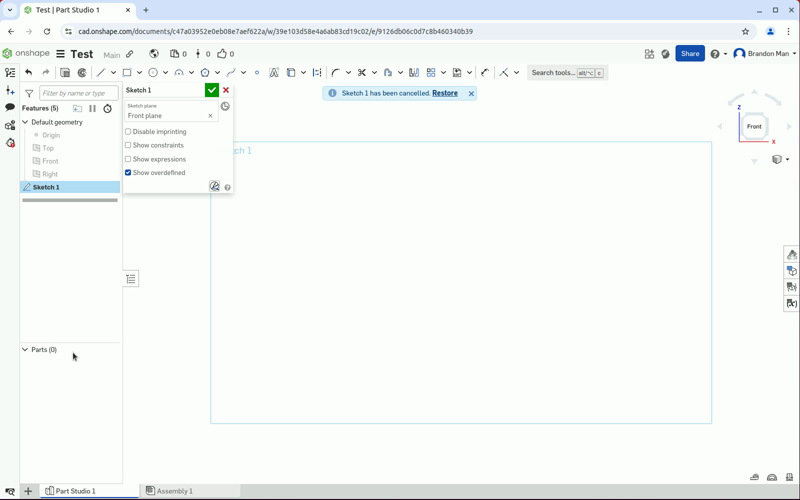
key(y)
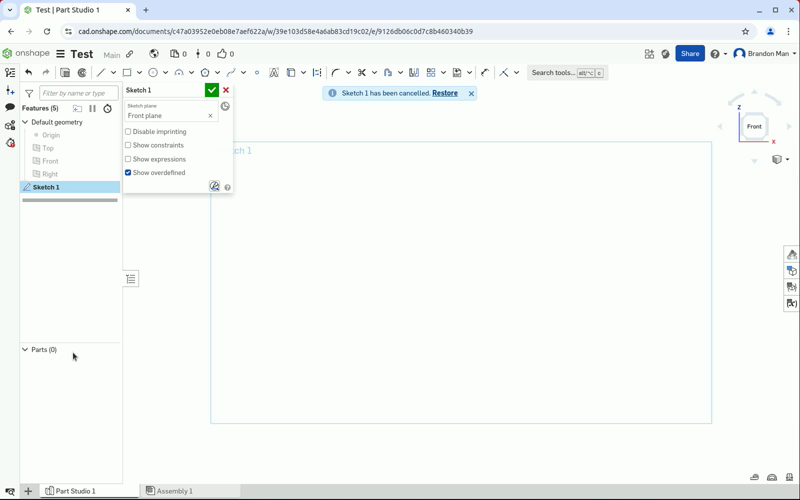
key(l)
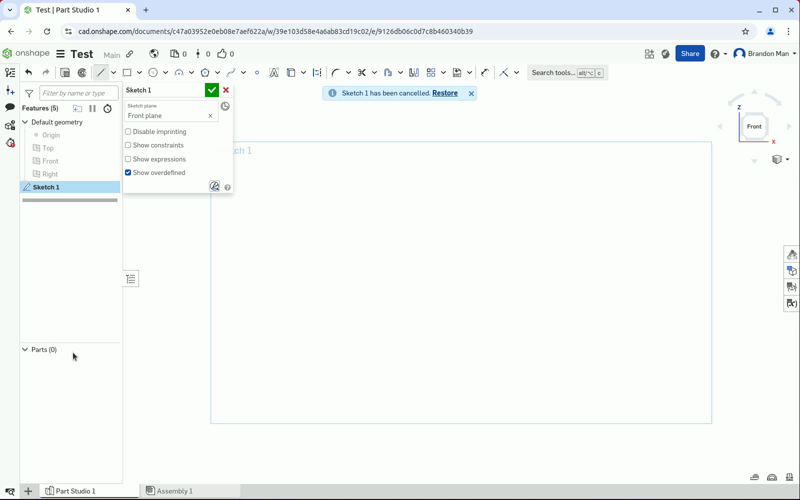
key_down(shift)
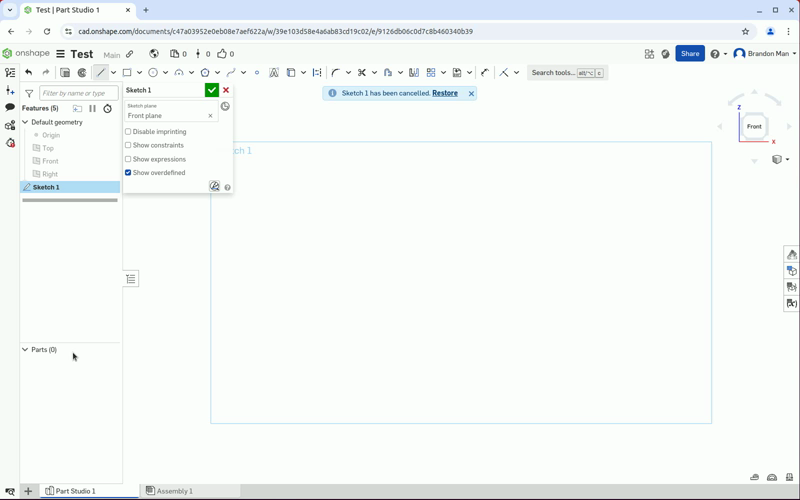
mouse_move(460, 285)
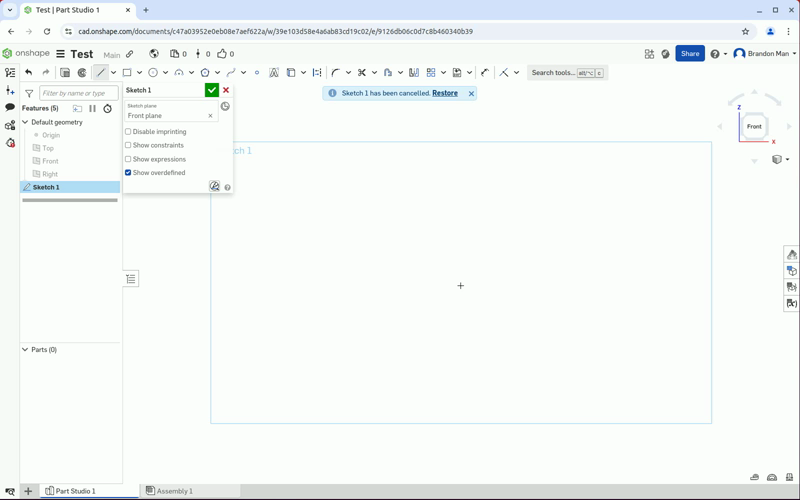
click(460, 285)
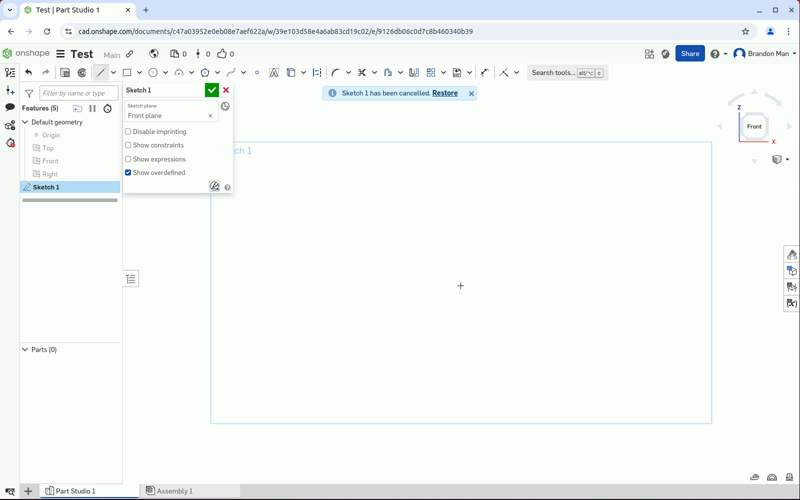
key_up(shift)
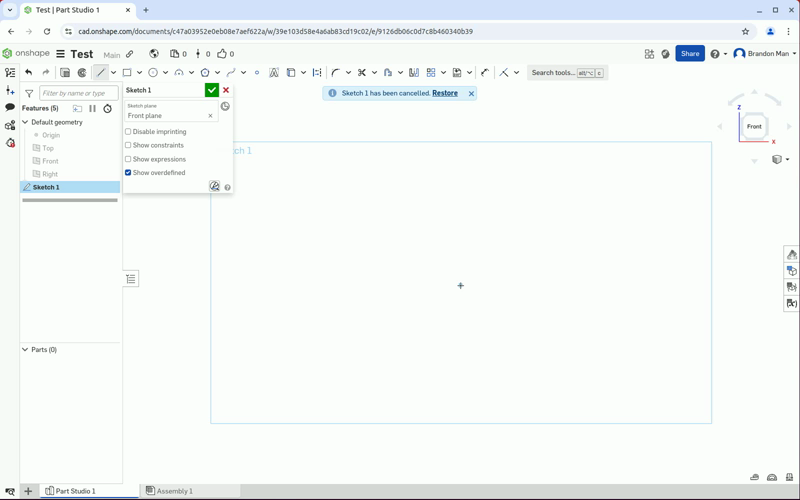
key_down(shift)
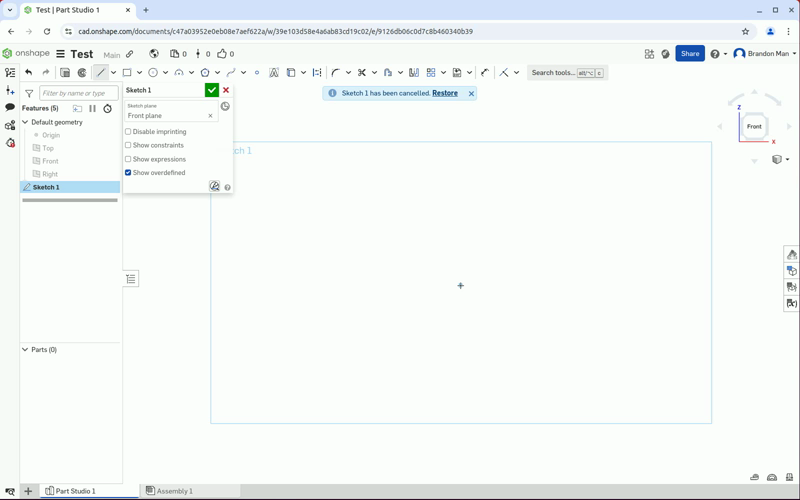
mouse_move(573, 285)
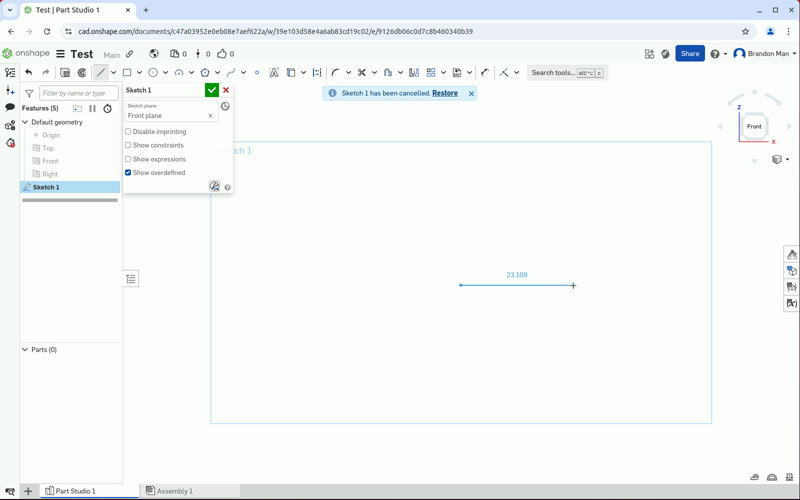
click(573, 285)
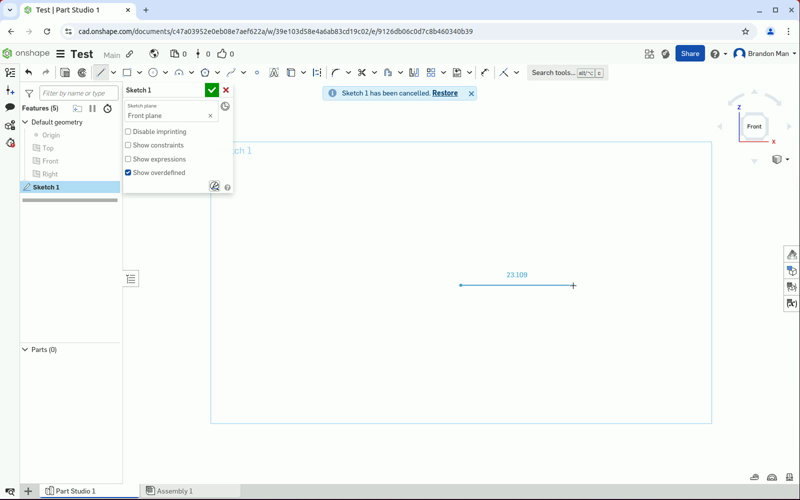
key_up(shift)
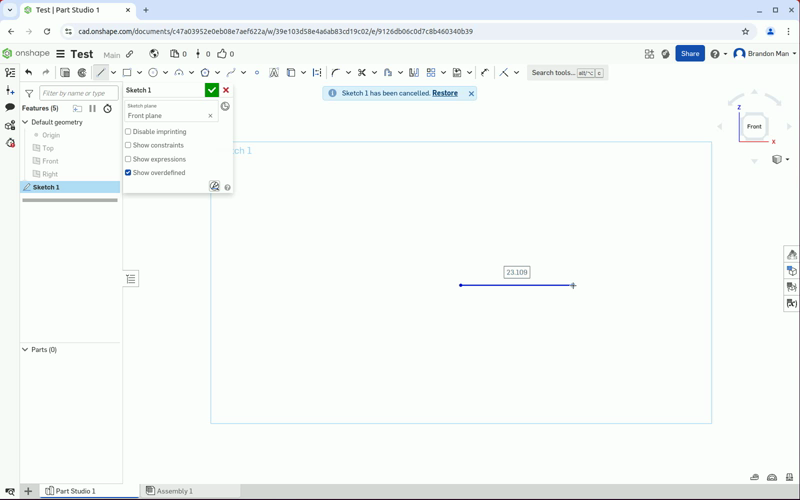
key_down(shift)
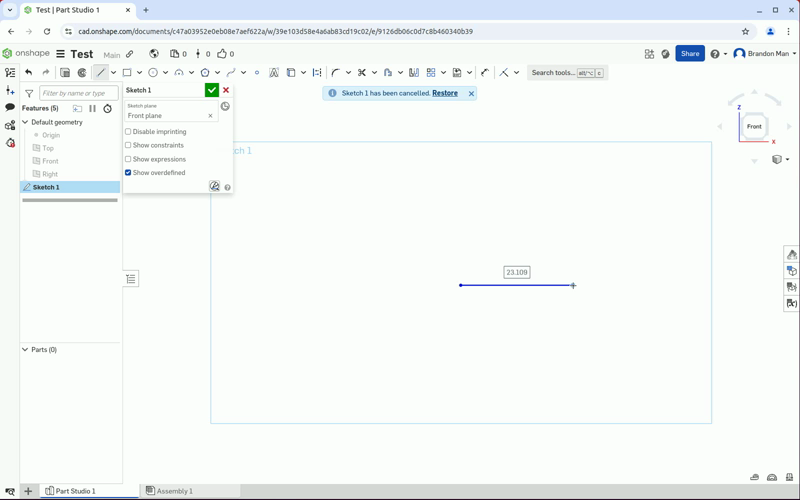
mouse_move(589, 285)
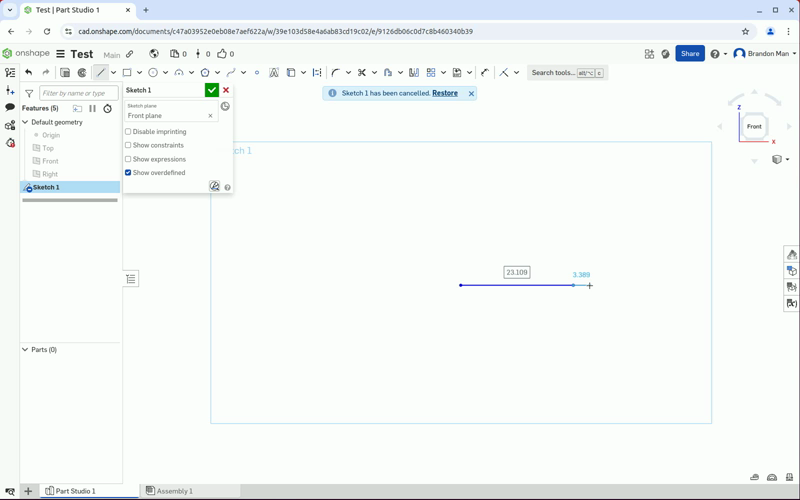
mouse_move(573, 282)
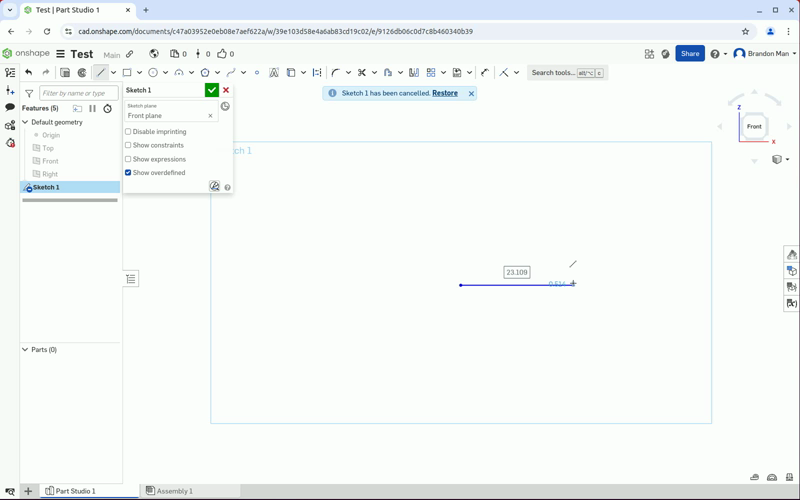
scroll(6)
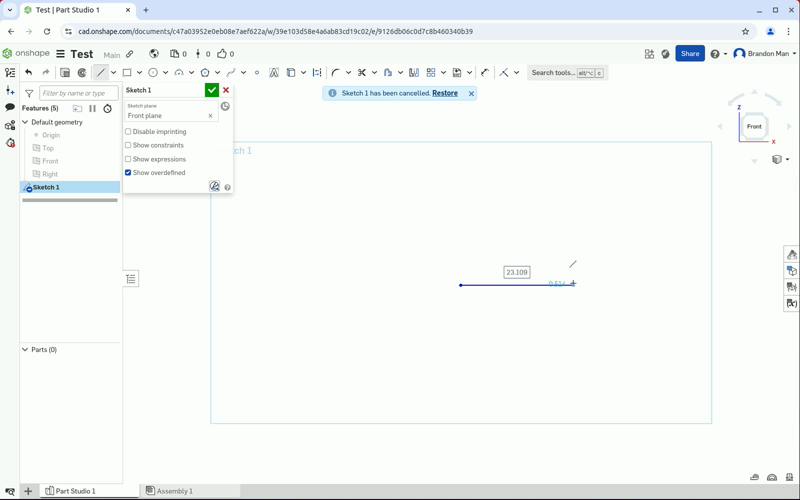
scroll(6)
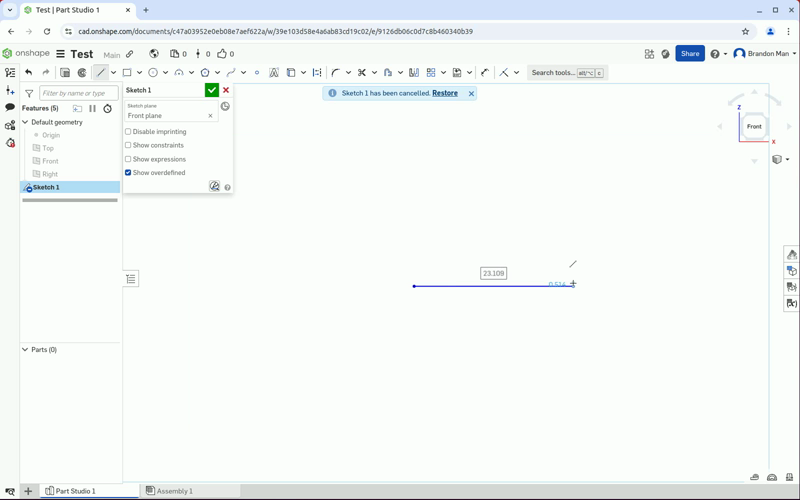
scroll(6)
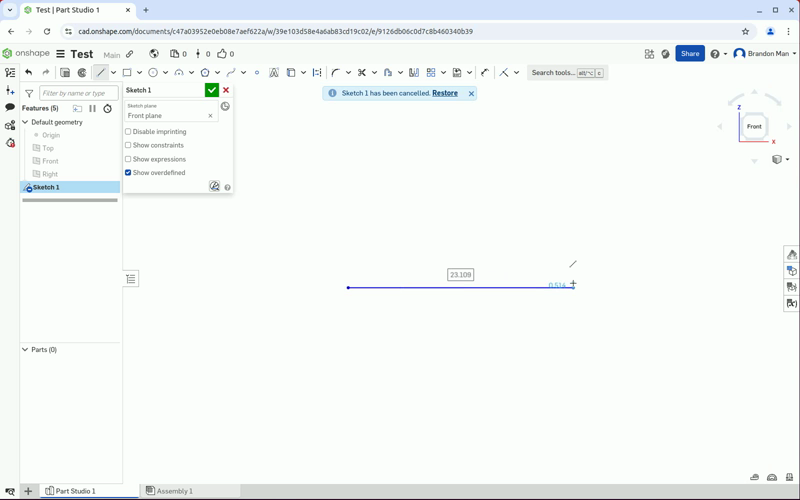
scroll(6)
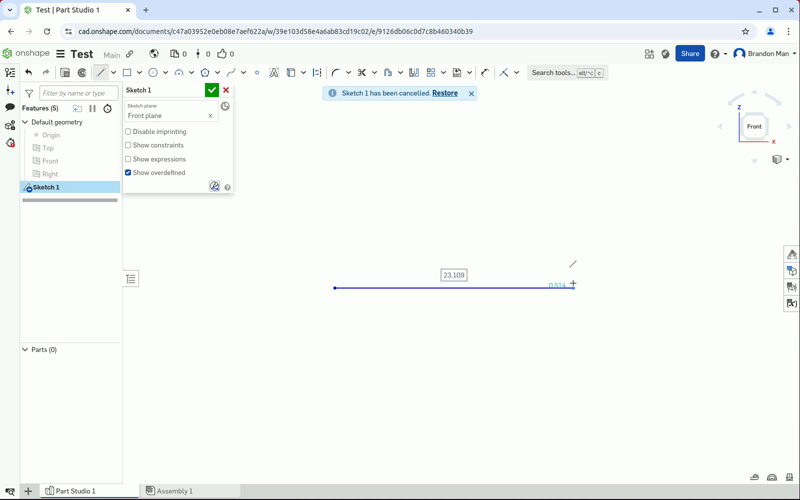
scroll(6)
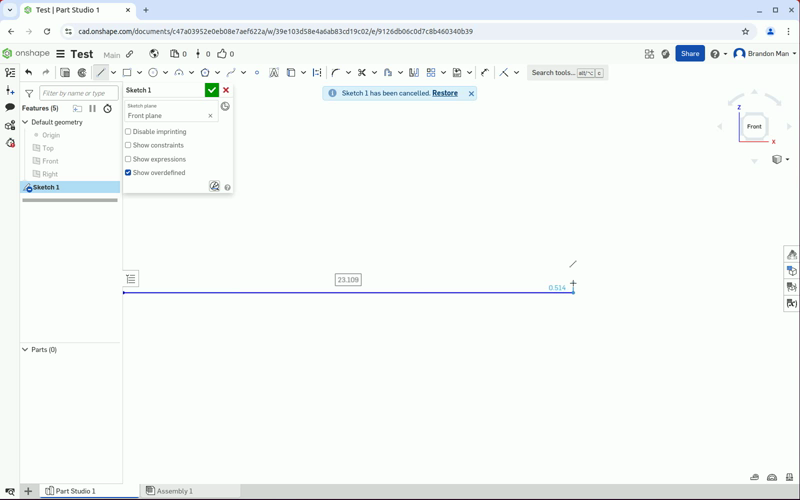
scroll(6)
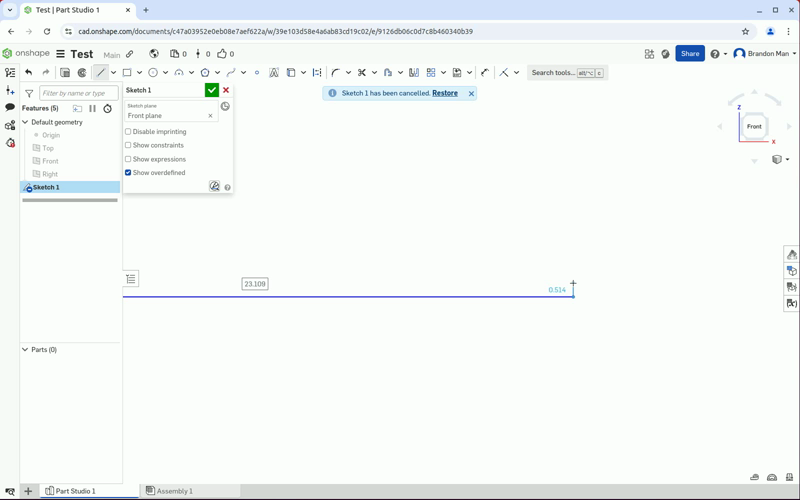
scroll(6)
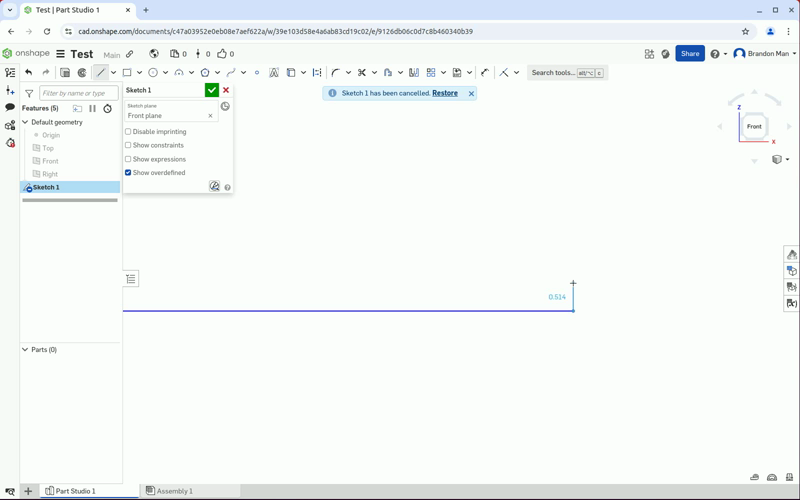
click(573, 282)
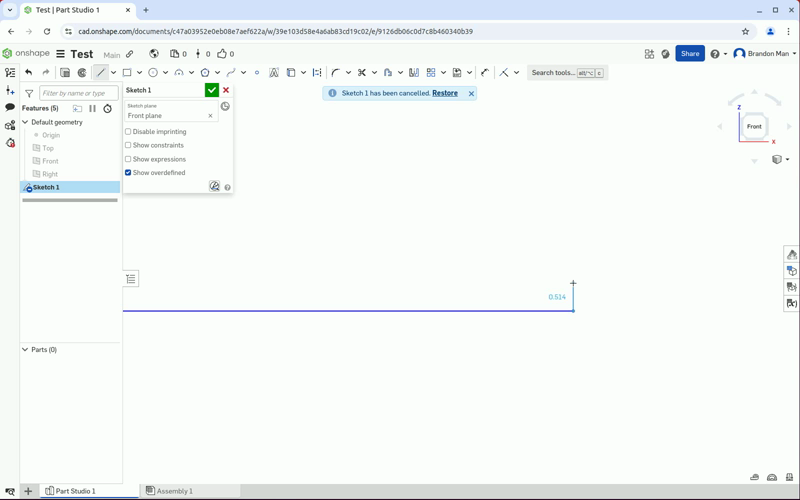
scroll(-6)
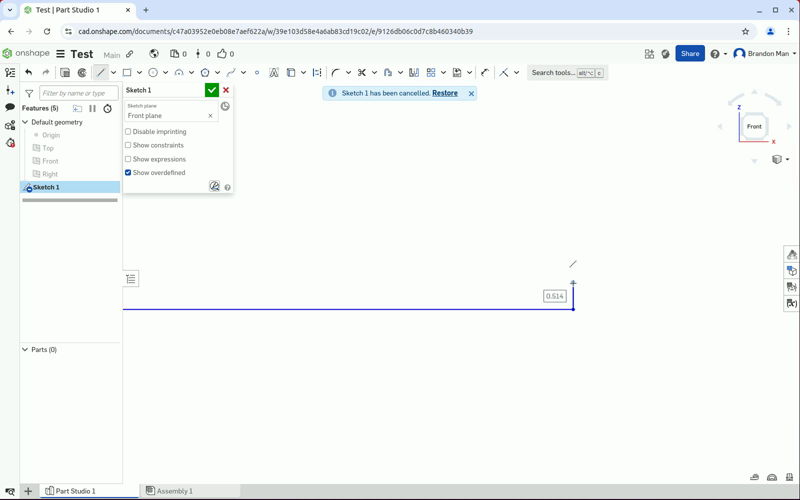
scroll(-6)
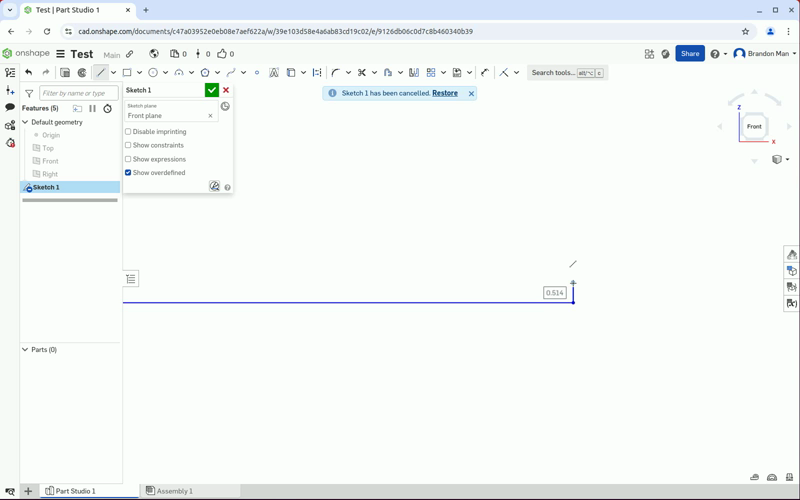
scroll(-6)
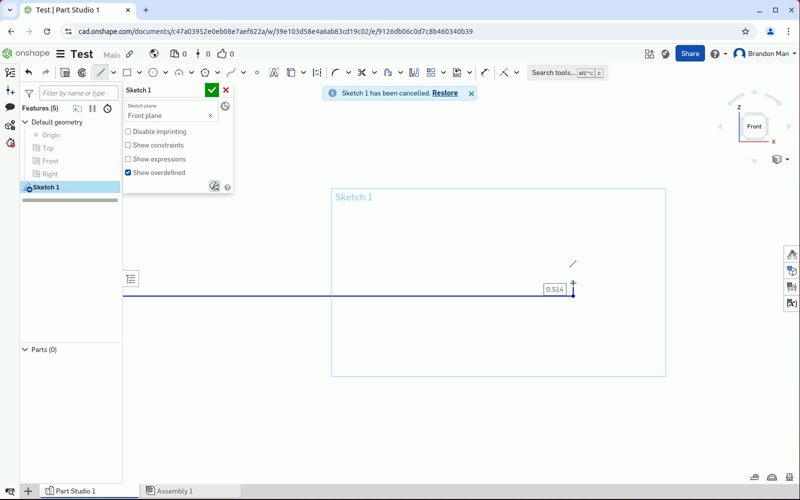
scroll(-6)
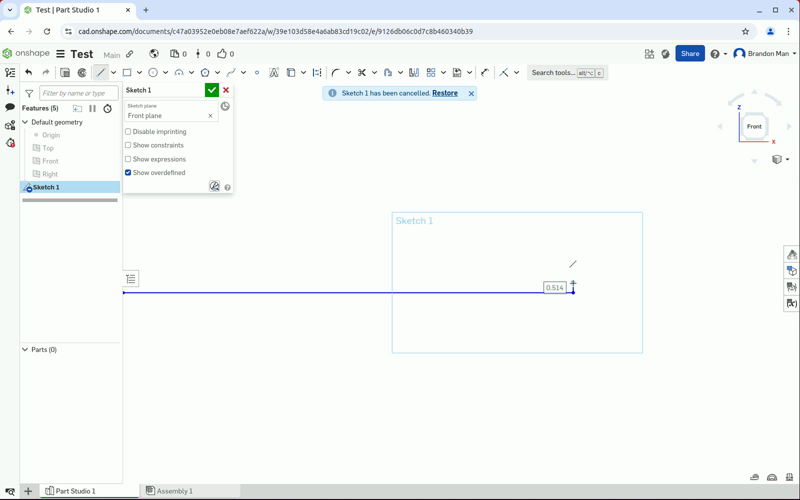
scroll(-6)
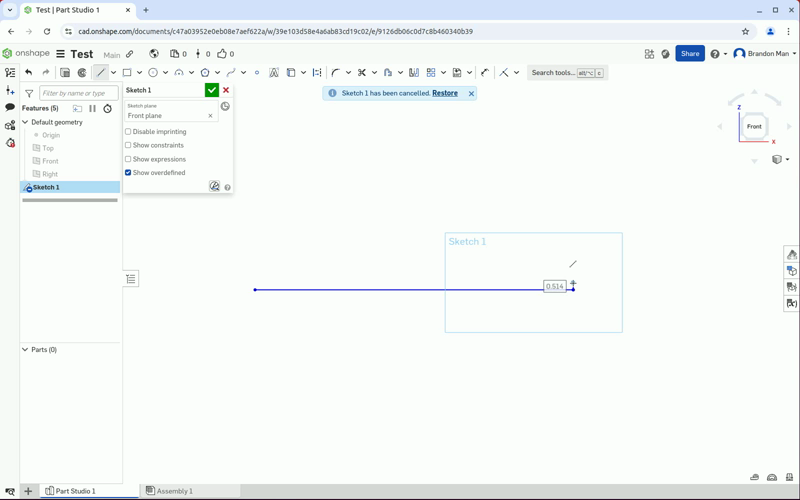
scroll(-6)
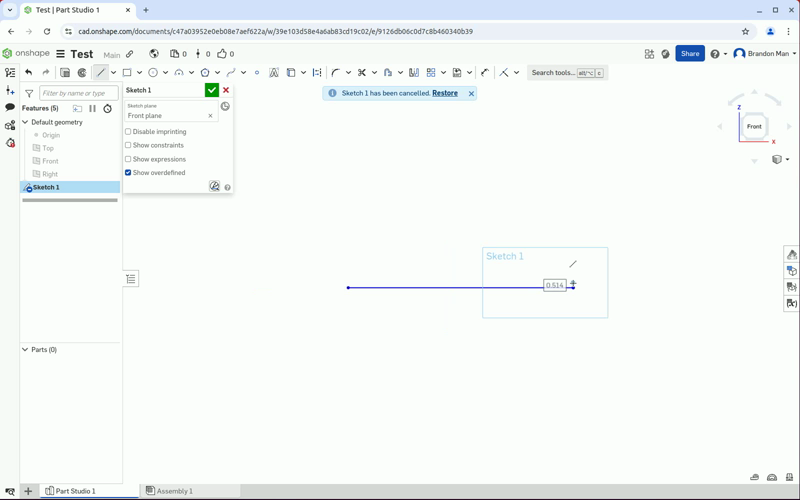
scroll(-6)
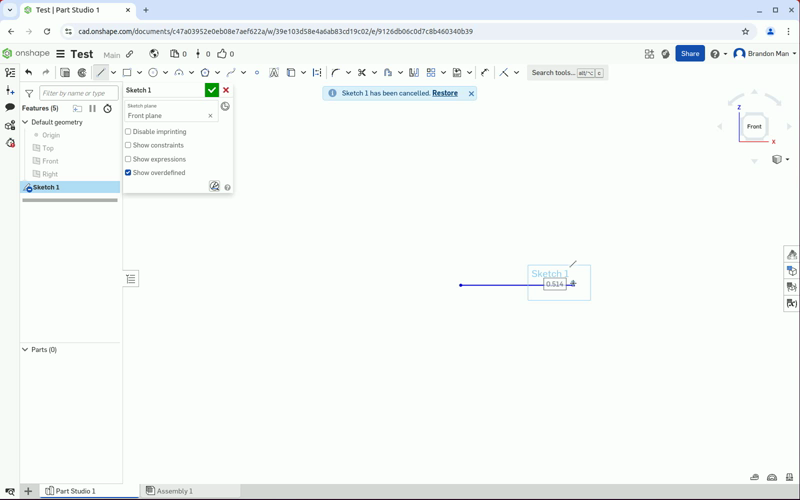
key_up(shift)
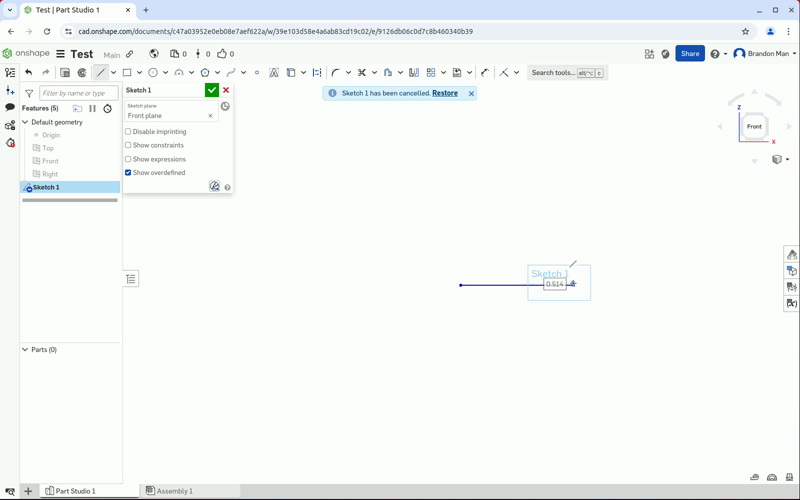
key_down(shift)
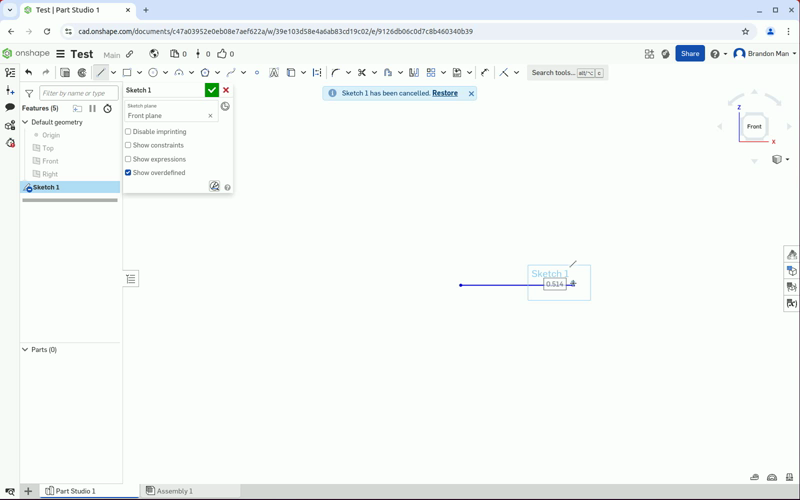
mouse_move(463, 282)
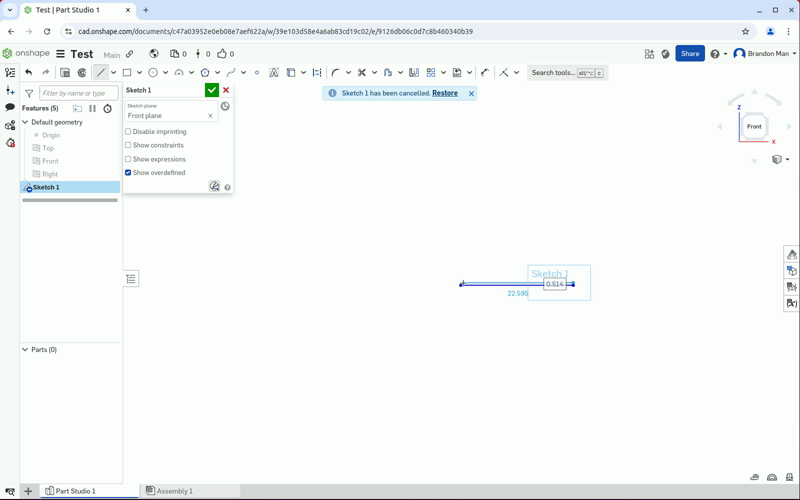
scroll(6)
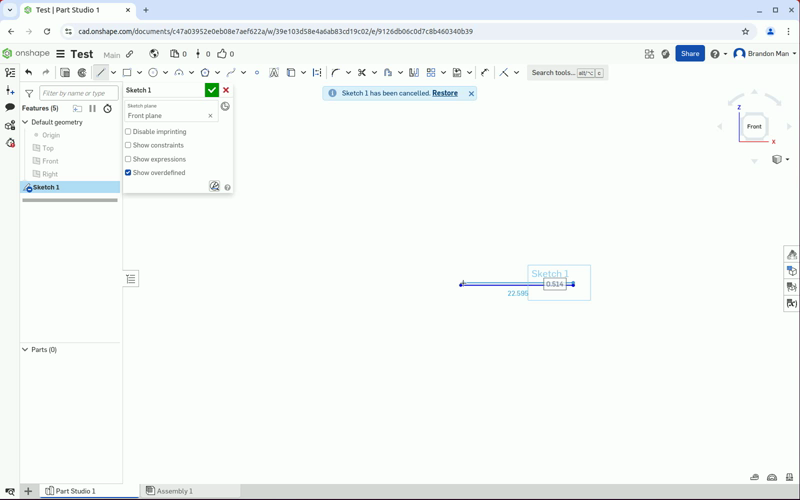
scroll(6)
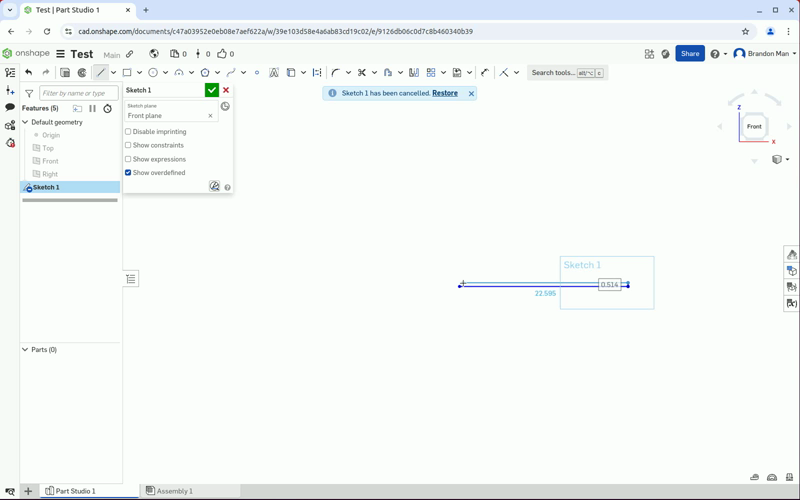
scroll(6)
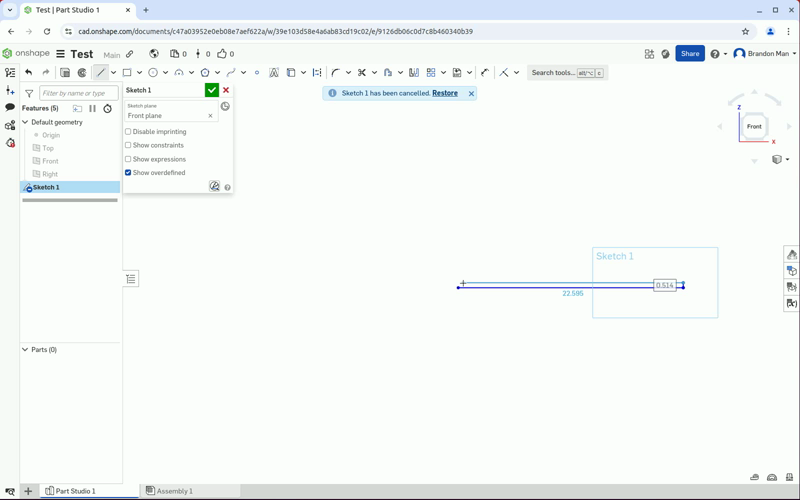
scroll(6)
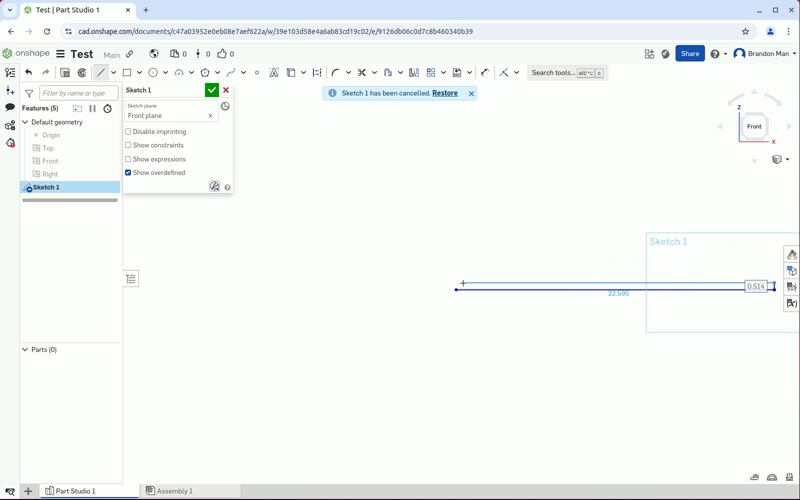
scroll(6)
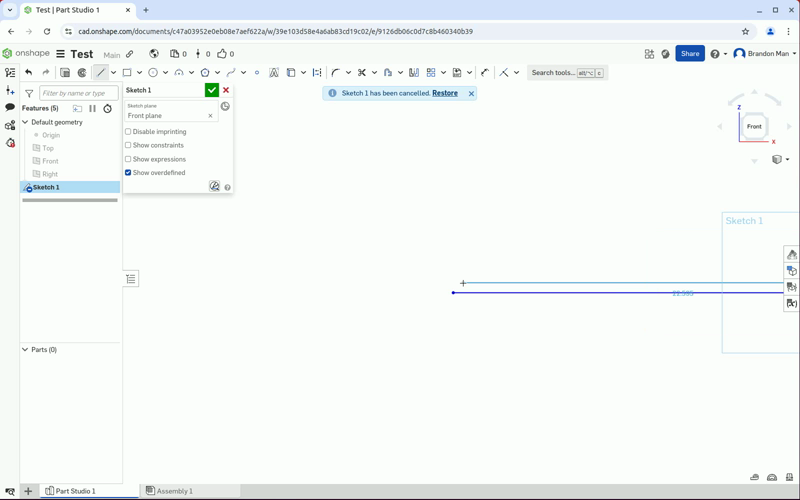
scroll(6)
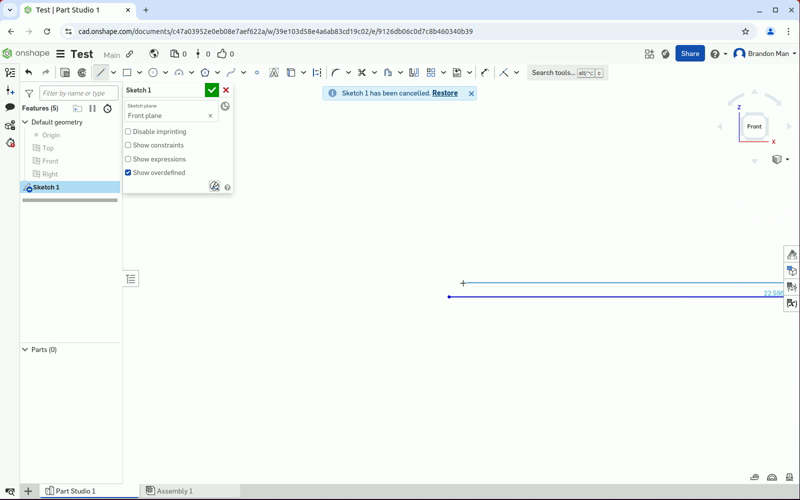
scroll(6)
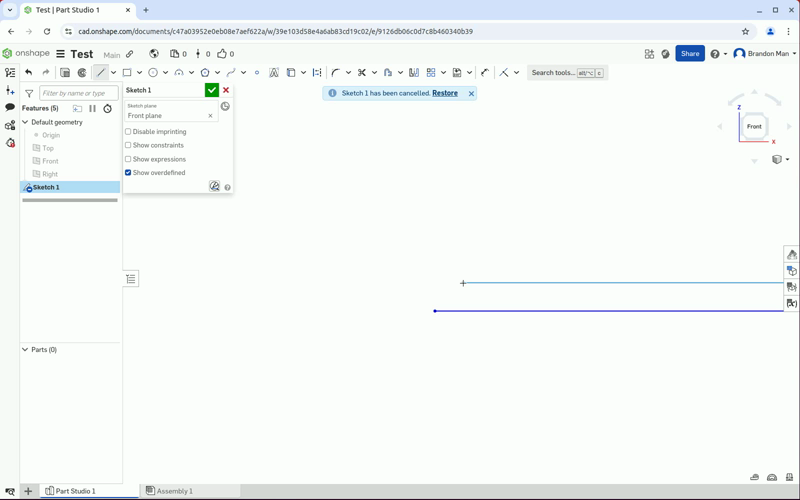
click(463, 282)
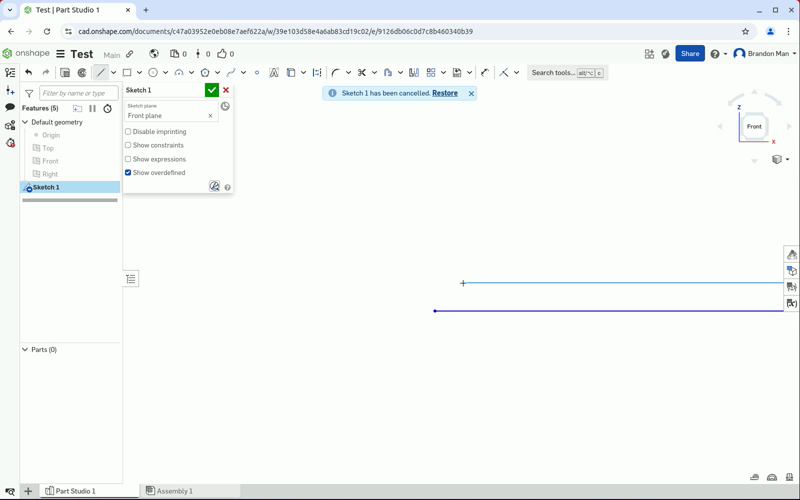
scroll(-6)
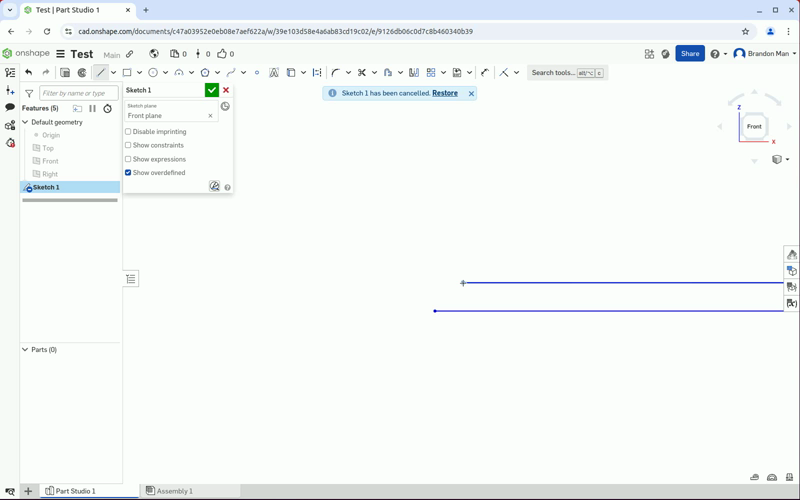
scroll(-6)
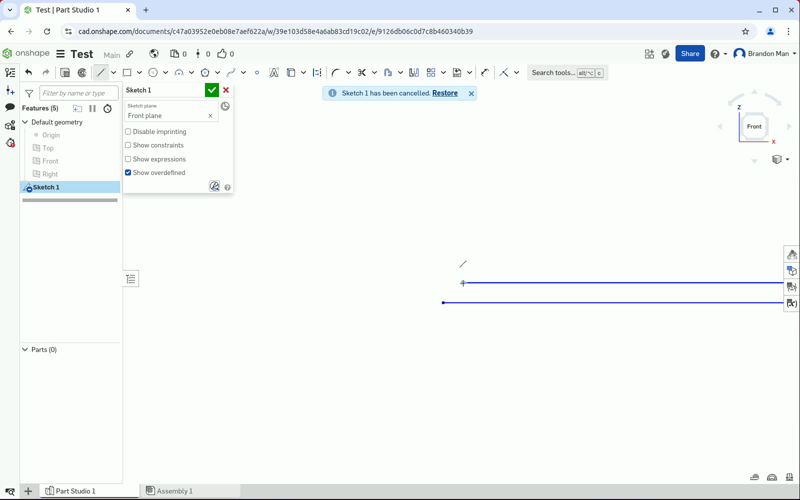
scroll(-6)
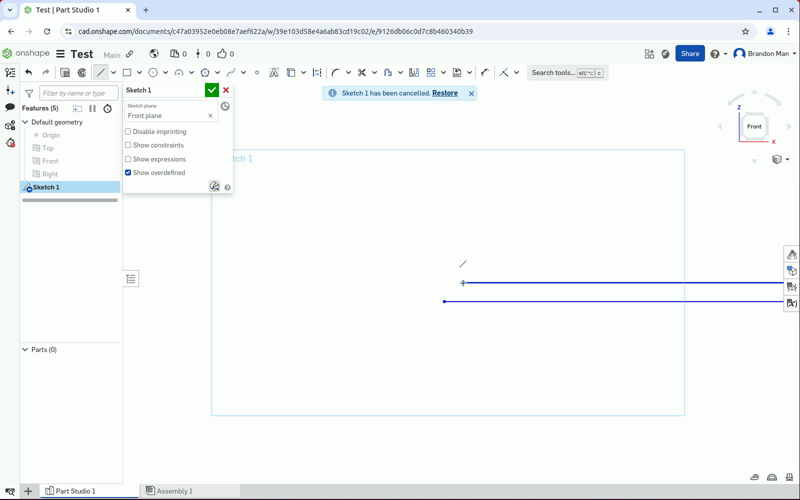
scroll(-6)
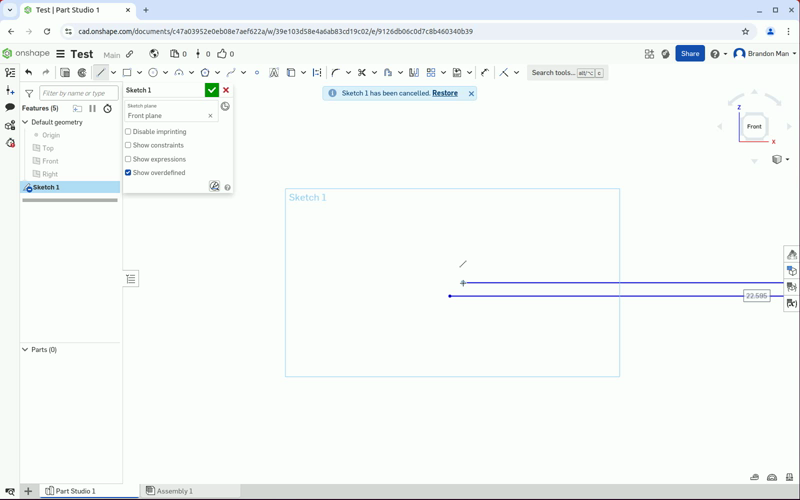
scroll(-6)
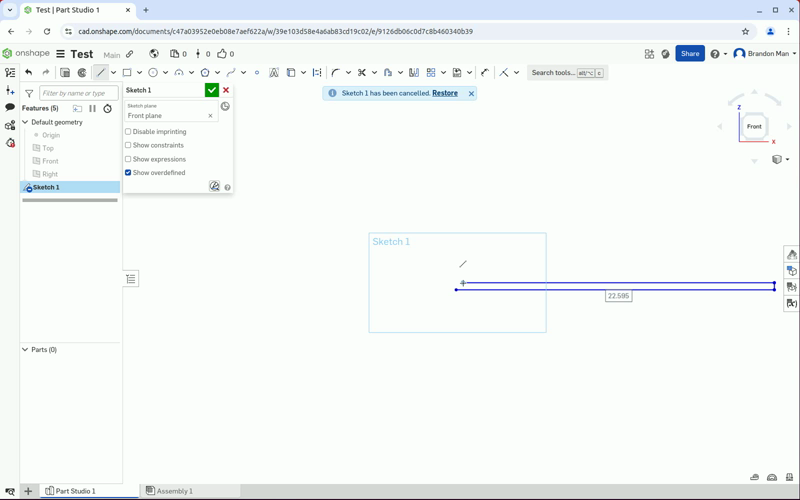
scroll(-6)
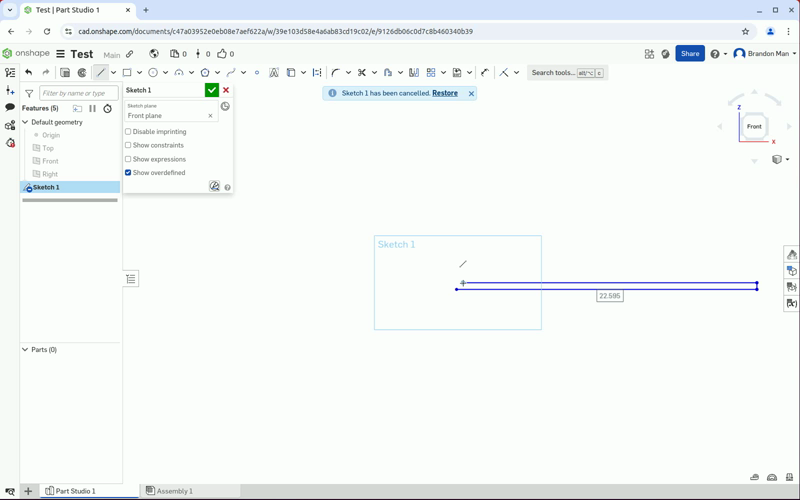
scroll(-6)
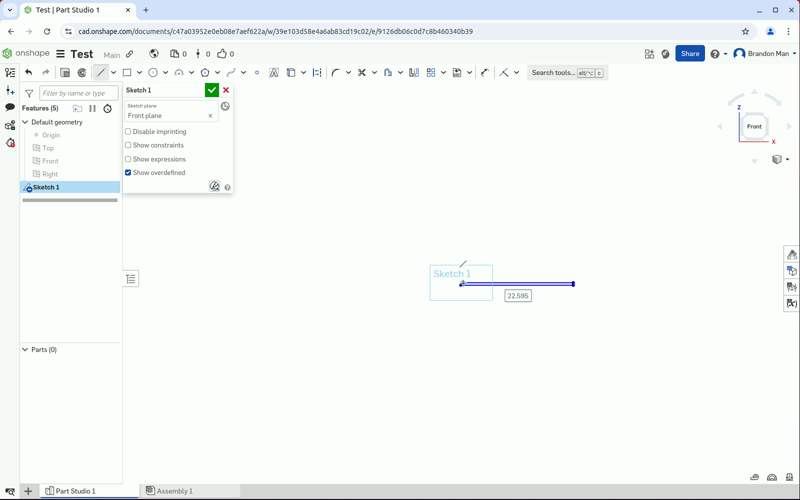
key_up(shift)
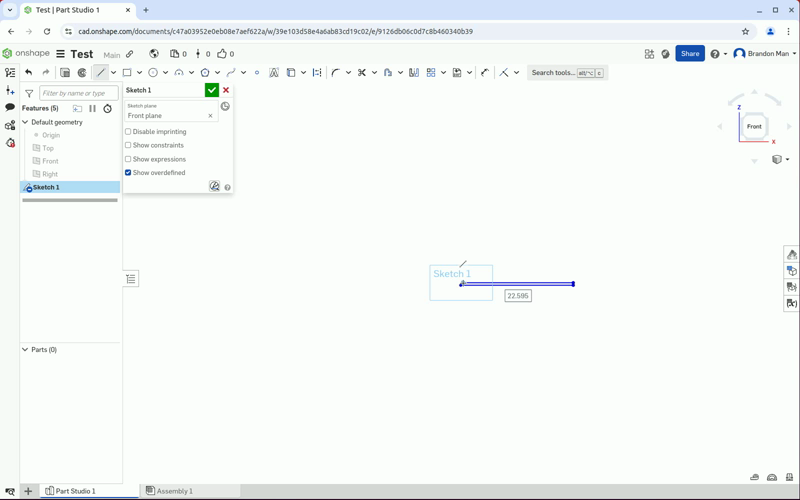
key(esc)
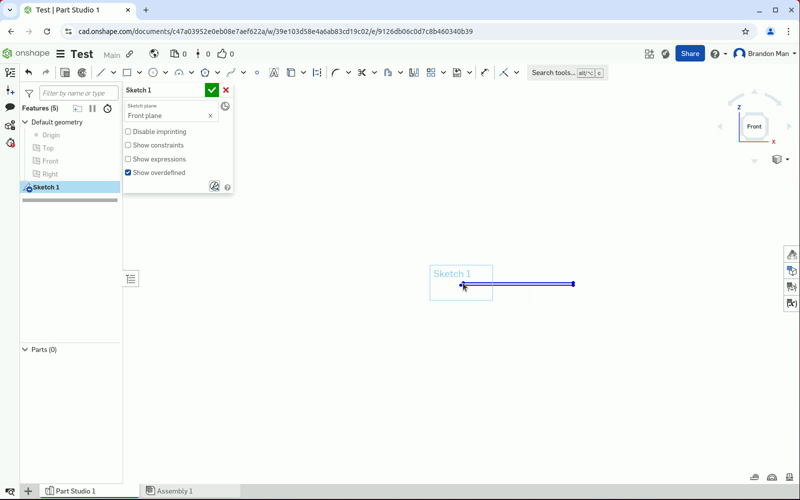
key(a)
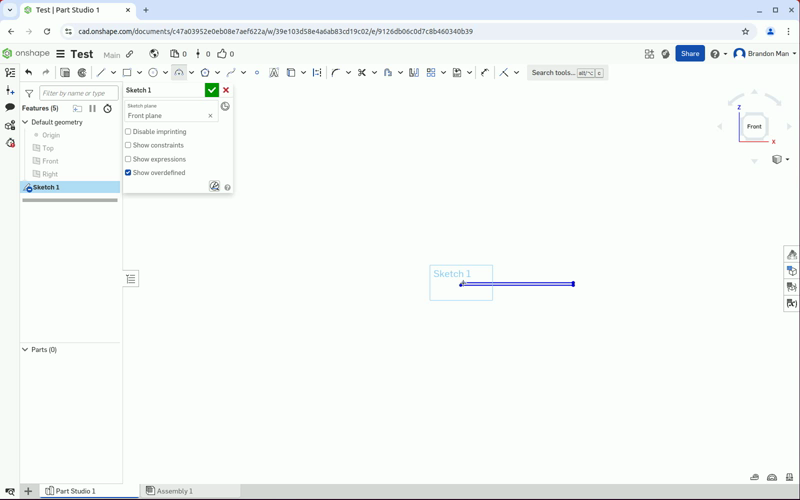
mouse_move(463, 282)
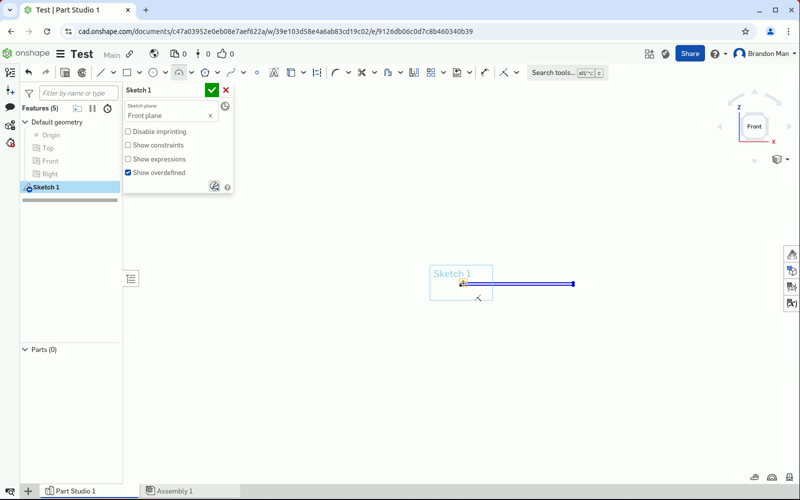
scroll(6)
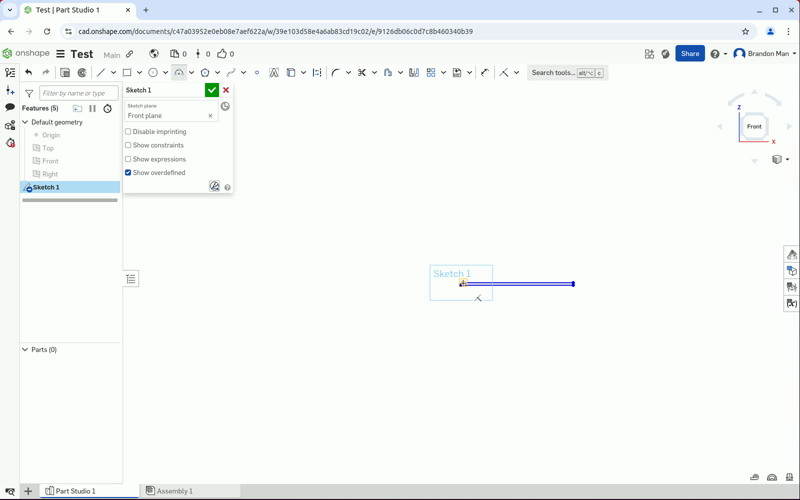
scroll(6)
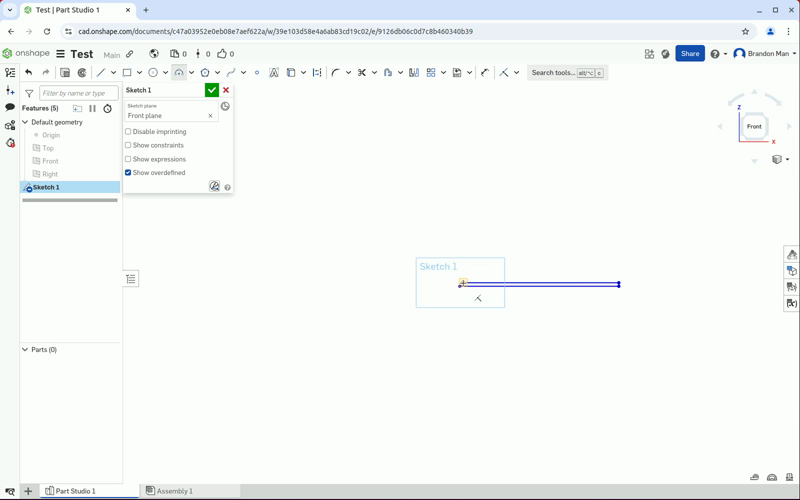
scroll(6)
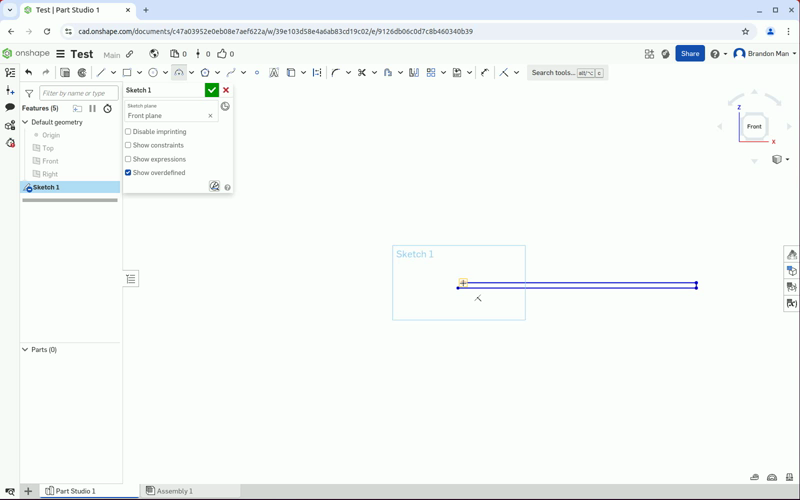
scroll(6)
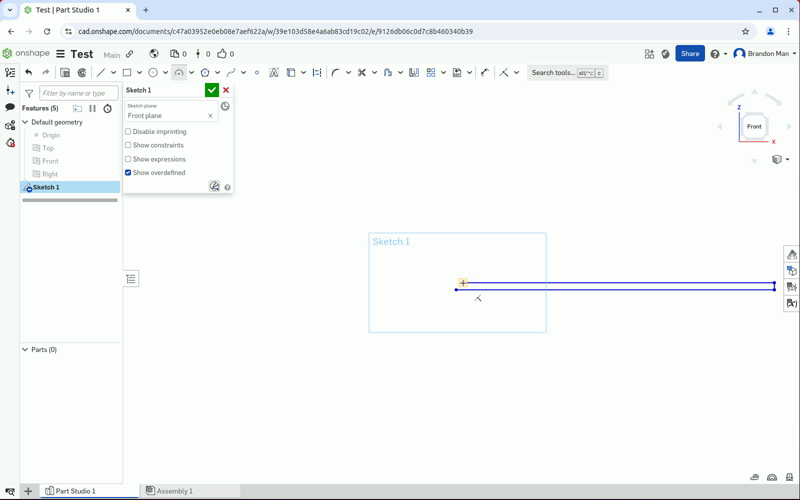
scroll(6)
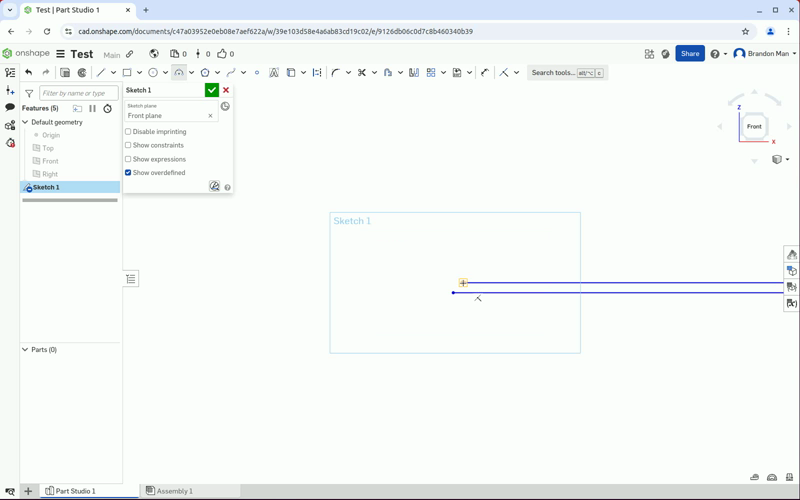
scroll(6)
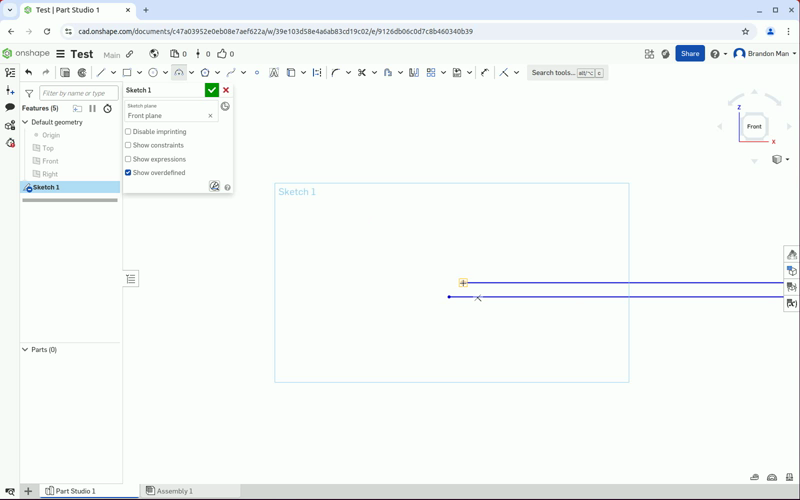
scroll(6)
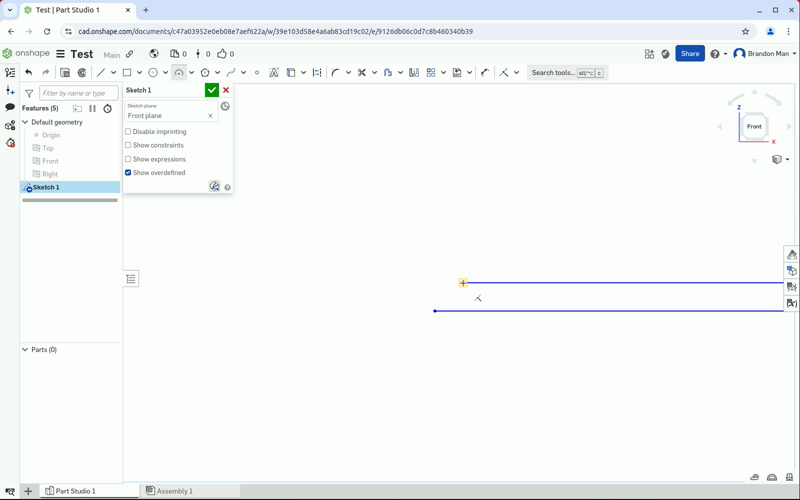
click(463, 282)
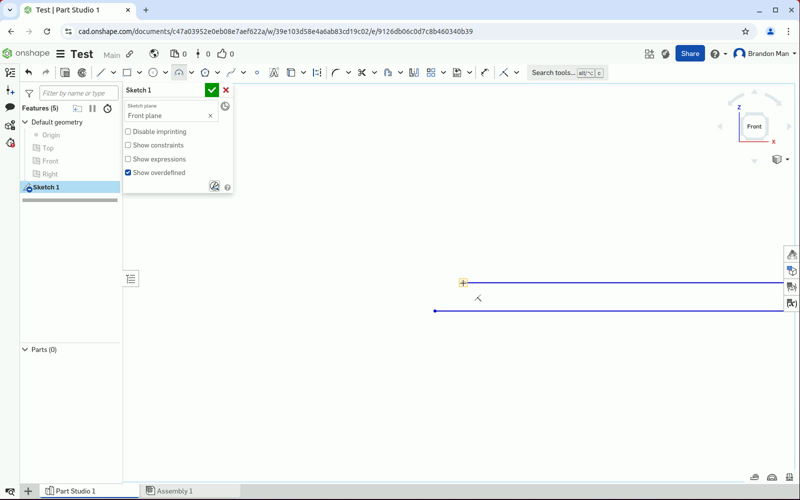
scroll(-6)
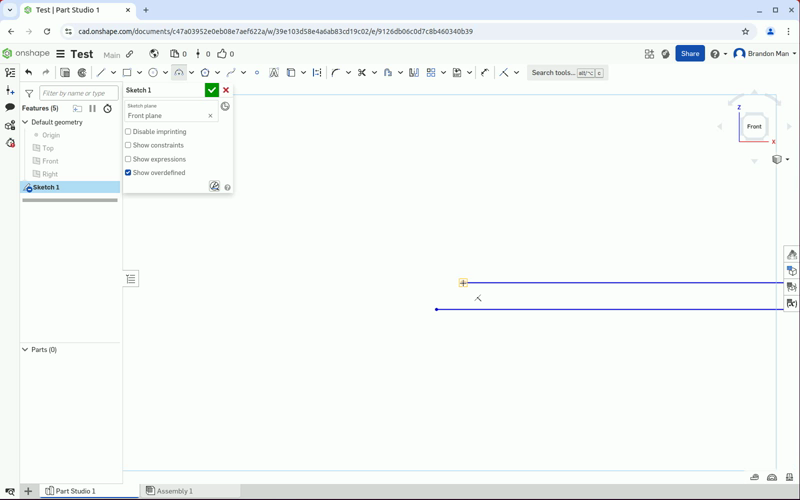
scroll(-6)
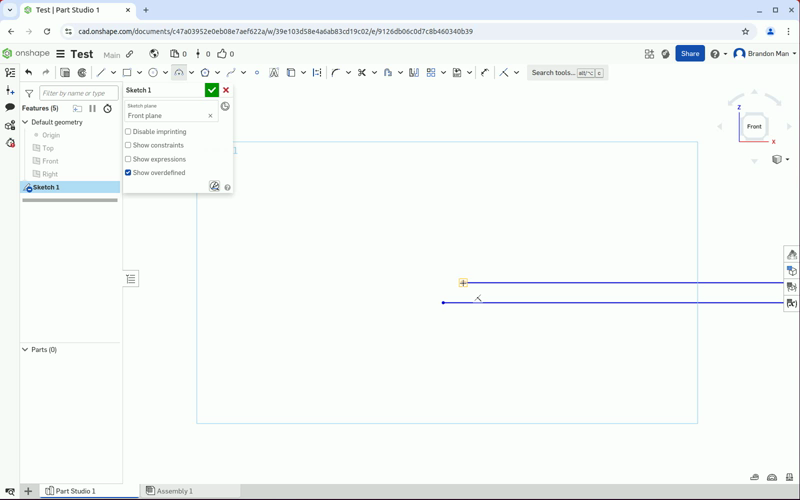
scroll(-6)
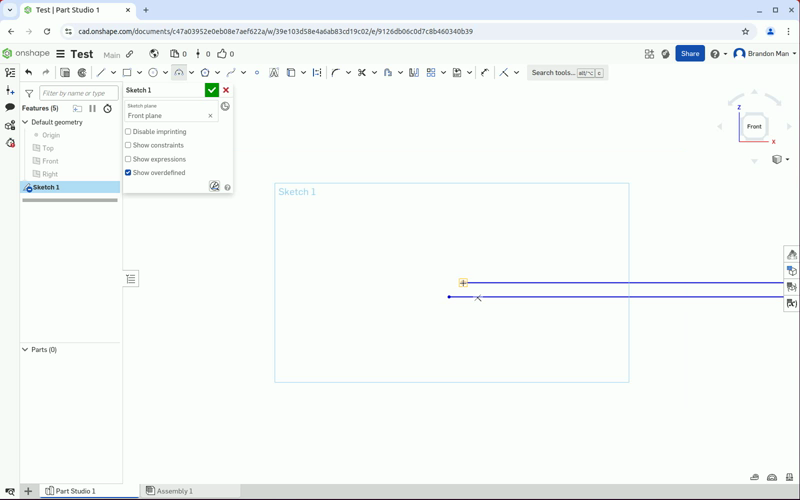
scroll(-6)
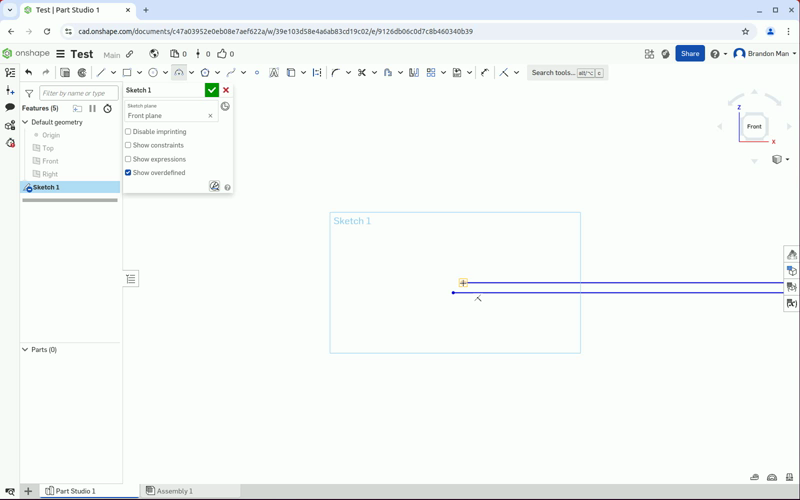
scroll(-6)
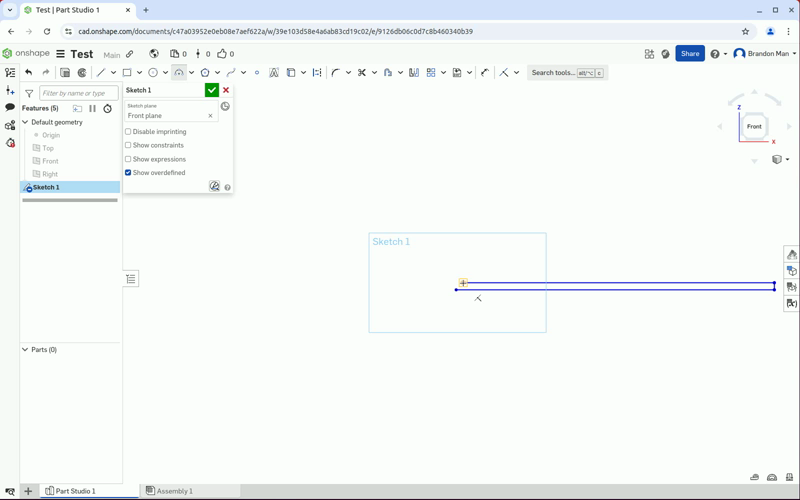
scroll(-6)
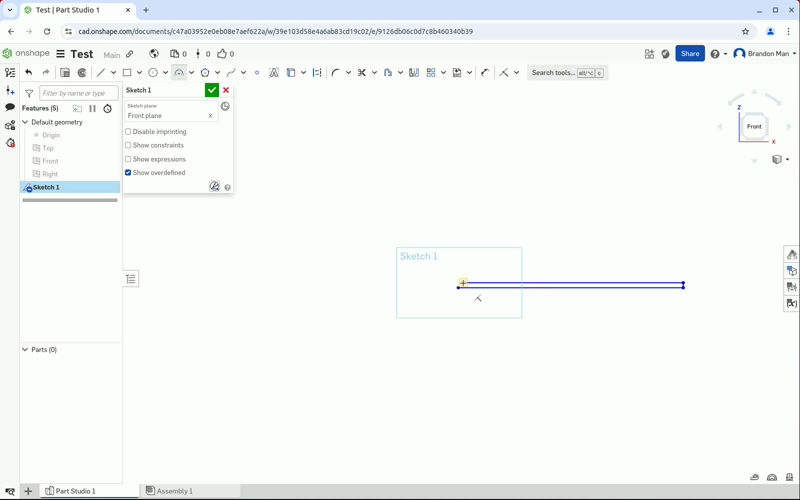
scroll(-6)
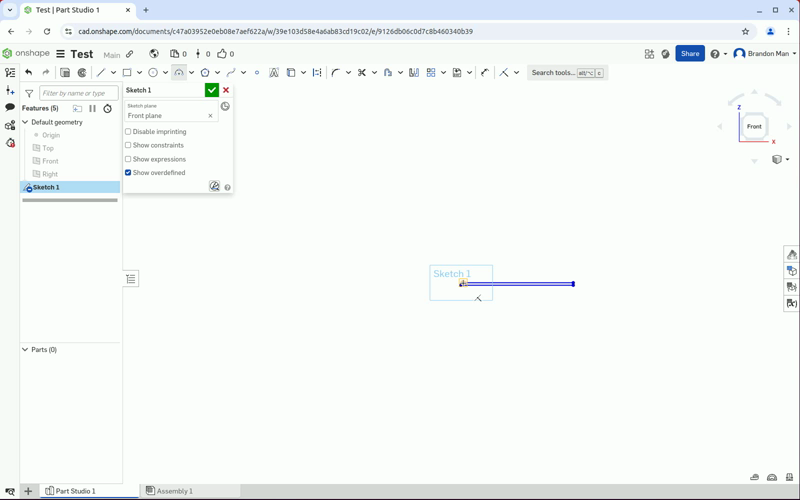
mouse_move(460, 285)
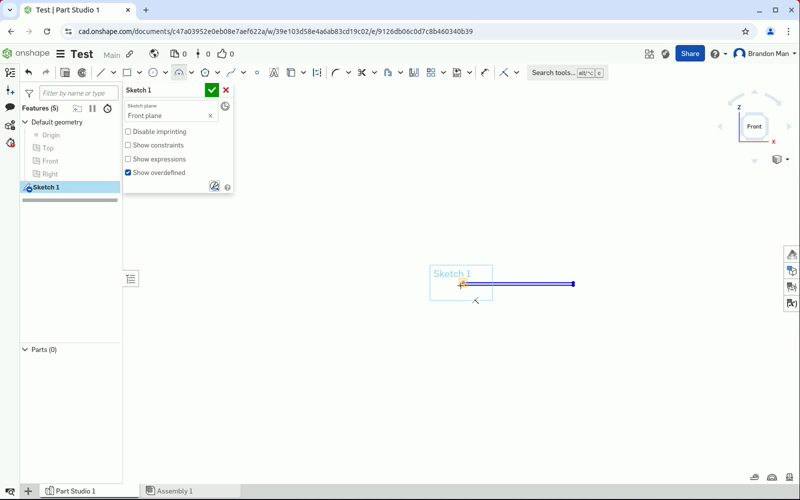
scroll(6)
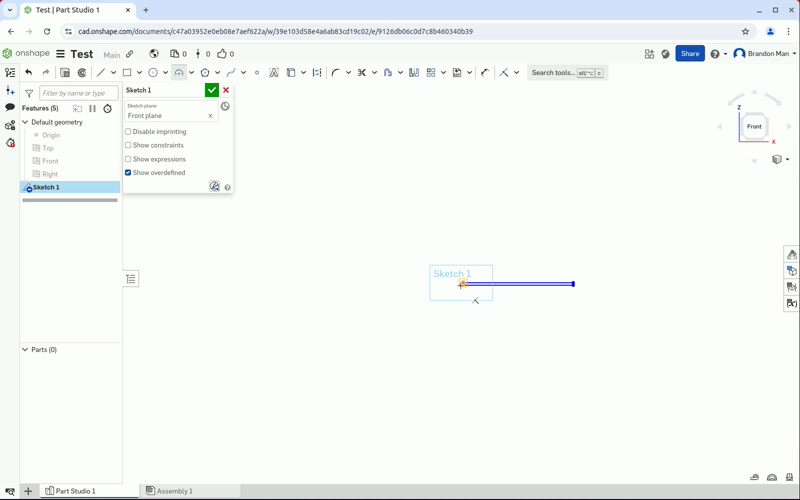
scroll(6)
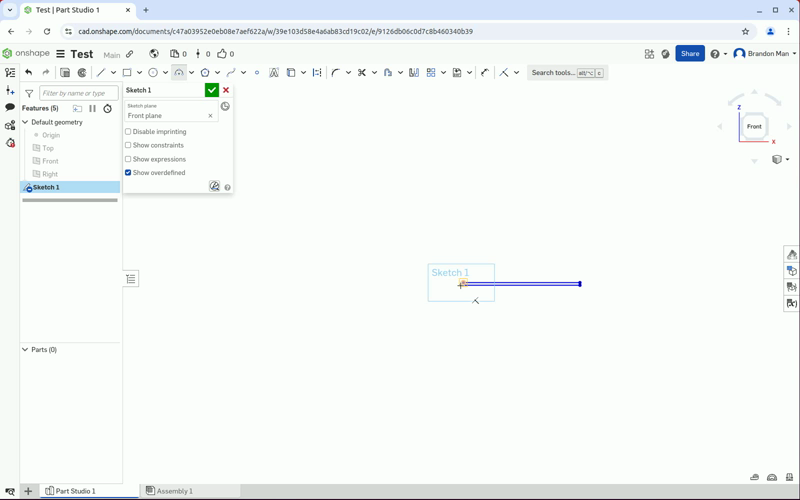
scroll(6)
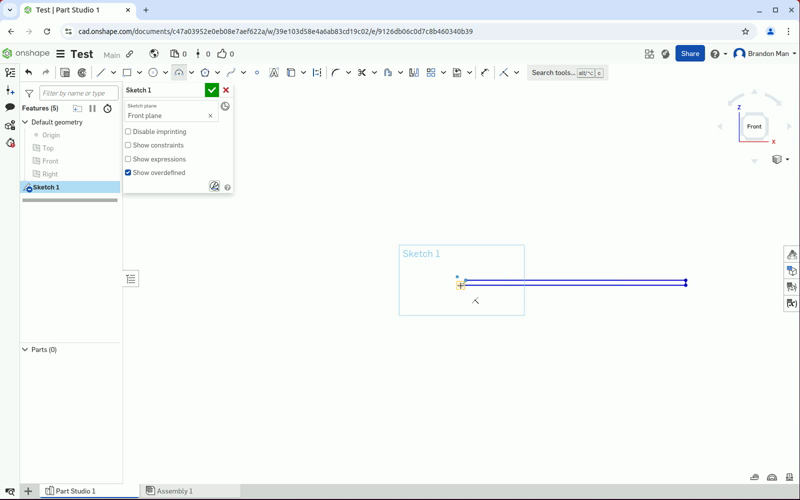
scroll(6)
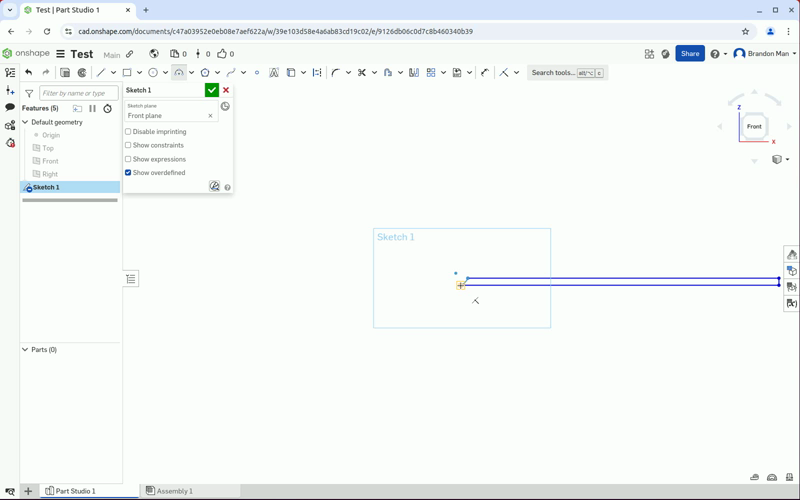
scroll(6)
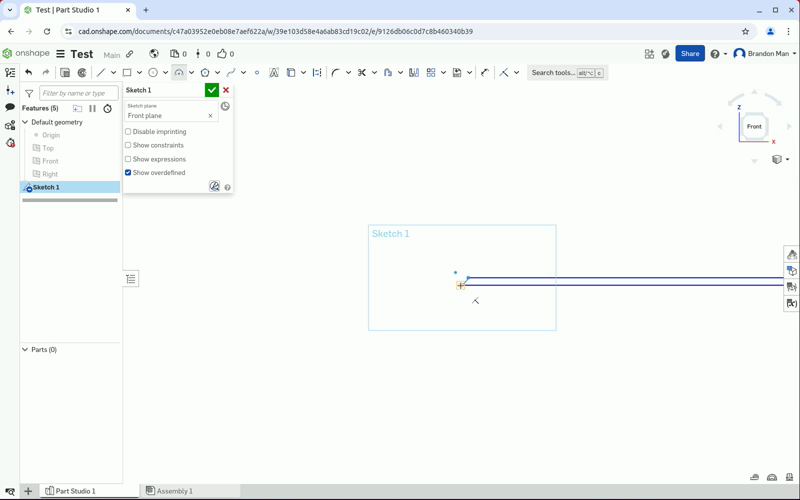
scroll(6)
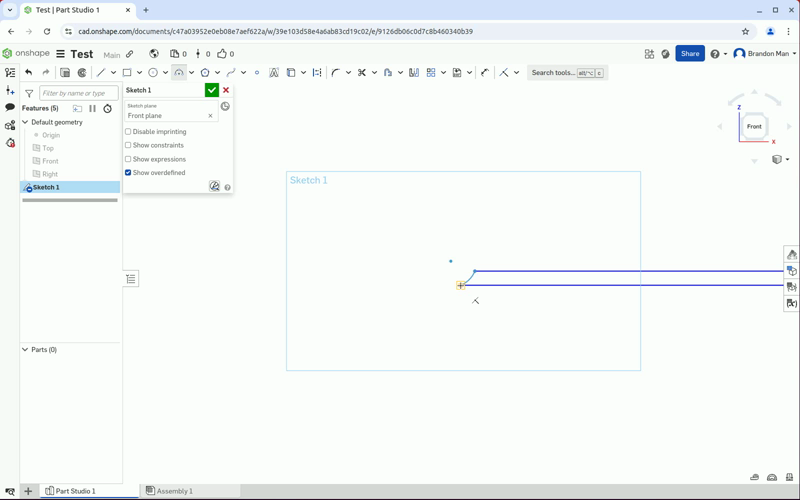
scroll(6)
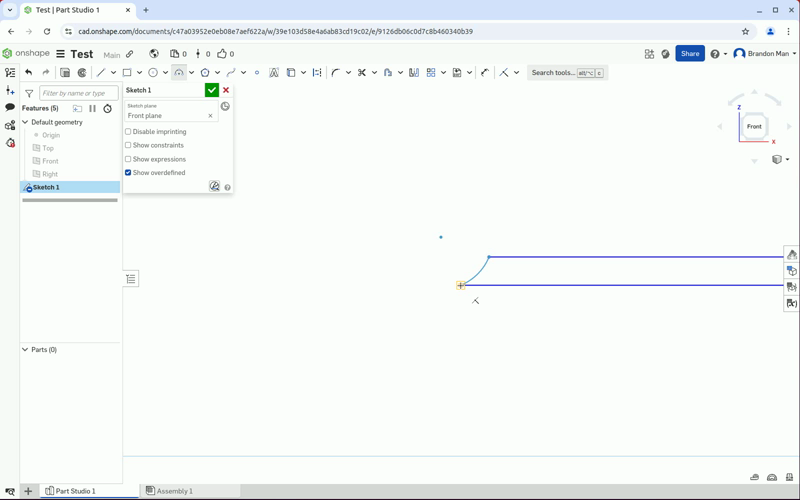
click(460, 285)
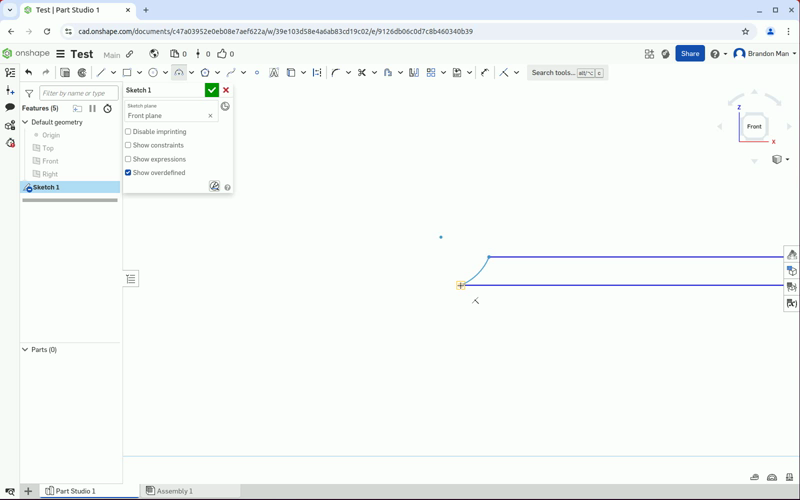
scroll(-6)
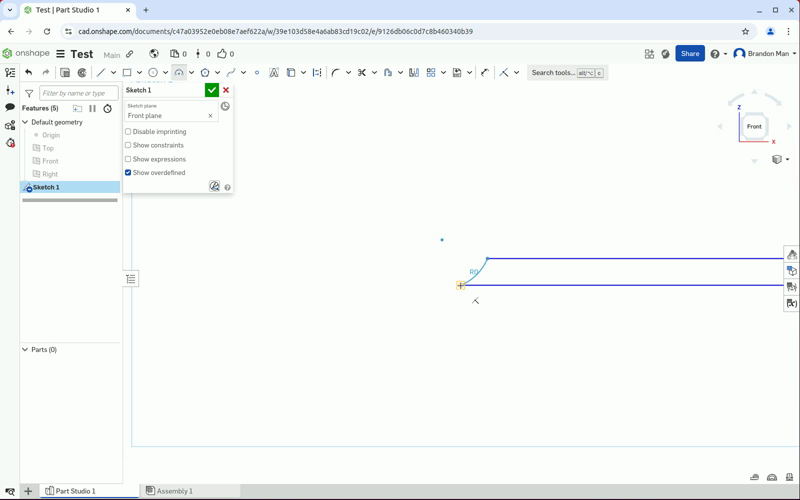
scroll(-6)
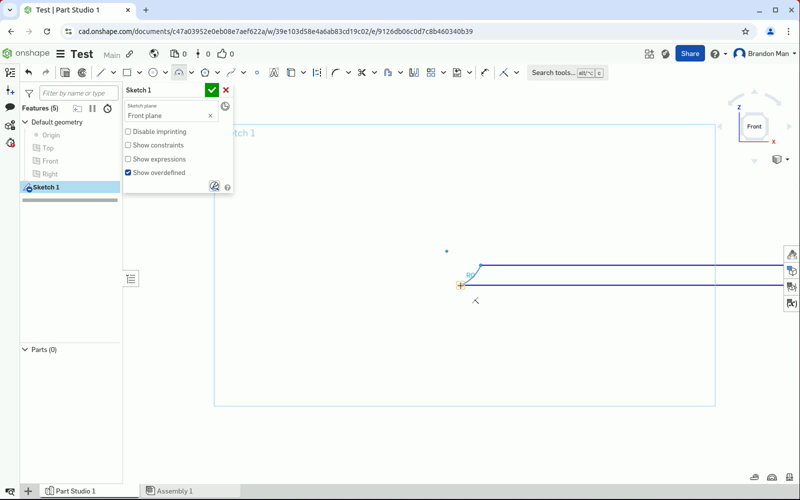
scroll(-6)
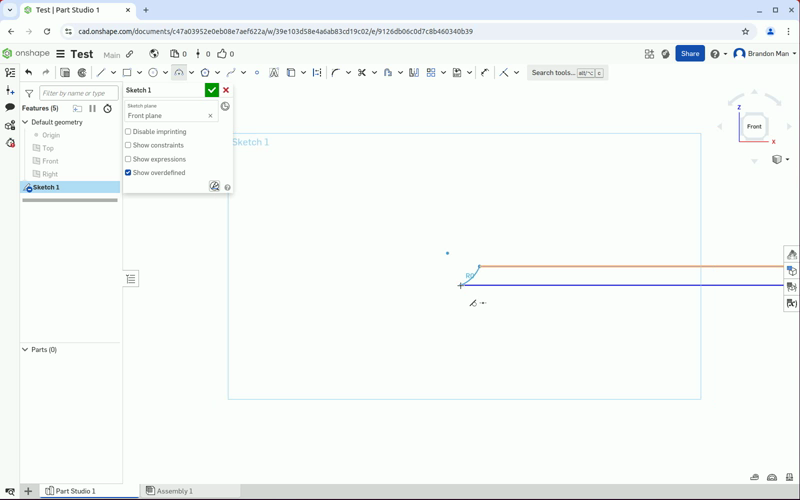
scroll(-6)
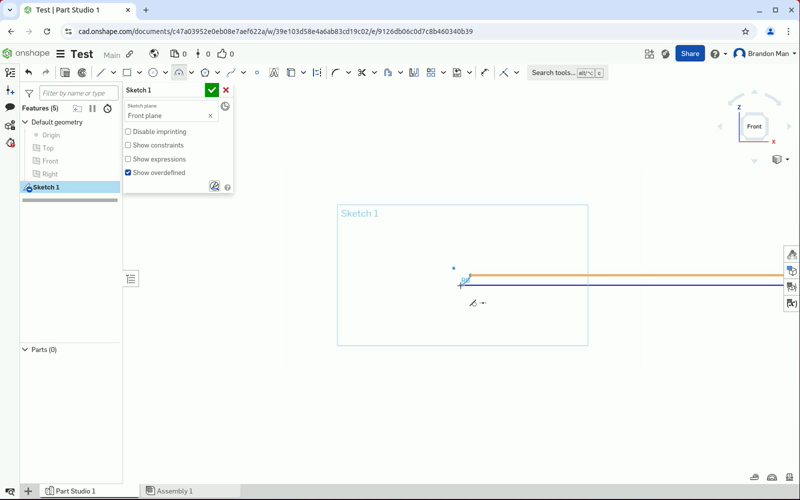
scroll(-6)
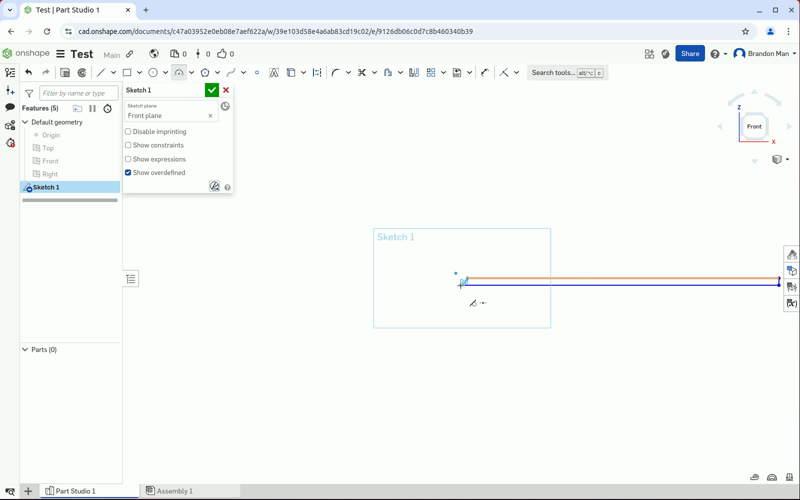
scroll(-6)
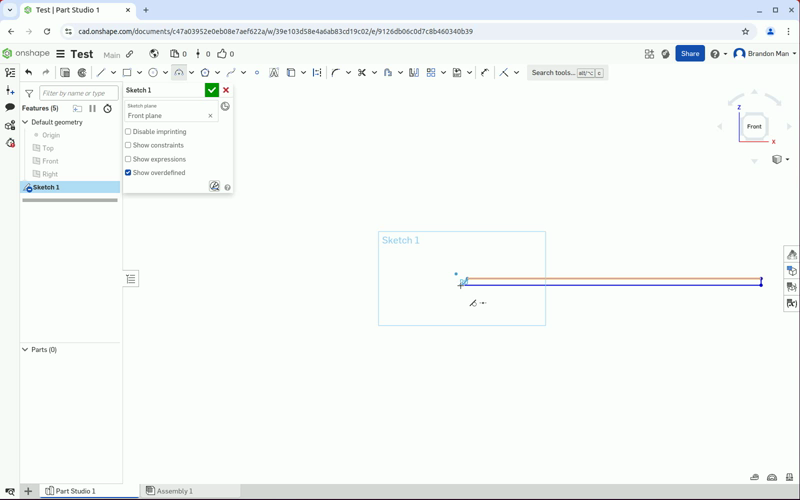
scroll(-6)
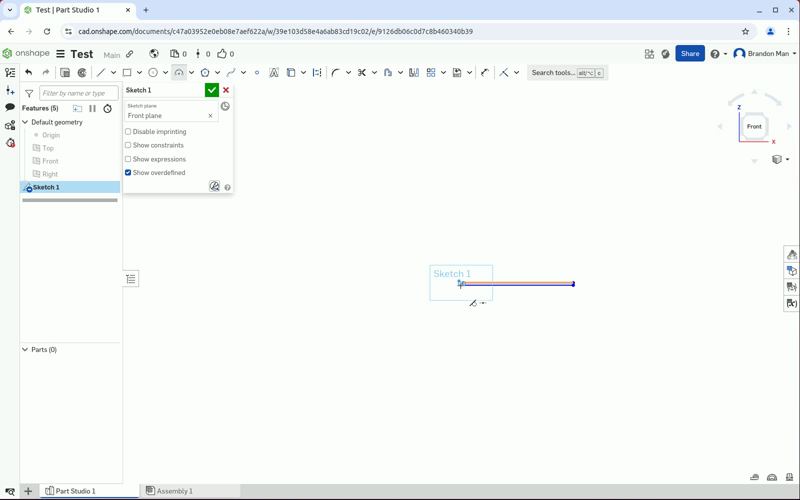
key_down(shift)
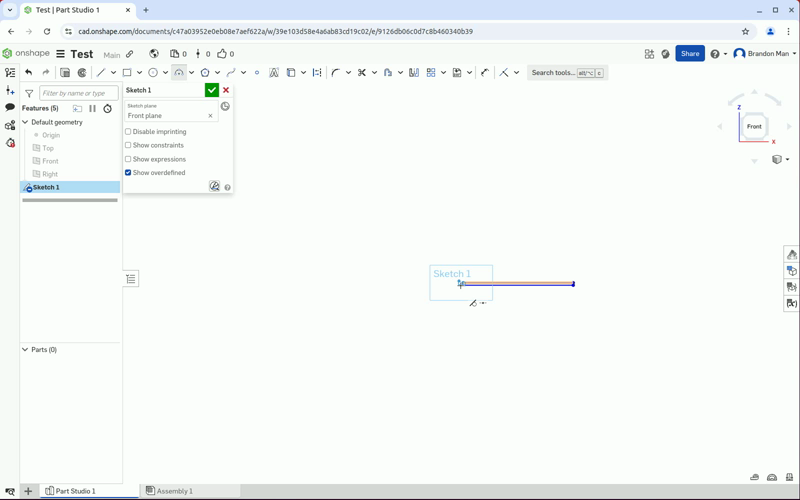
mouse_move(461, 283)
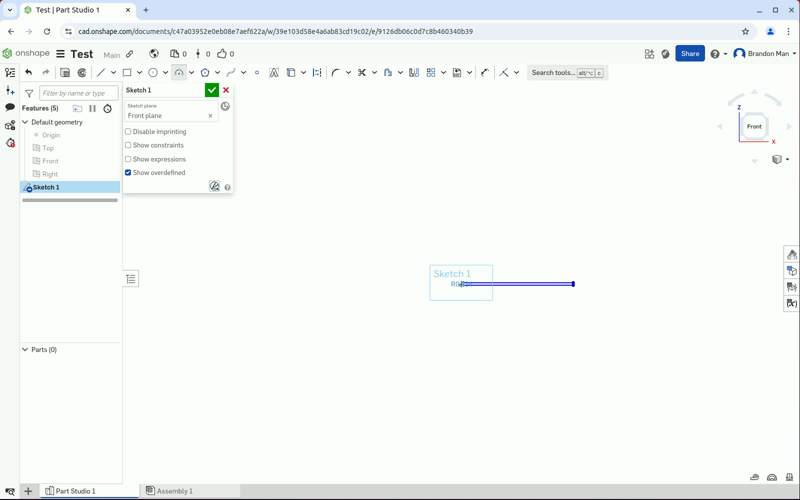
scroll(6)
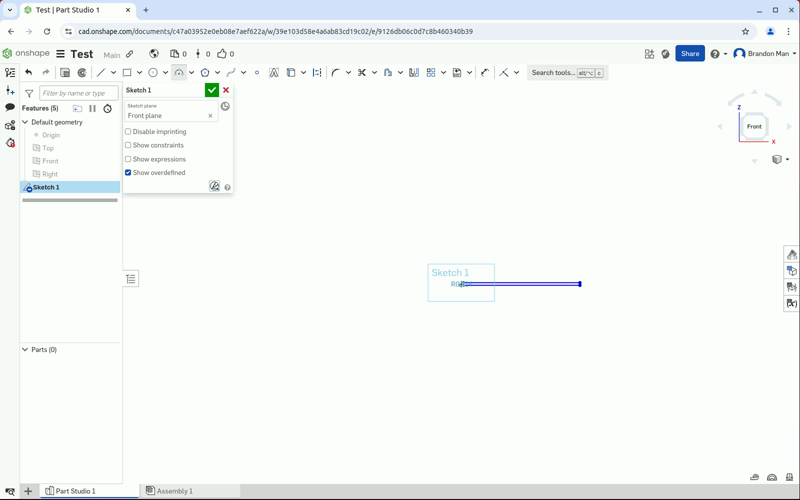
scroll(6)
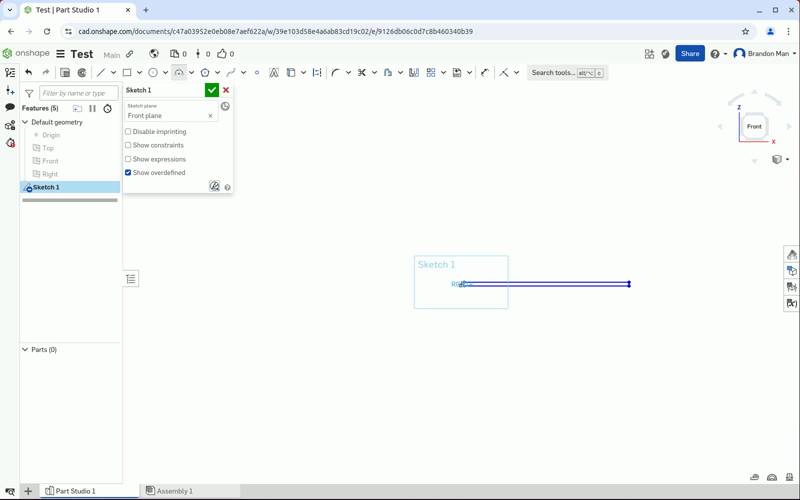
scroll(6)
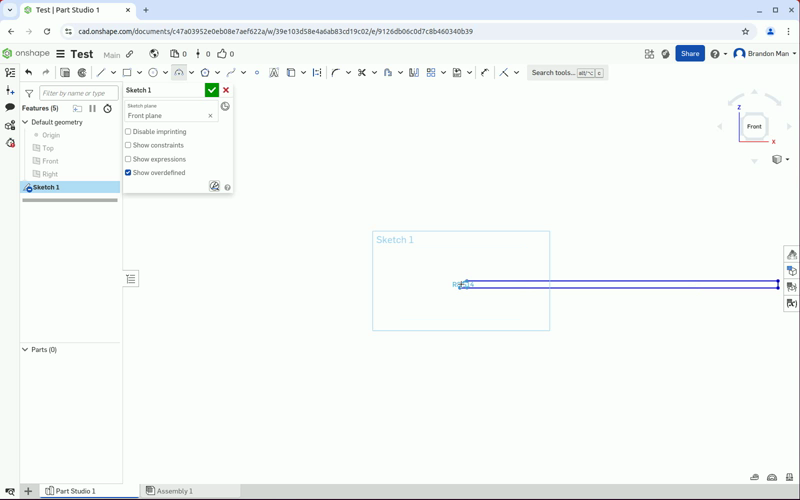
scroll(6)
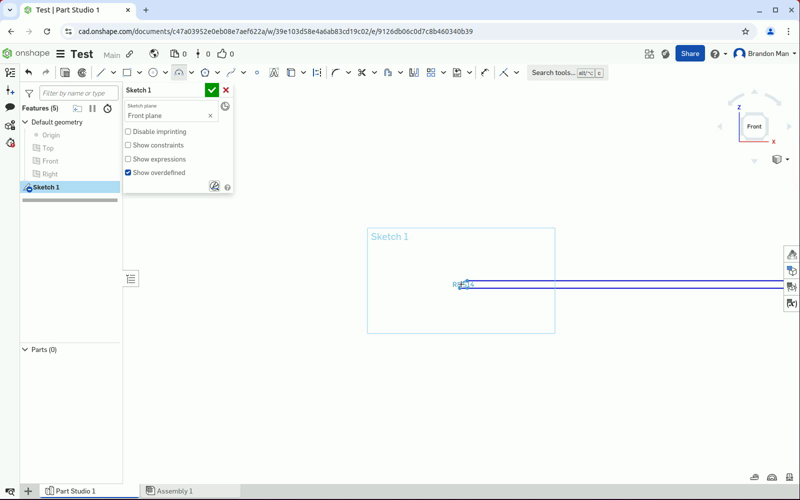
scroll(6)
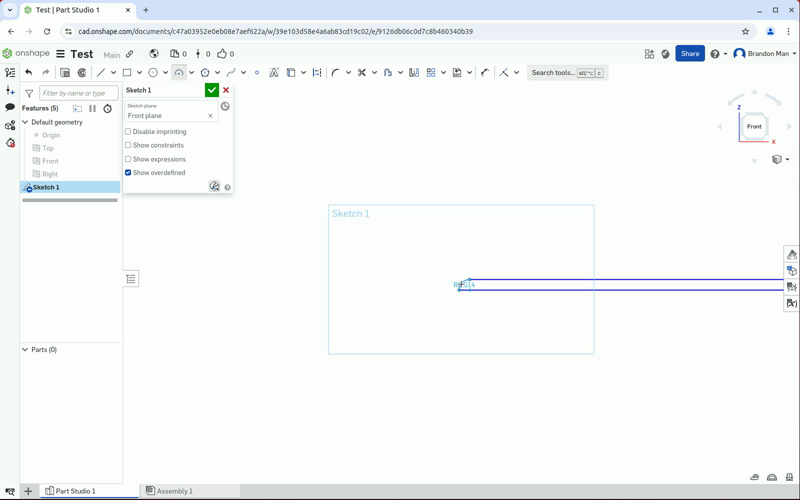
scroll(6)
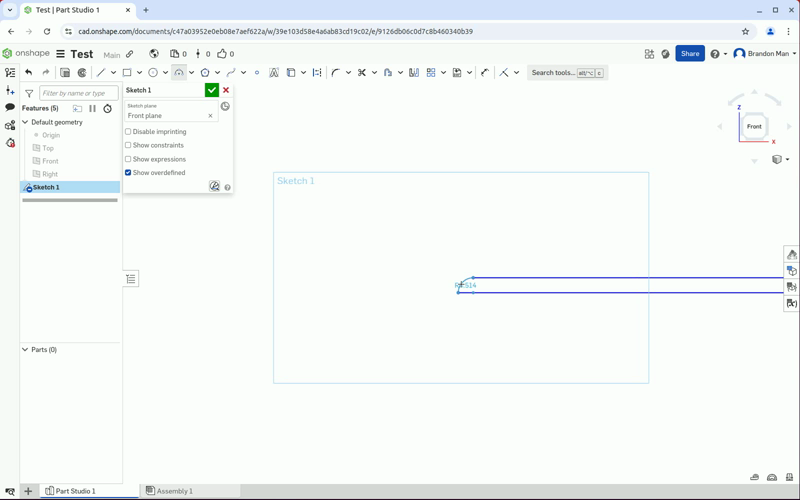
scroll(6)
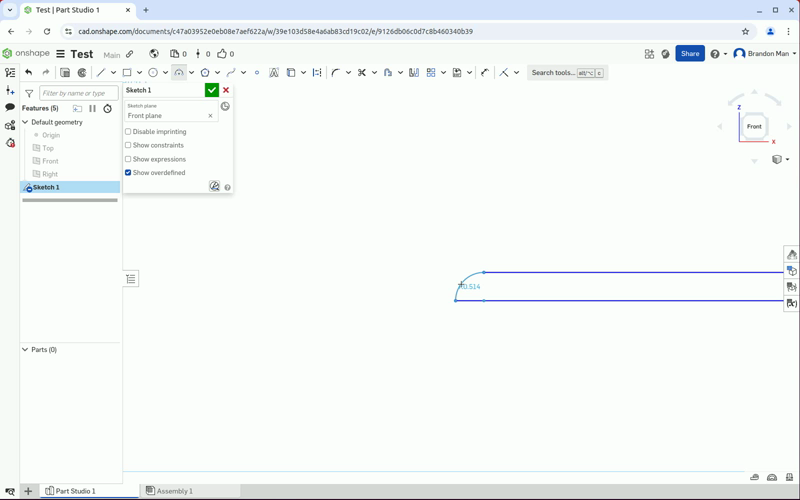
click(461, 283)
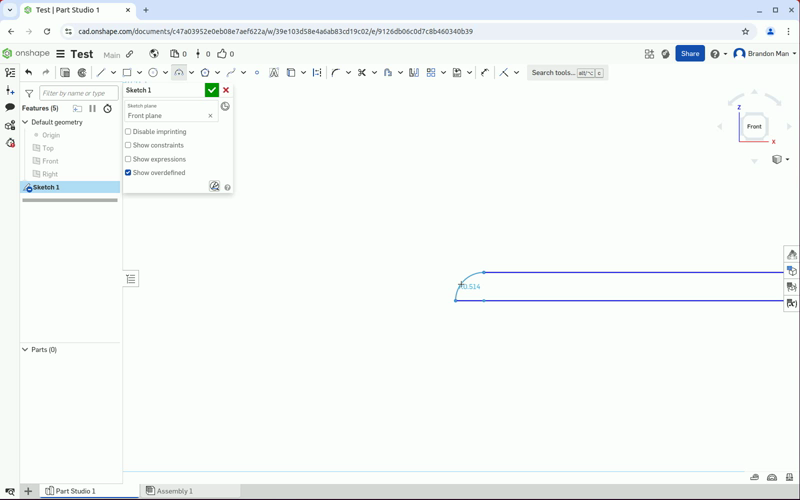
scroll(-6)
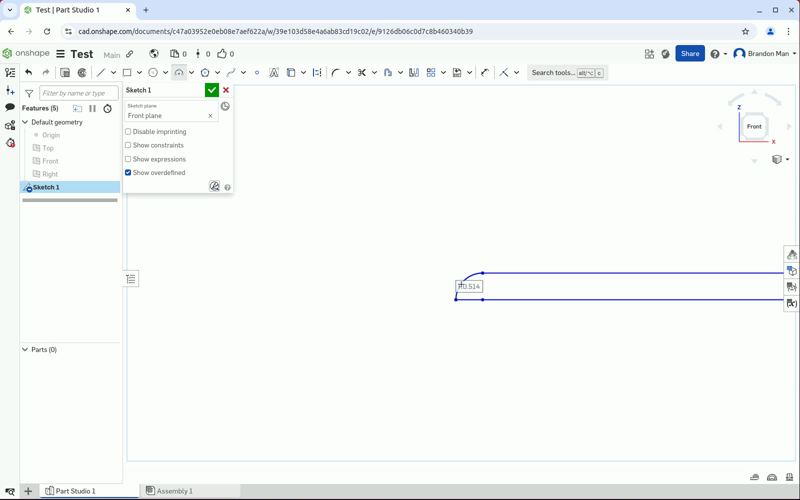
scroll(-6)
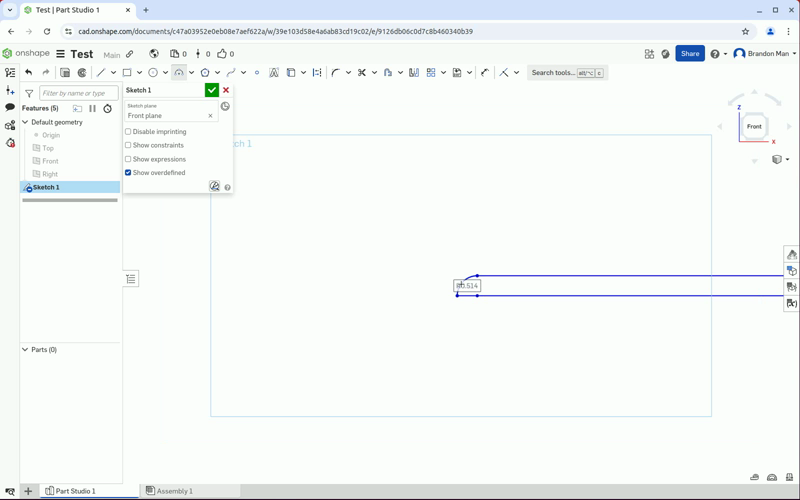
scroll(-6)
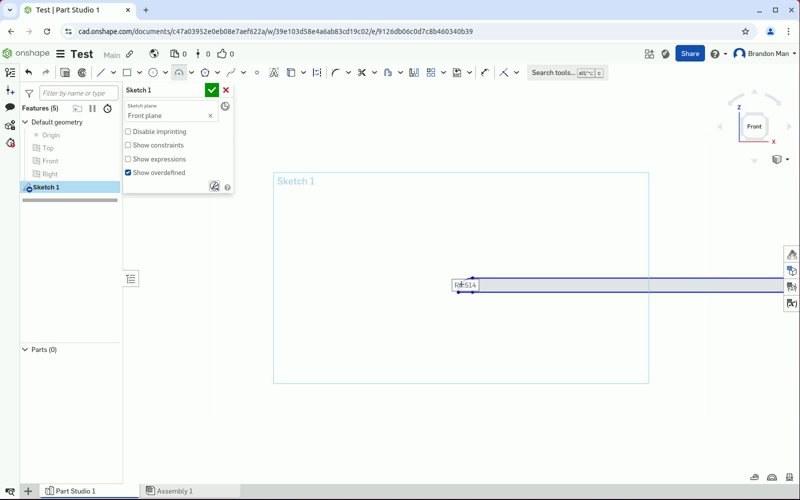
scroll(-6)
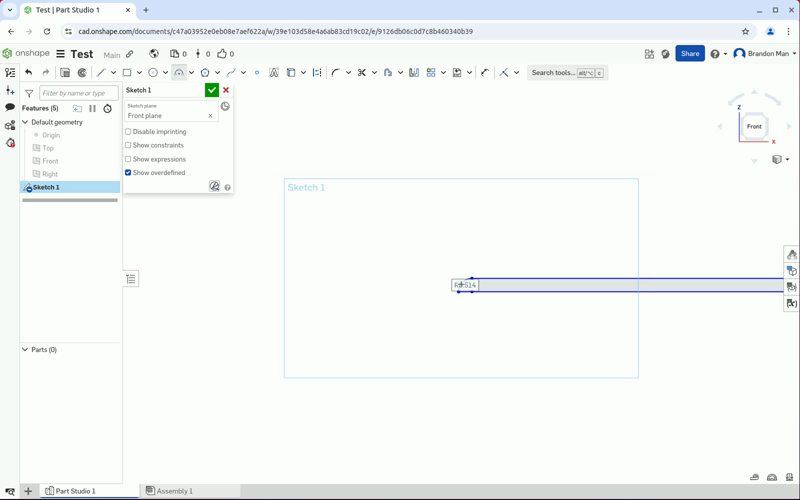
scroll(-6)
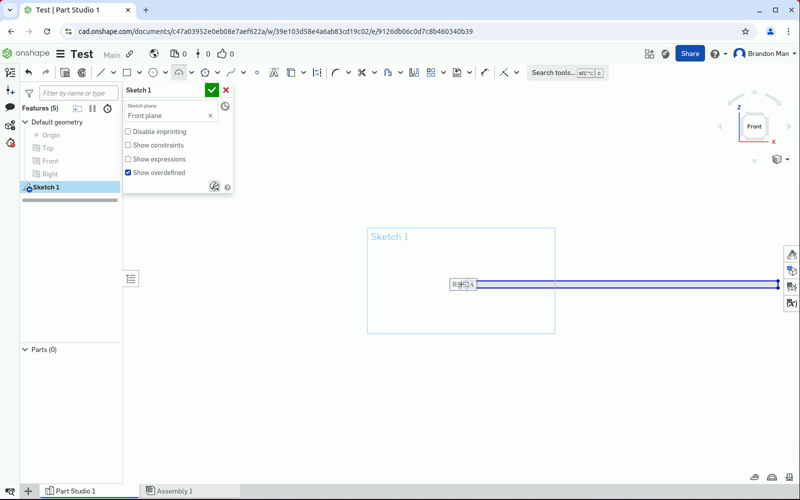
scroll(-6)
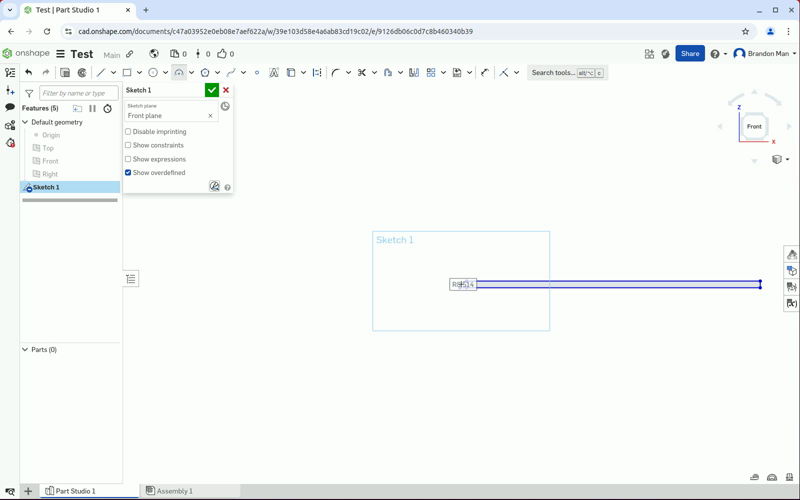
scroll(-6)
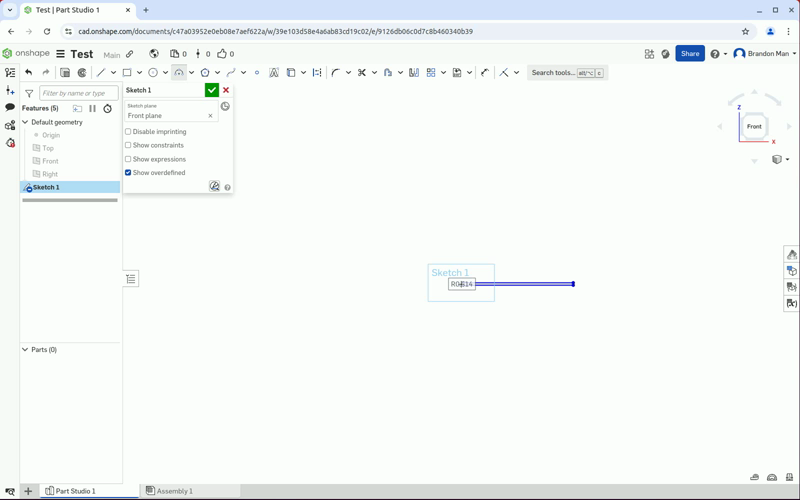
key_up(shift)
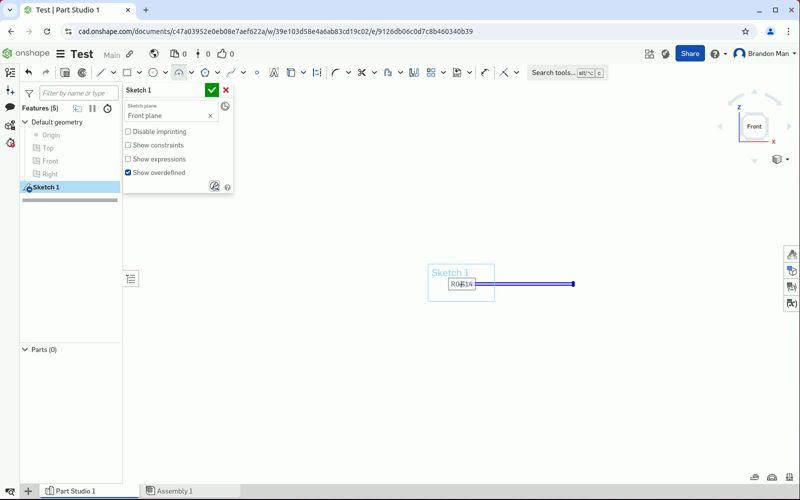
key(esc)
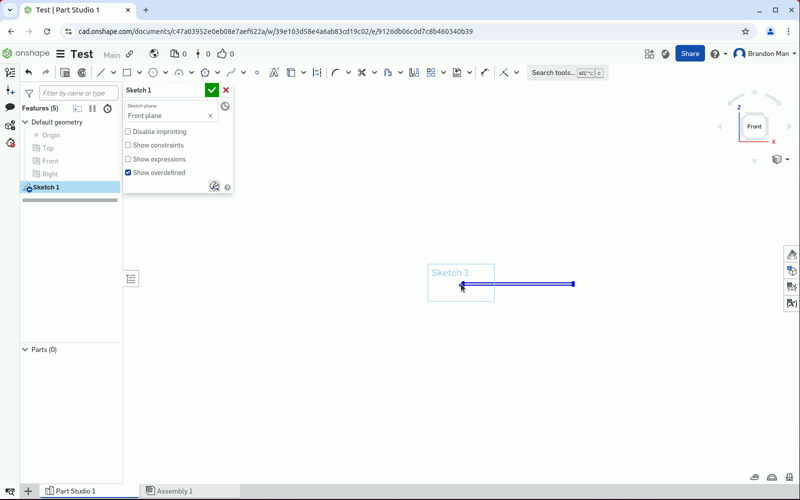
mouse_move(500, 284)
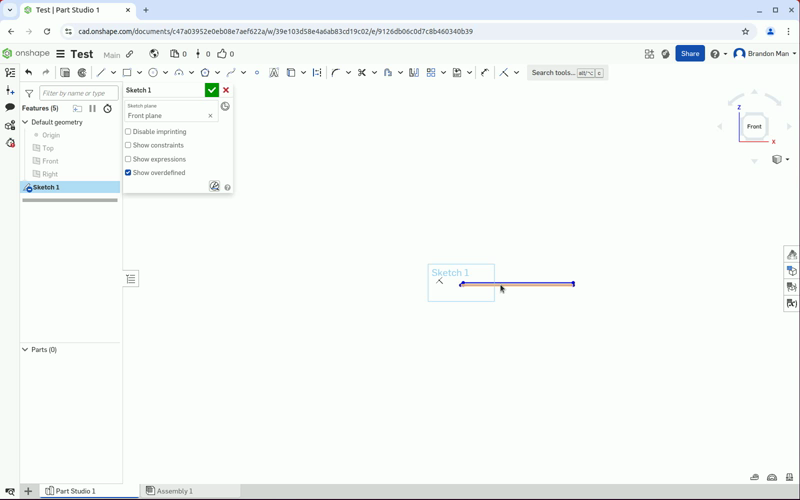
scroll(6)
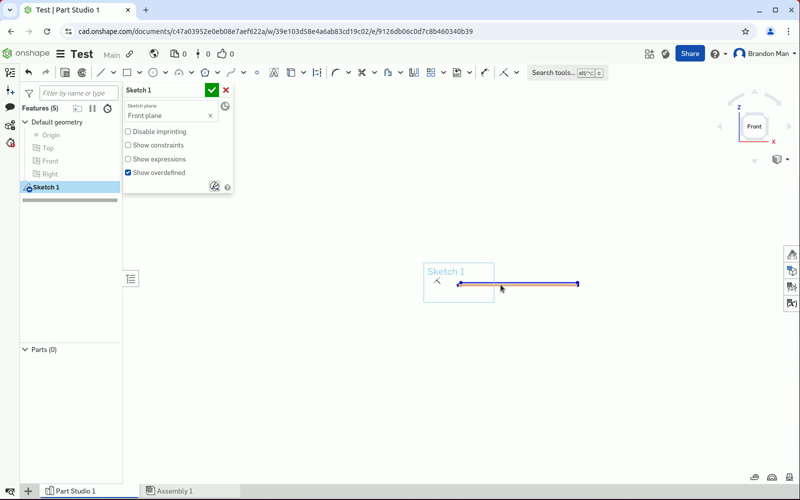
scroll(6)
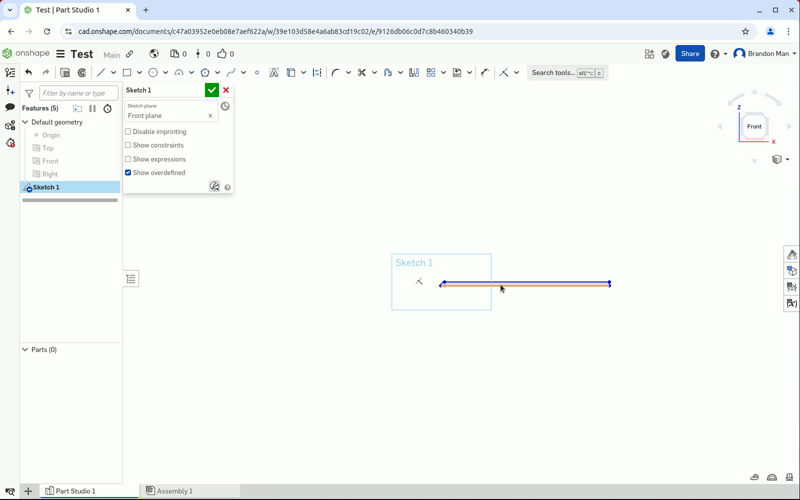
scroll(6)
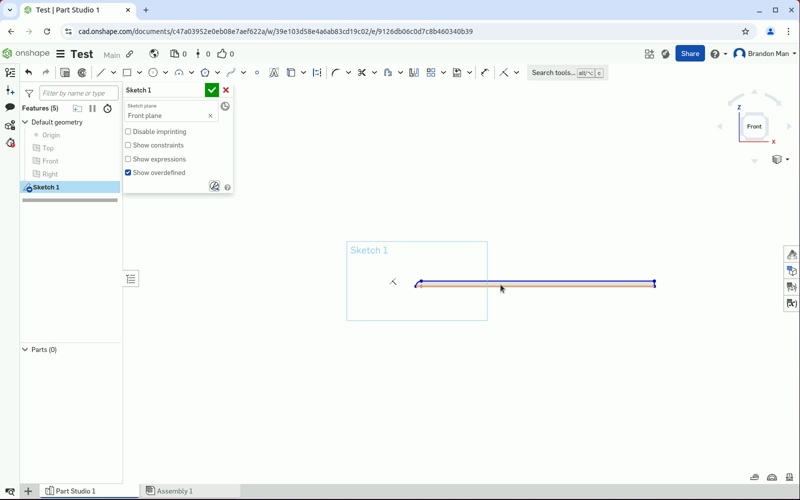
scroll(6)
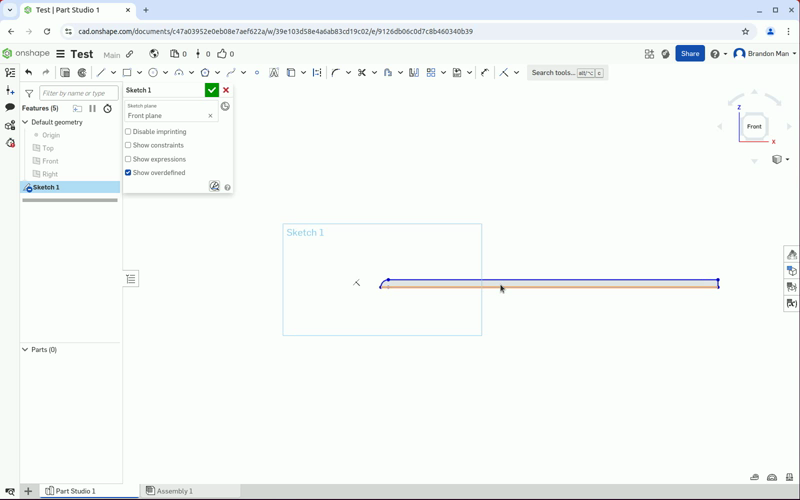
scroll(6)
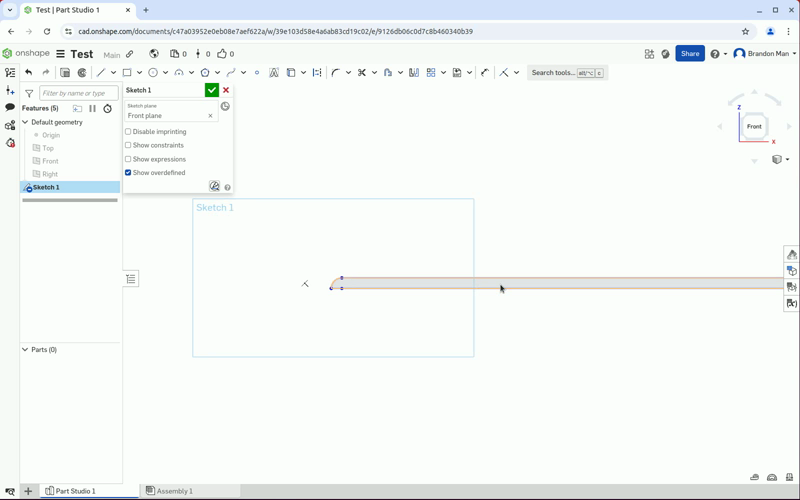
scroll(6)
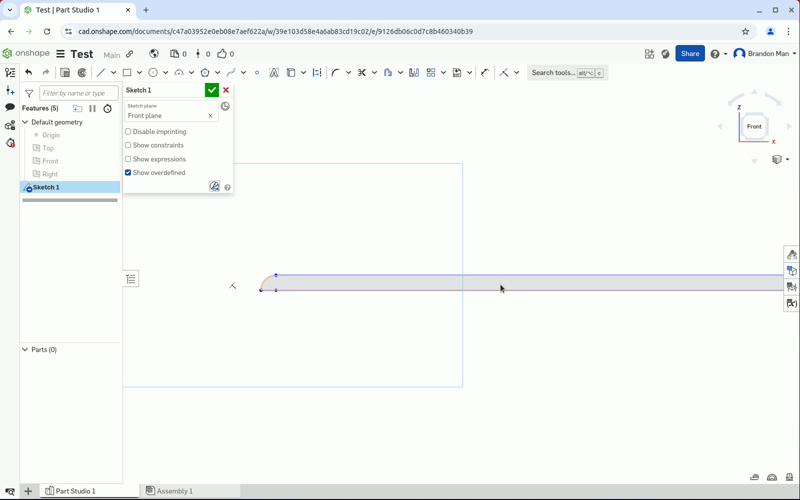
scroll(6)
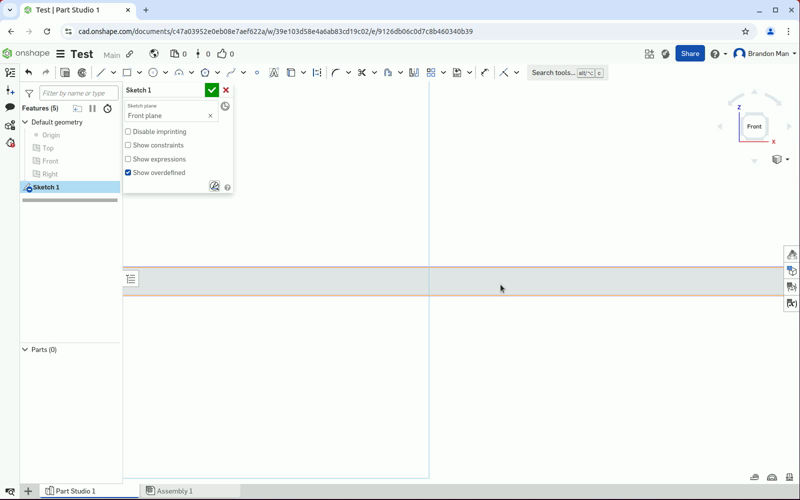
click(500, 284)
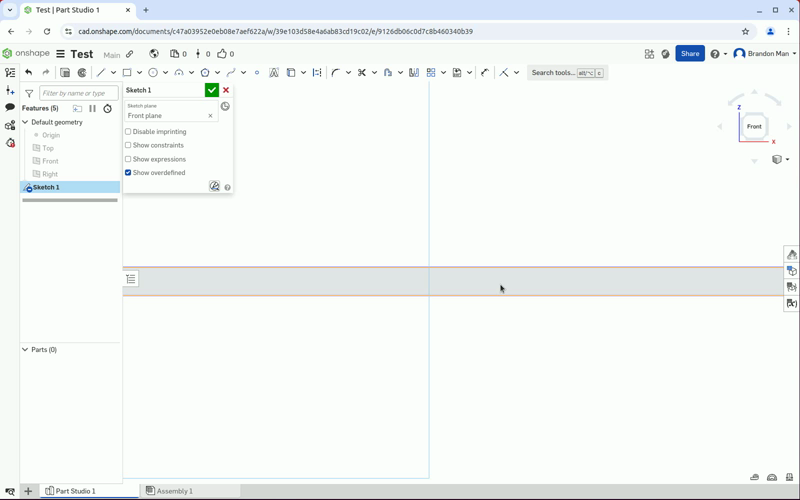
scroll(-6)
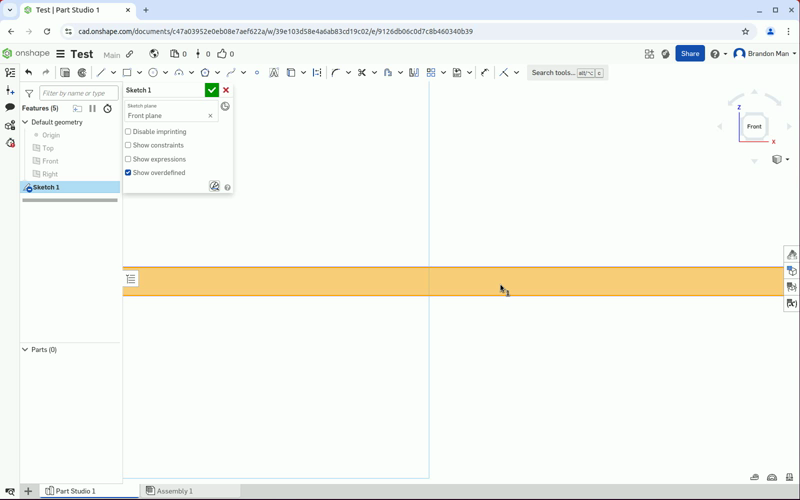
scroll(-6)
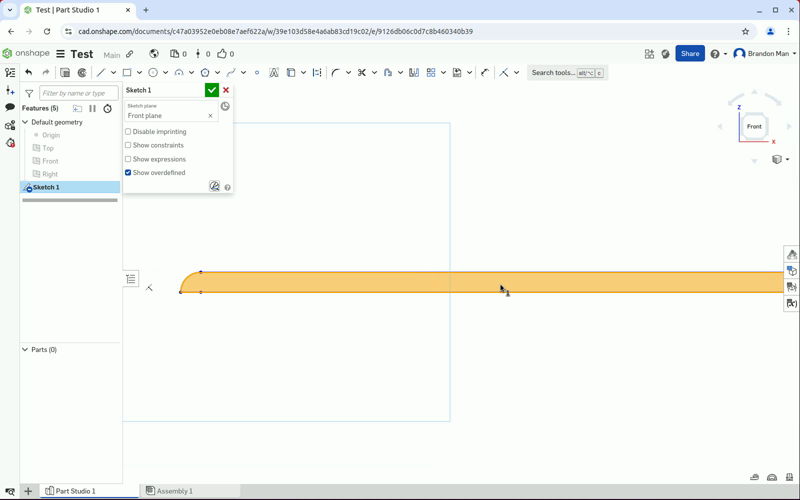
scroll(-6)
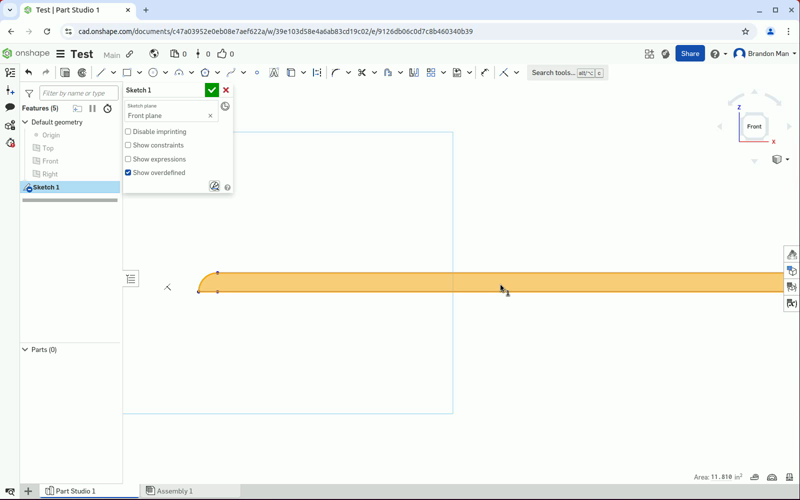
scroll(-6)
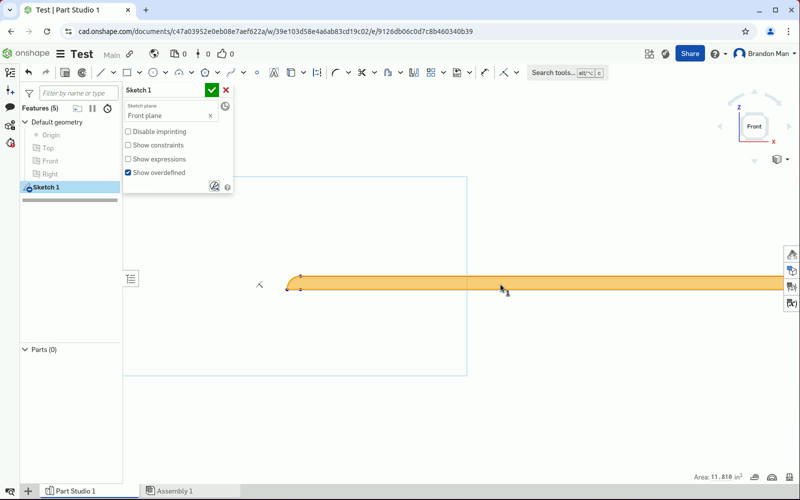
scroll(-6)
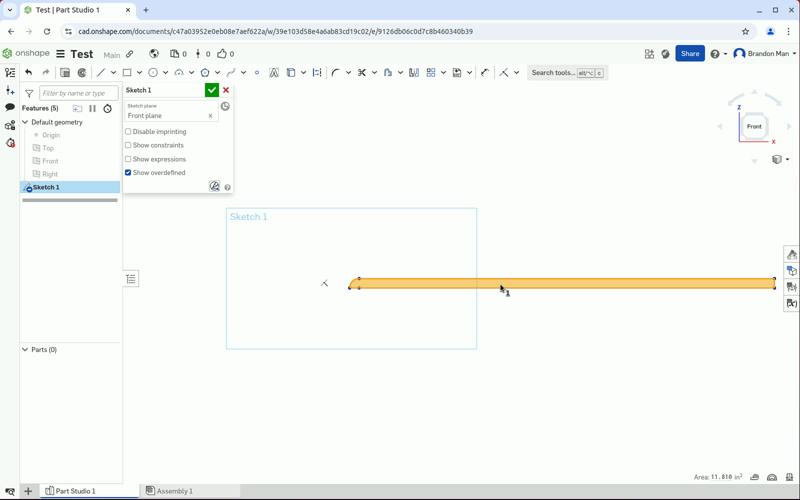
scroll(-6)
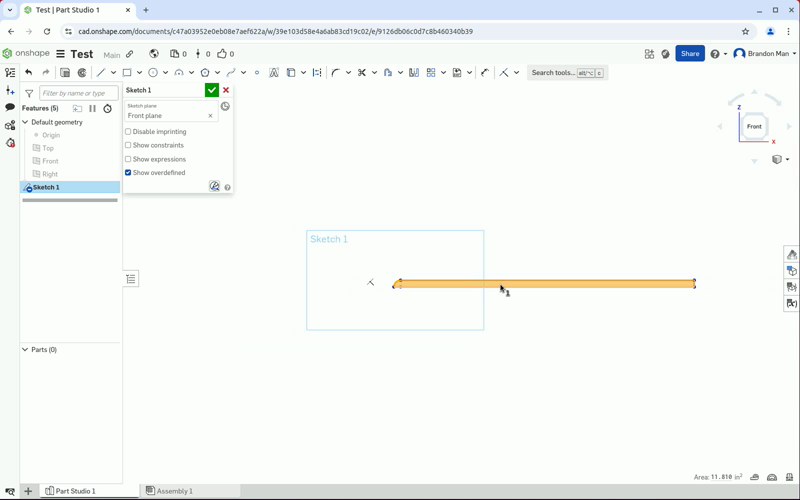
scroll(-6)
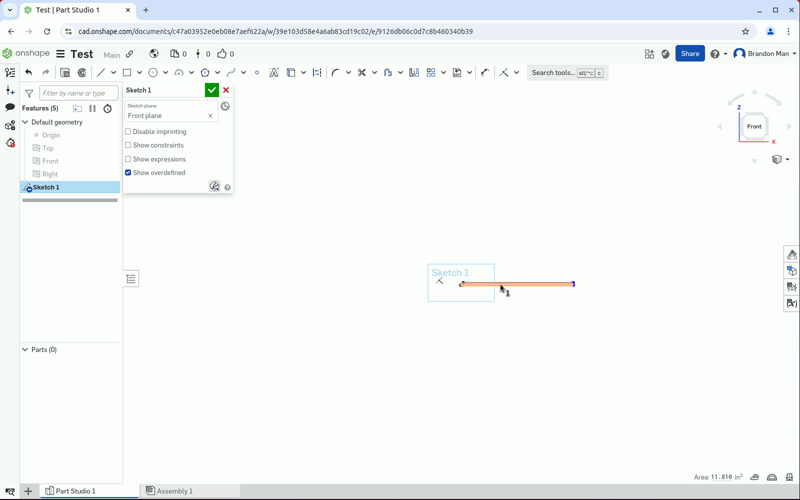
mouse_move(73, 352)
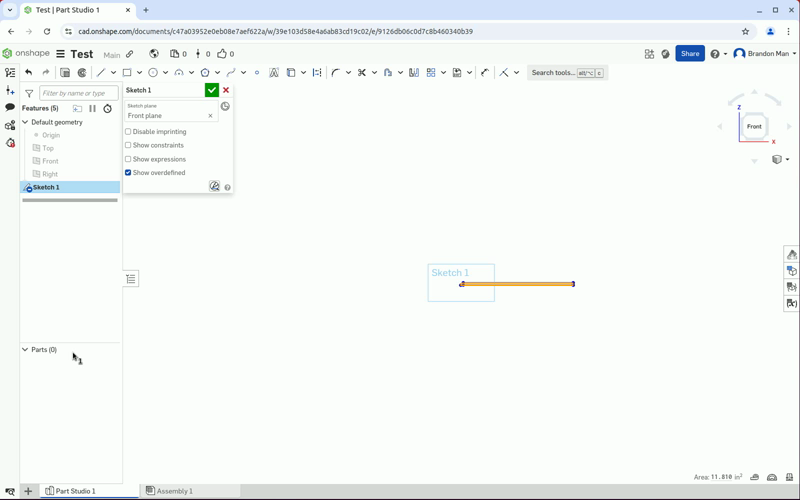
key(shift+y)
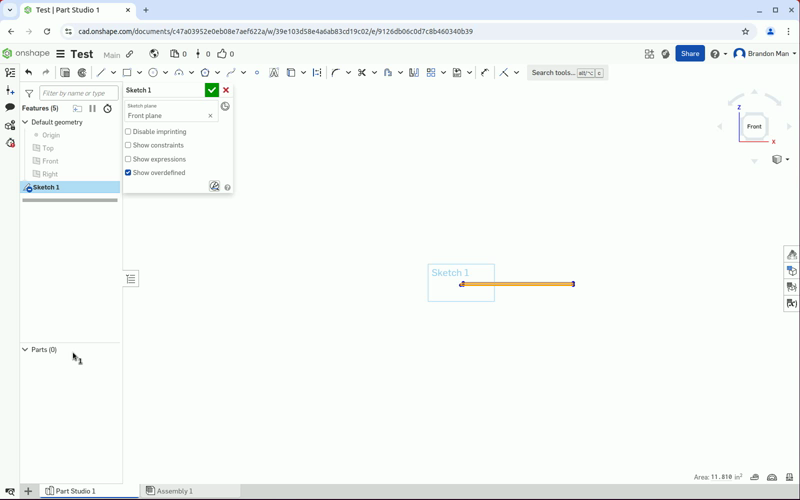
key(shift+e)
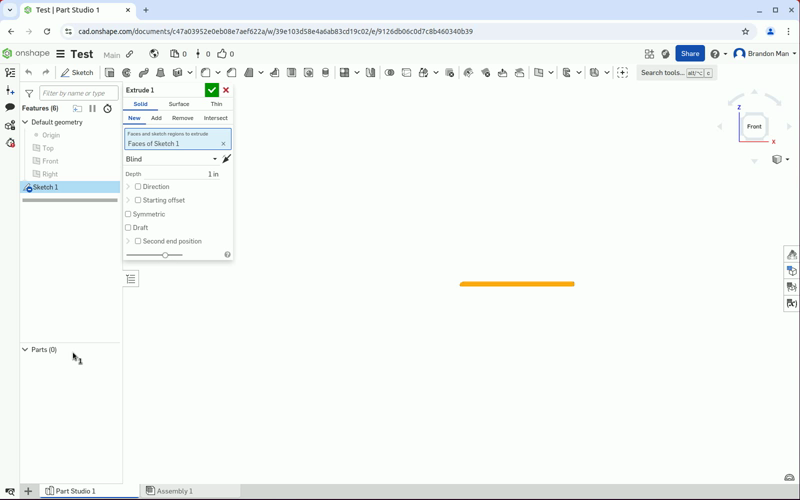
mouse_move(143, 106)
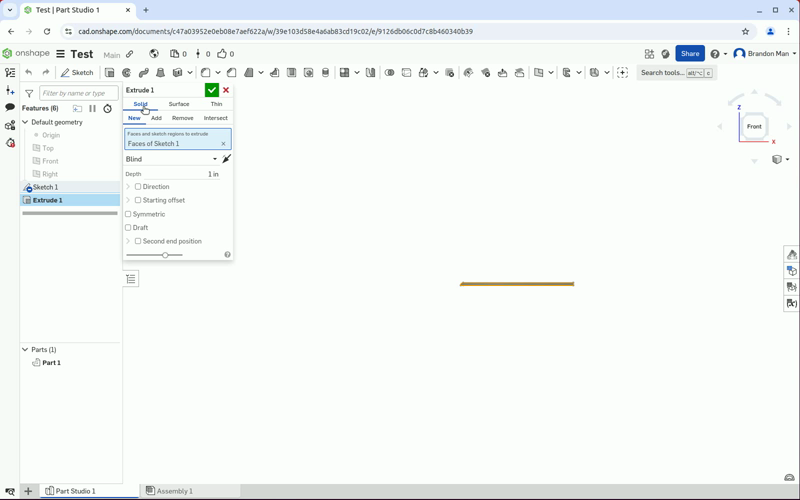
click(143, 106)
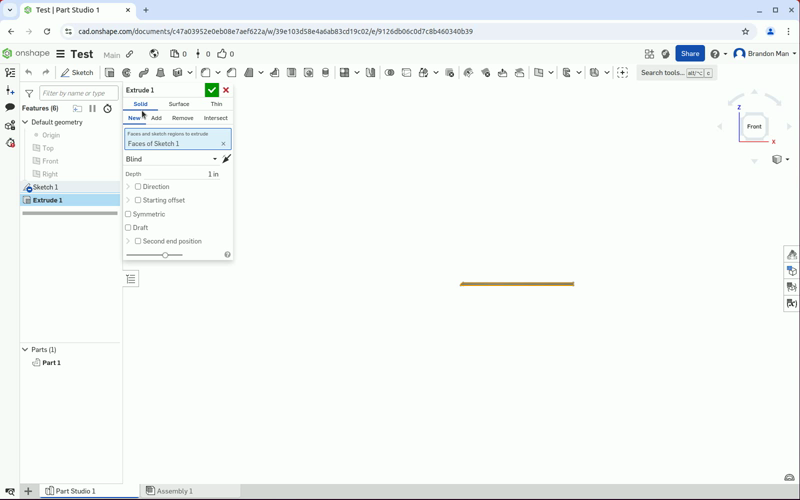
mouse_move(137, 120)
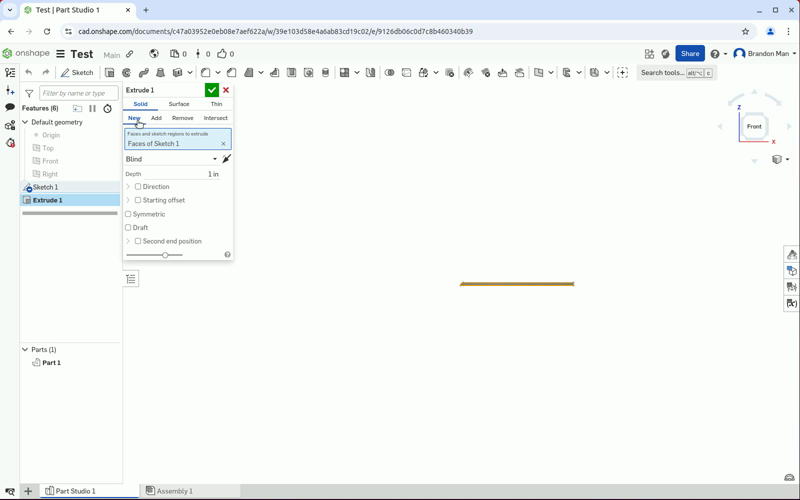
click(137, 120)
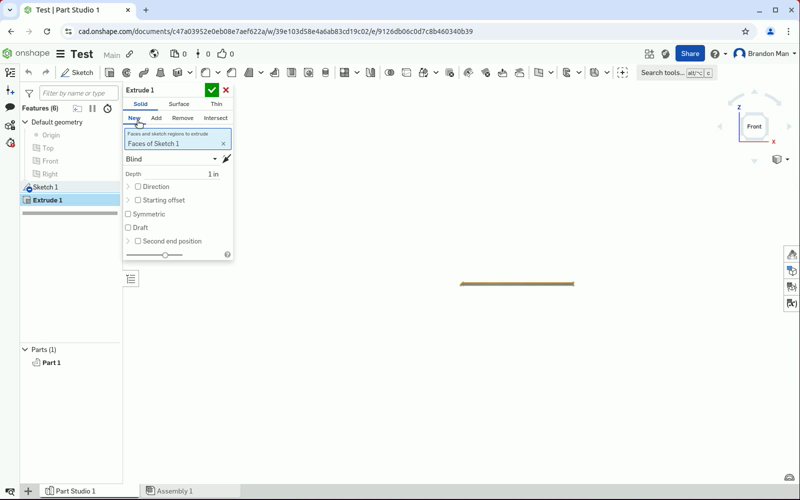
key(tab, 4)
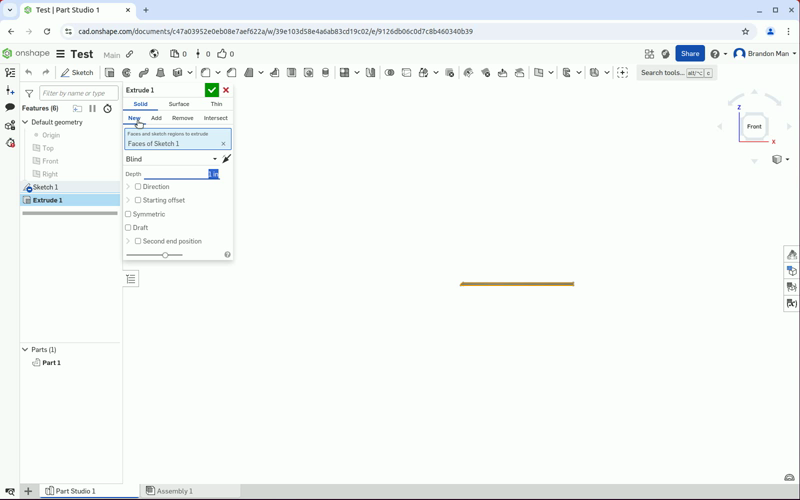
text(0.722)
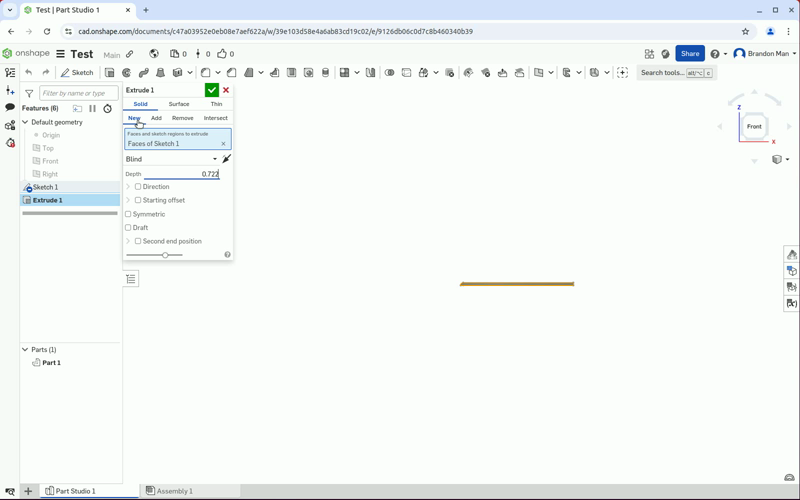
key(enter)
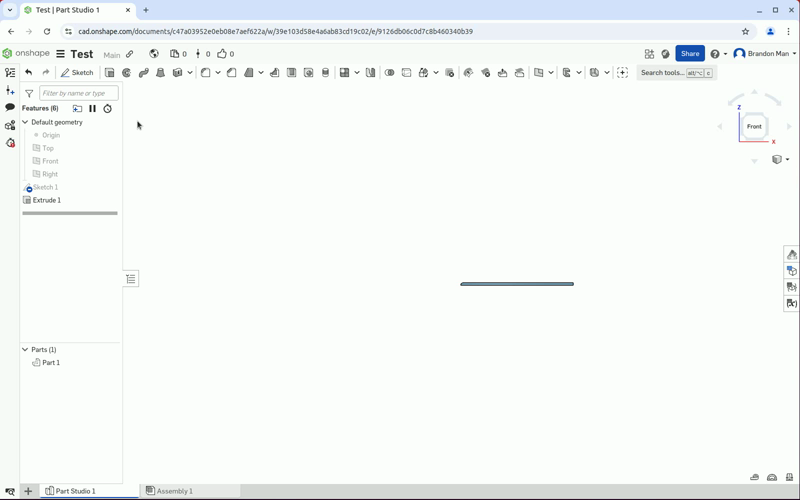
key(shift+h)
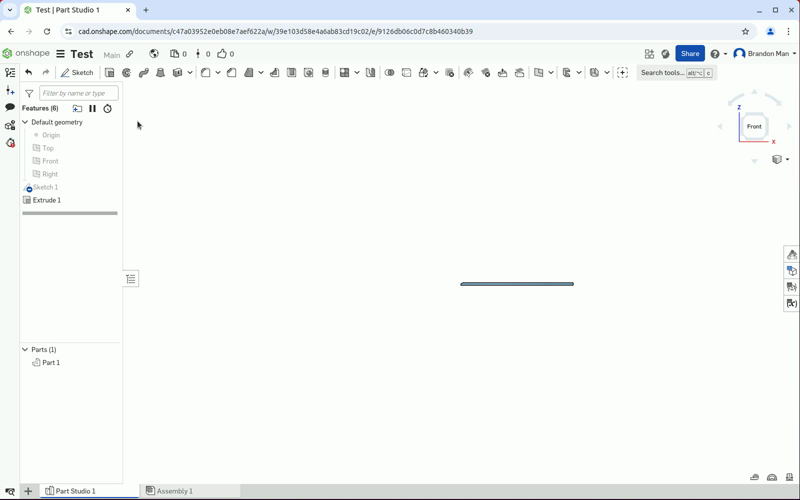
key(shift+h)
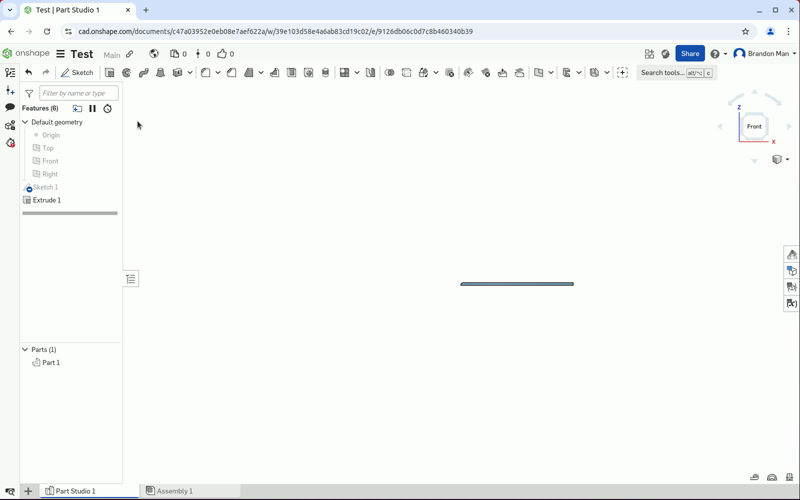
mouse_move(73, 189)
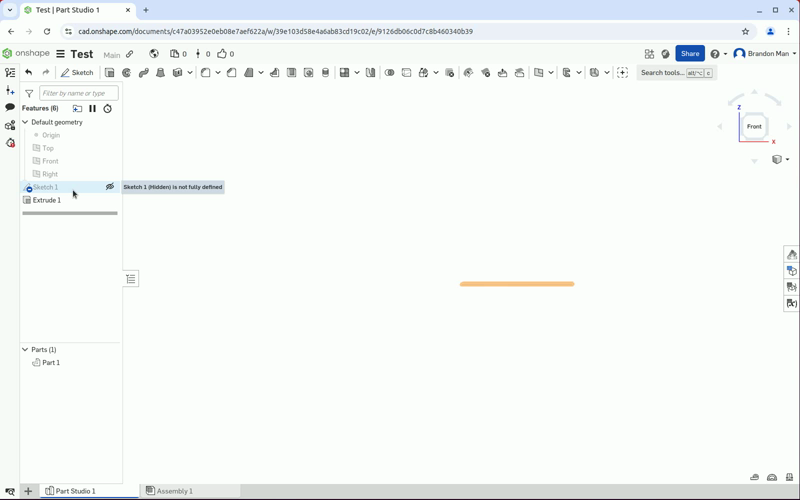
click(73, 189)
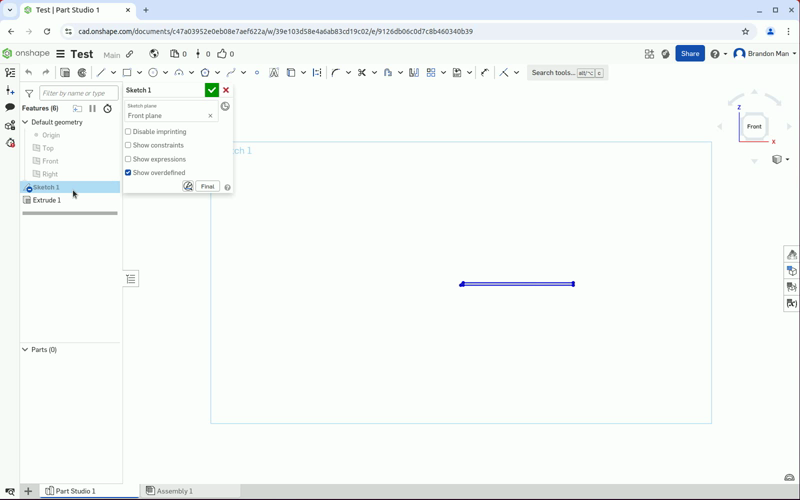
mouse_move(229, 92)
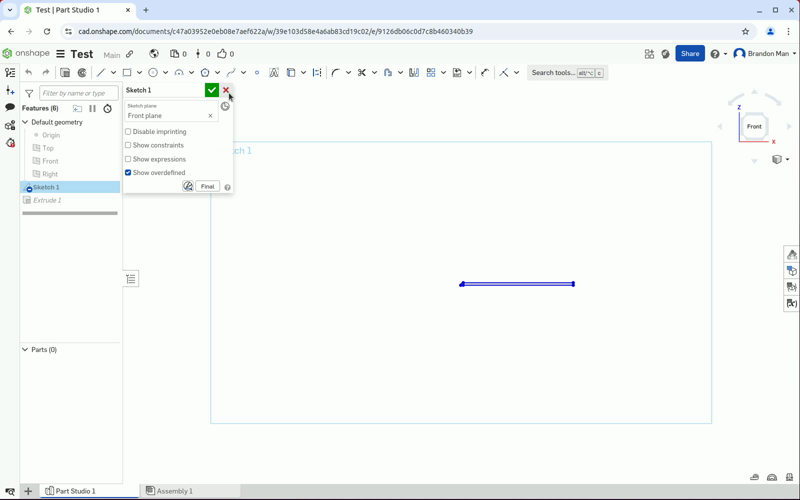
click(229, 92)
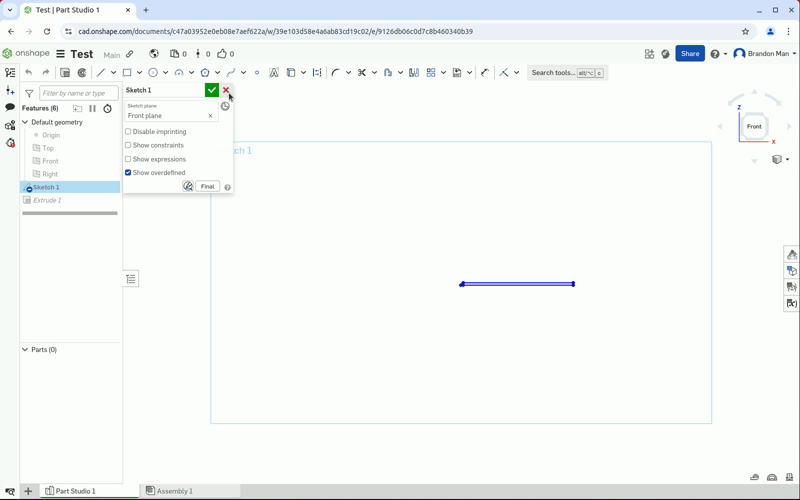
key(shift+s)
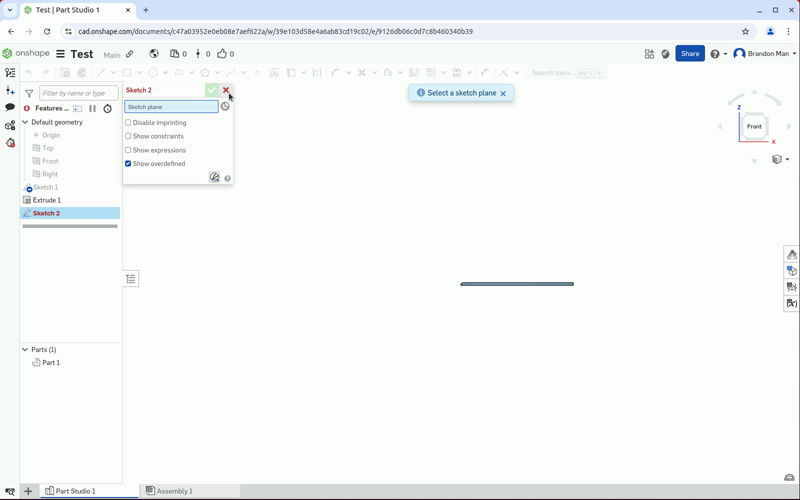
mouse_move(73, 163)
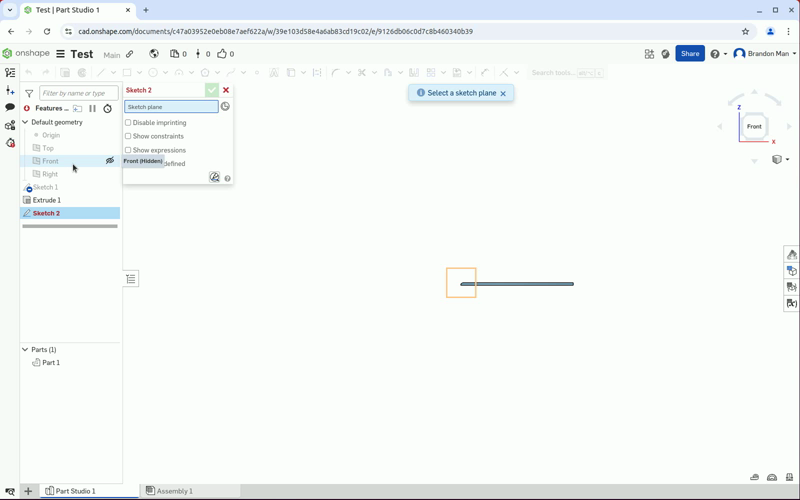
click(73, 163)
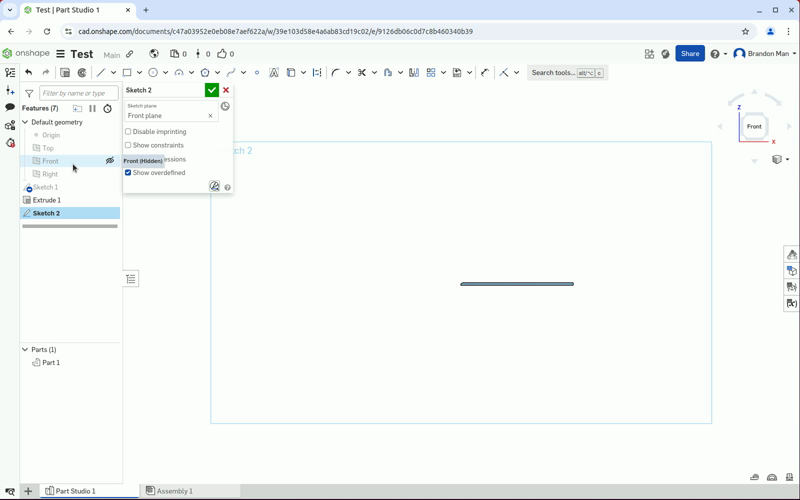
mouse_move(73, 352)
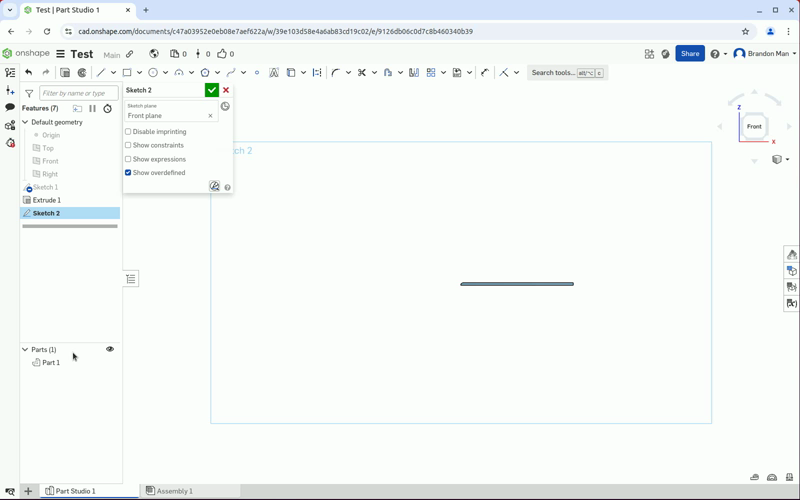
key(y)
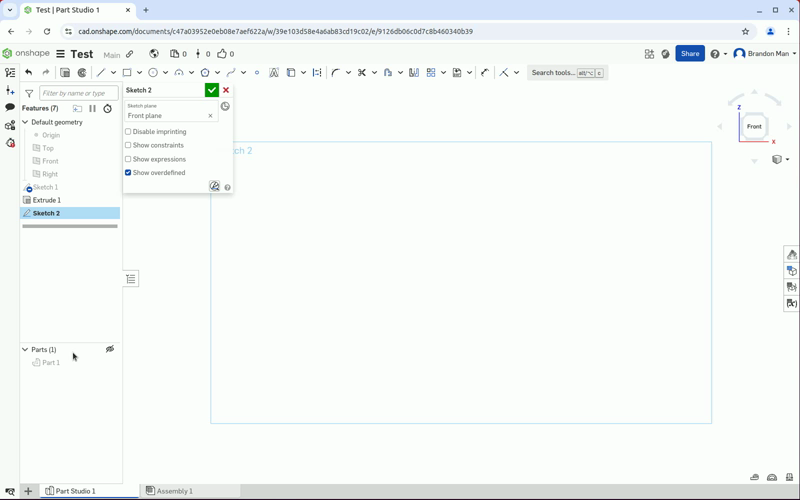
key(l)
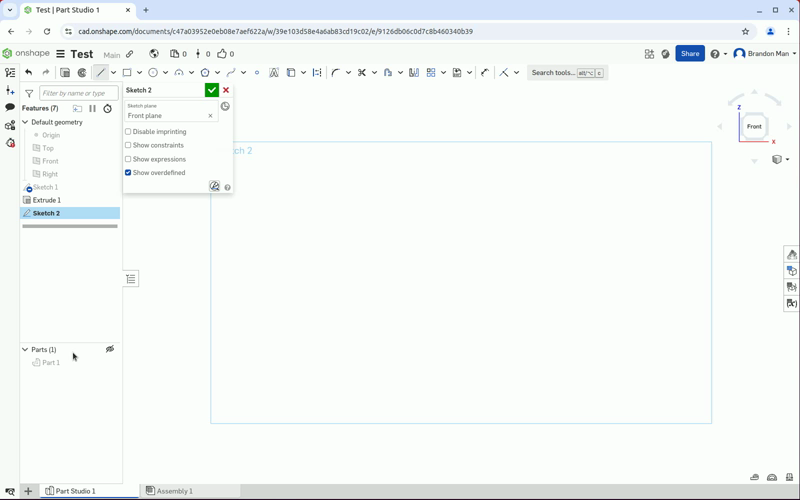
key_down(shift)
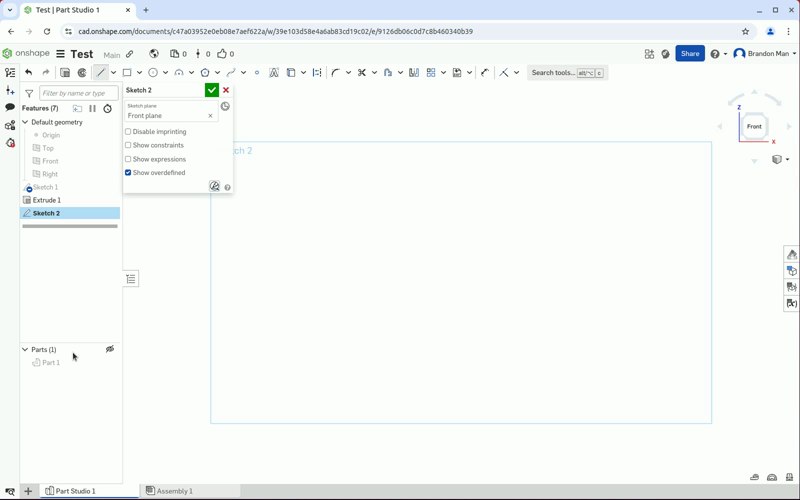
mouse_move(460, 285)
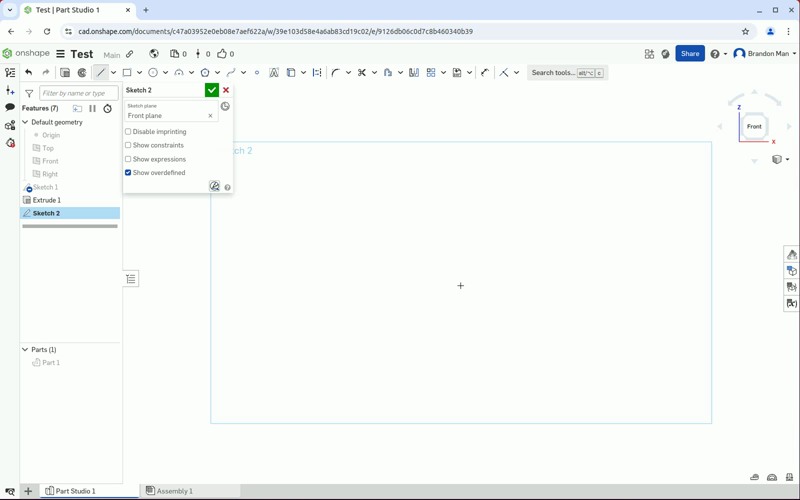
click(460, 285)
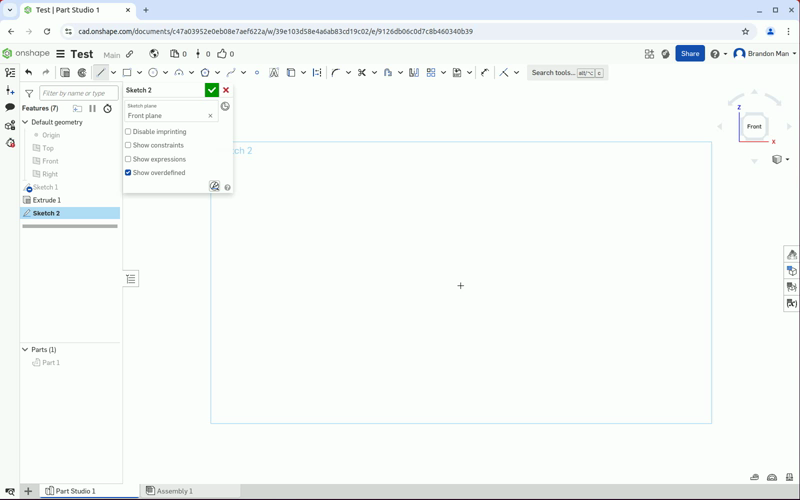
key_up(shift)
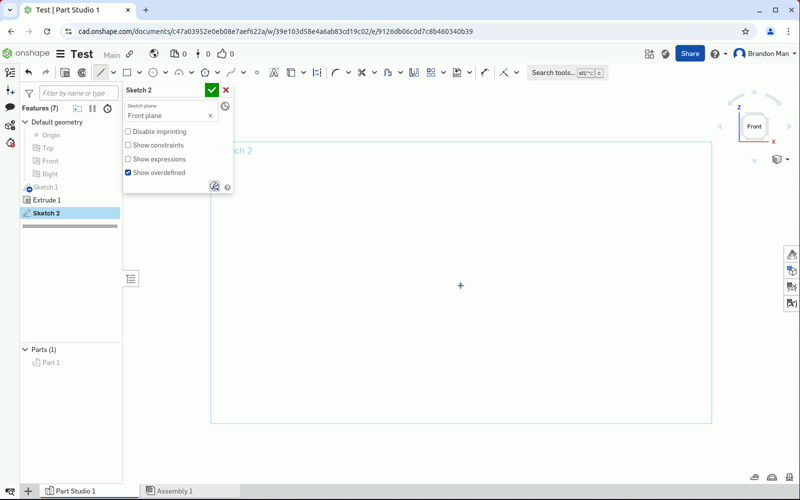
key_down(shift)
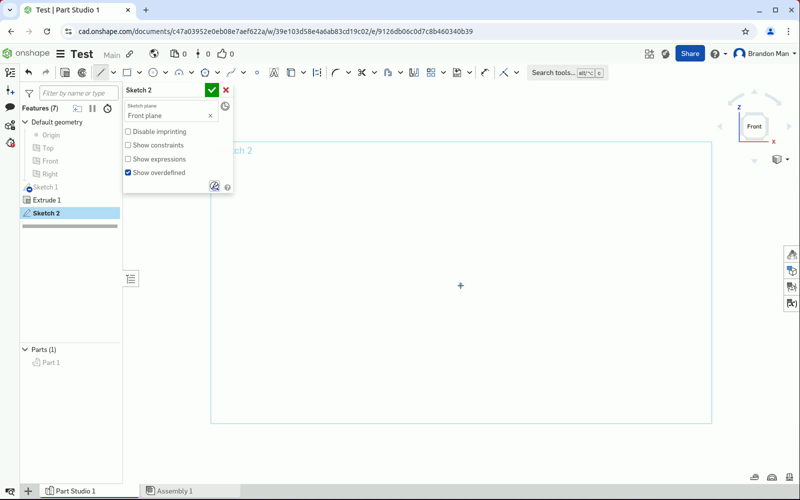
mouse_move(490, 285)
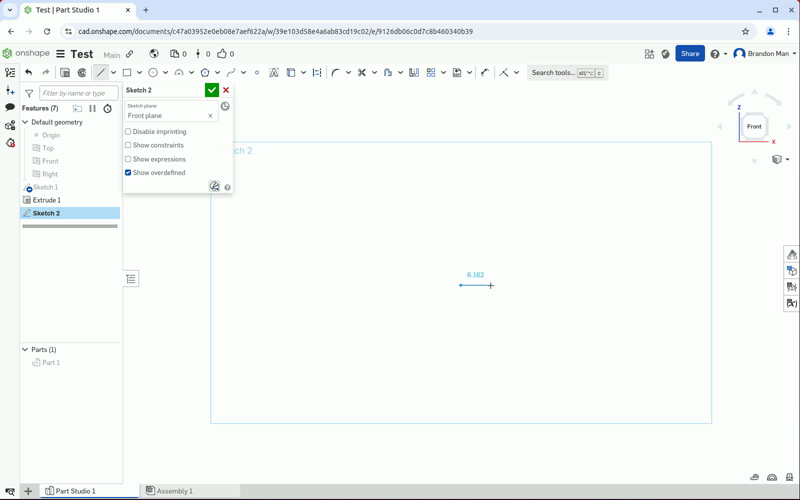
mouse_move(460, 282)
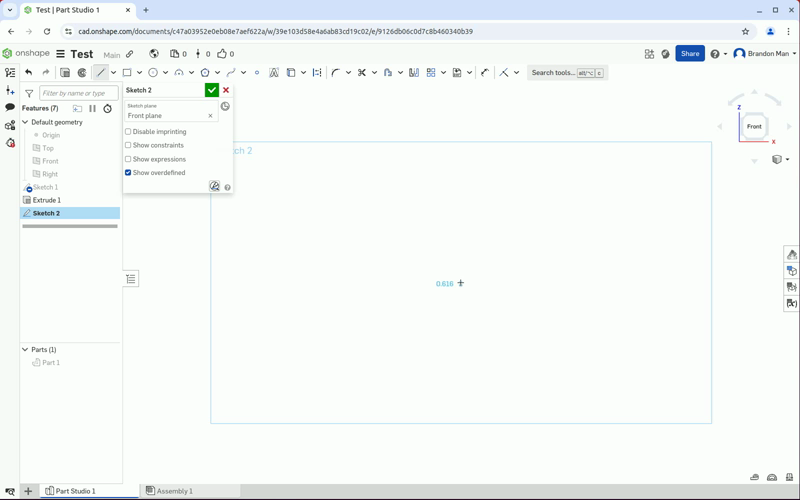
scroll(6)
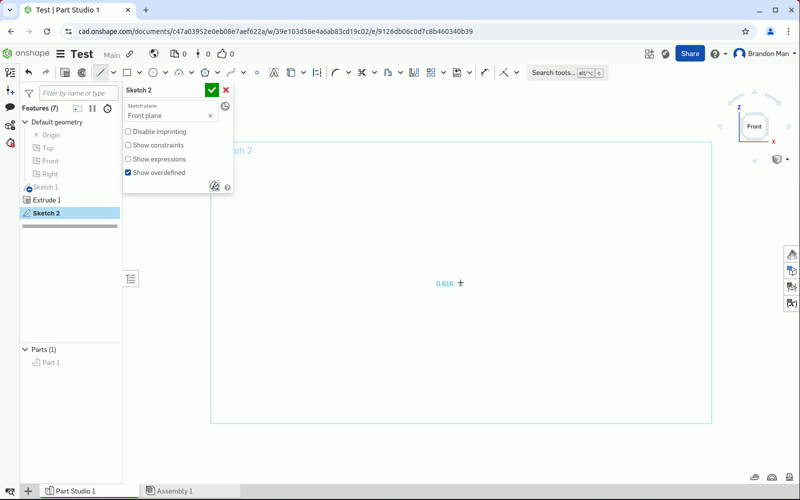
scroll(6)
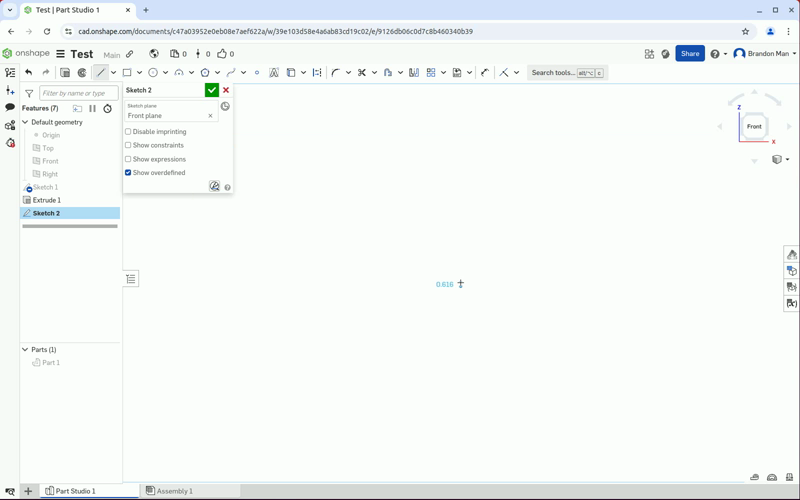
scroll(6)
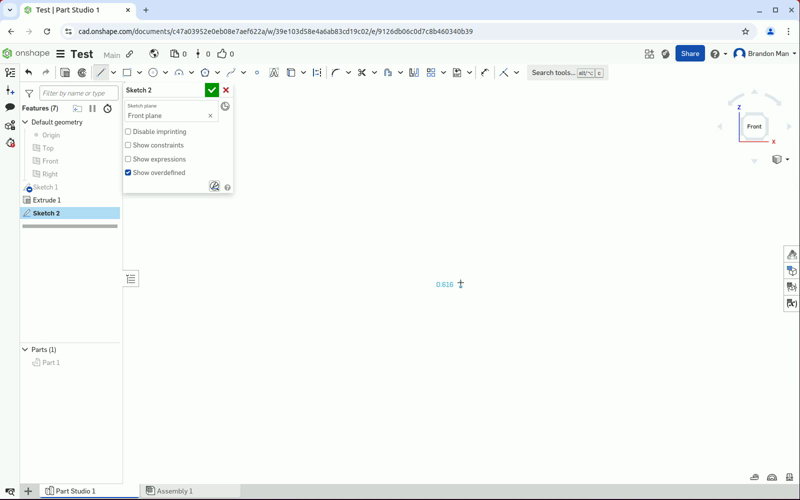
scroll(6)
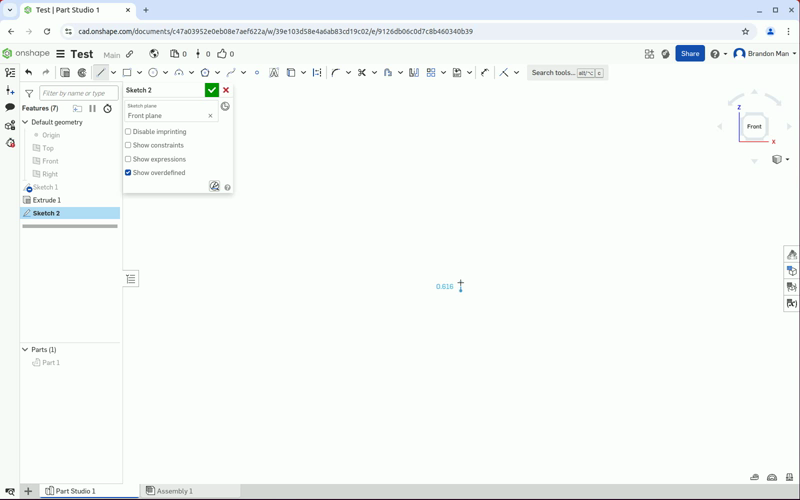
scroll(6)
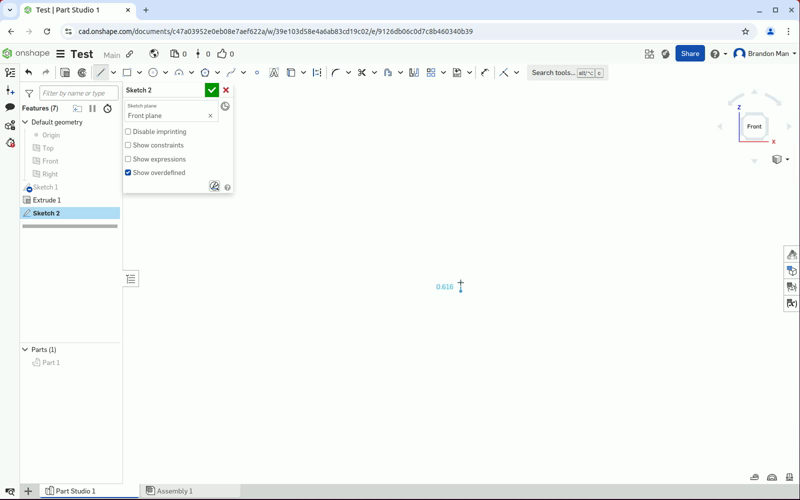
scroll(6)
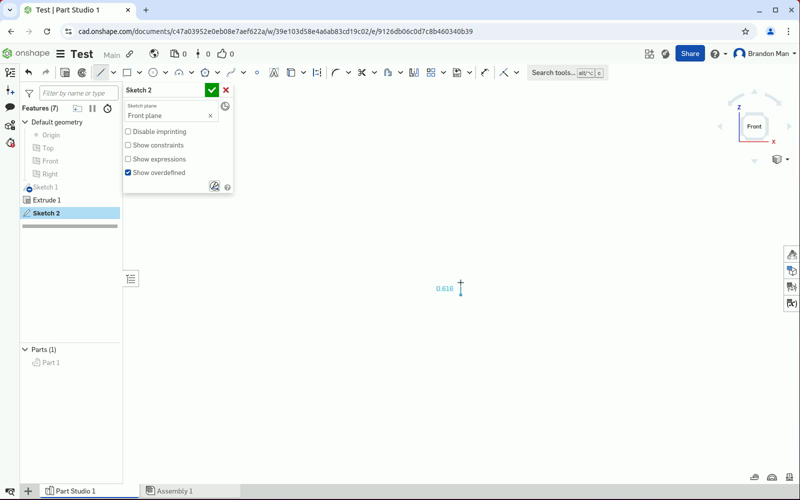
scroll(6)
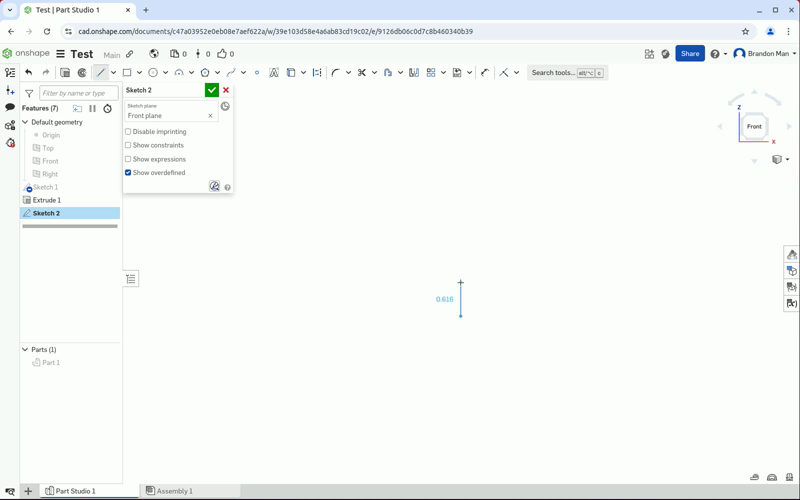
click(460, 282)
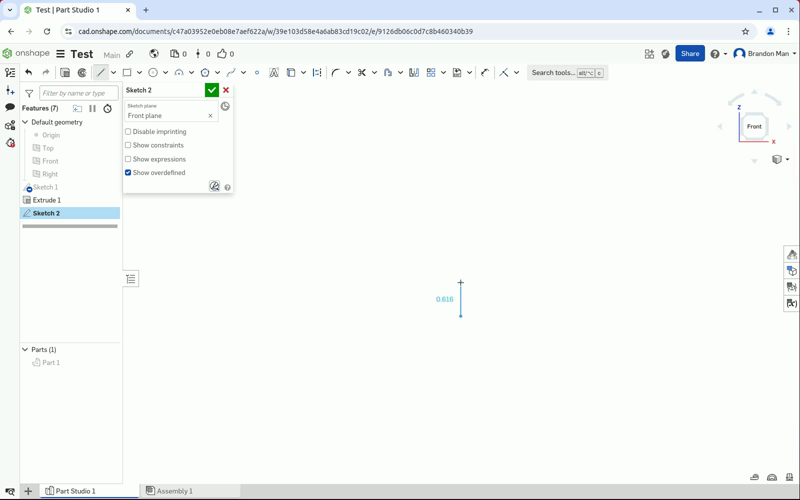
scroll(-6)
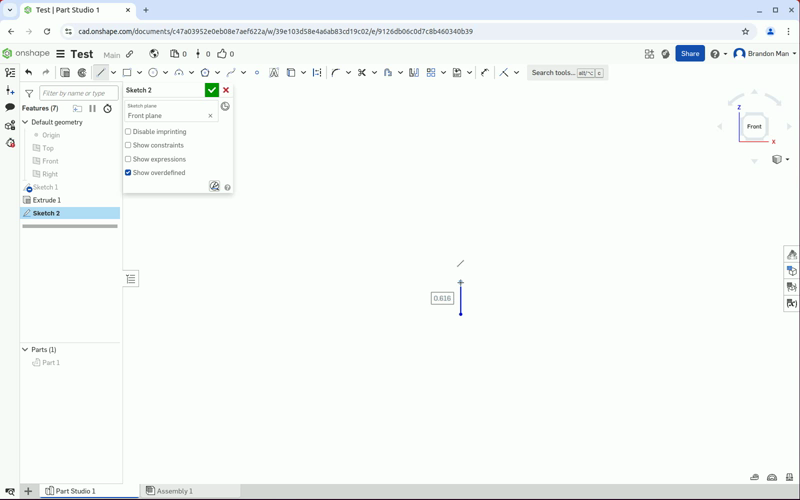
scroll(-6)
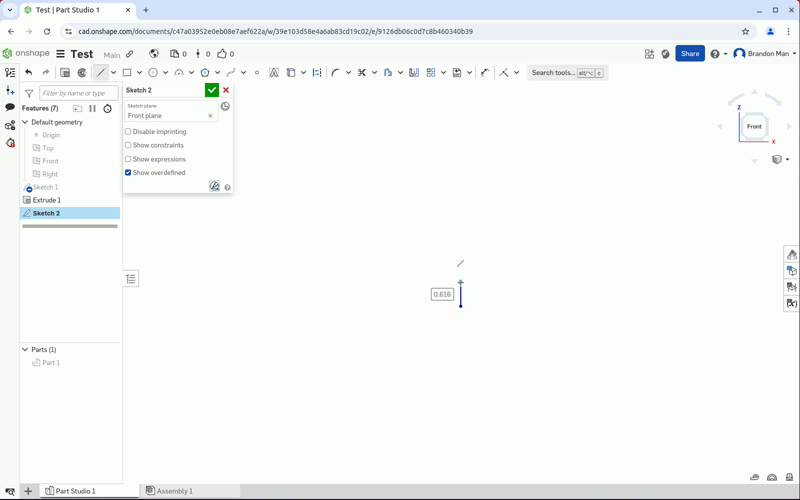
scroll(-6)
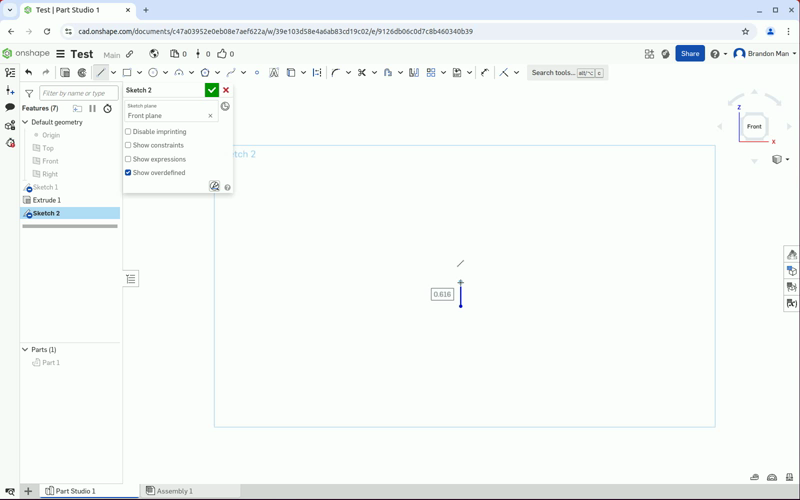
scroll(-6)
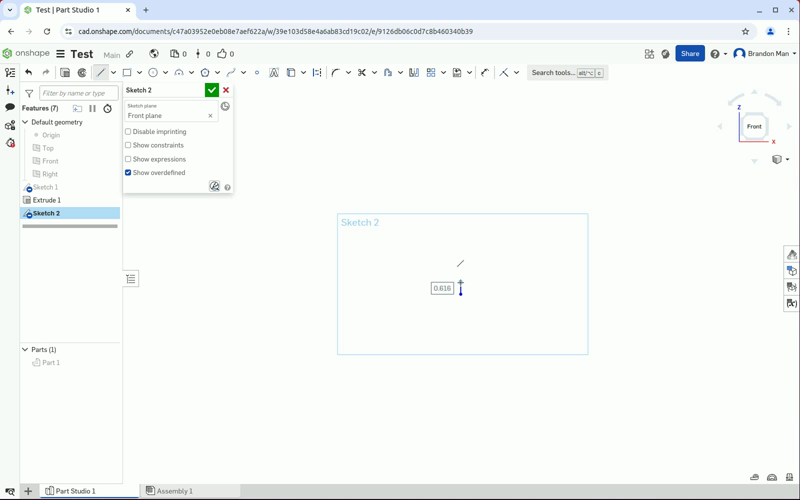
scroll(-6)
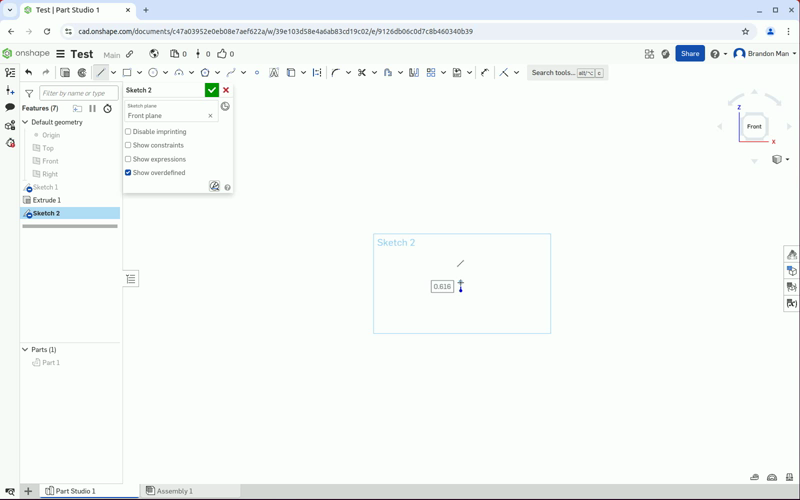
scroll(-6)
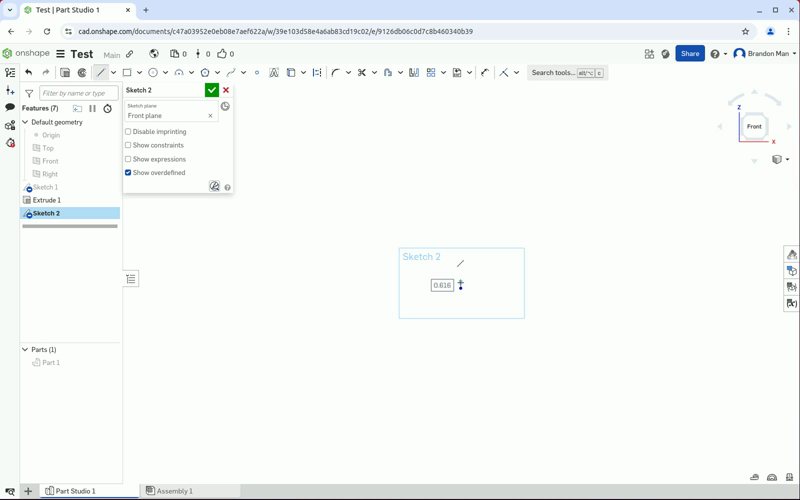
scroll(-6)
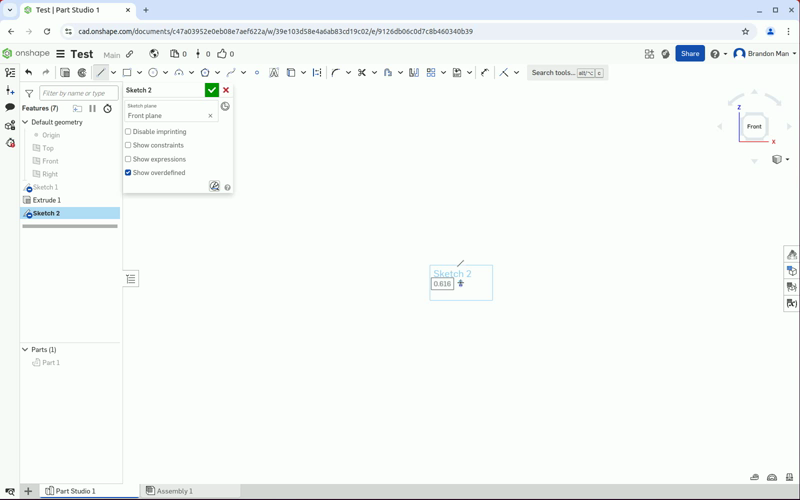
key_up(shift)
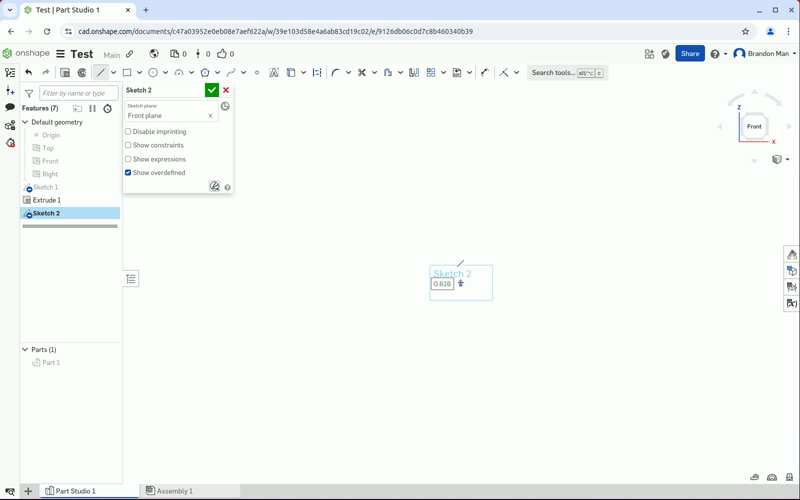
key_down(shift)
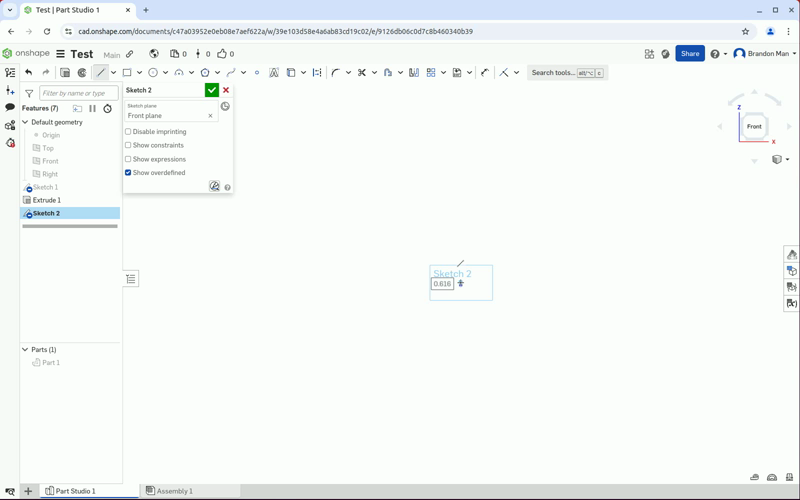
mouse_move(490, 282)
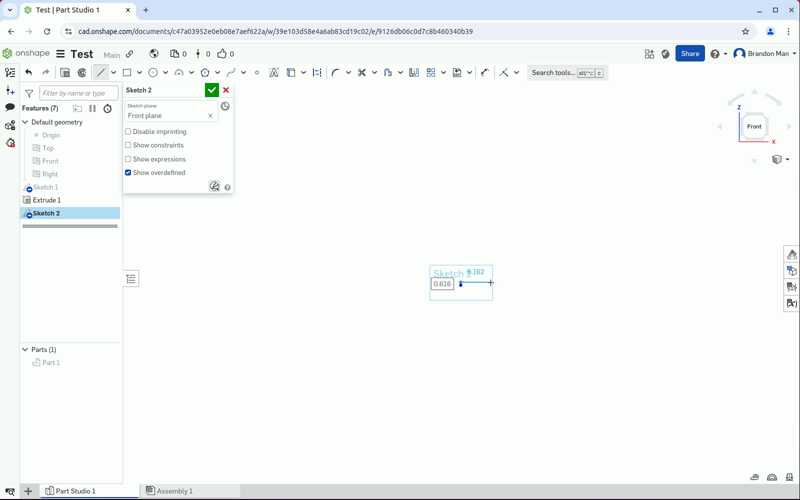
mouse_move(463, 282)
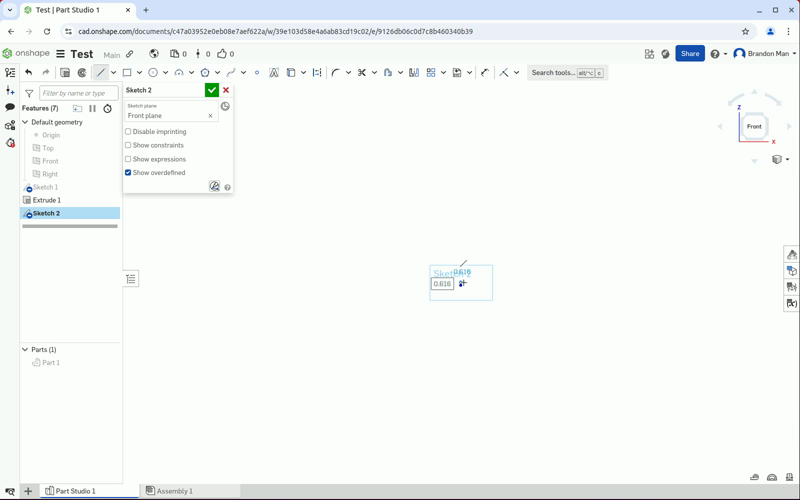
scroll(6)
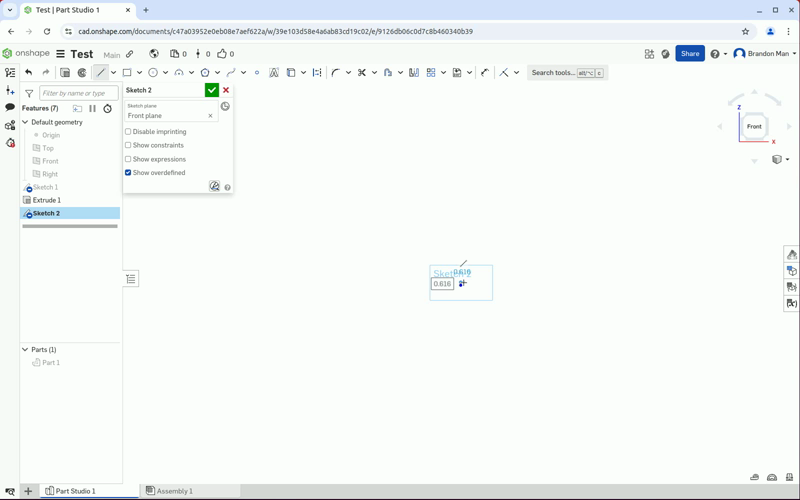
scroll(6)
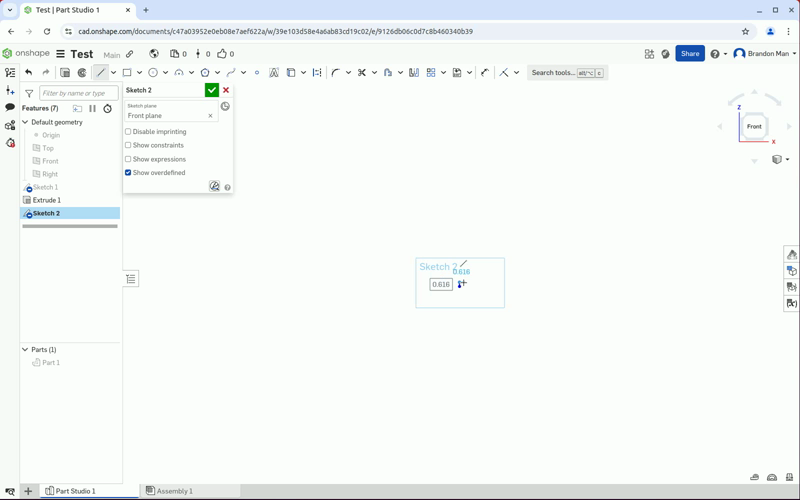
scroll(6)
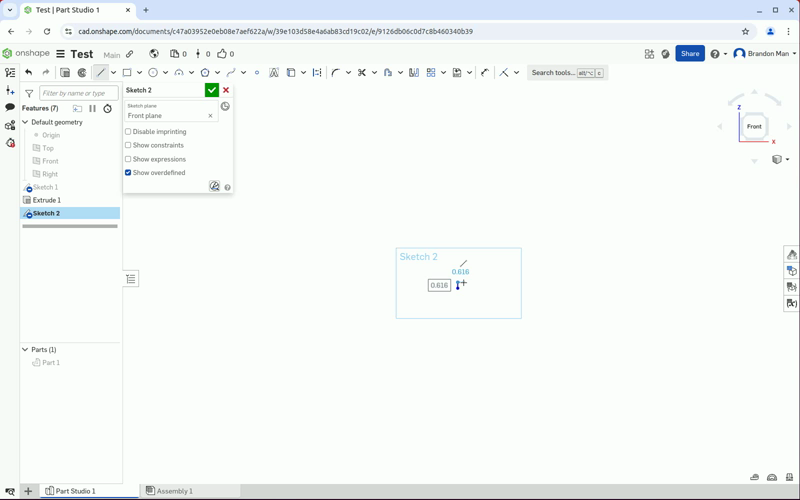
scroll(6)
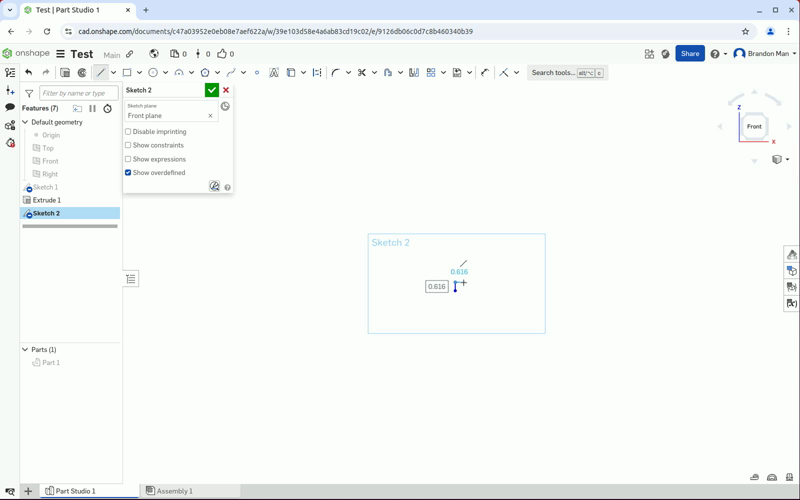
scroll(6)
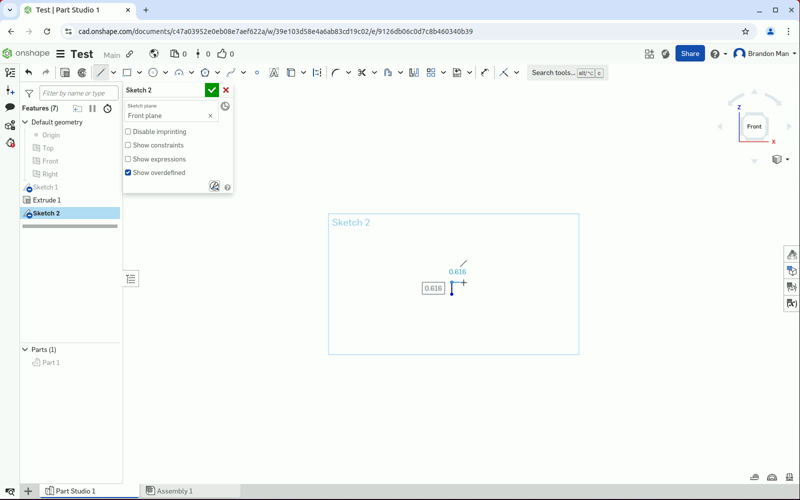
scroll(6)
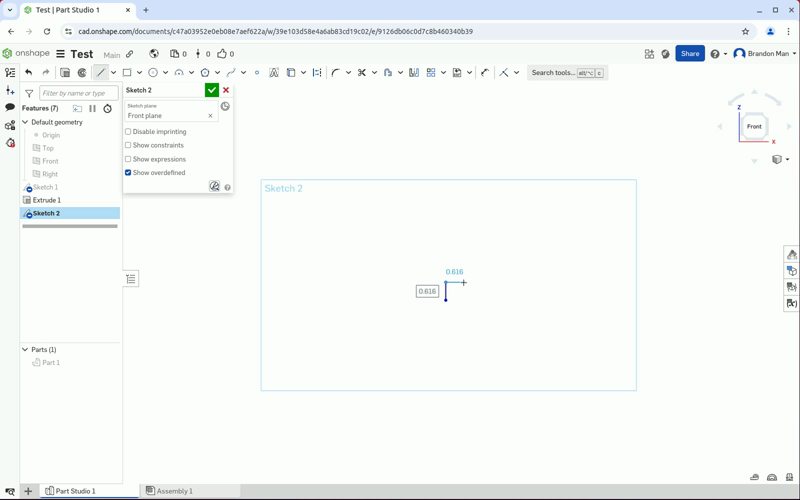
scroll(6)
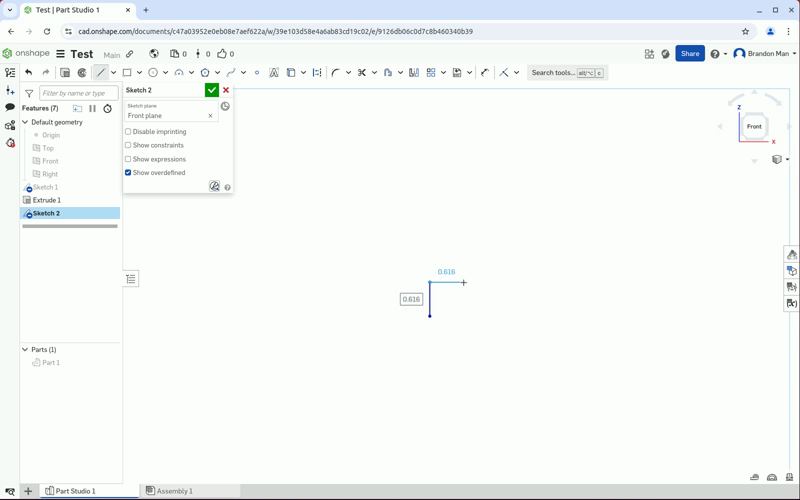
click(463, 282)
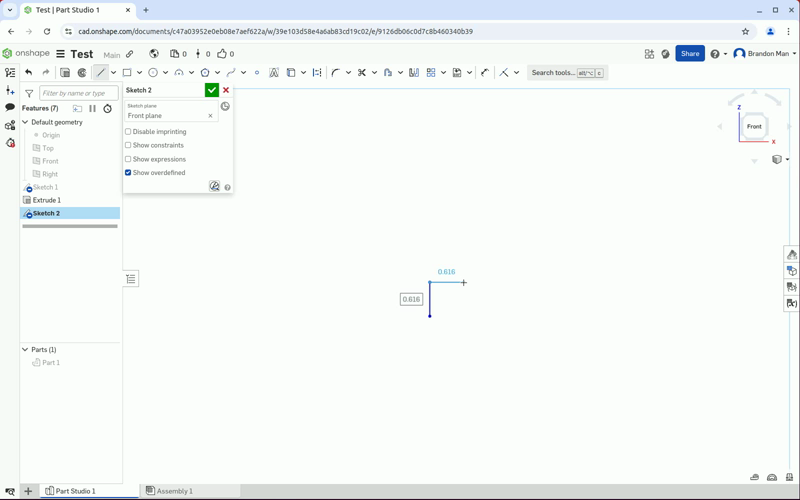
scroll(-6)
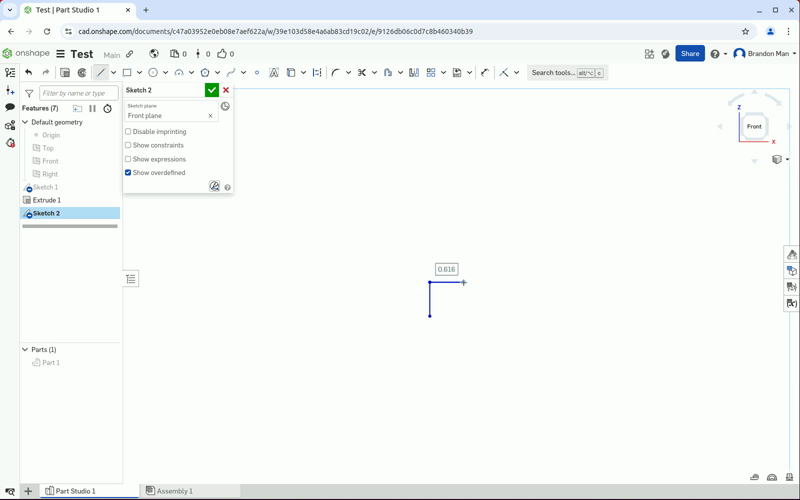
scroll(-6)
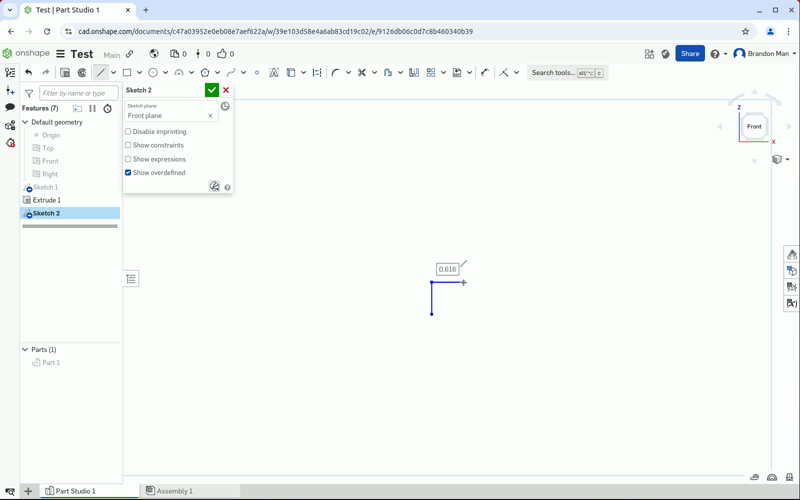
scroll(-6)
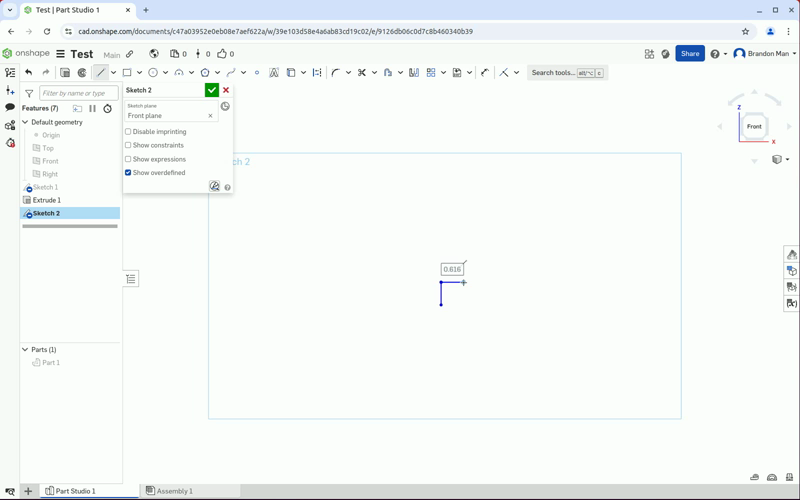
scroll(-6)
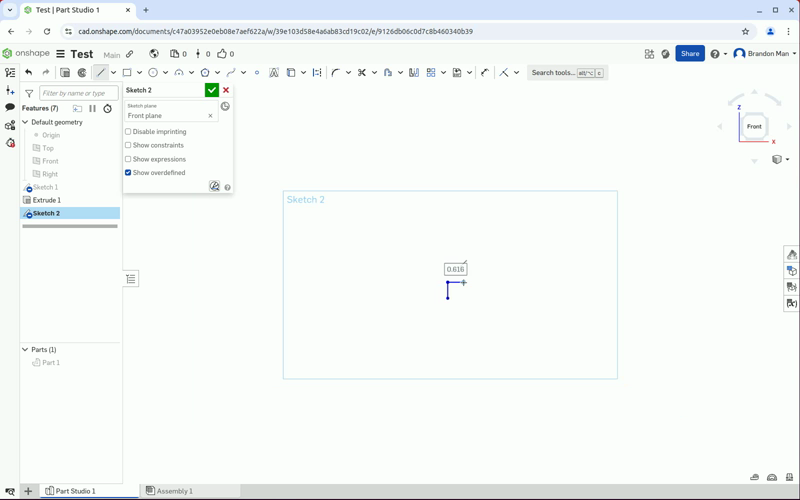
scroll(-6)
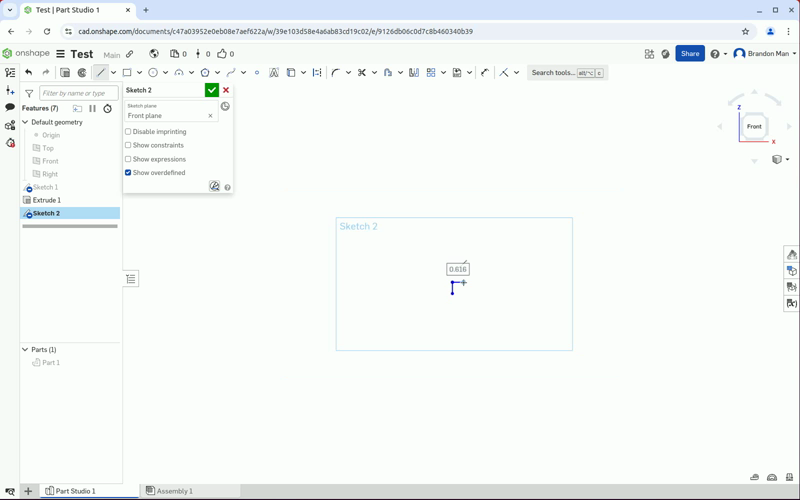
scroll(-6)
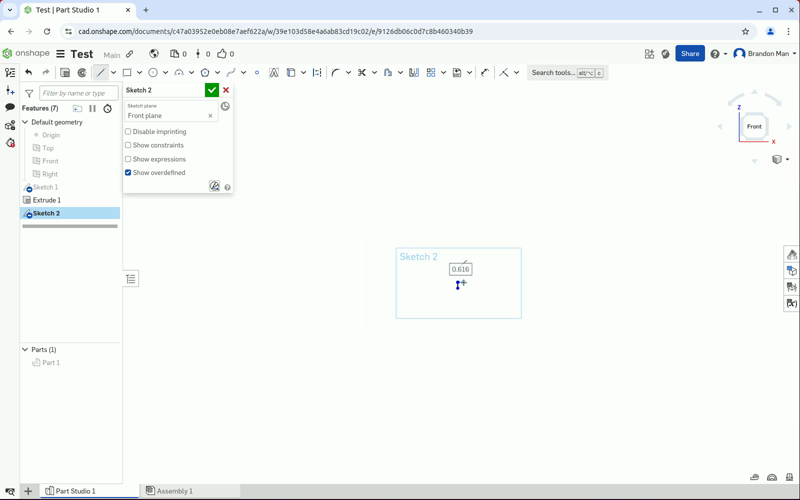
scroll(-6)
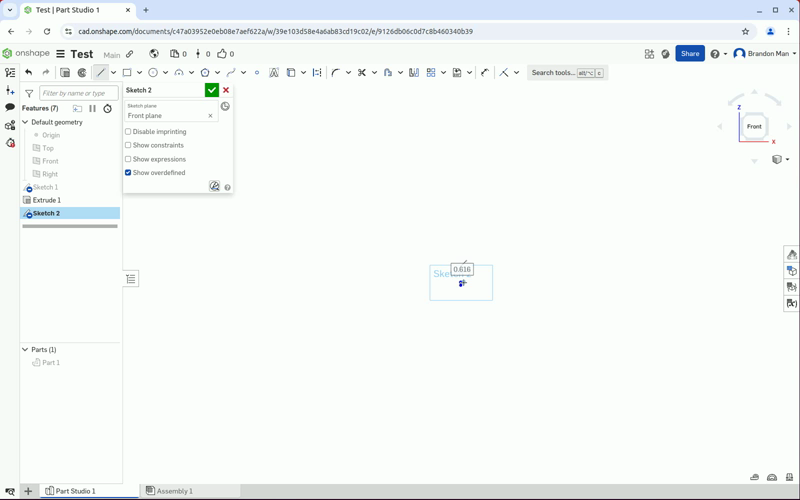
key_up(shift)
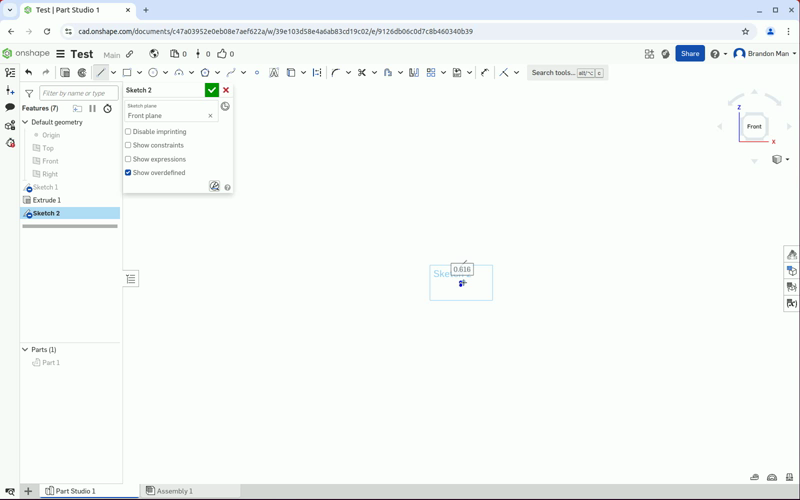
key(esc)
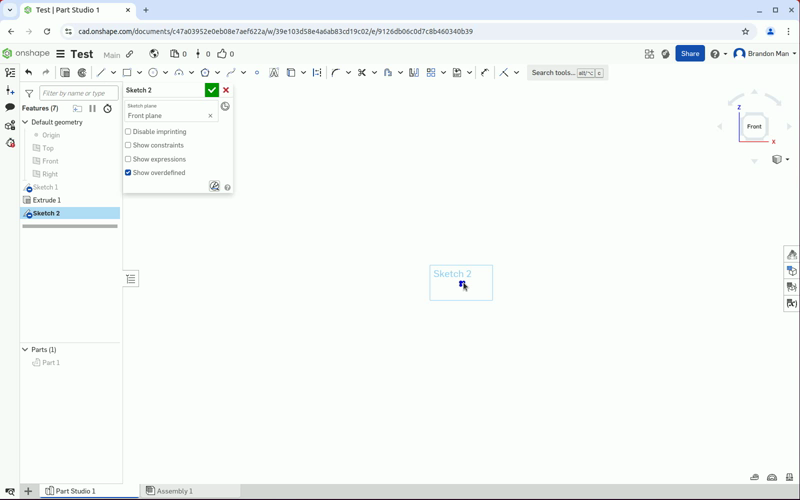
key(a)
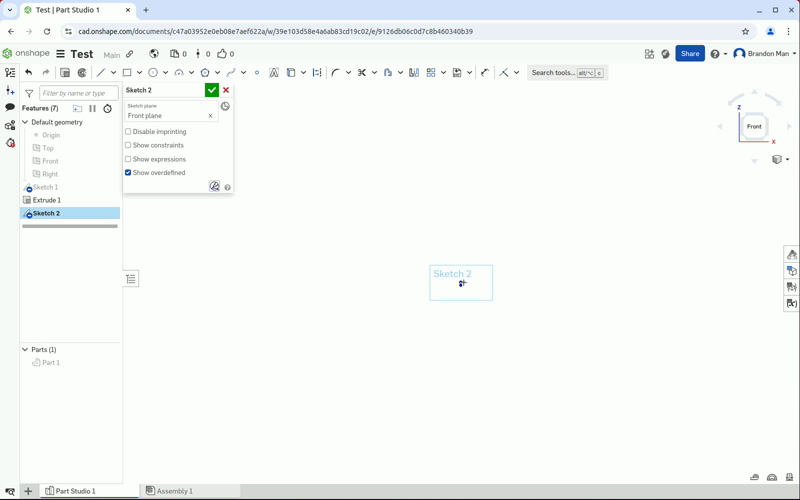
mouse_move(463, 282)
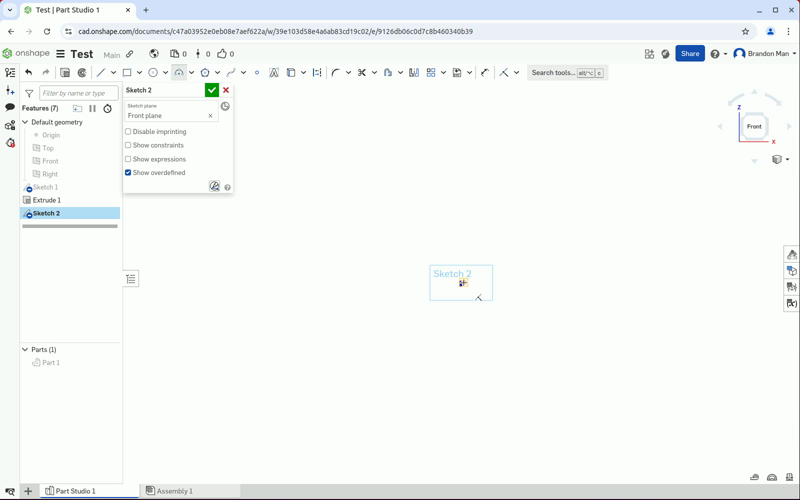
scroll(6)
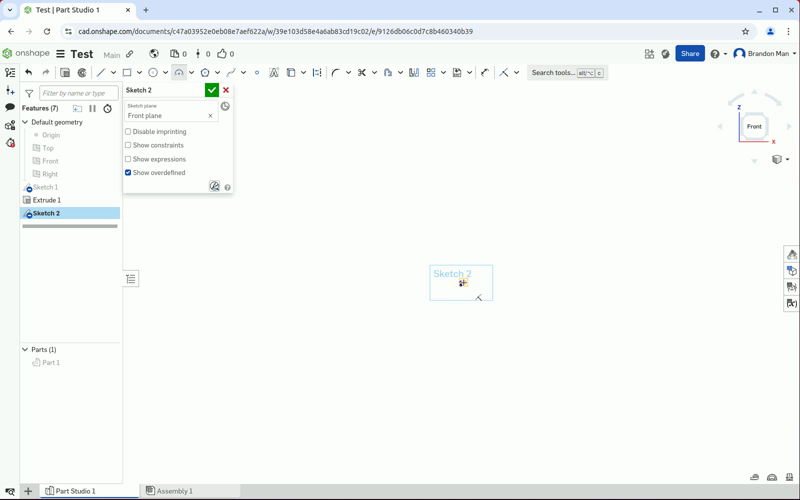
scroll(6)
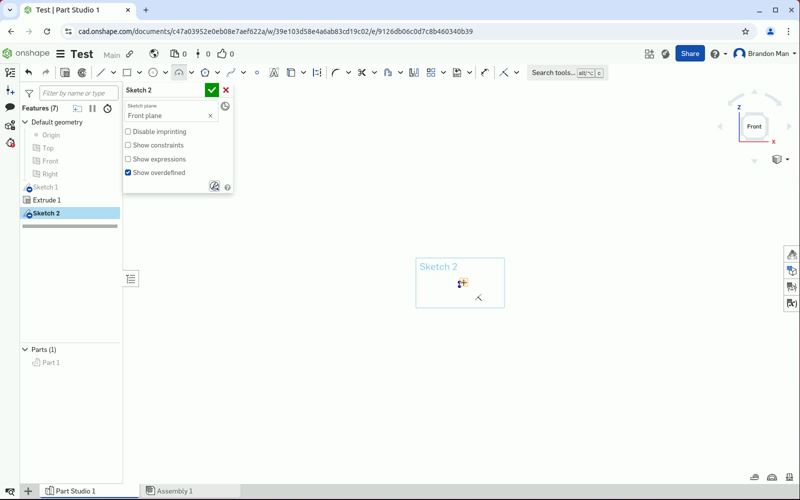
scroll(6)
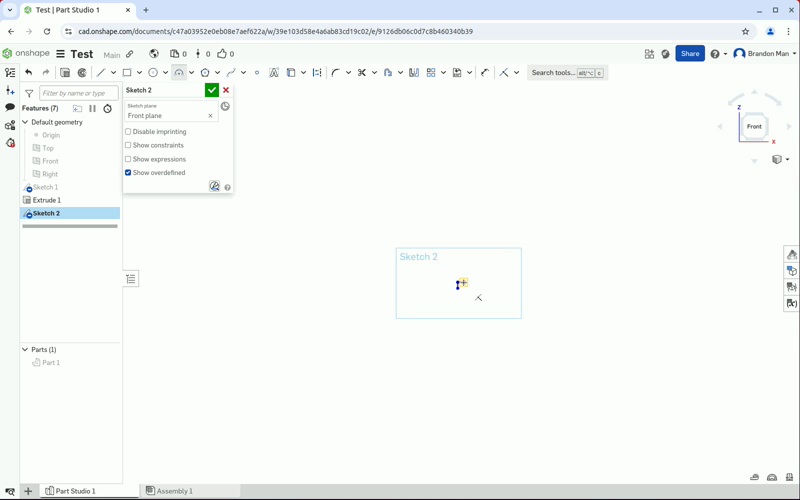
scroll(6)
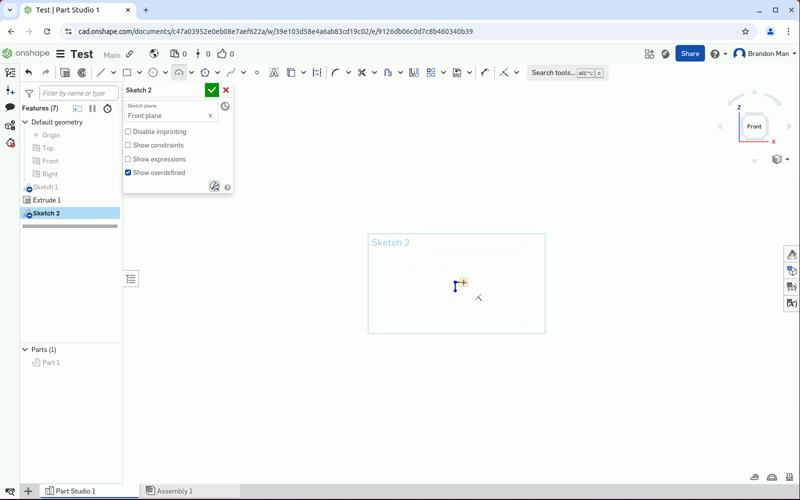
scroll(6)
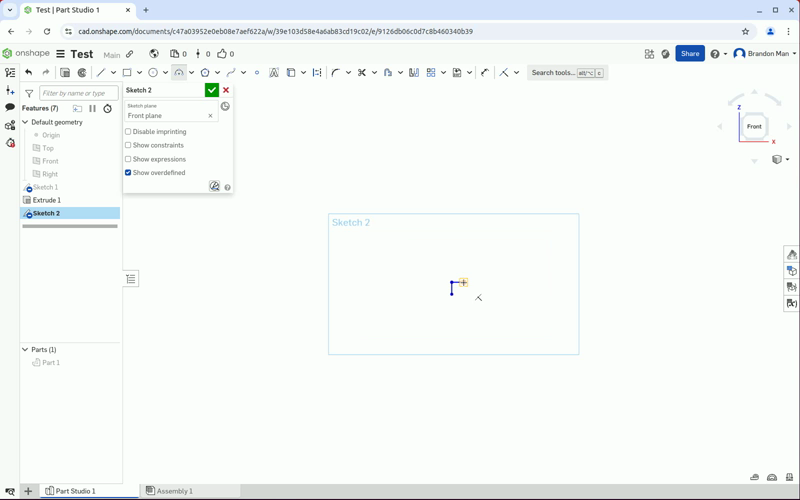
scroll(6)
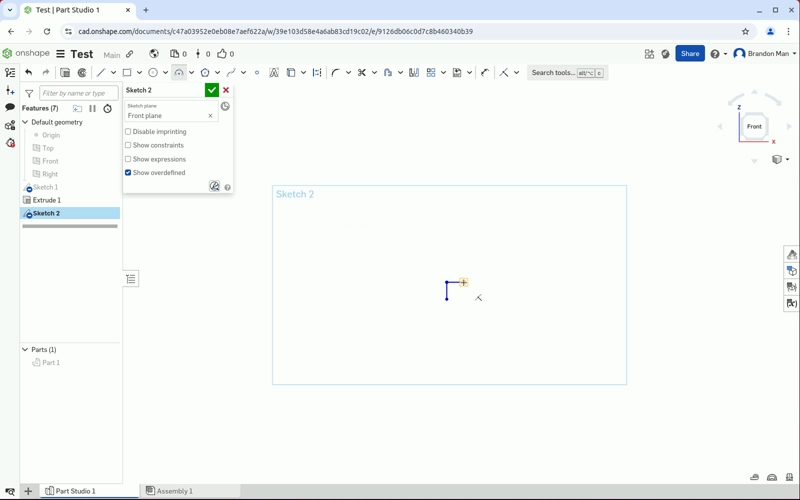
scroll(6)
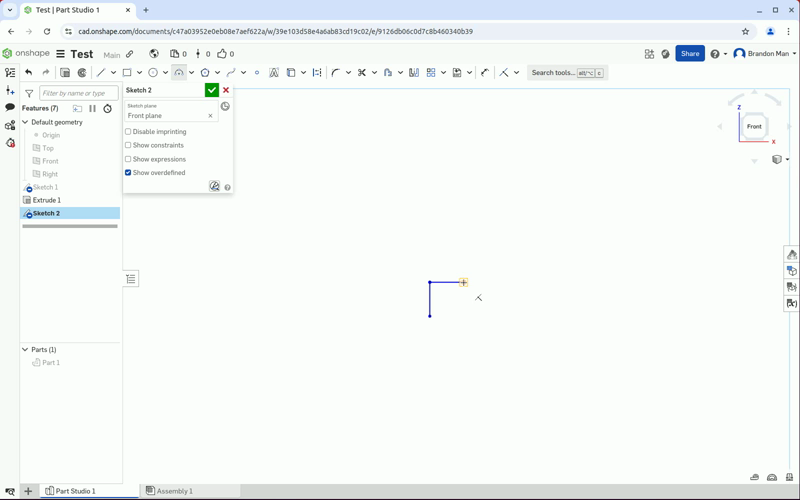
click(463, 282)
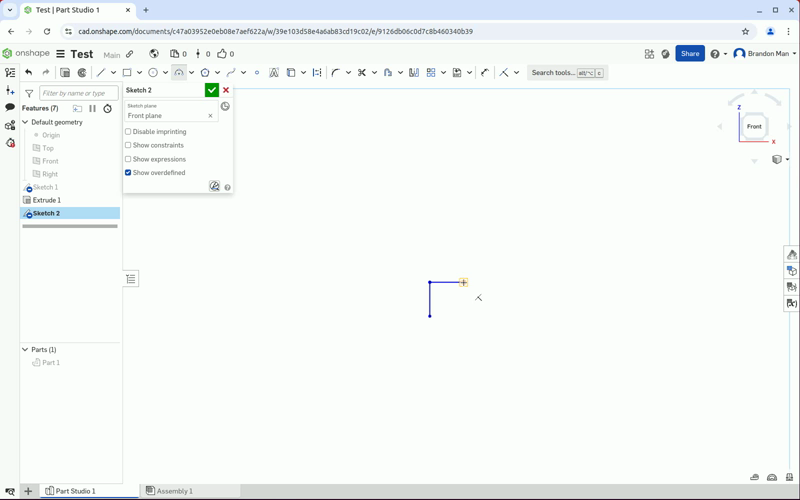
scroll(-6)
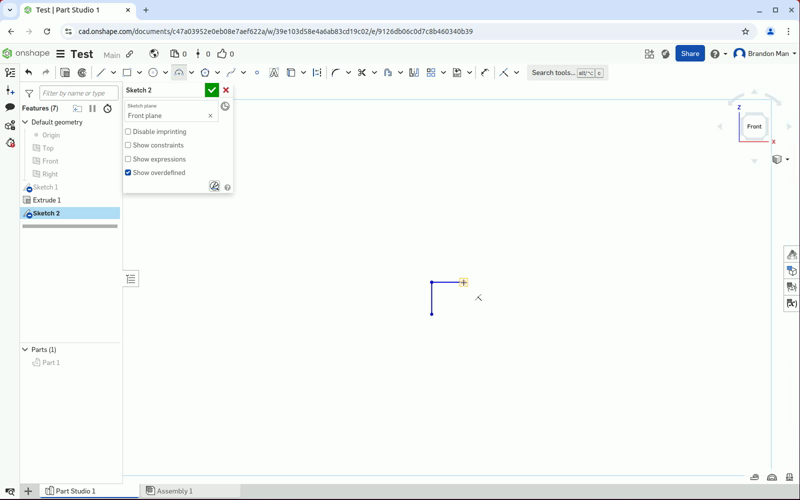
scroll(-6)
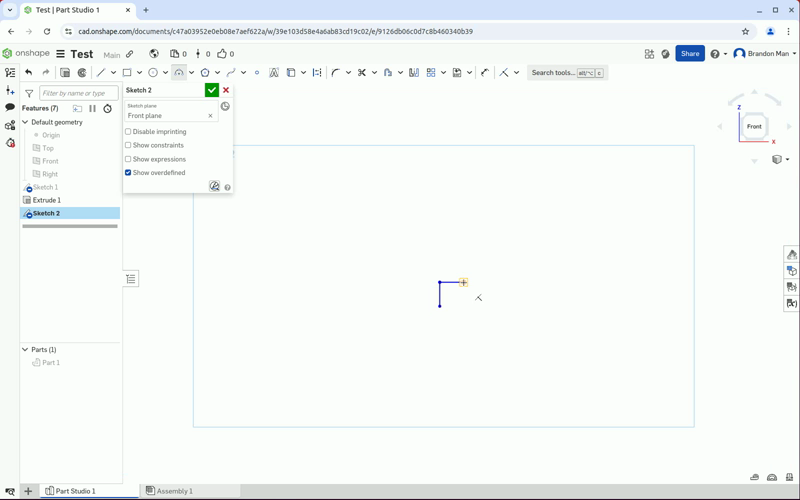
scroll(-6)
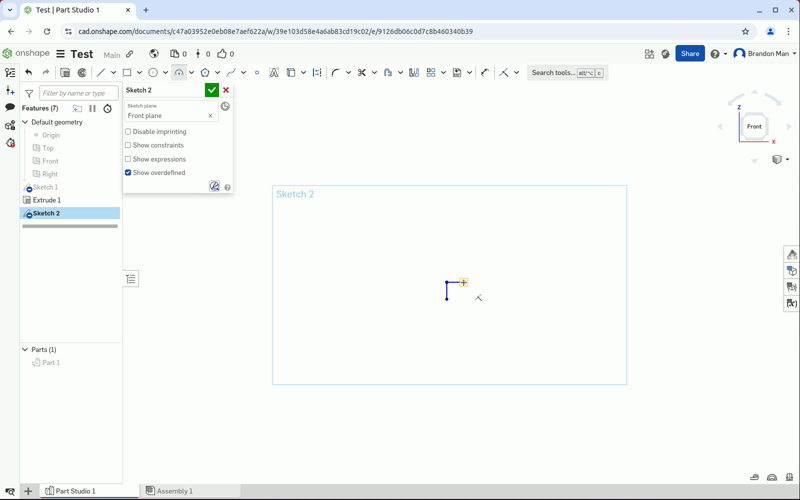
scroll(-6)
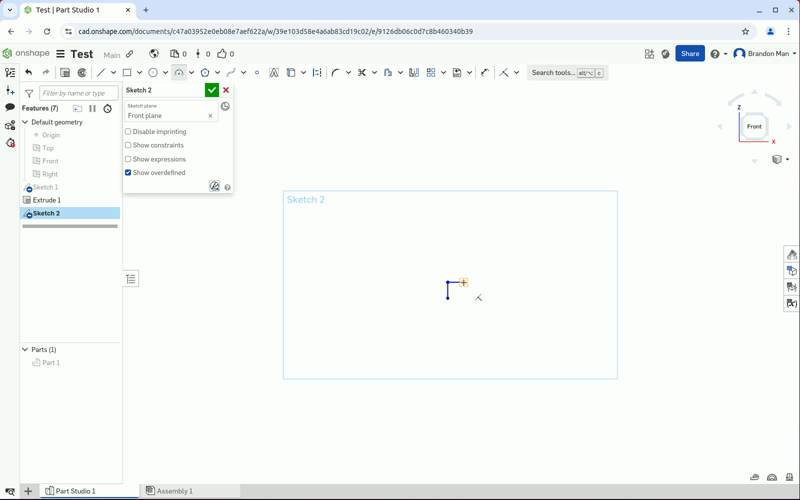
scroll(-6)
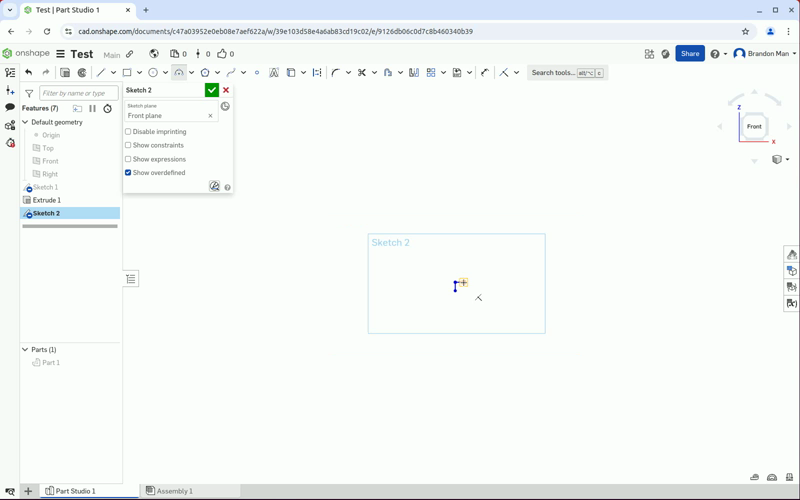
scroll(-6)
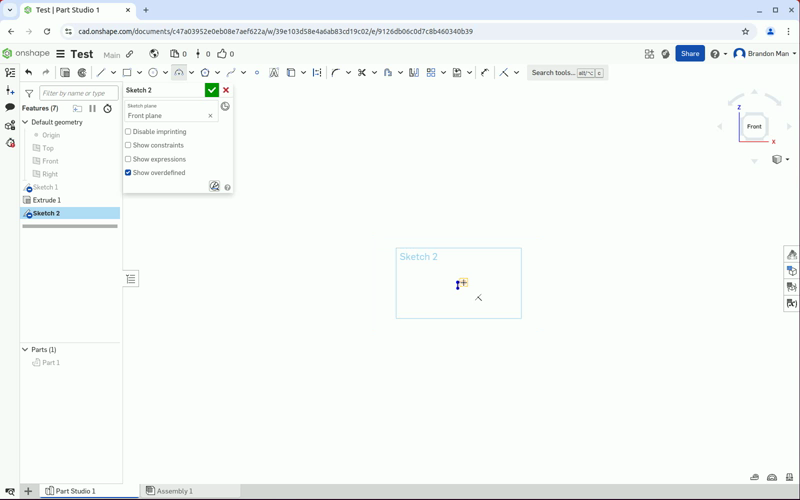
scroll(-6)
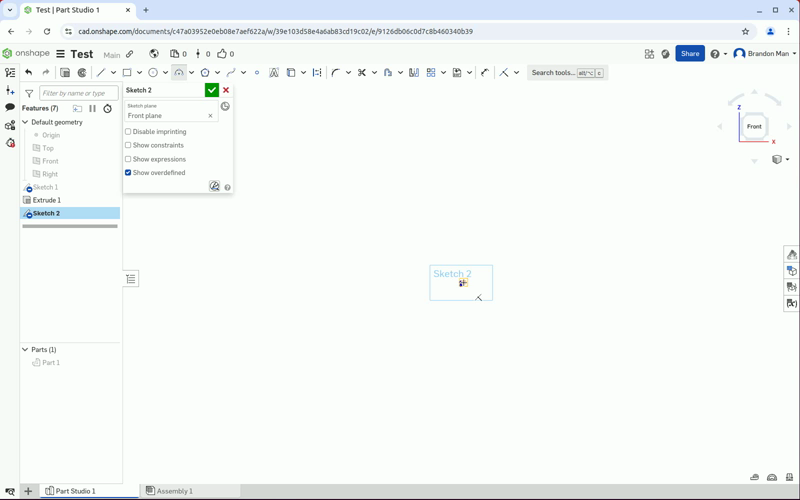
mouse_move(460, 285)
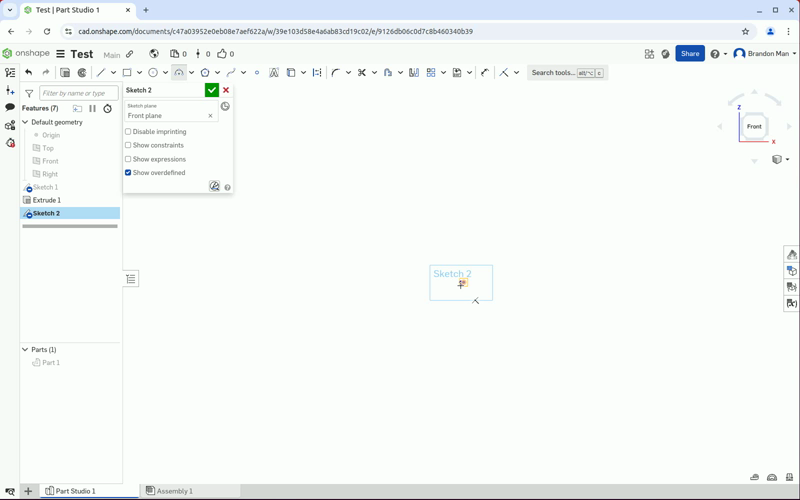
scroll(6)
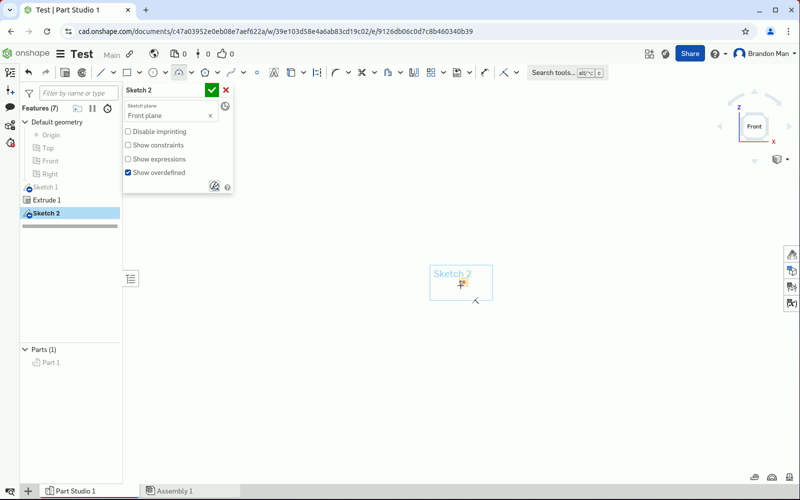
scroll(6)
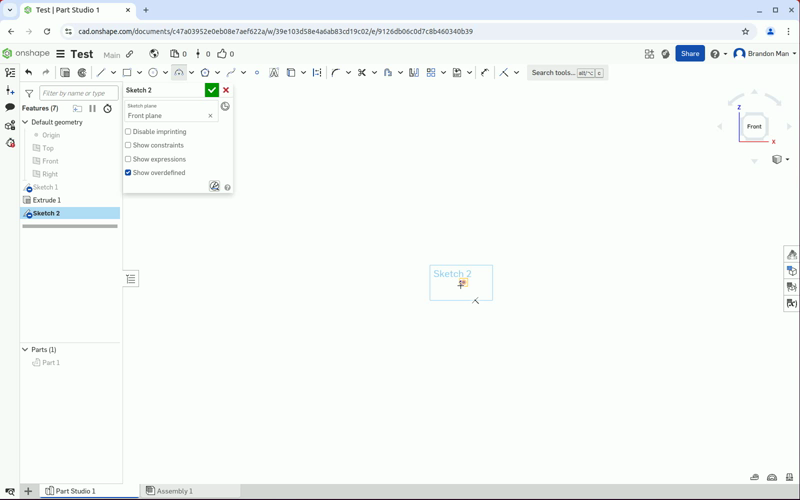
scroll(6)
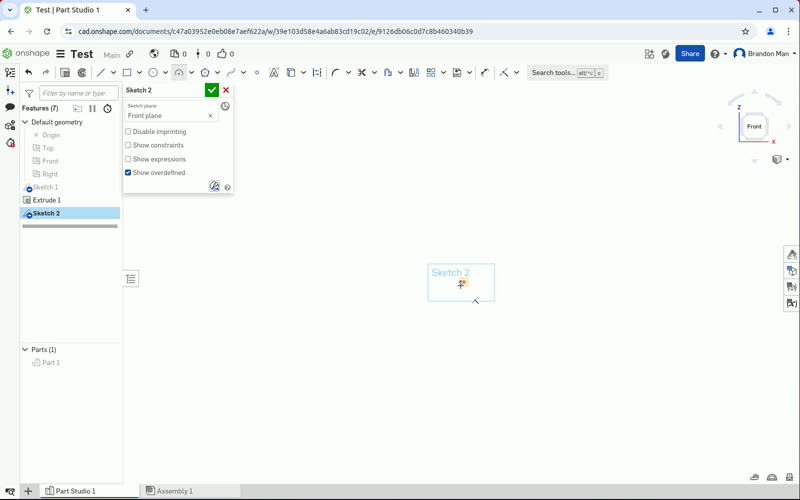
scroll(6)
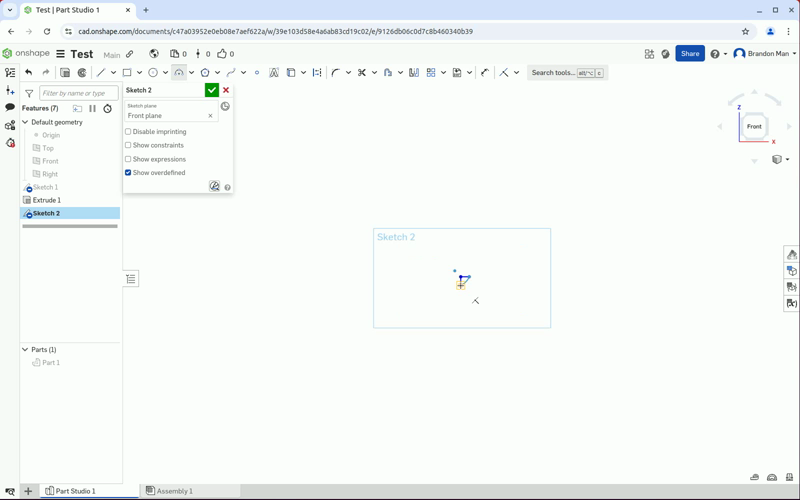
scroll(6)
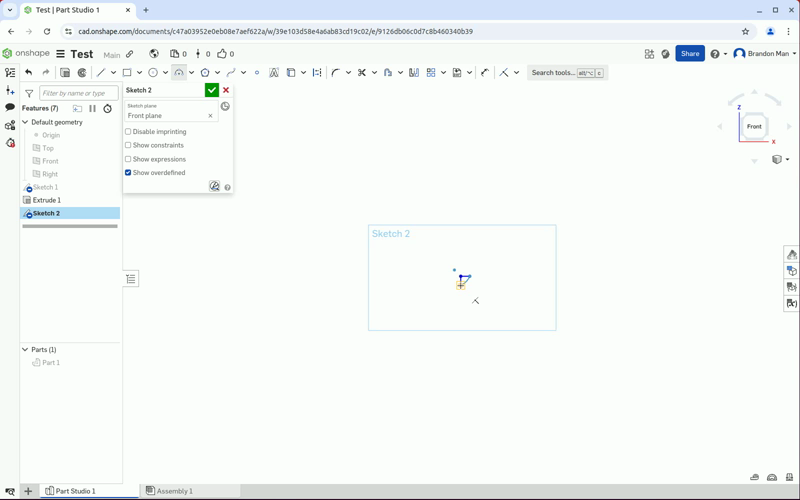
scroll(6)
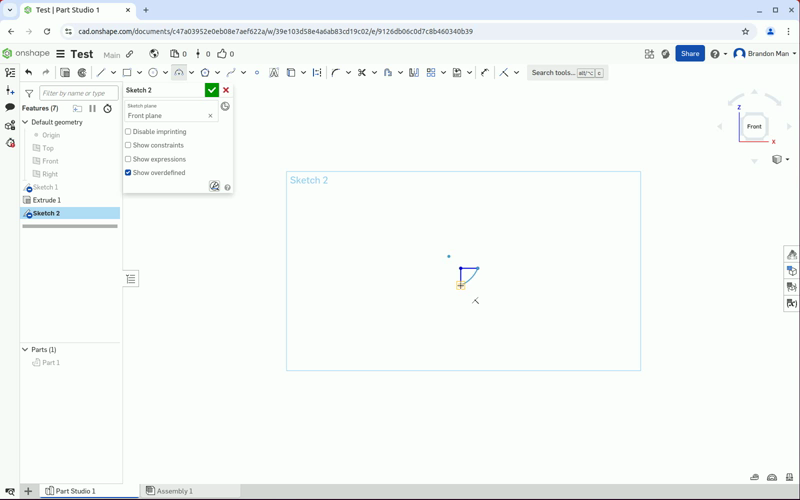
scroll(6)
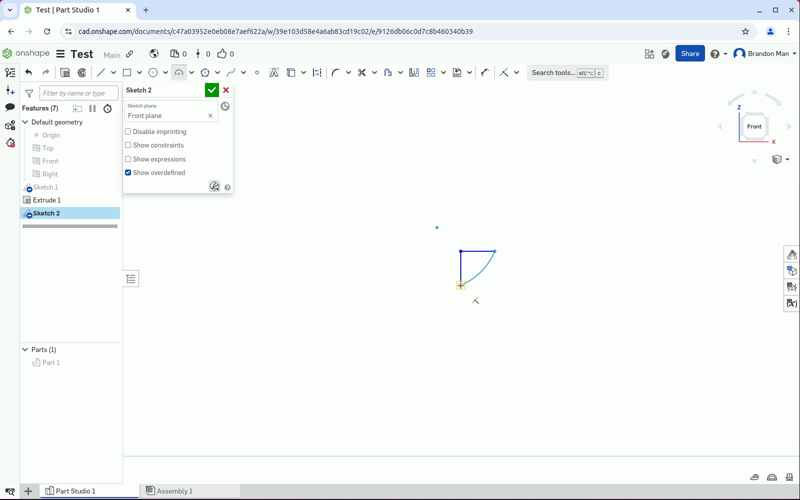
click(460, 285)
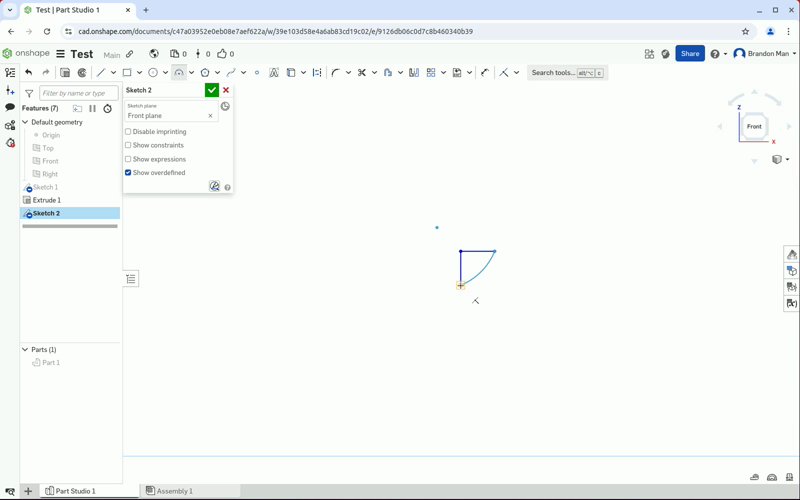
scroll(-6)
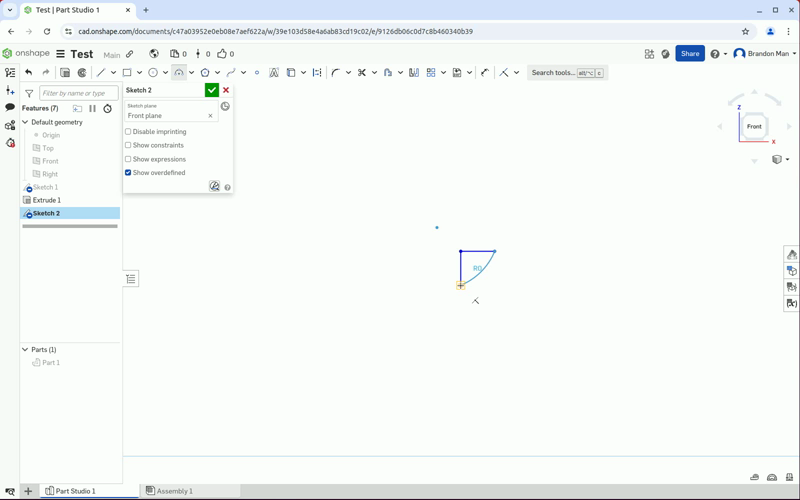
scroll(-6)
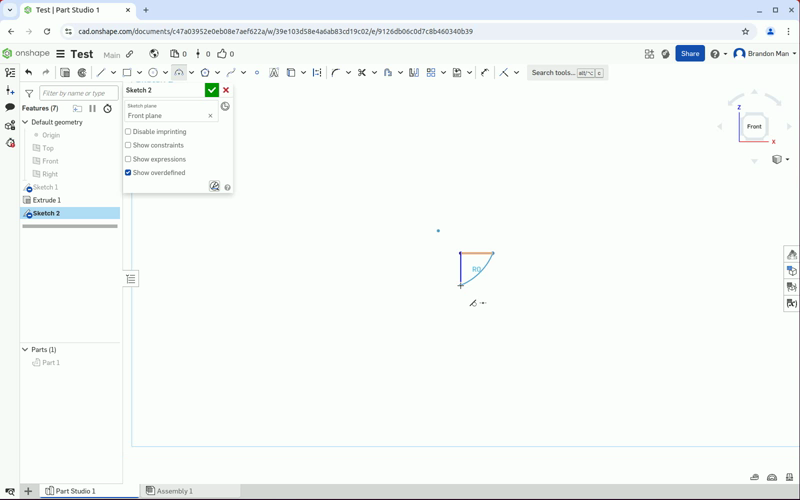
scroll(-6)
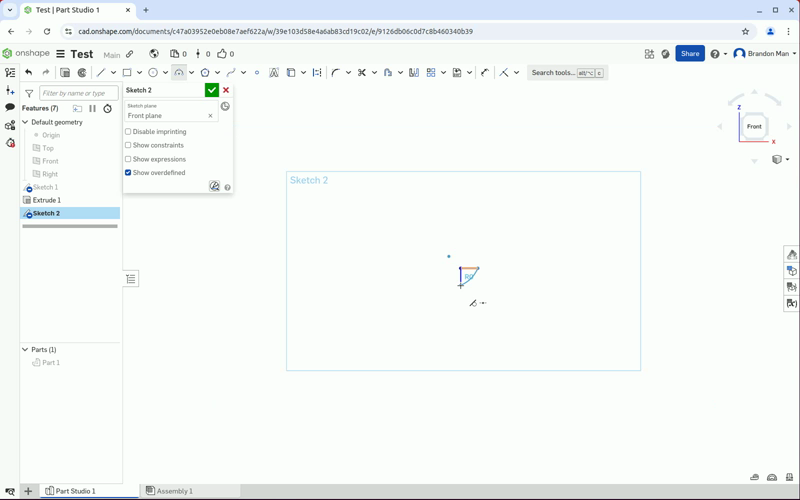
scroll(-6)
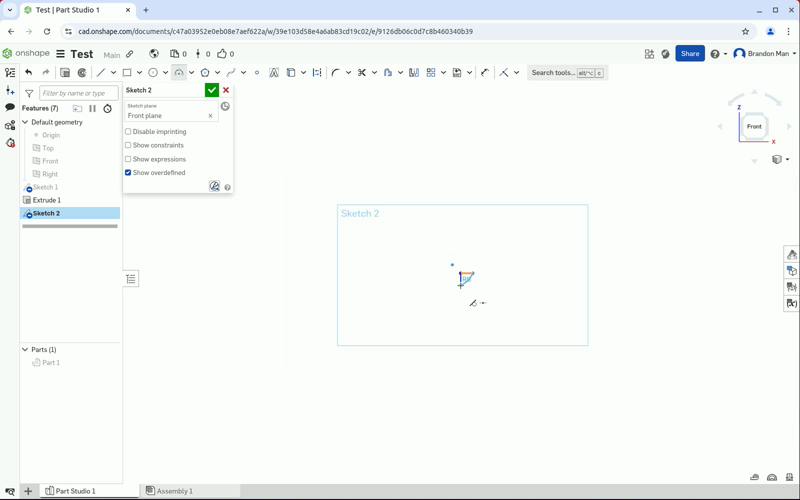
scroll(-6)
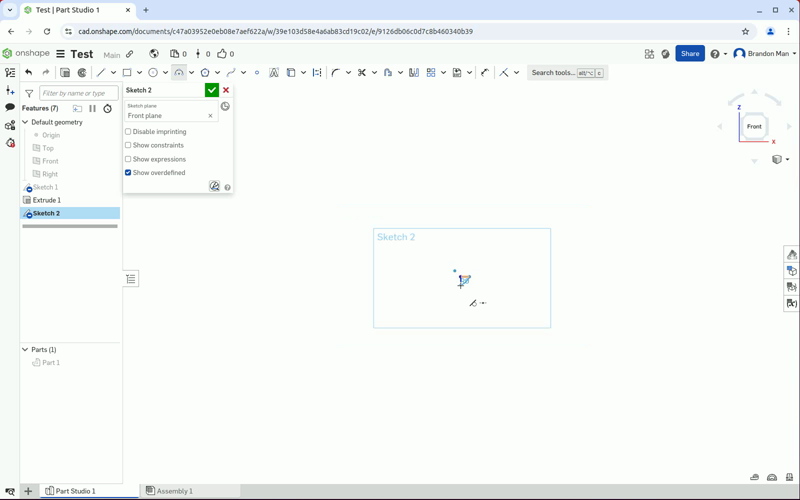
scroll(-6)
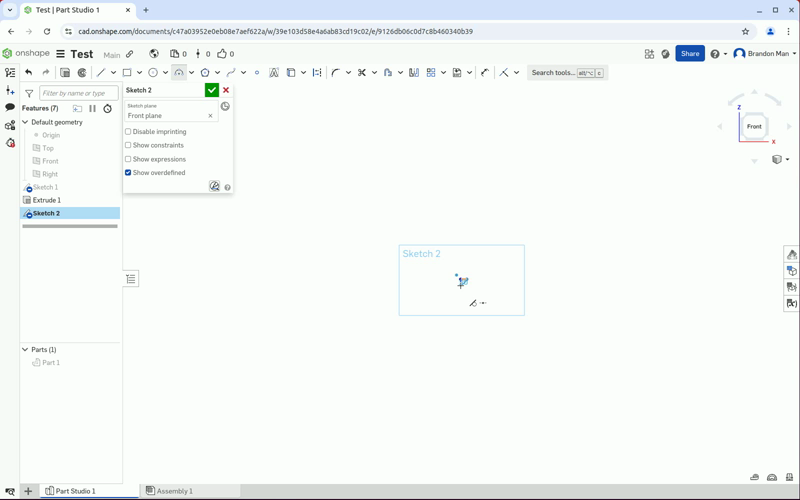
scroll(-6)
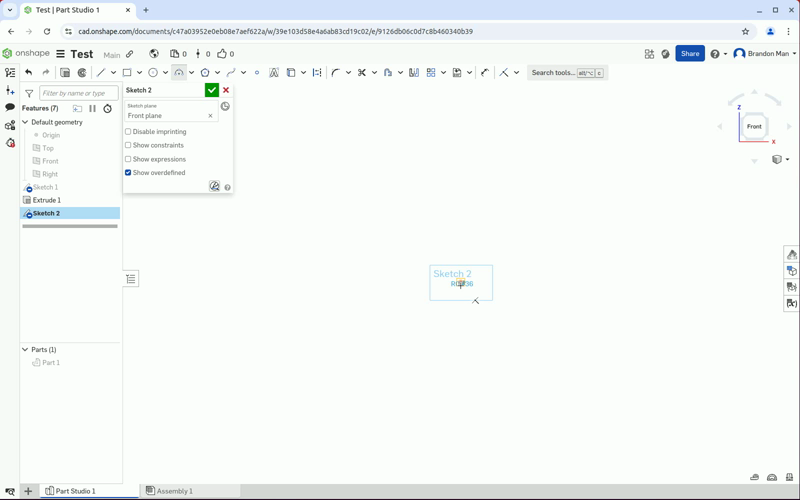
key_down(shift)
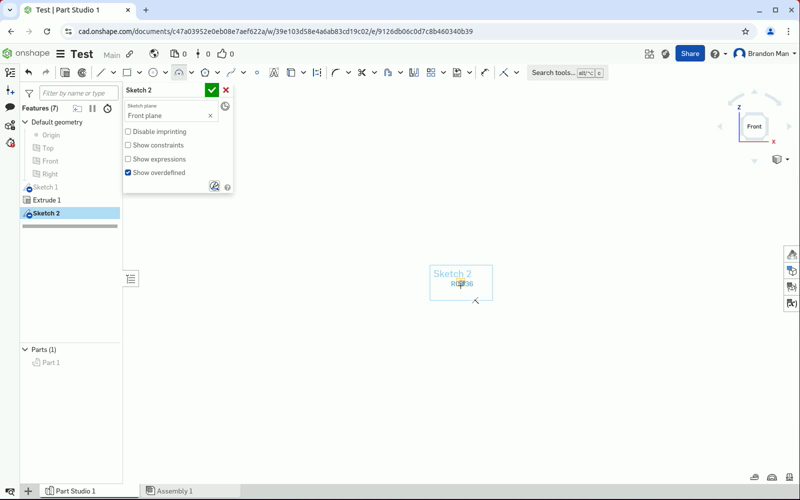
mouse_move(458, 280)
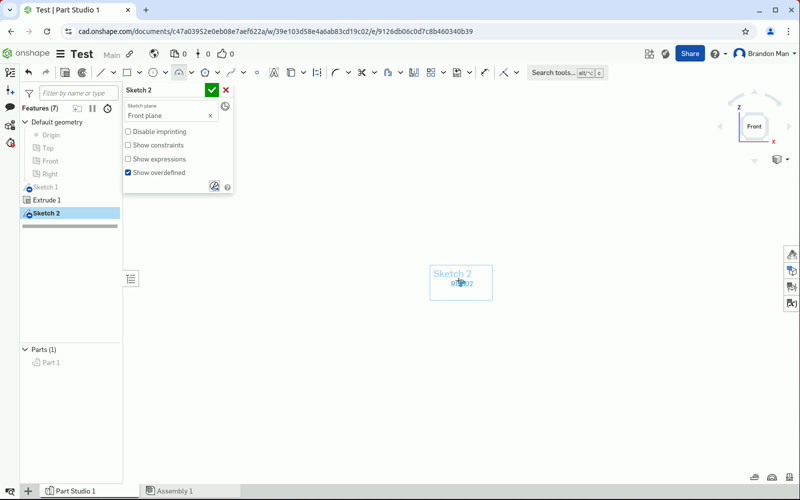
scroll(6)
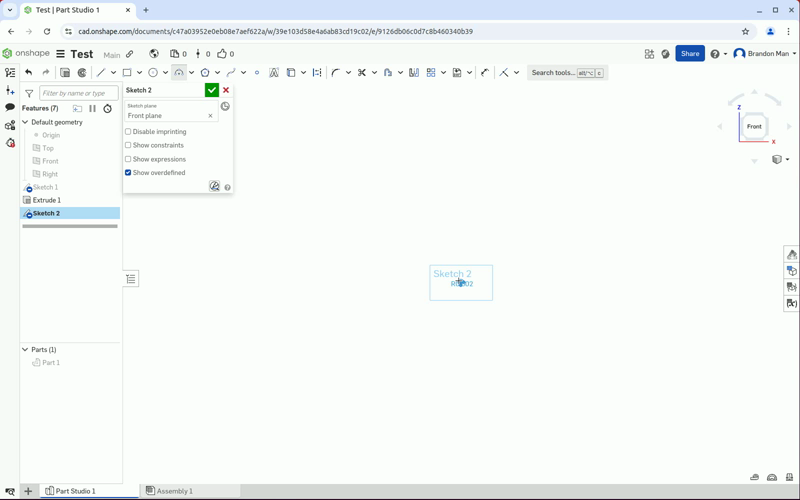
scroll(6)
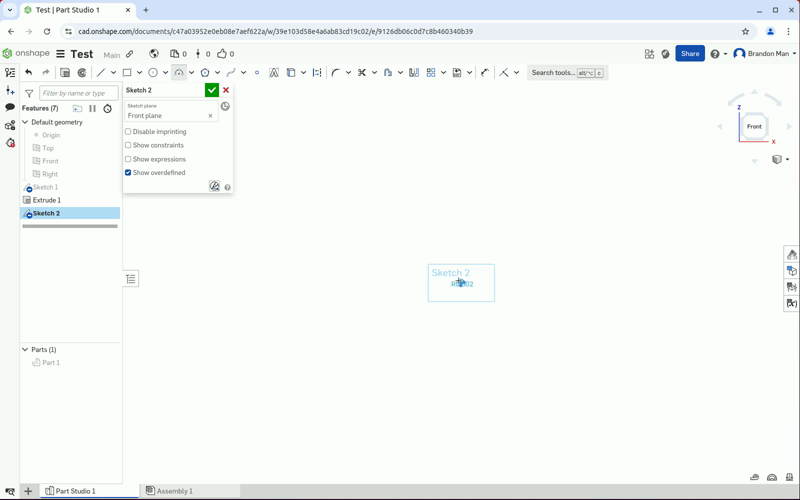
scroll(6)
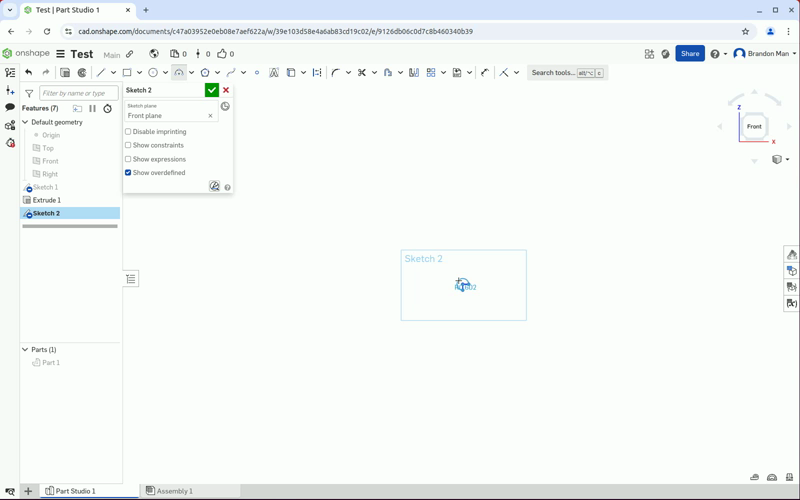
scroll(6)
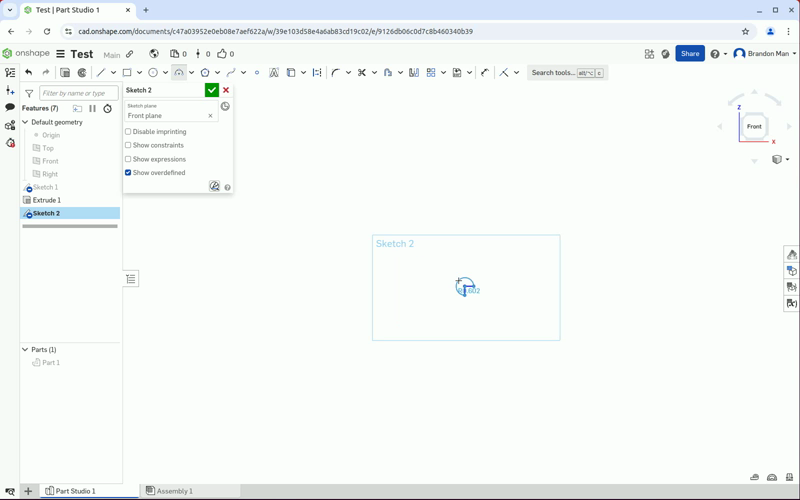
scroll(6)
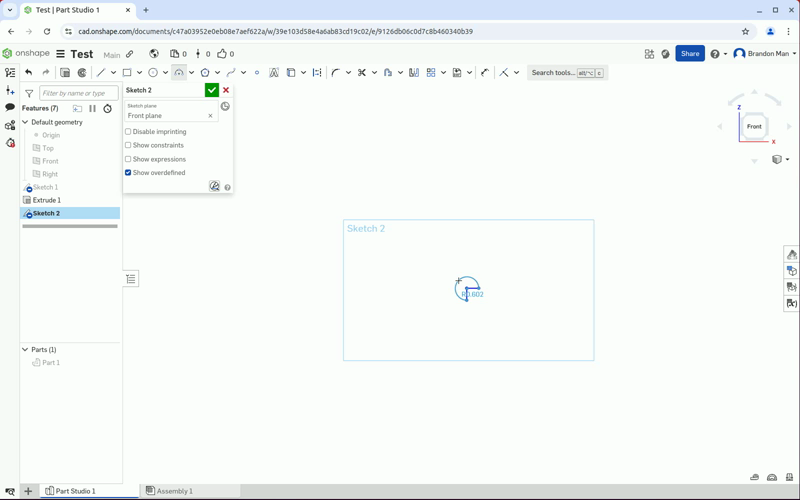
scroll(6)
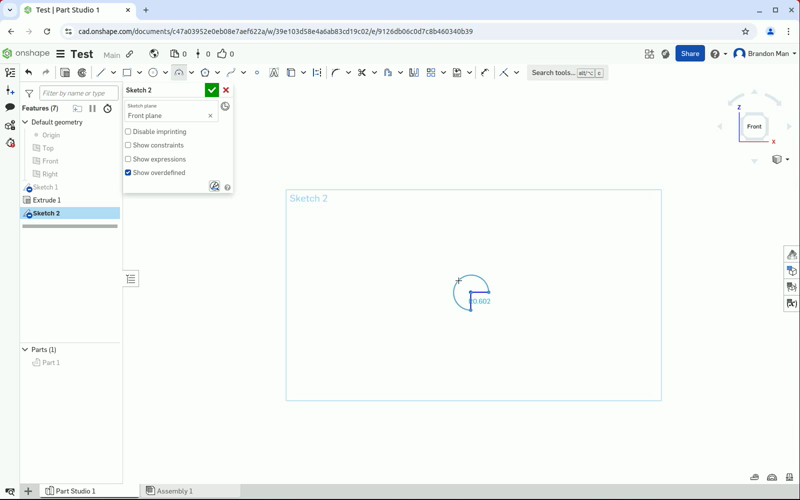
scroll(6)
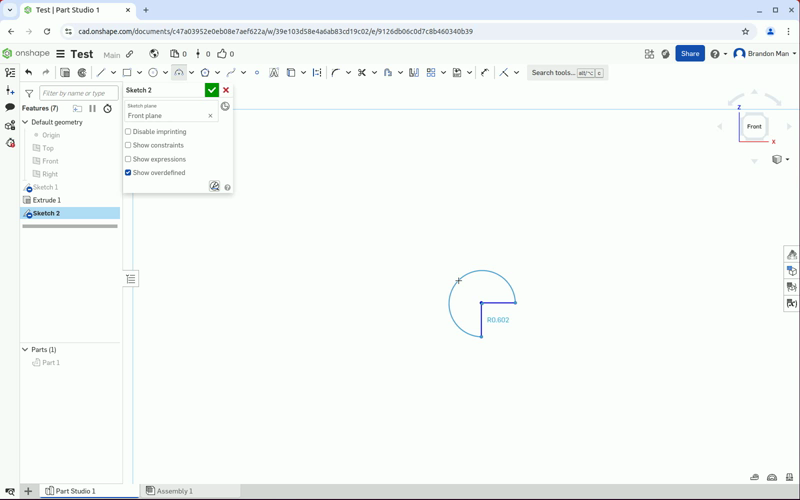
click(458, 280)
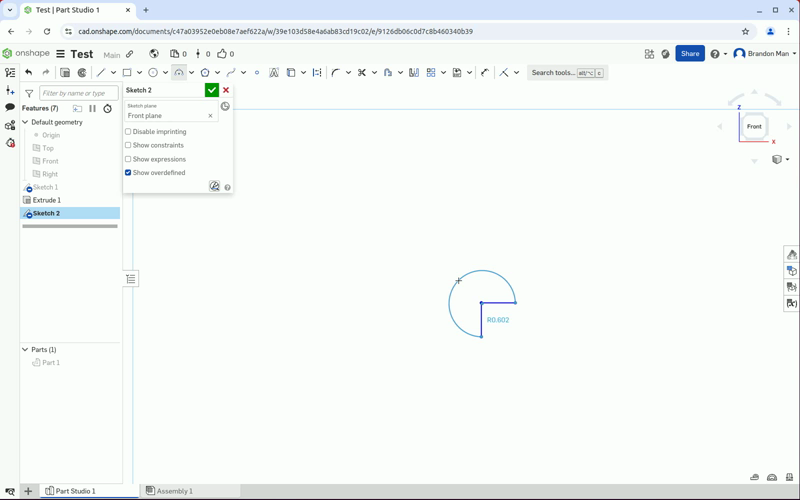
scroll(-6)
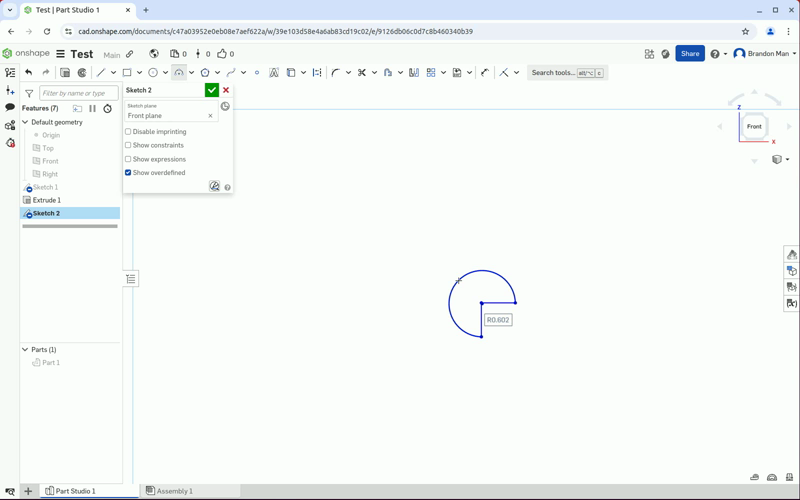
scroll(-6)
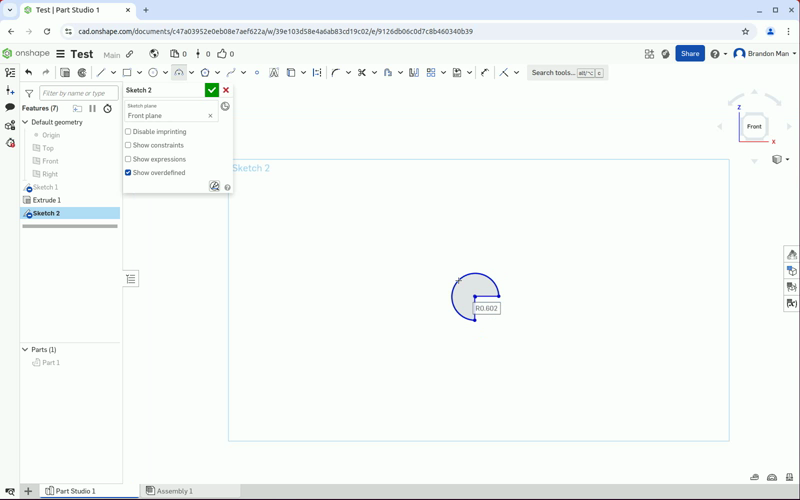
scroll(-6)
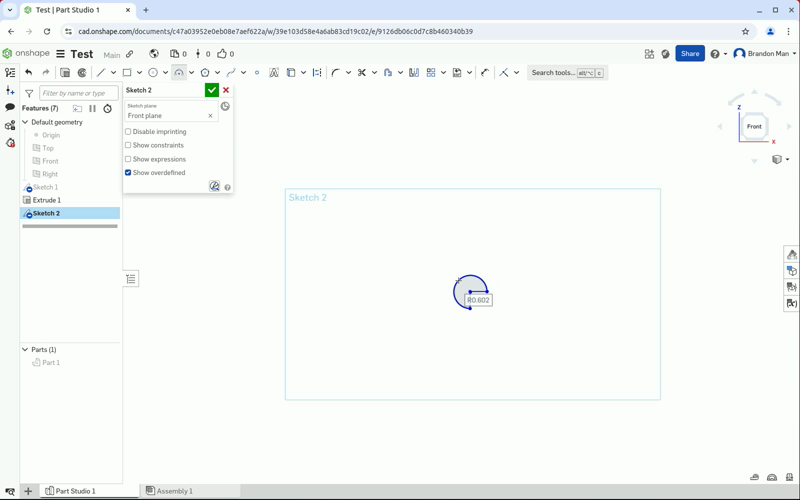
scroll(-6)
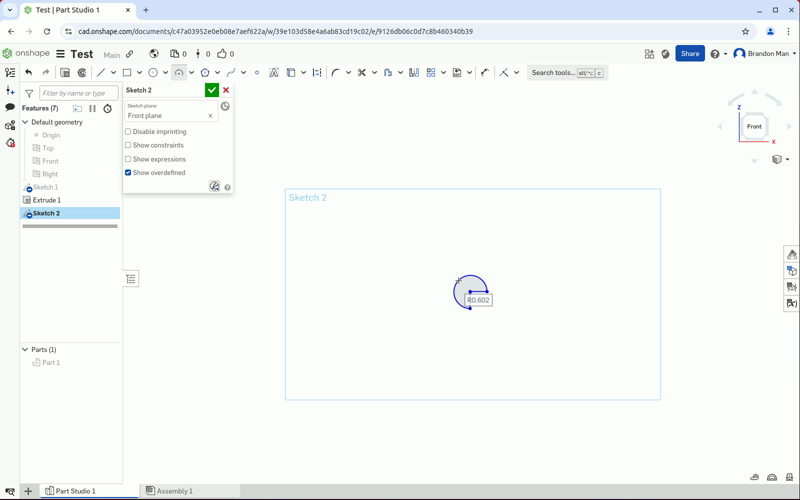
scroll(-6)
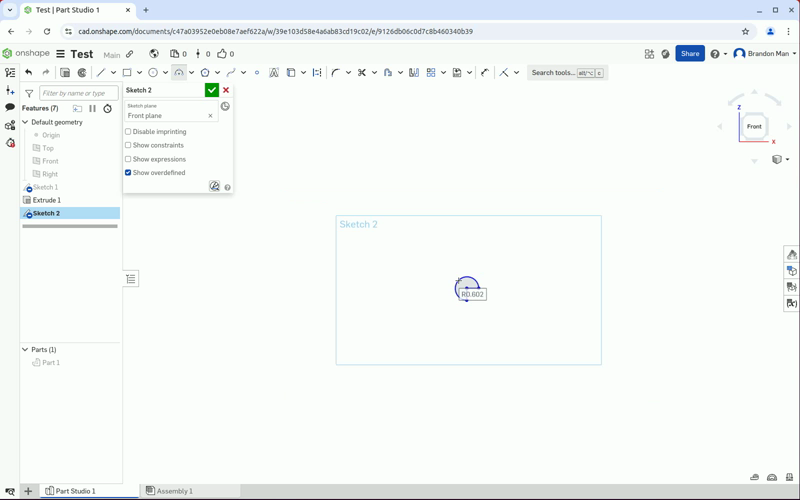
scroll(-6)
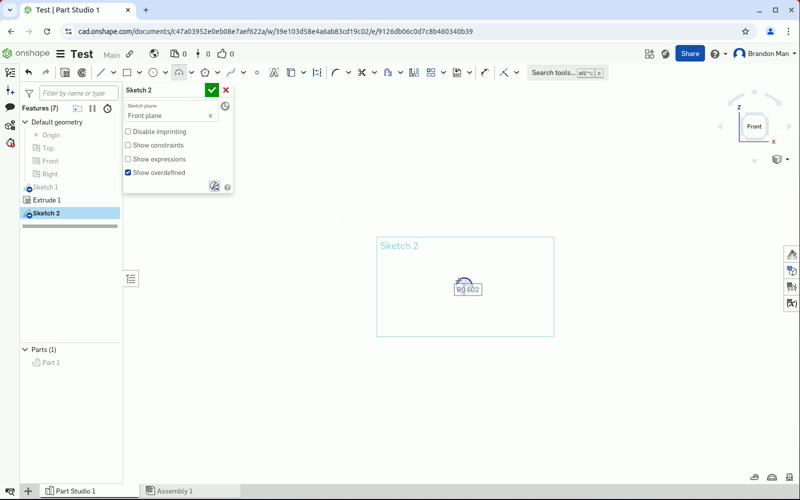
scroll(-6)
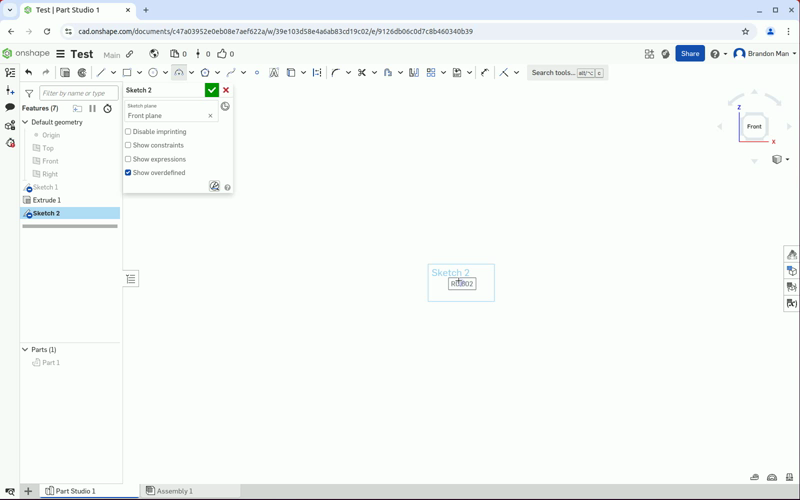
key_up(shift)
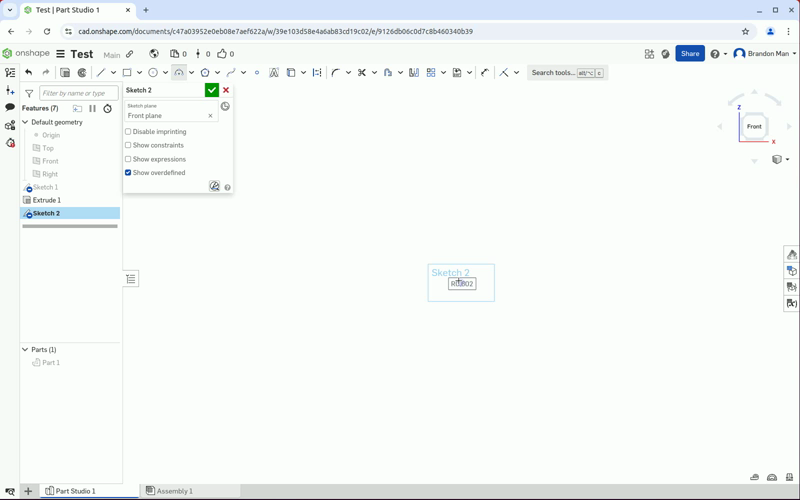
key(esc)
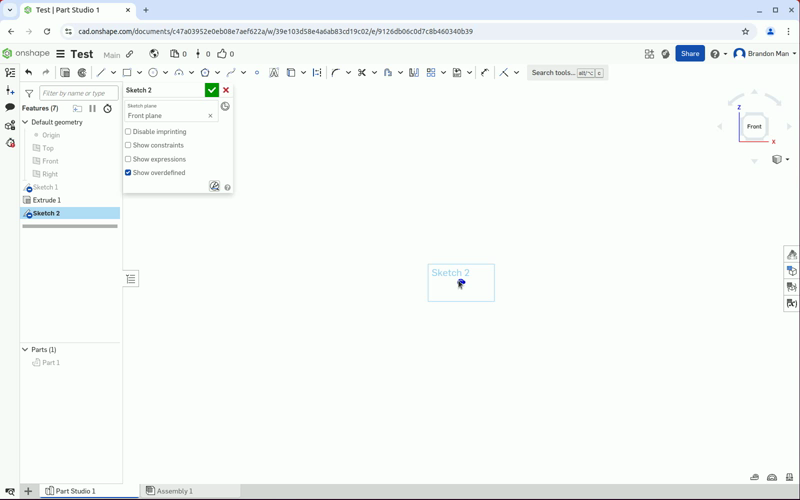
mouse_move(463, 281)
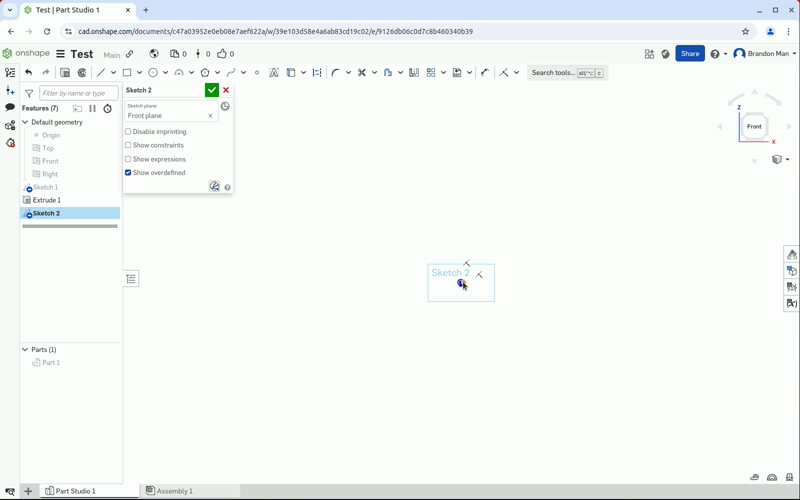
scroll(6)
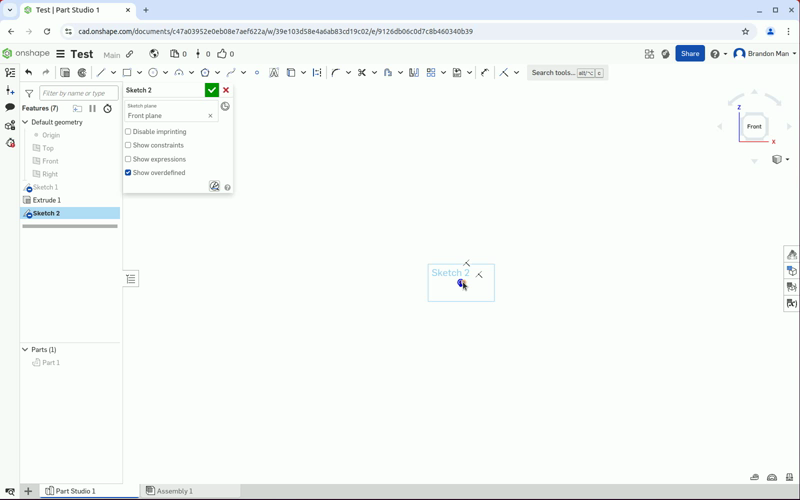
scroll(6)
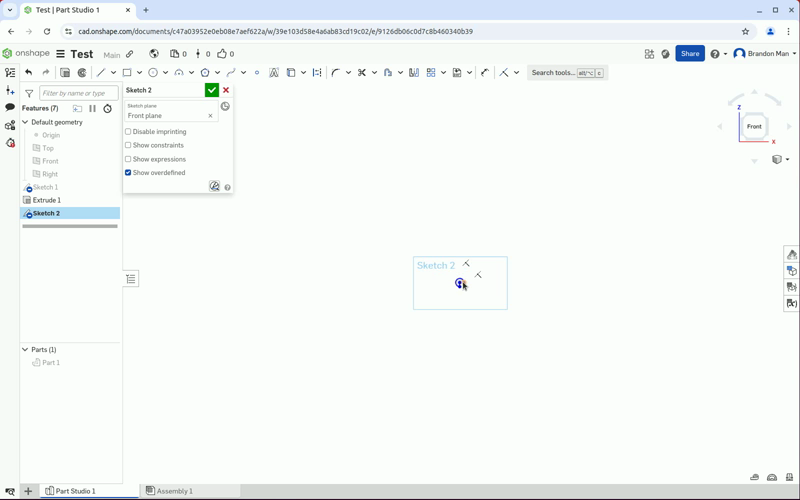
scroll(6)
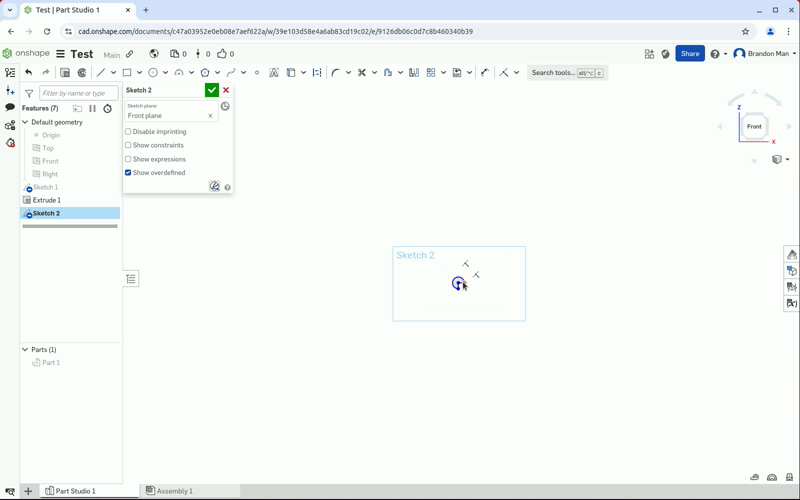
scroll(6)
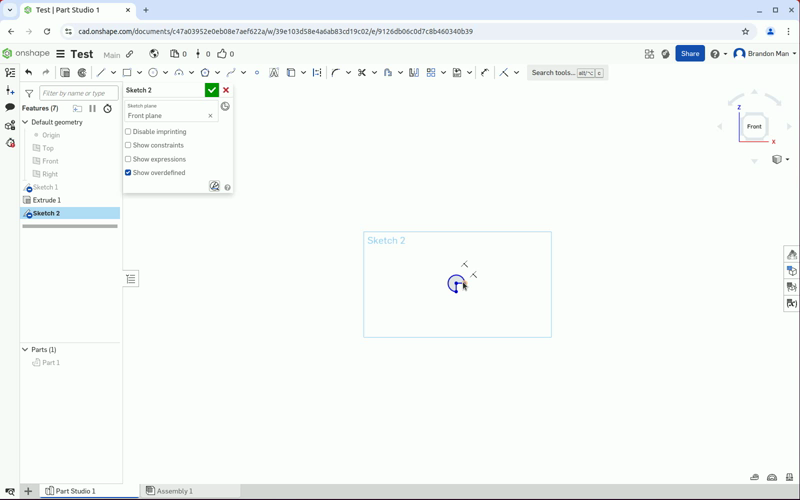
scroll(6)
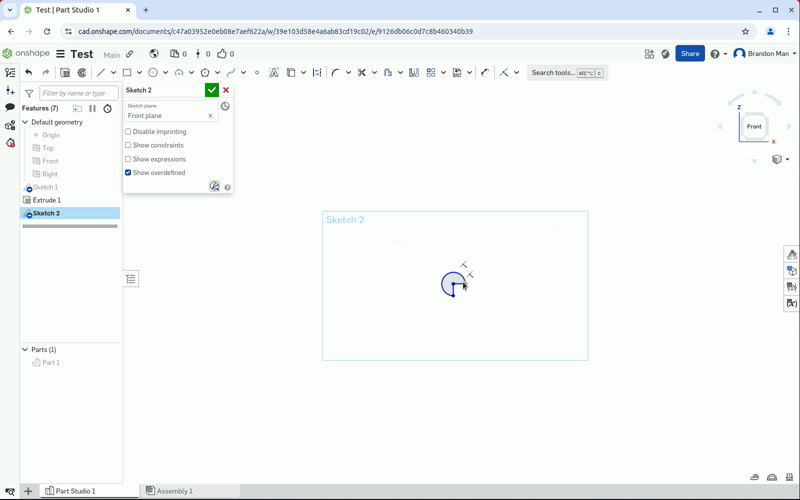
scroll(6)
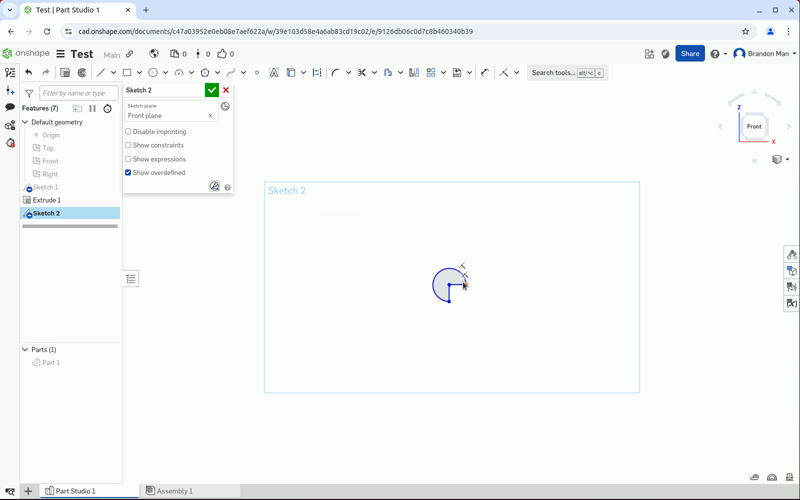
scroll(6)
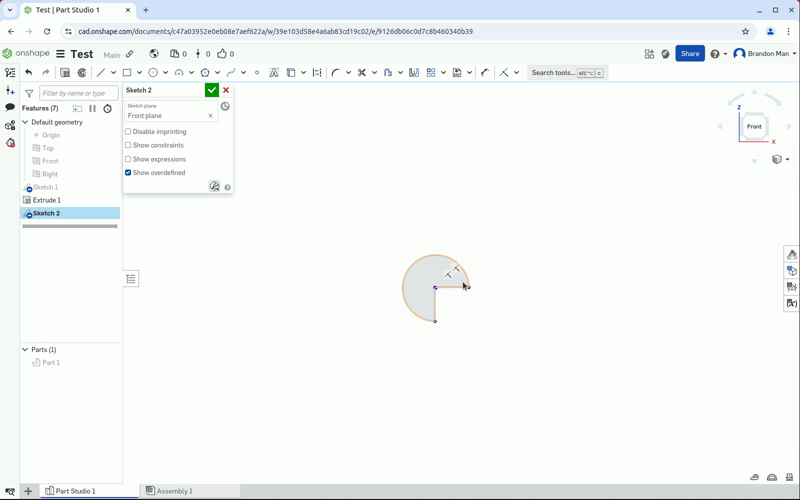
click(463, 281)
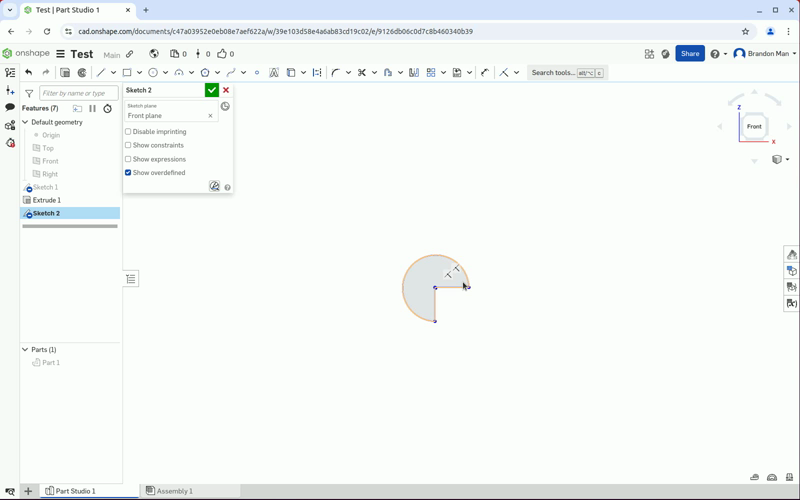
scroll(-6)
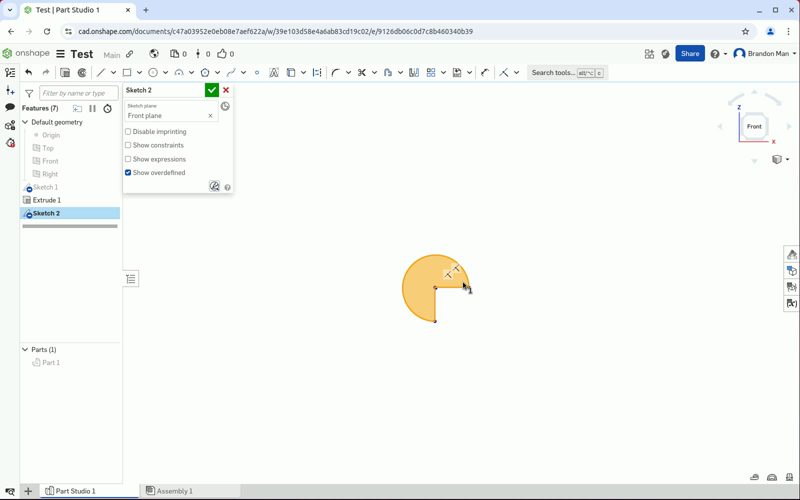
scroll(-6)
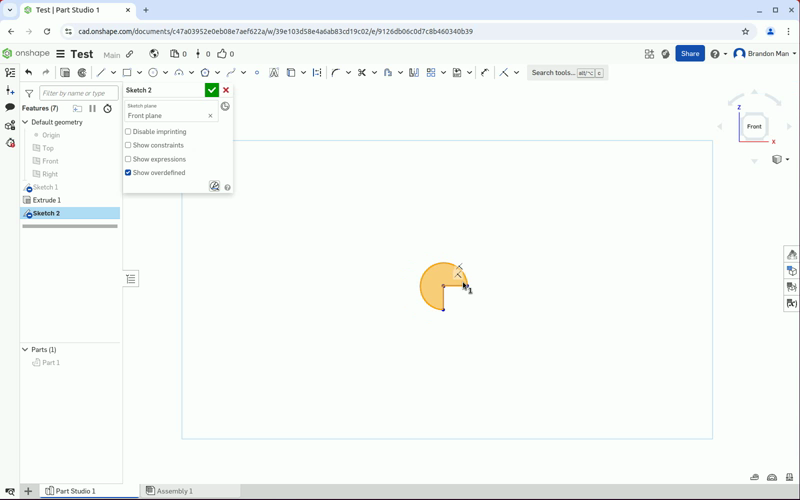
scroll(-6)
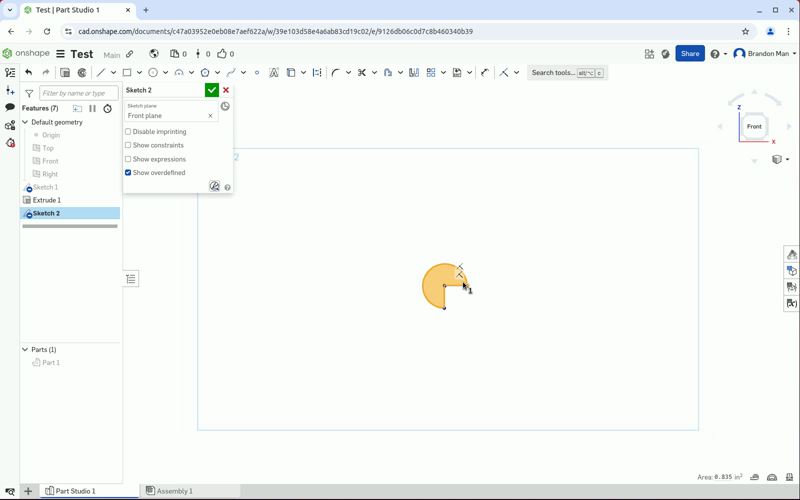
scroll(-6)
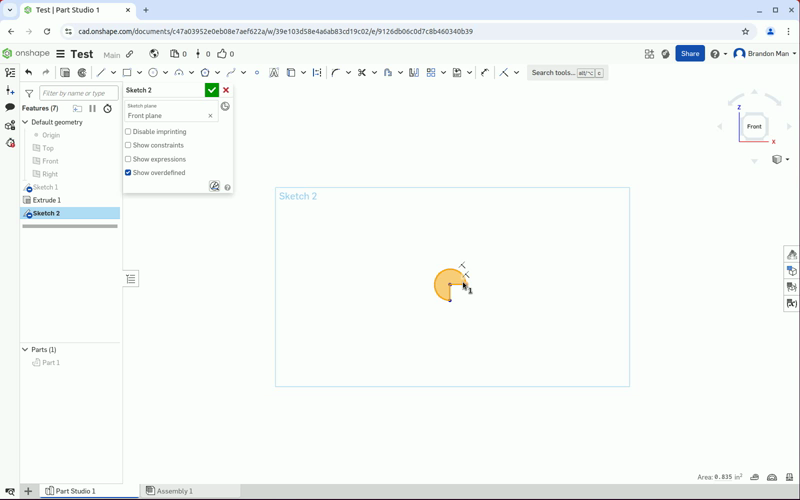
scroll(-6)
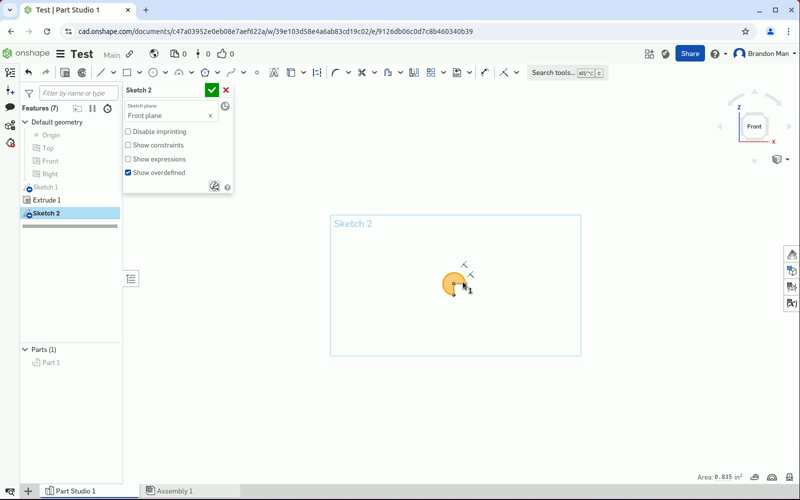
scroll(-6)
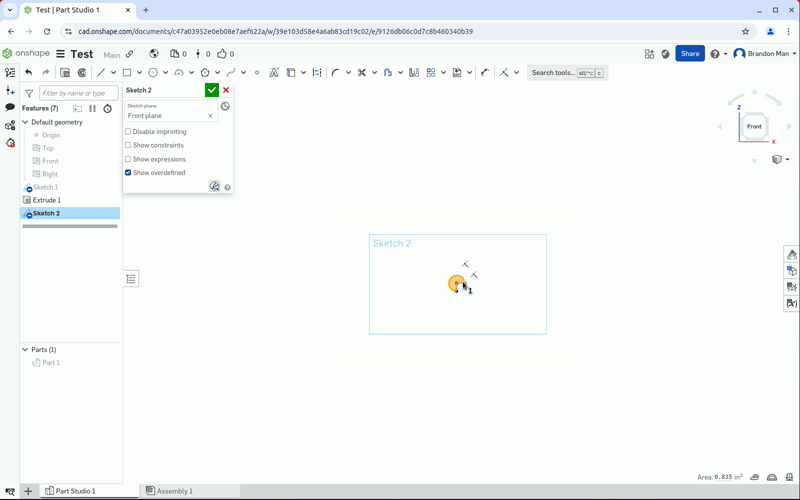
scroll(-6)
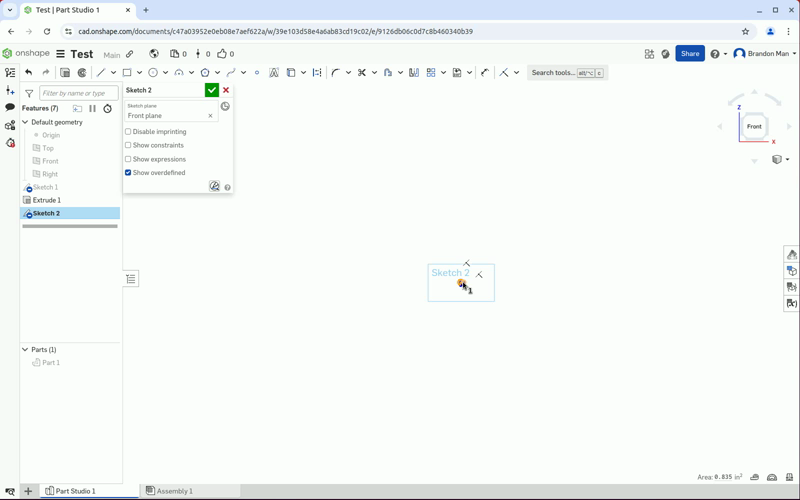
mouse_move(73, 352)
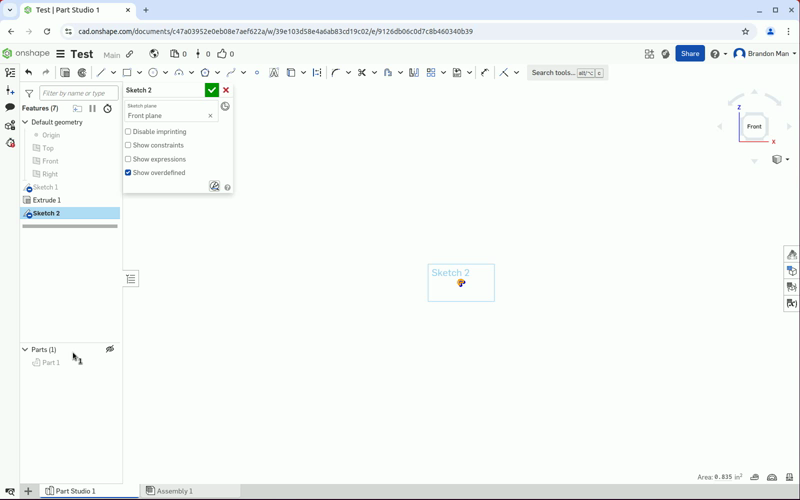
key(shift+y)
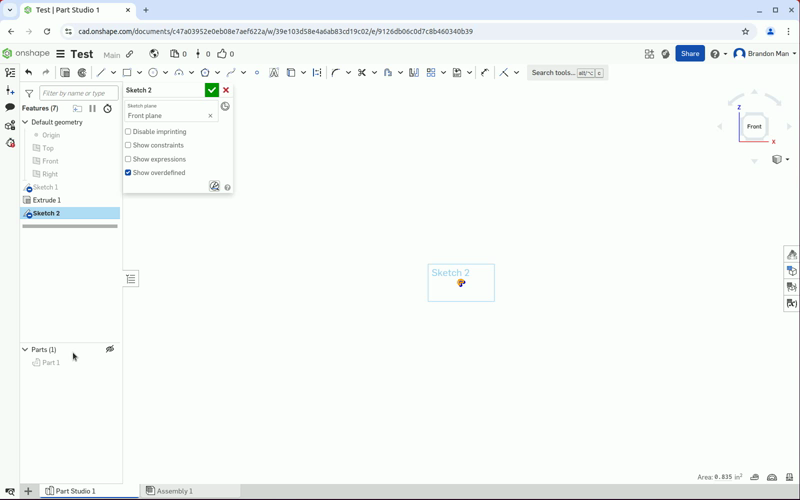
key(shift+e)
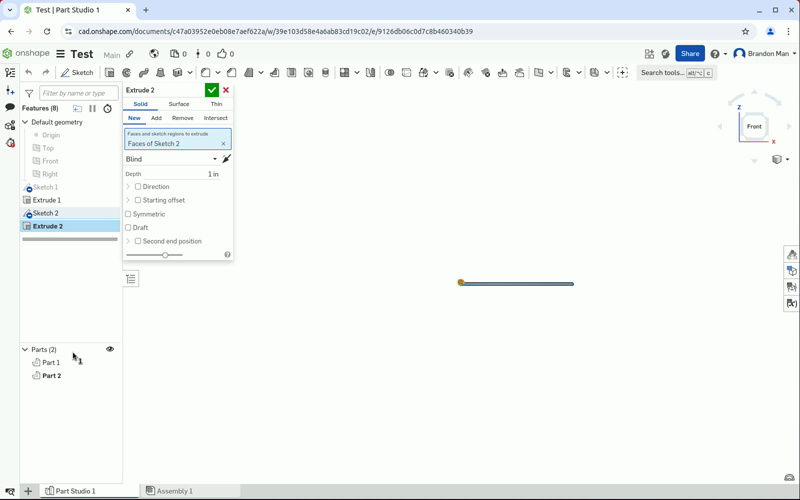
mouse_move(143, 106)
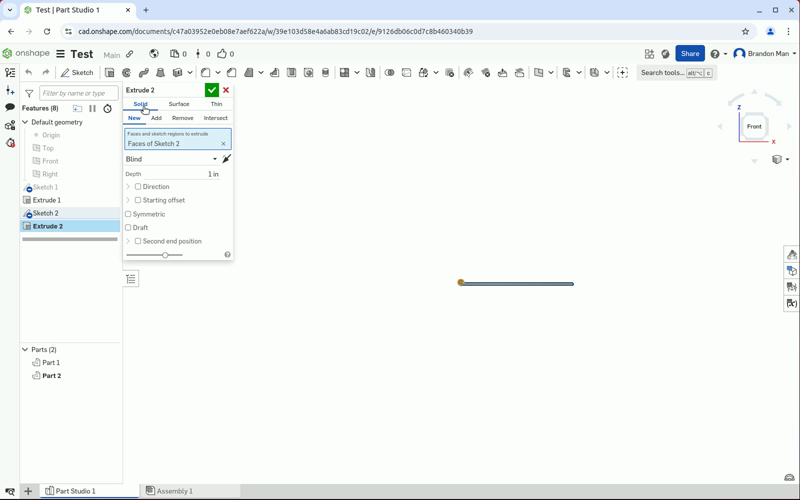
click(143, 106)
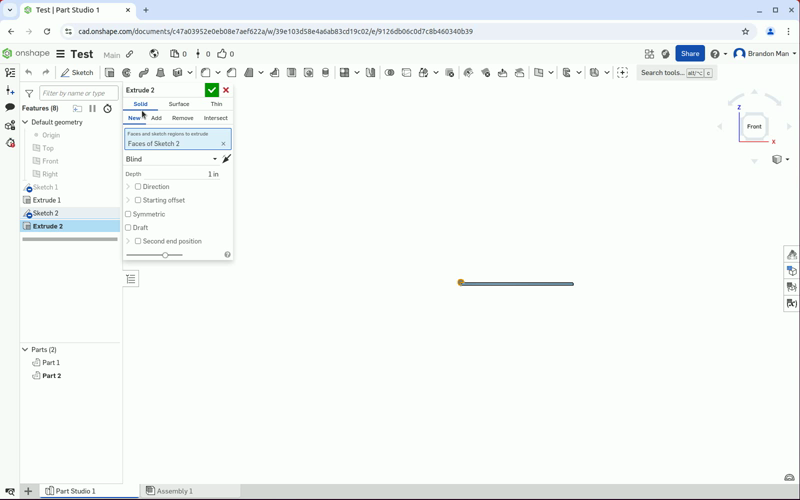
mouse_move(137, 120)
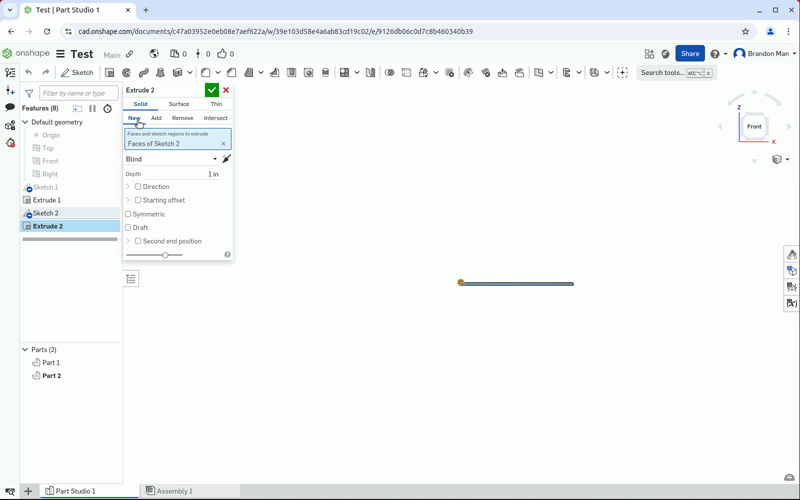
click(137, 120)
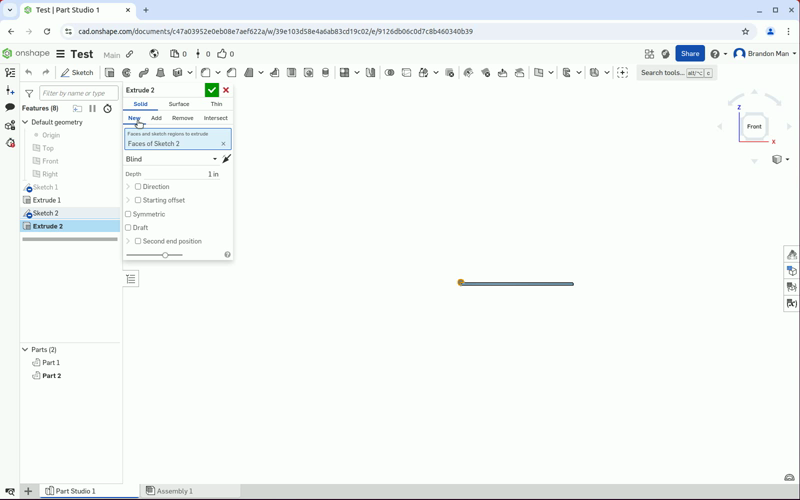
key(tab, 4)
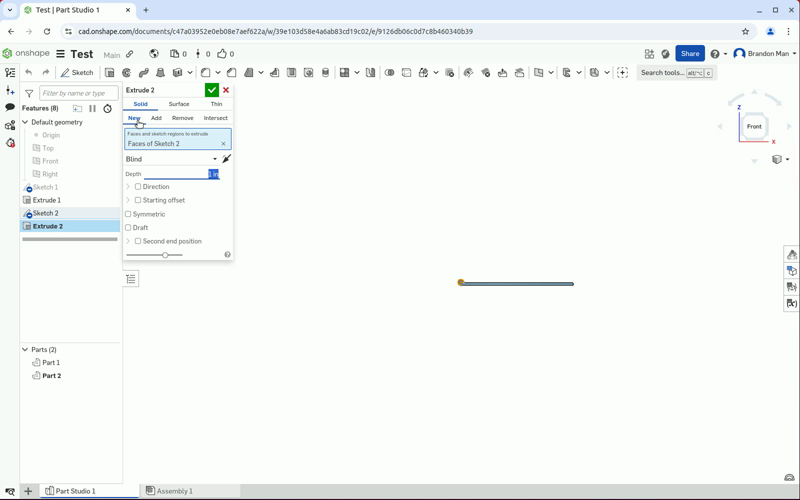
text(0.722)
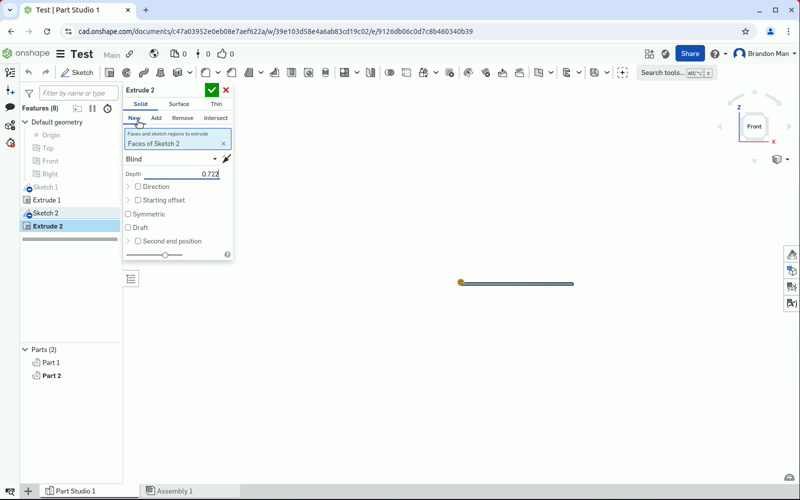
key(enter)
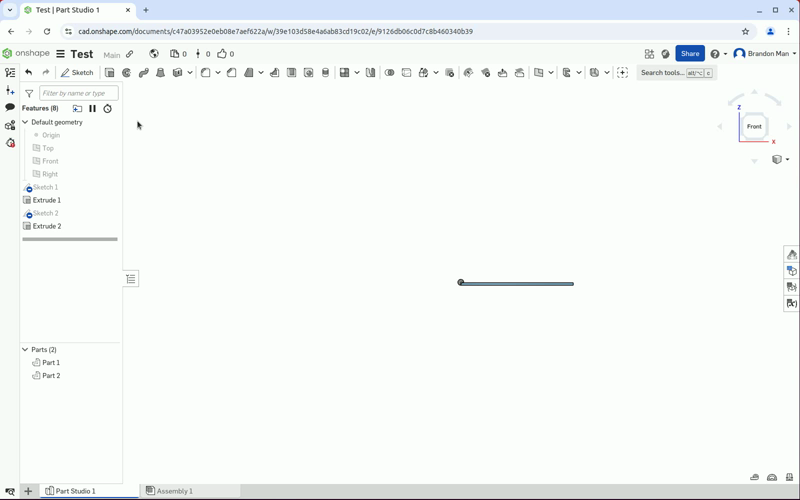
key(shift+h)
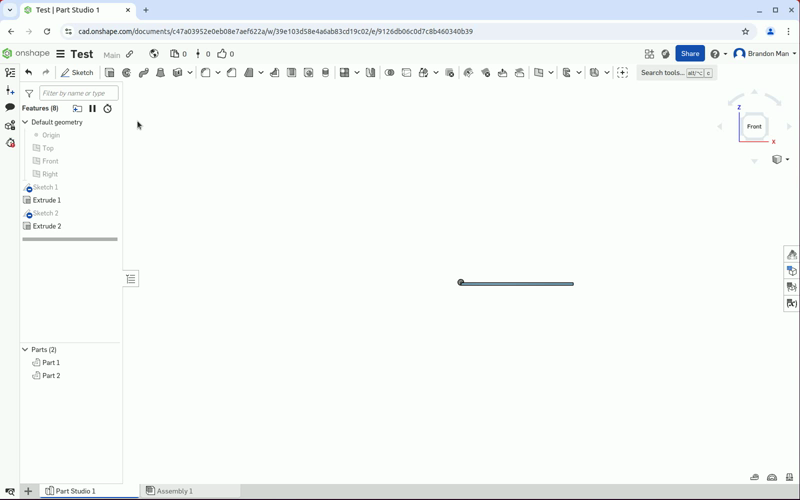
key(shift+h)
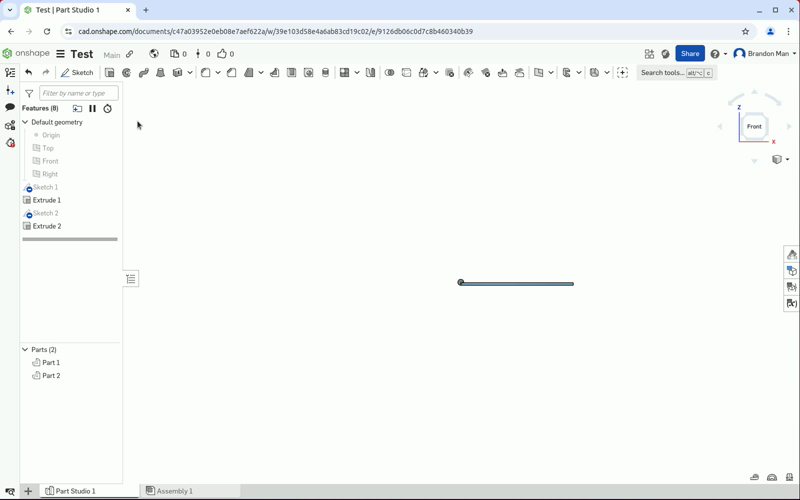
mouse_move(73, 189)
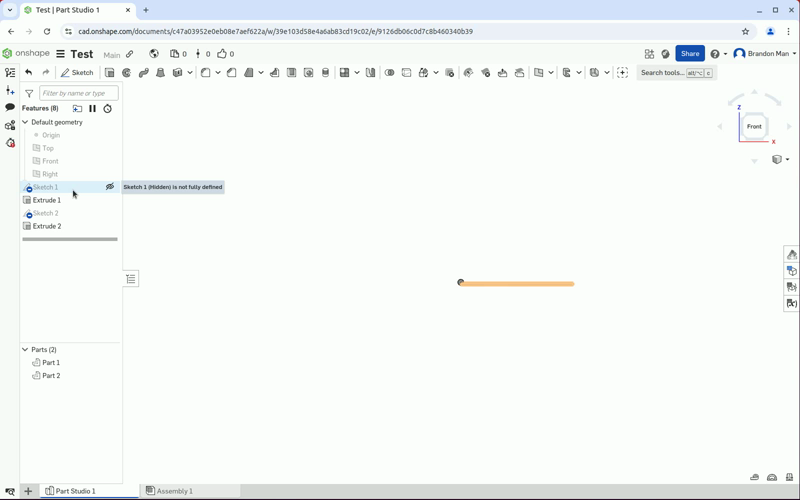
click(73, 189)
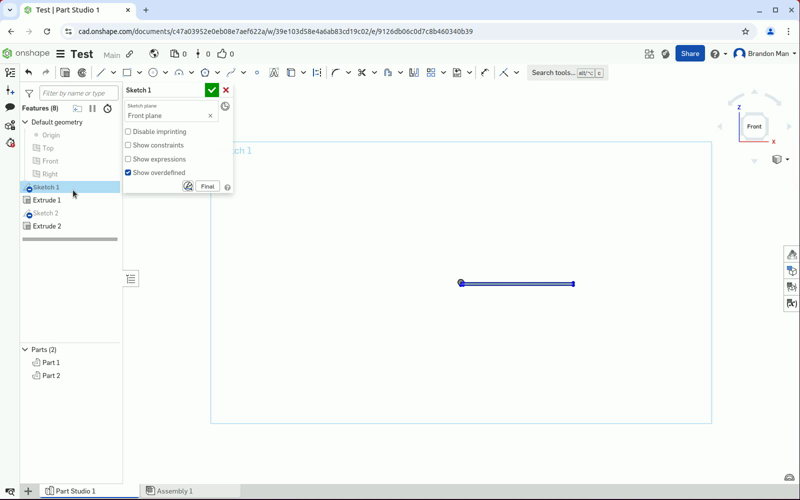
mouse_move(229, 92)
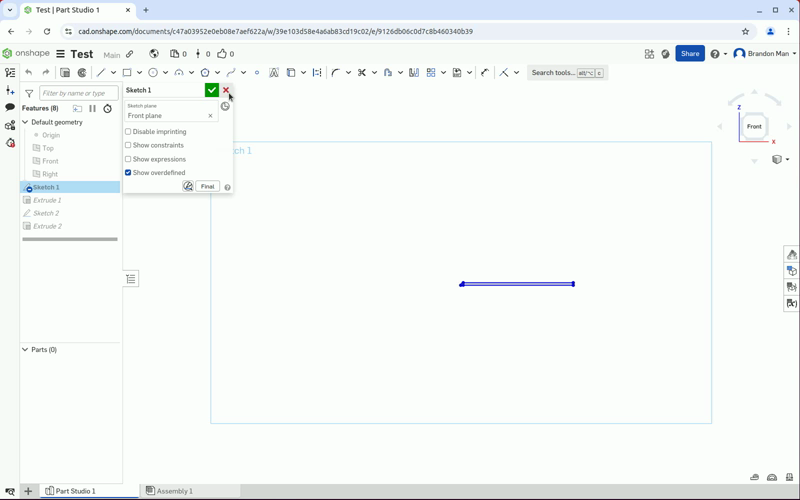
click(229, 92)
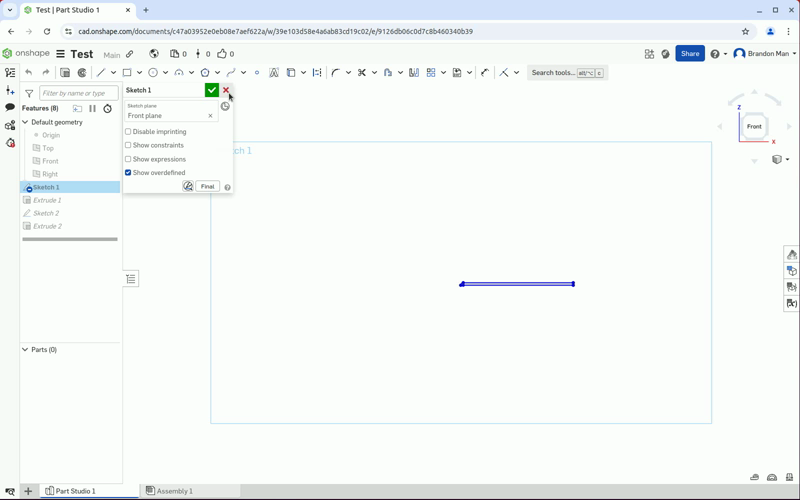
key(shift+s)
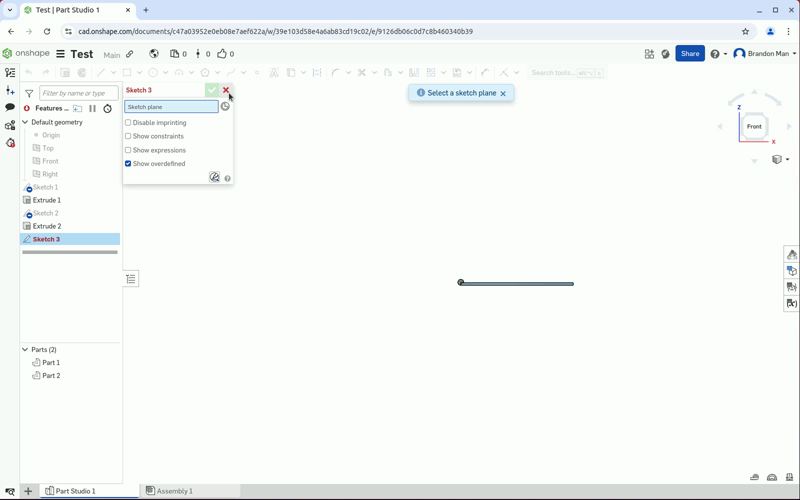
mouse_move(73, 163)
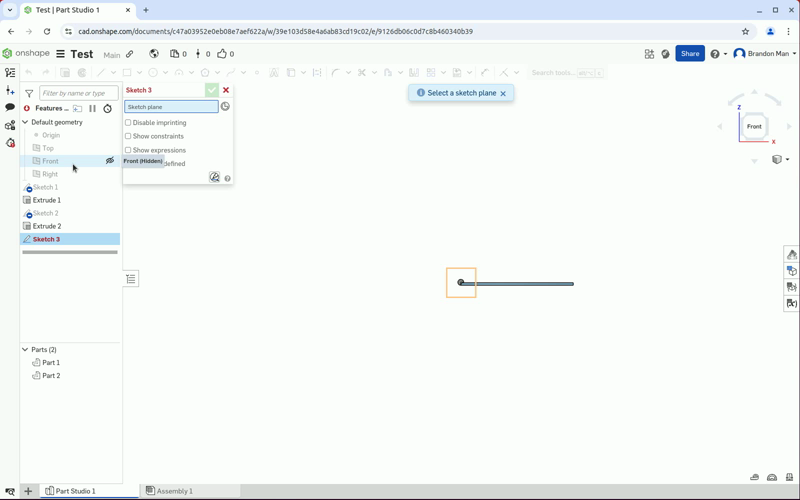
click(73, 163)
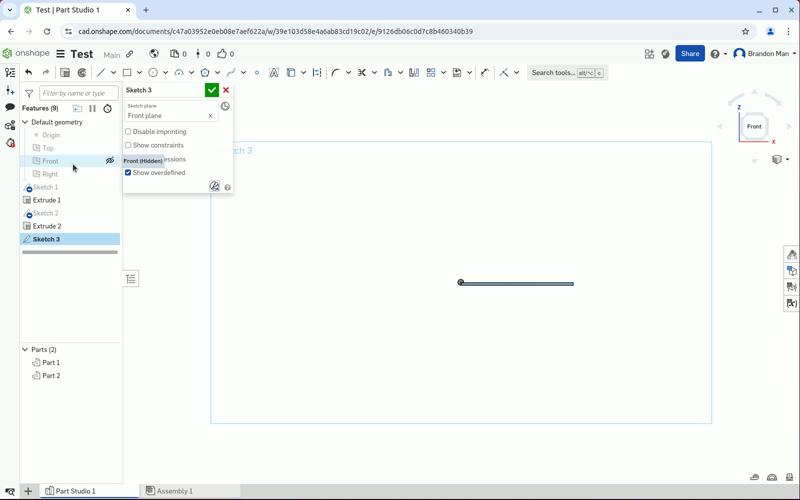
mouse_move(73, 352)
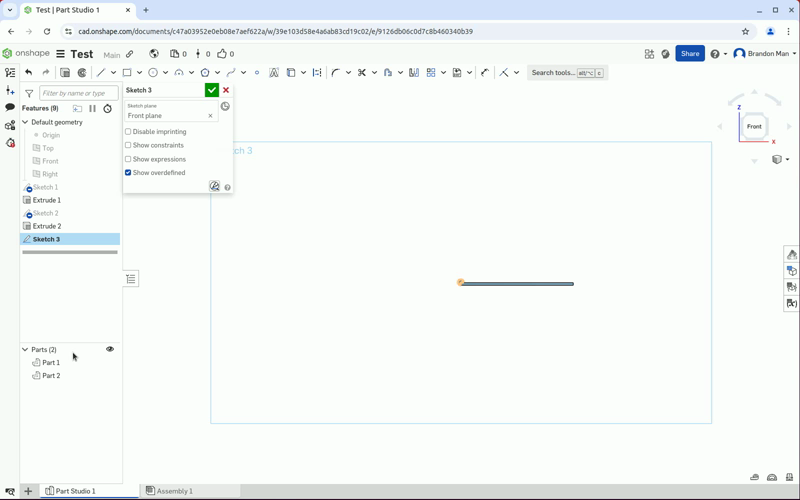
key(y)
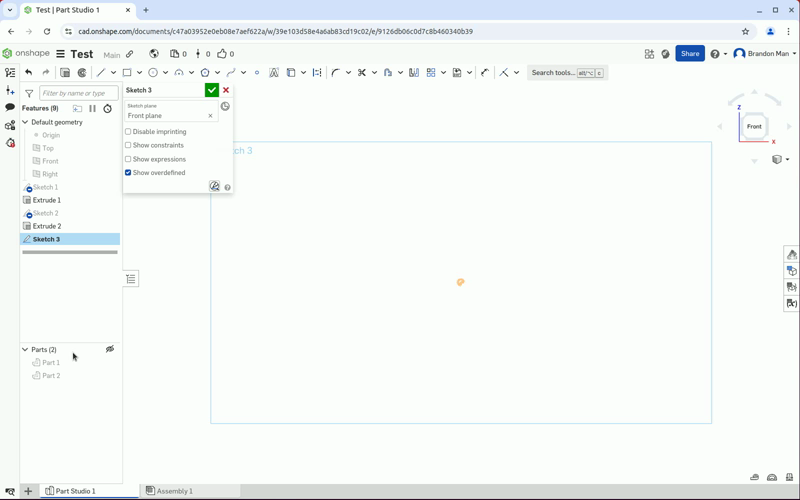
key(a)
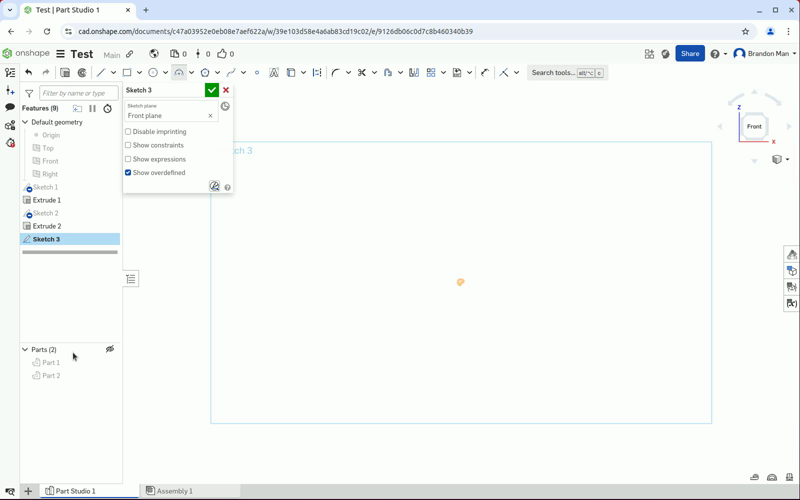
key_down(shift)
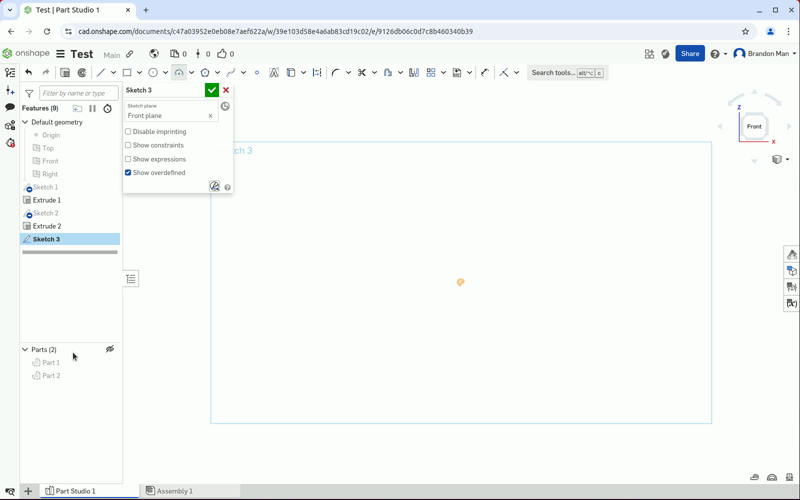
mouse_move(460, 285)
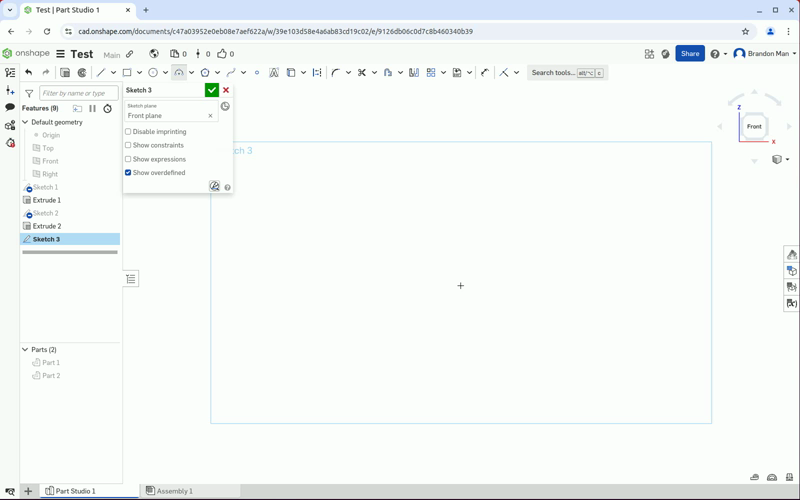
click(460, 285)
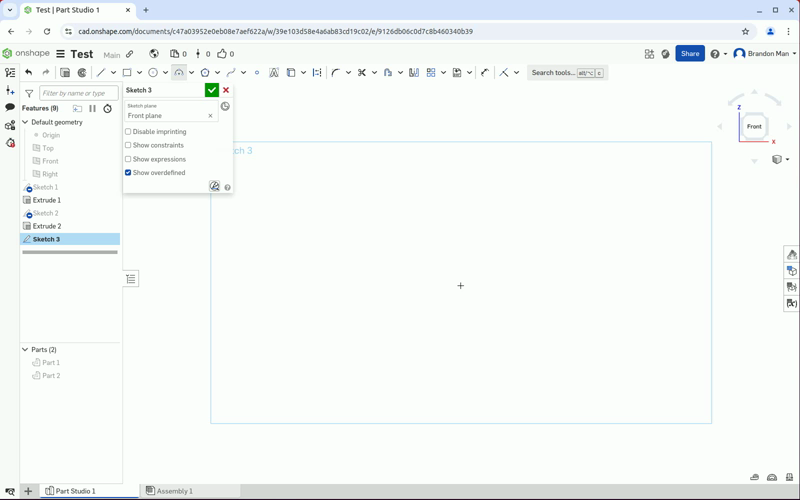
key_up(shift)
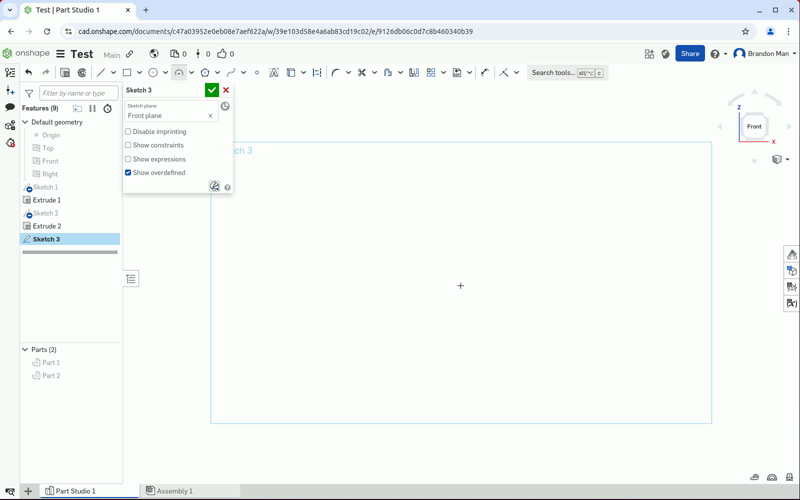
key_down(shift)
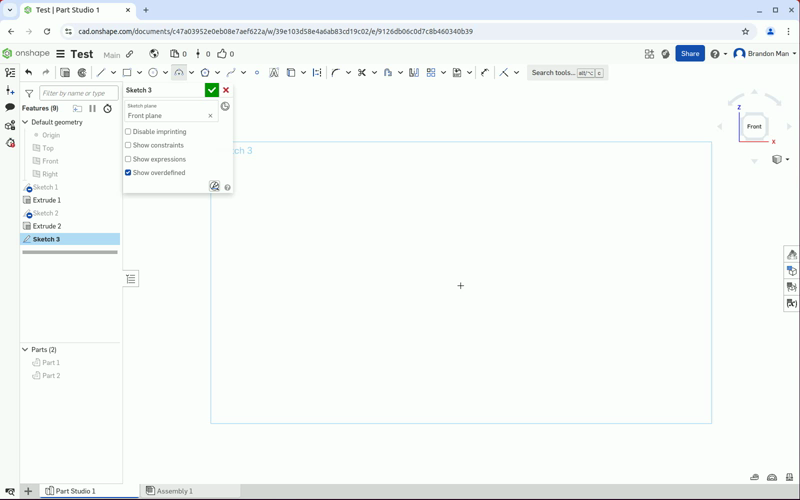
mouse_move(464, 281)
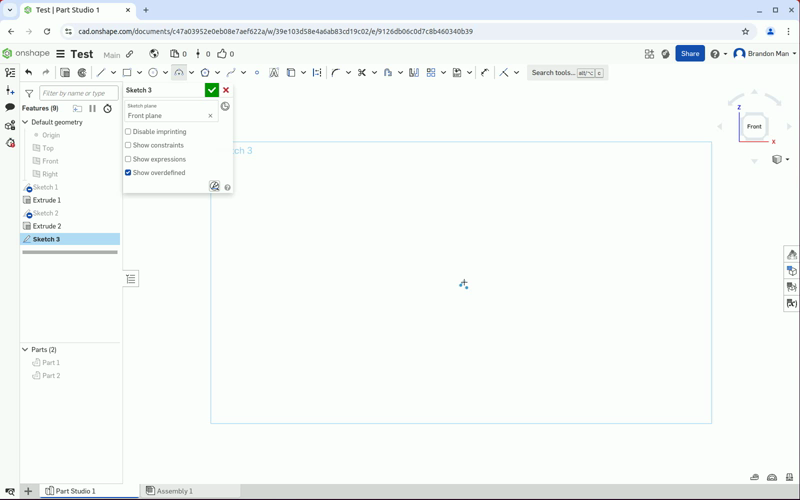
scroll(6)
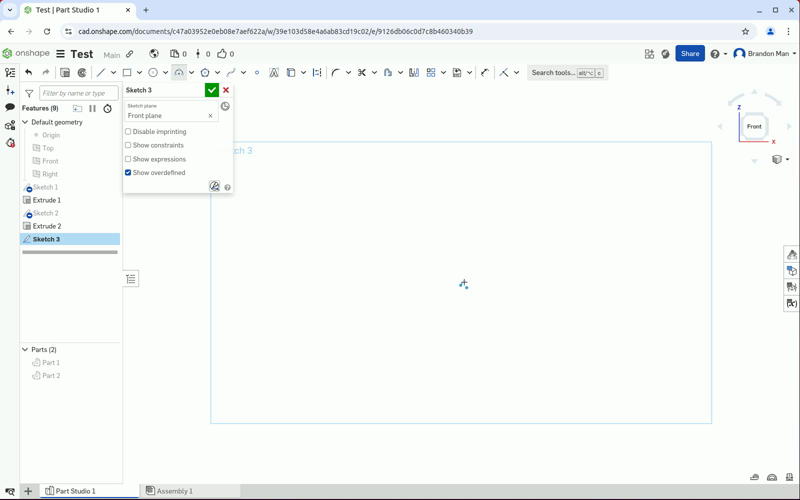
scroll(6)
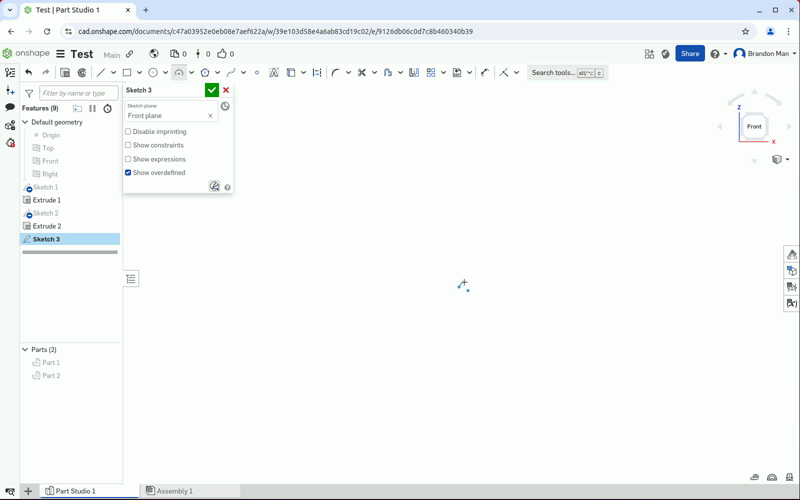
scroll(6)
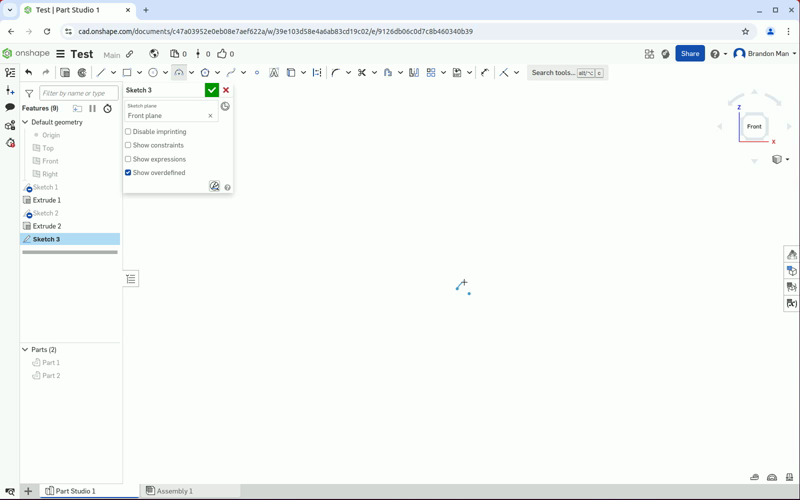
scroll(6)
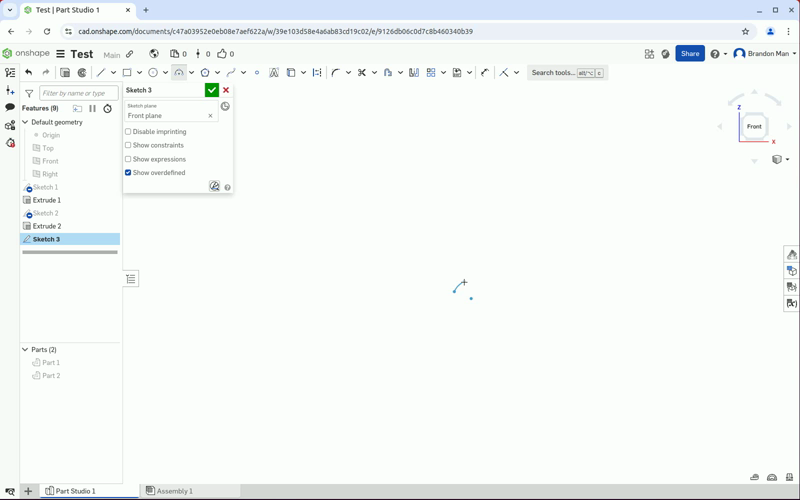
scroll(6)
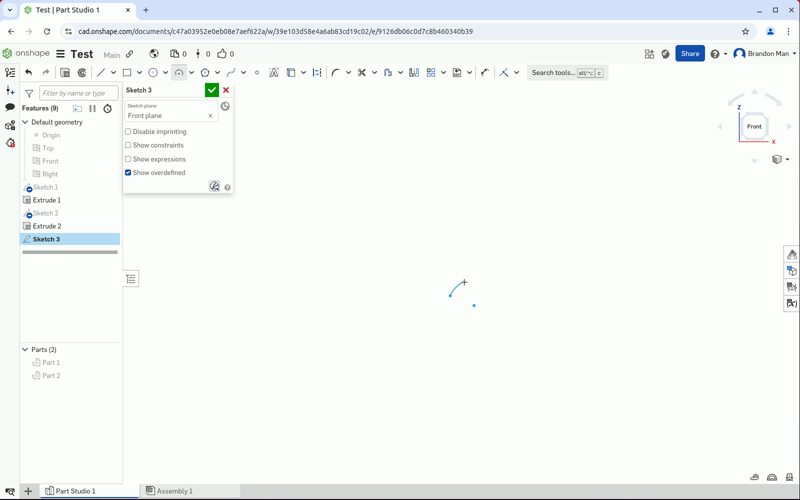
scroll(6)
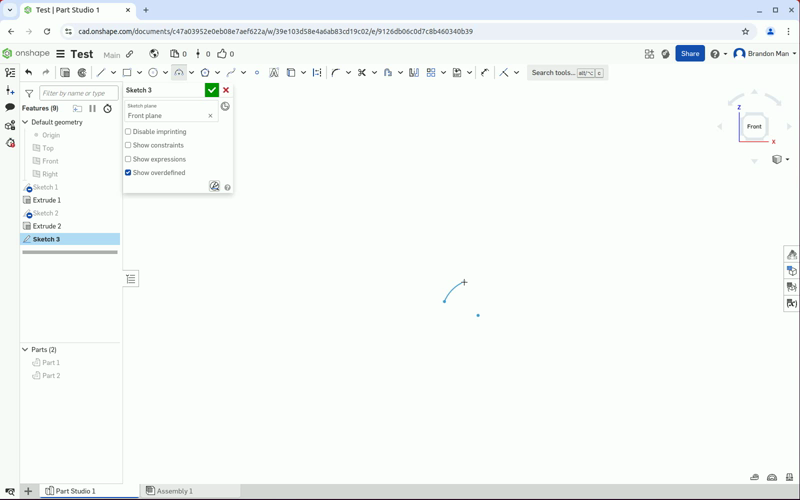
scroll(6)
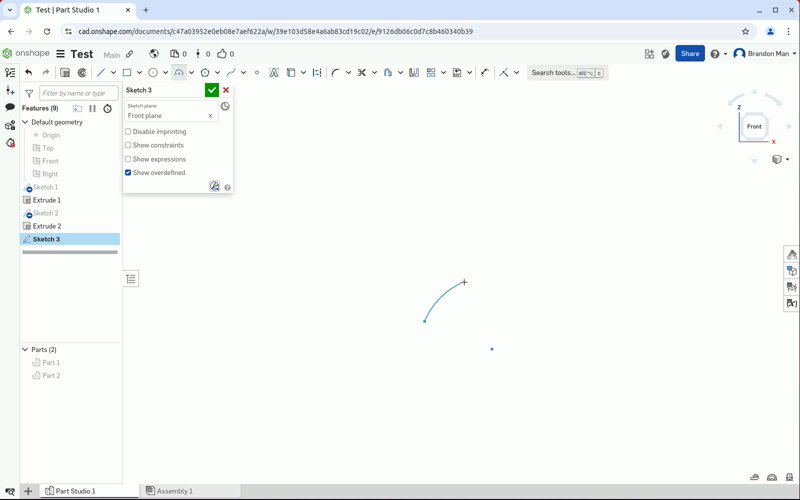
click(464, 281)
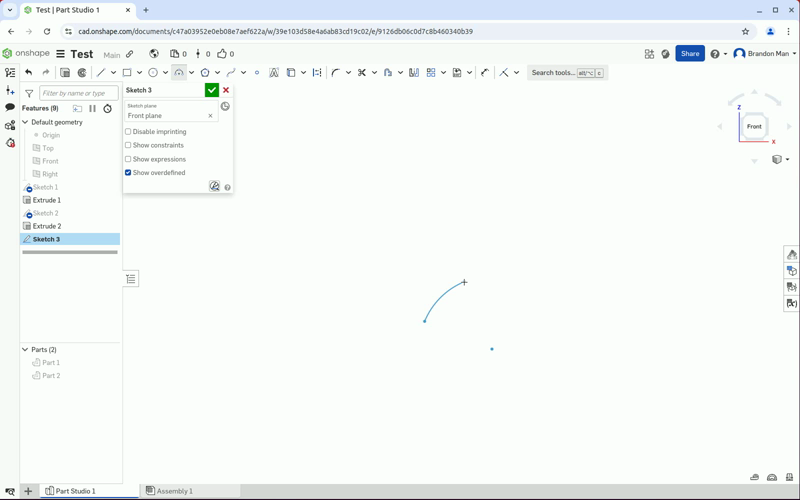
scroll(-6)
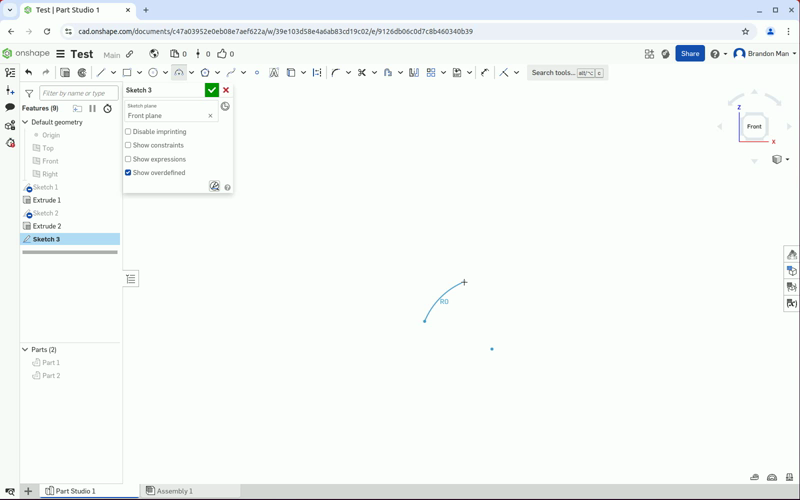
scroll(-6)
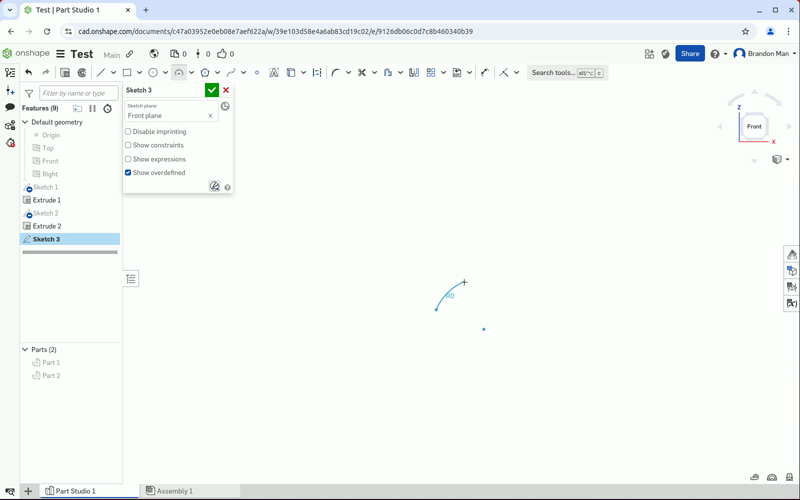
scroll(-6)
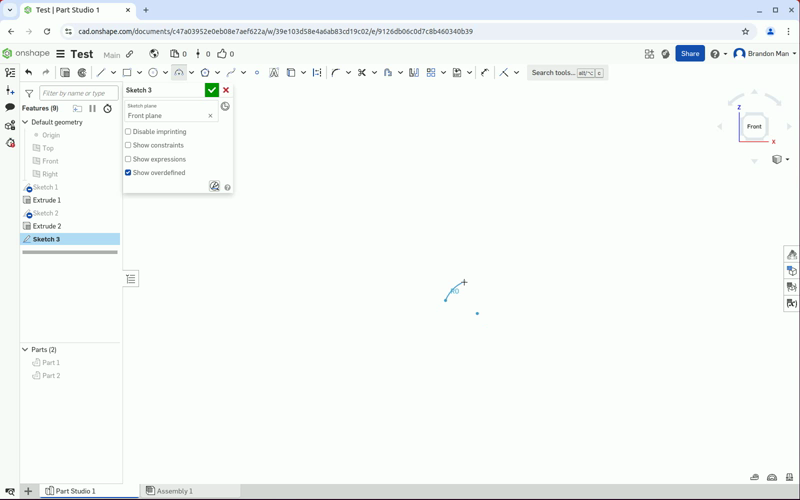
scroll(-6)
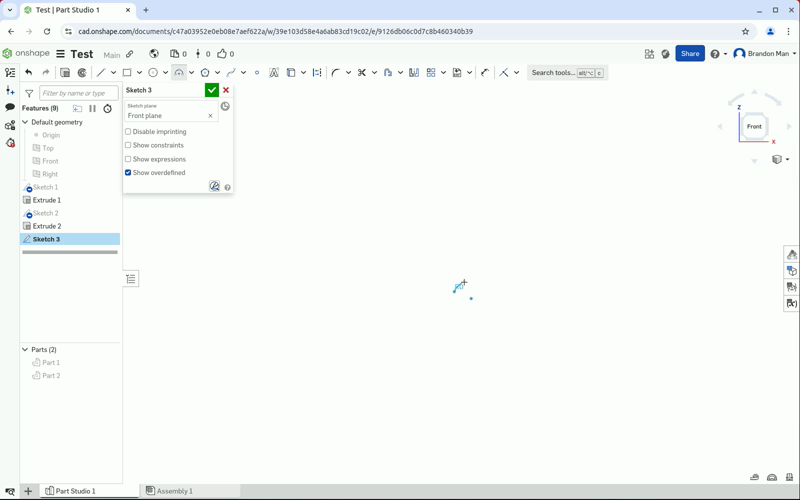
scroll(-6)
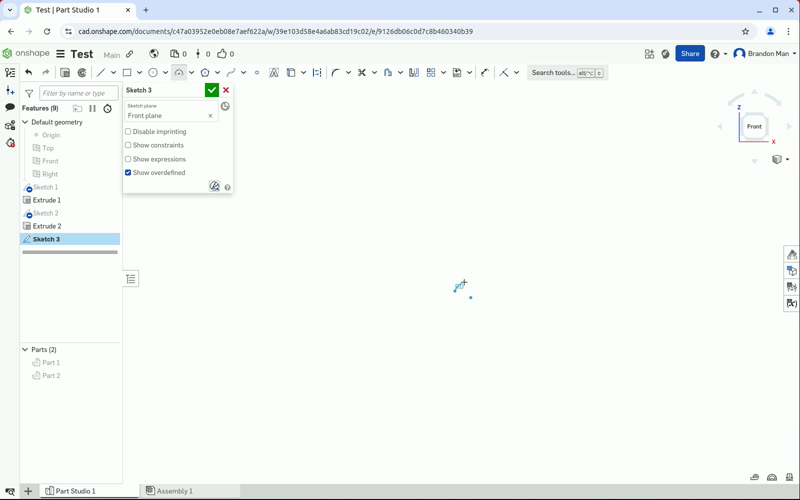
scroll(-6)
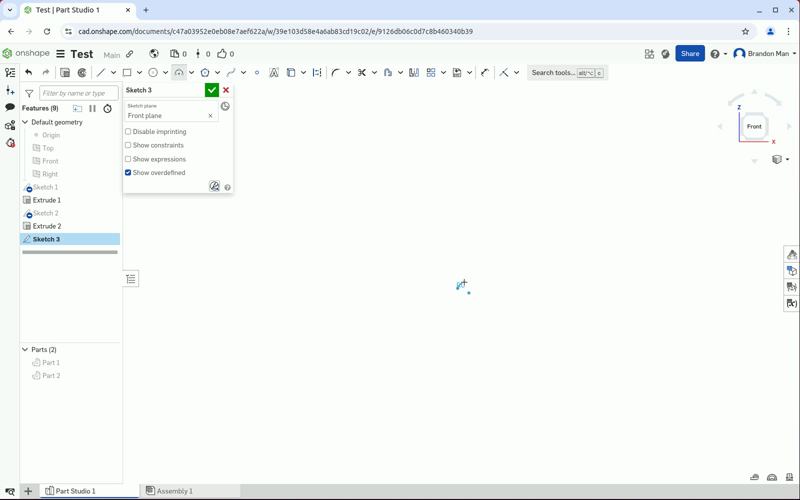
scroll(-6)
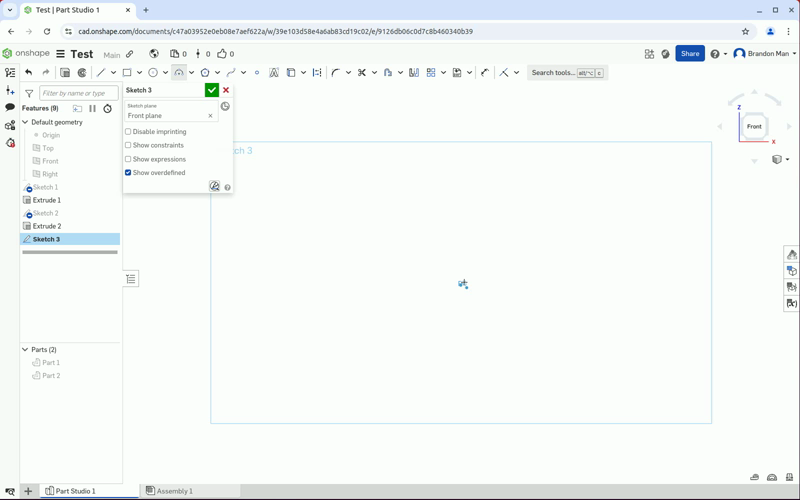
mouse_move(463, 284)
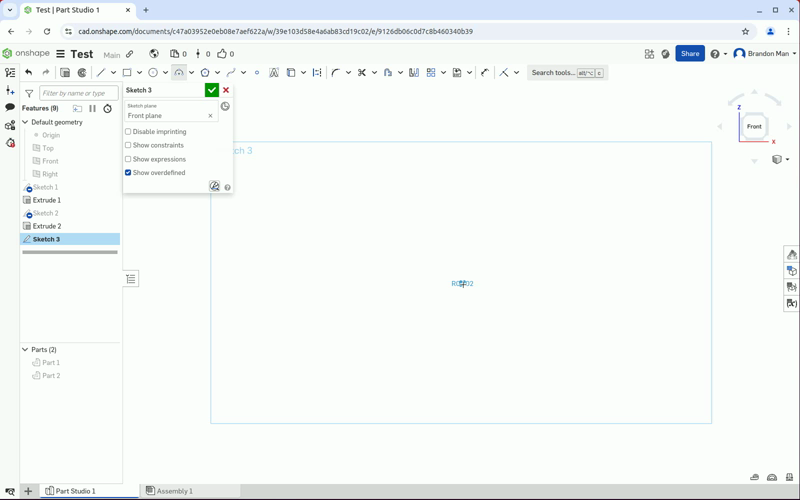
scroll(6)
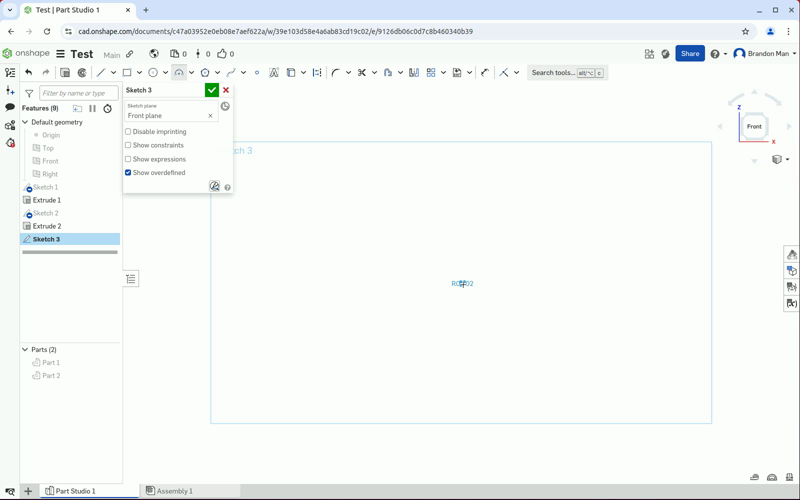
scroll(6)
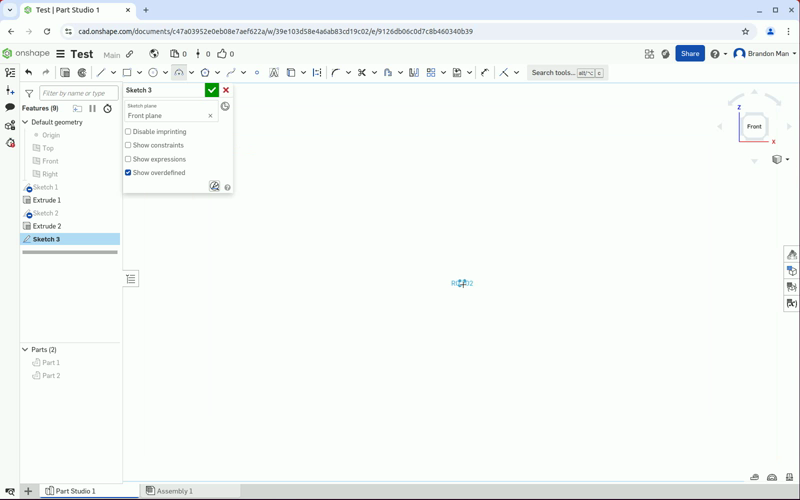
scroll(6)
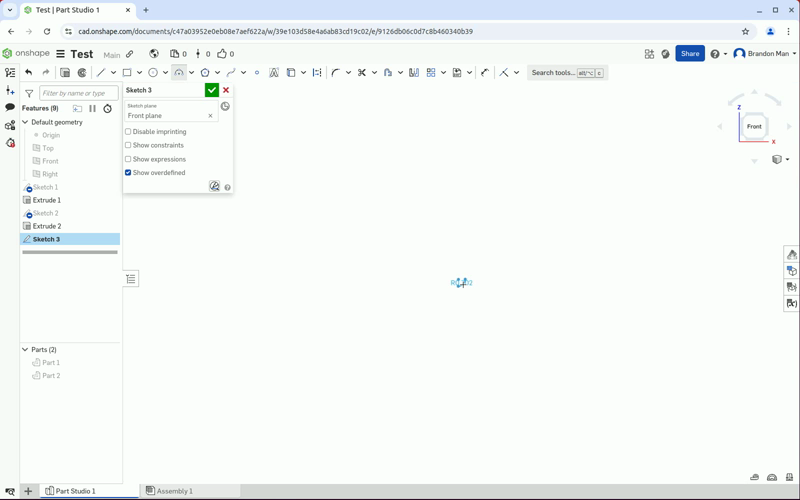
scroll(6)
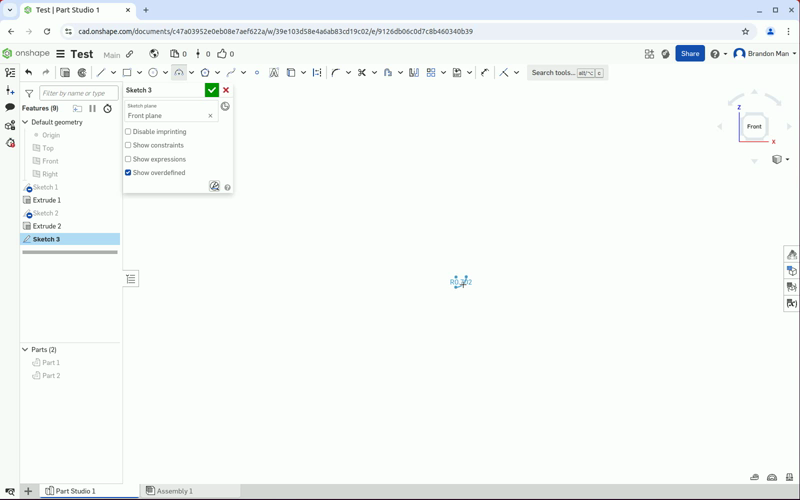
scroll(6)
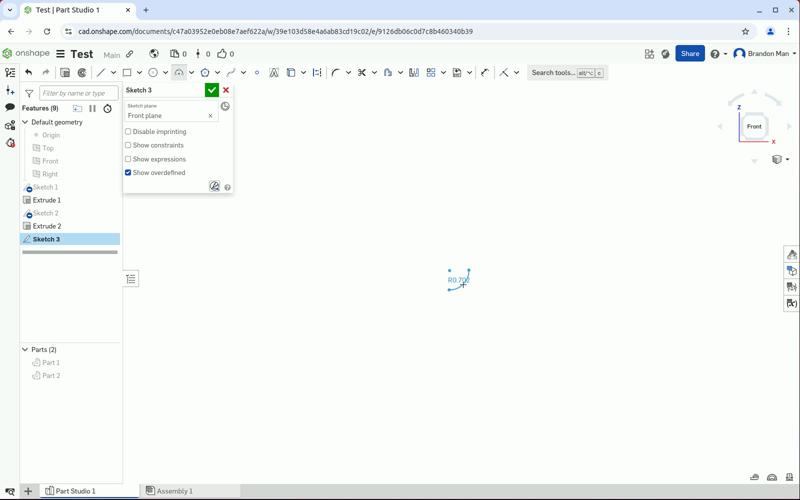
scroll(6)
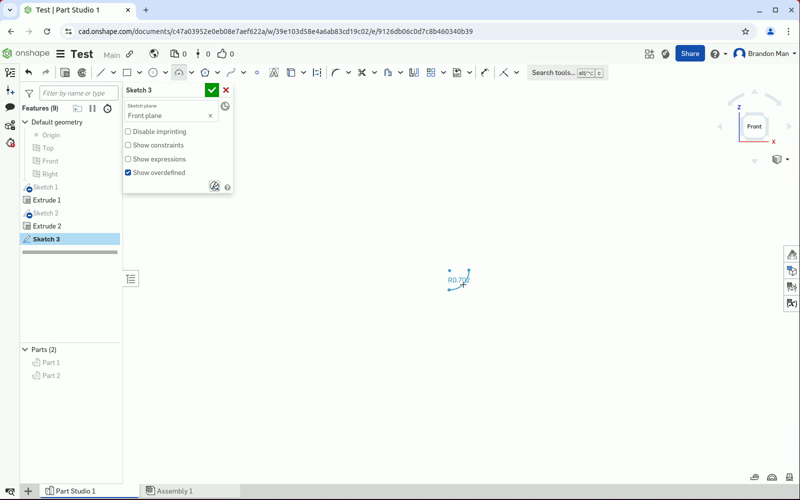
scroll(6)
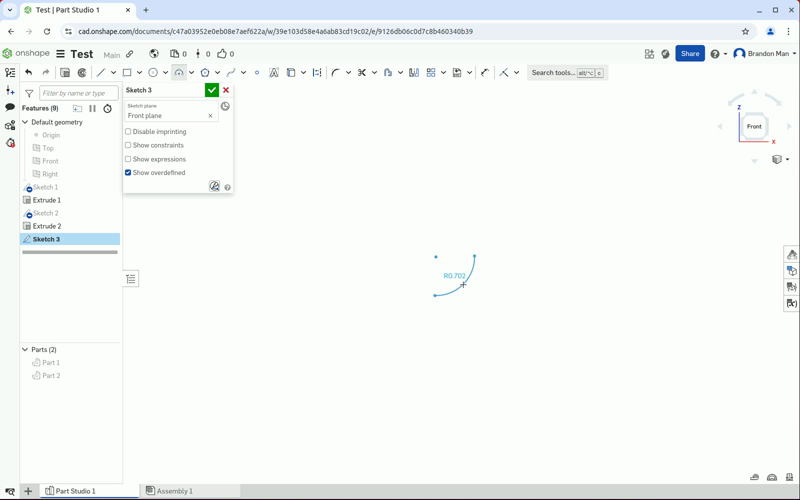
click(463, 284)
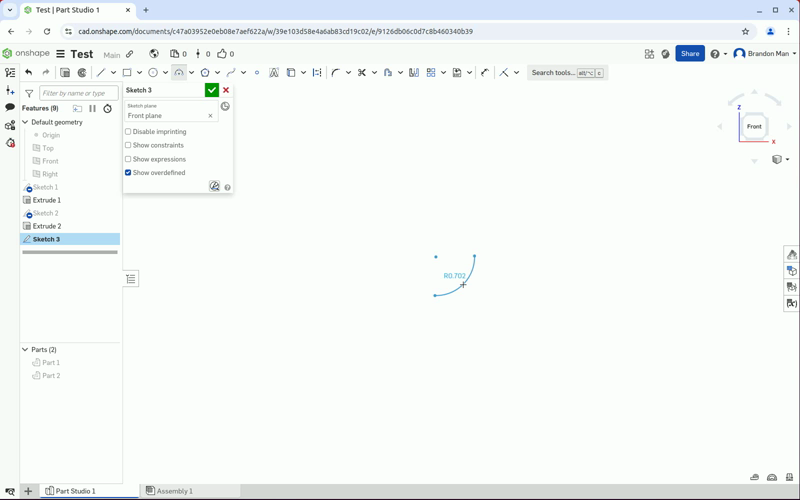
scroll(-6)
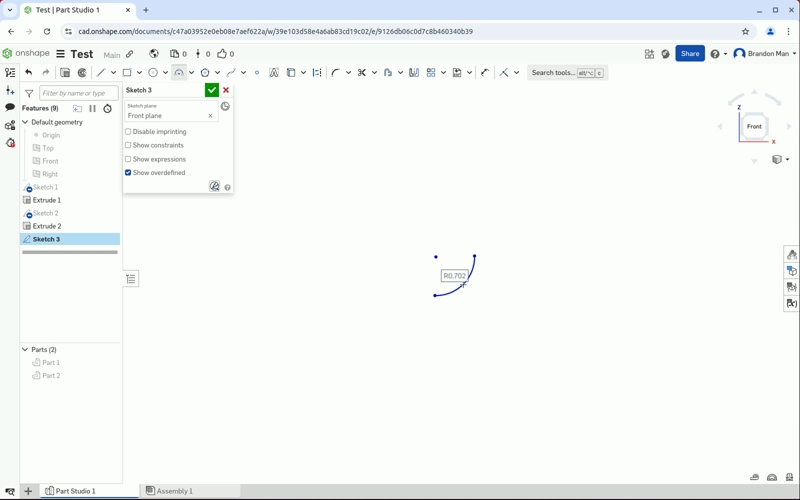
scroll(-6)
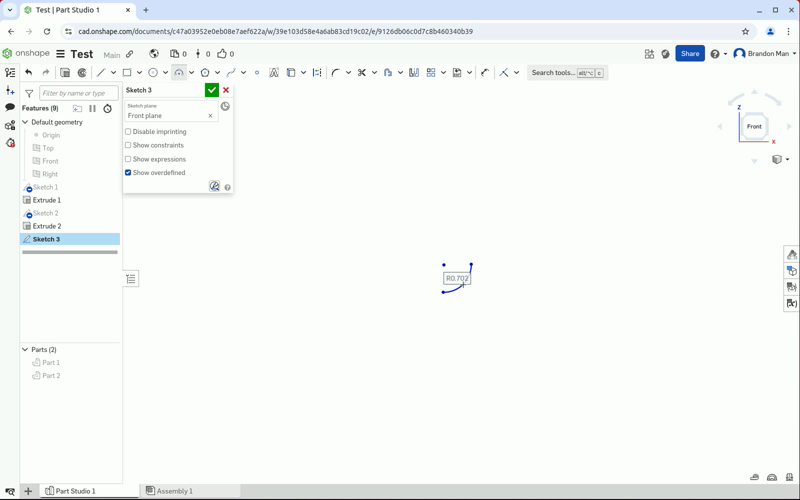
scroll(-6)
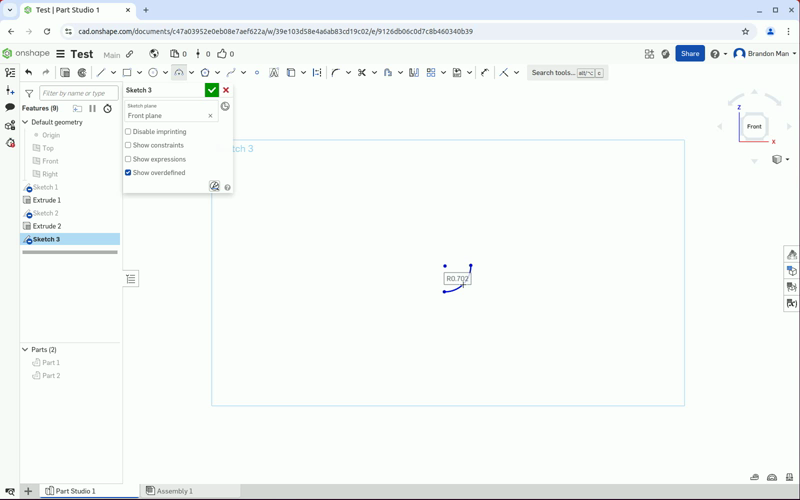
scroll(-6)
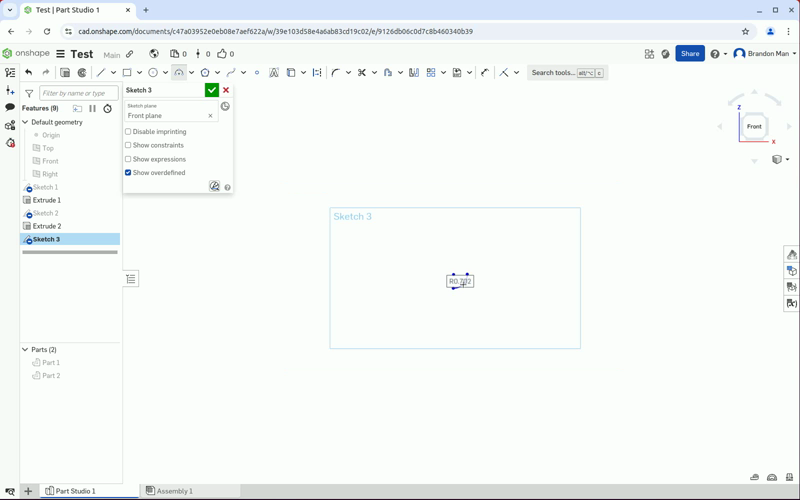
scroll(-6)
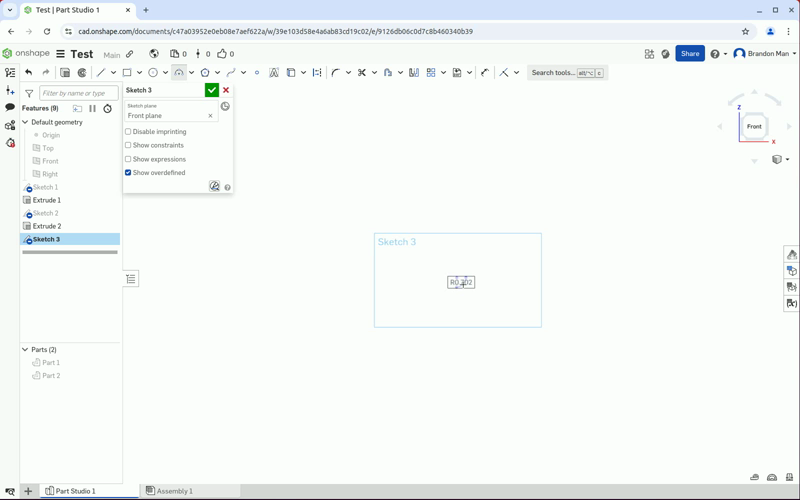
scroll(-6)
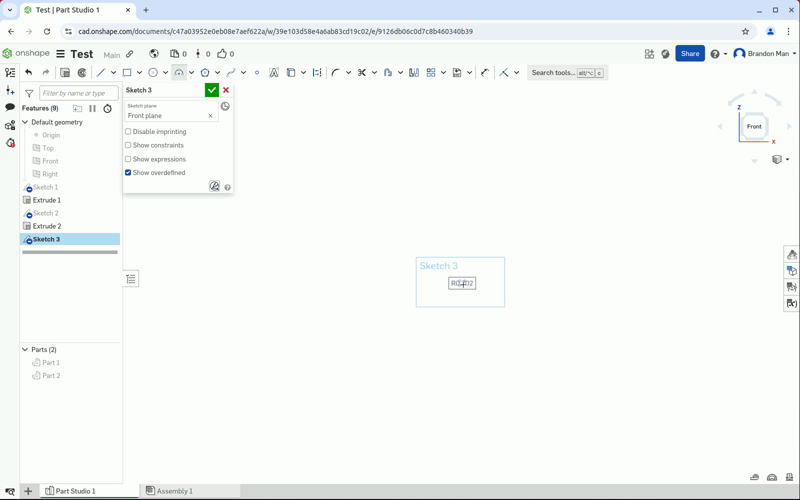
scroll(-6)
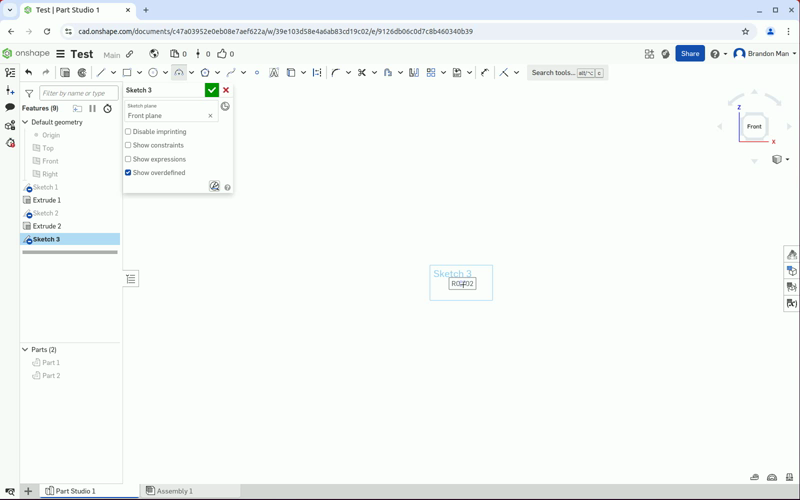
key_up(shift)
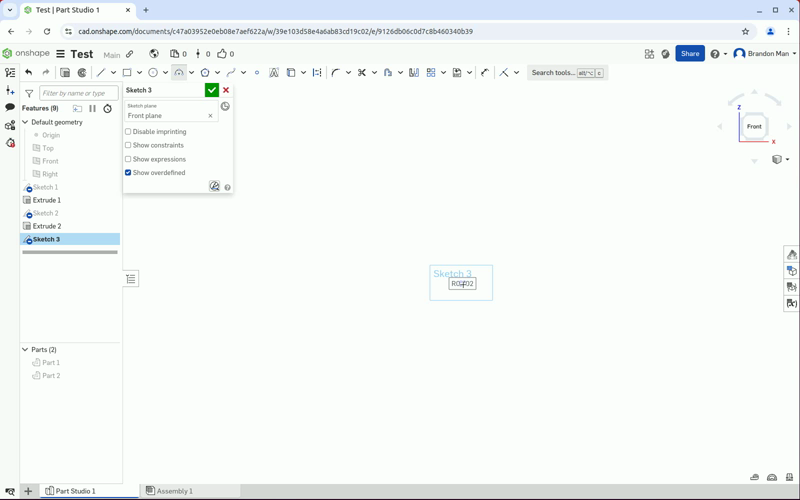
key(esc)
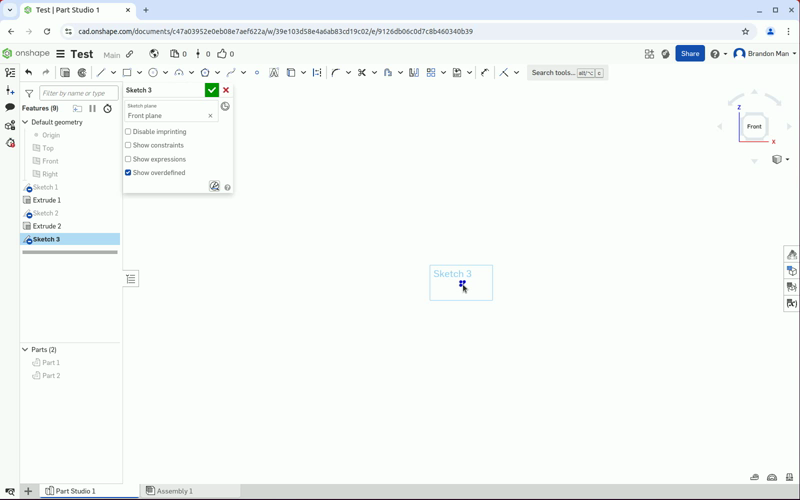
key(l)
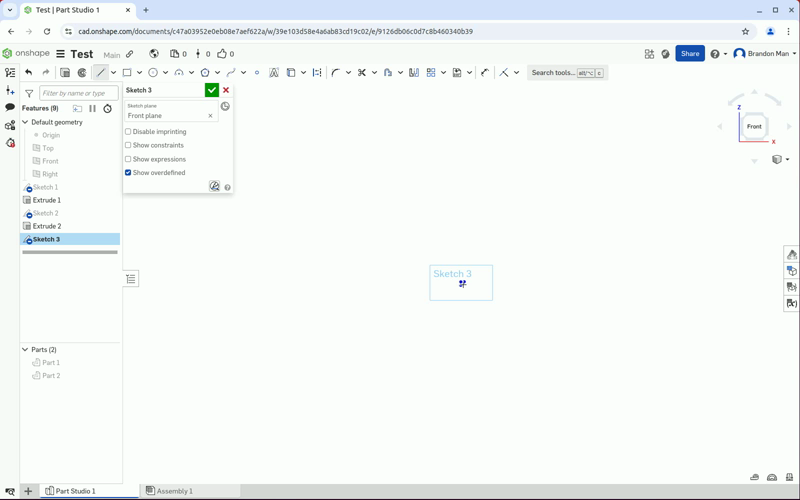
mouse_move(464, 281)
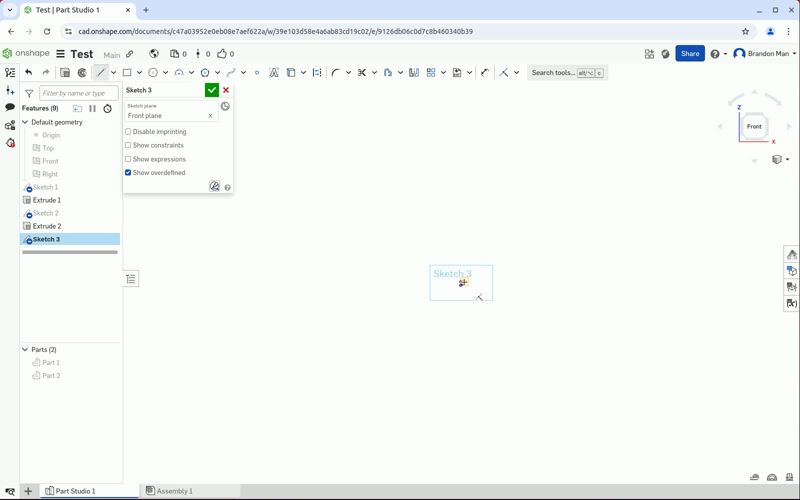
scroll(6)
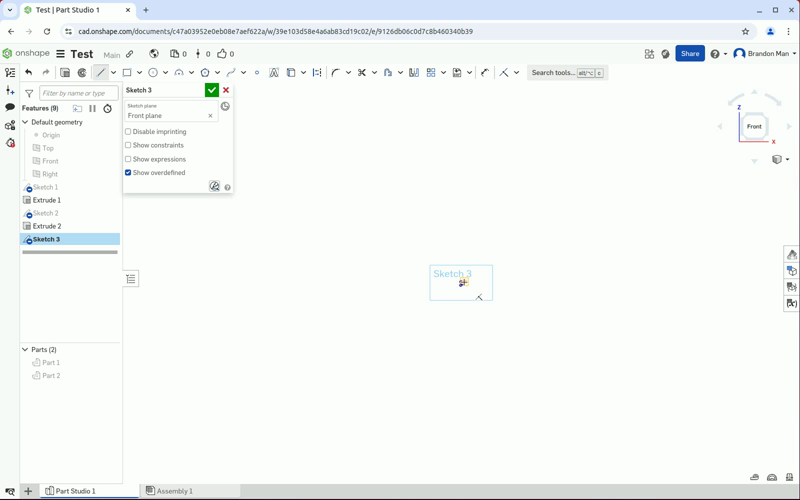
scroll(6)
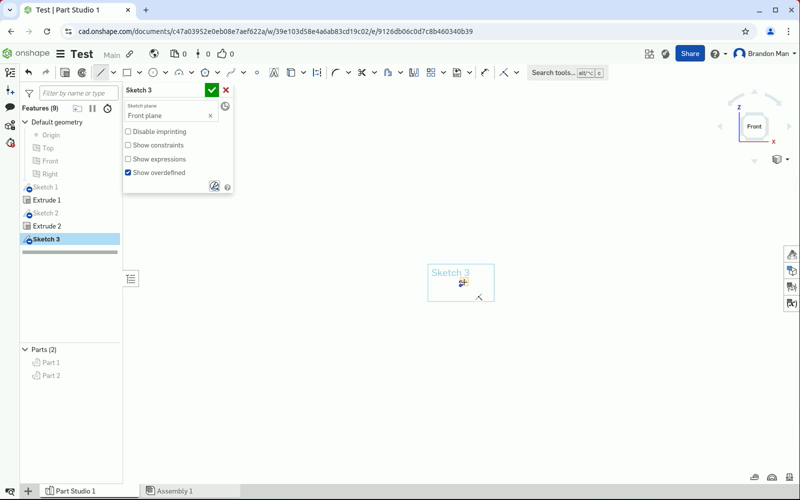
scroll(6)
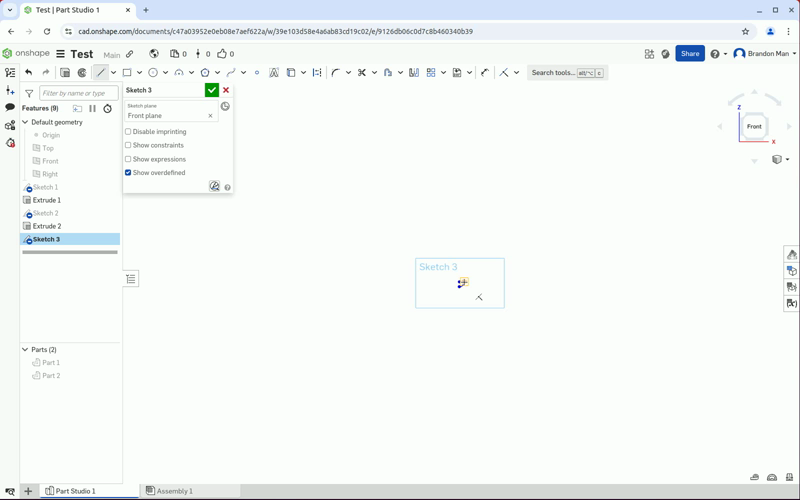
scroll(6)
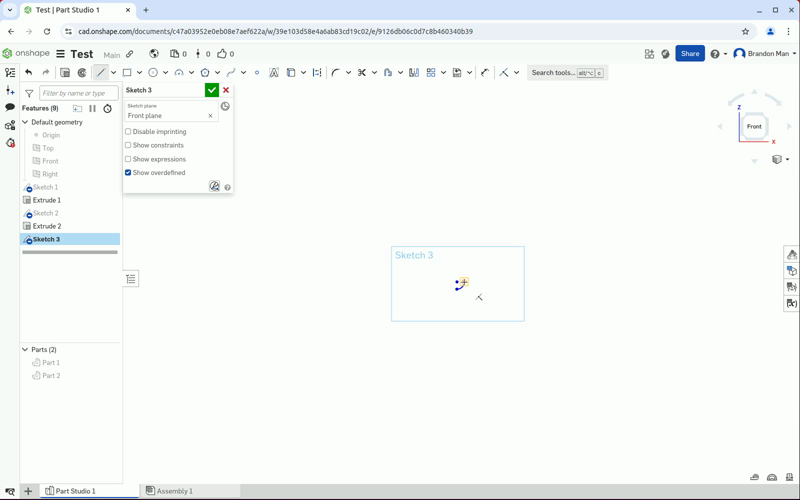
scroll(6)
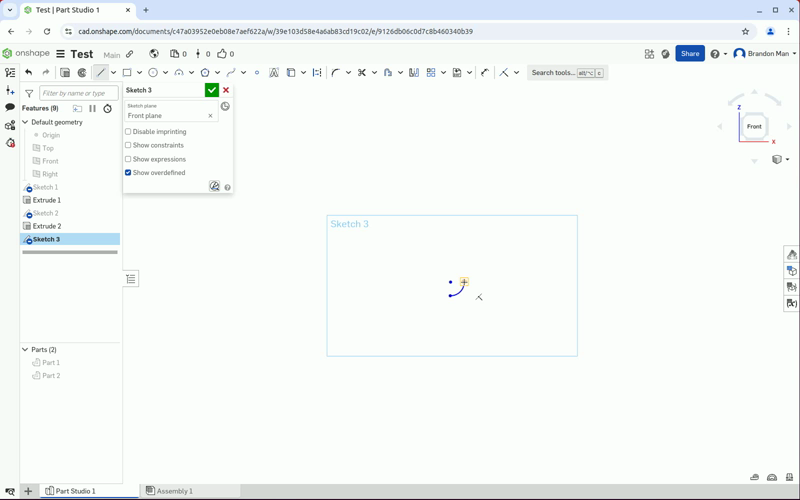
scroll(6)
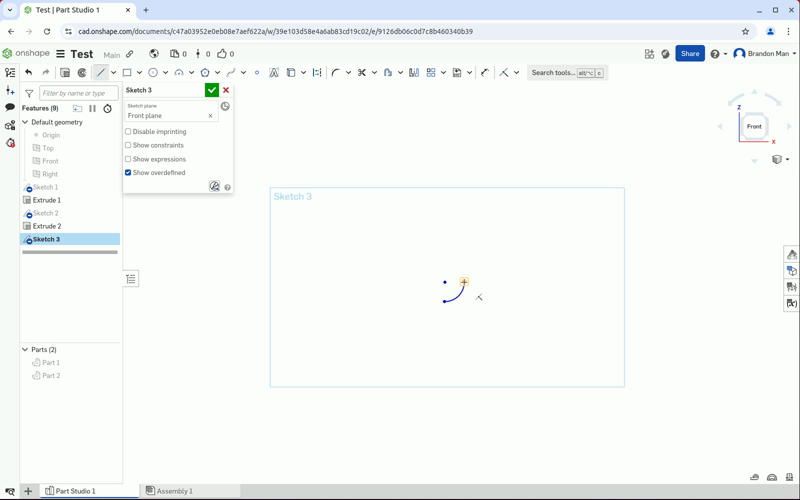
scroll(6)
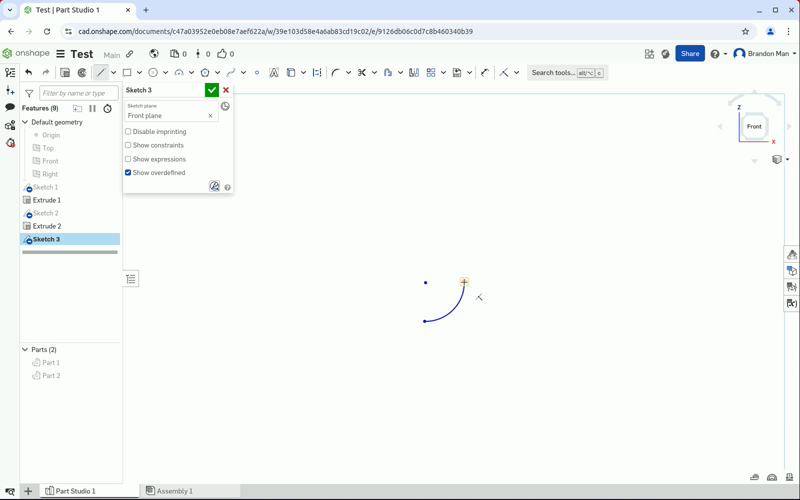
click(464, 281)
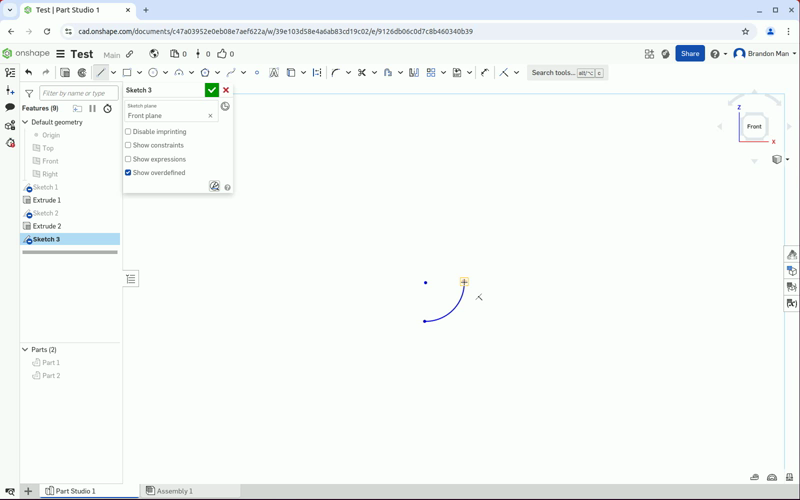
scroll(-6)
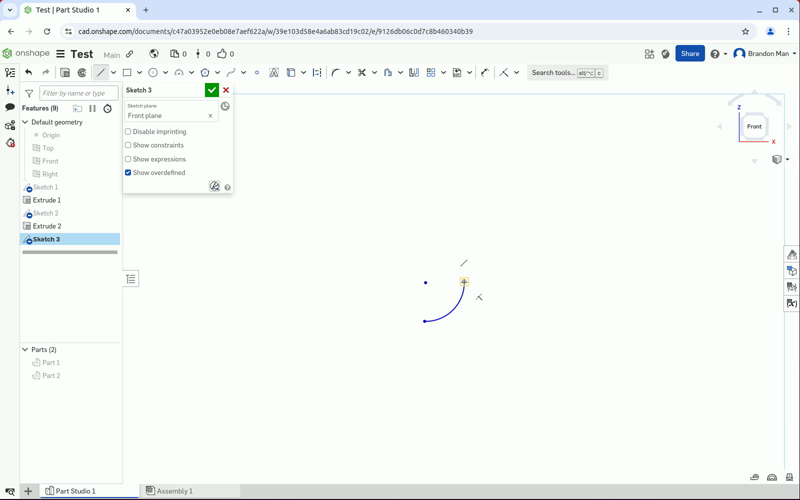
scroll(-6)
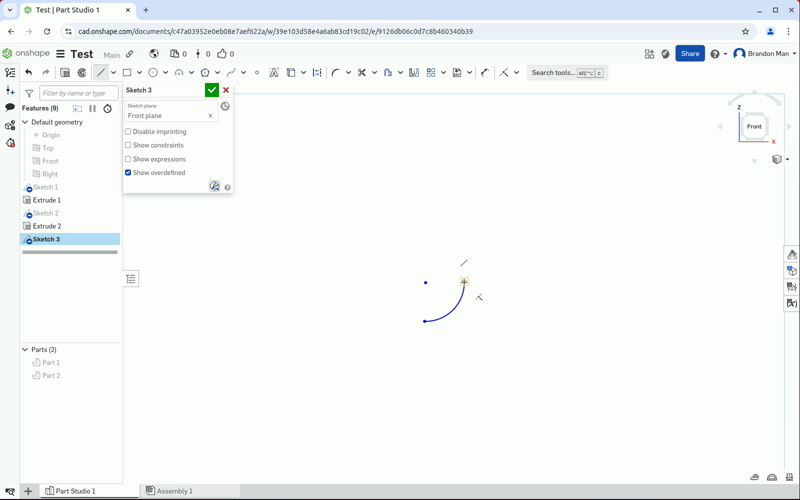
scroll(-6)
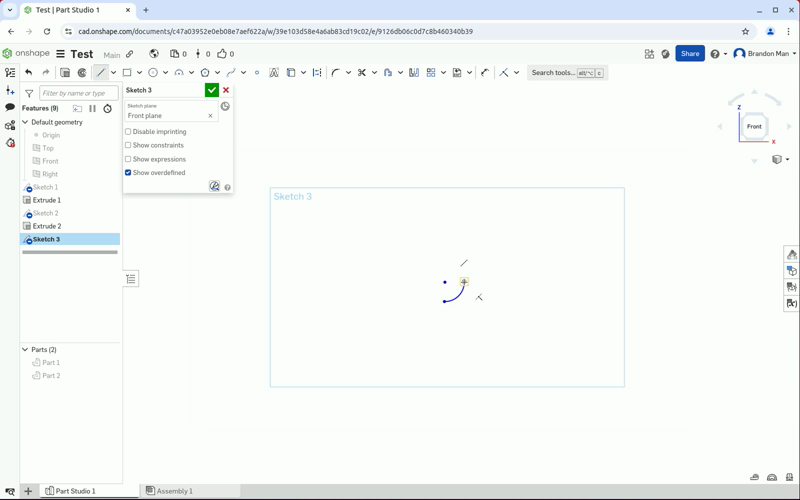
scroll(-6)
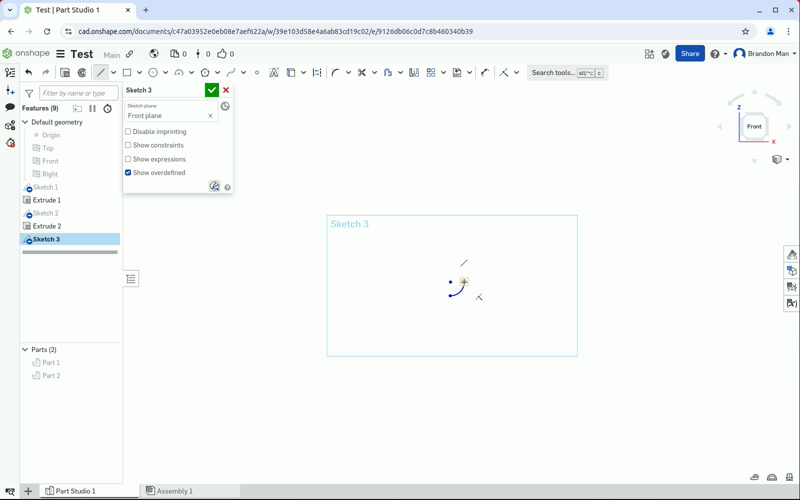
scroll(-6)
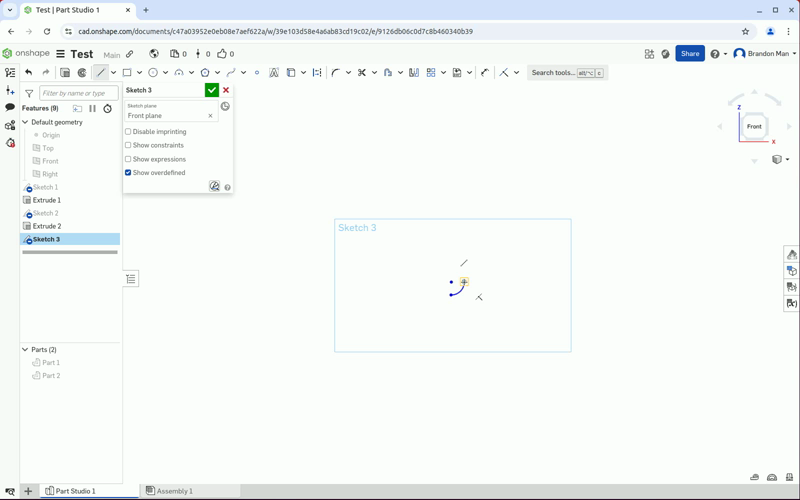
scroll(-6)
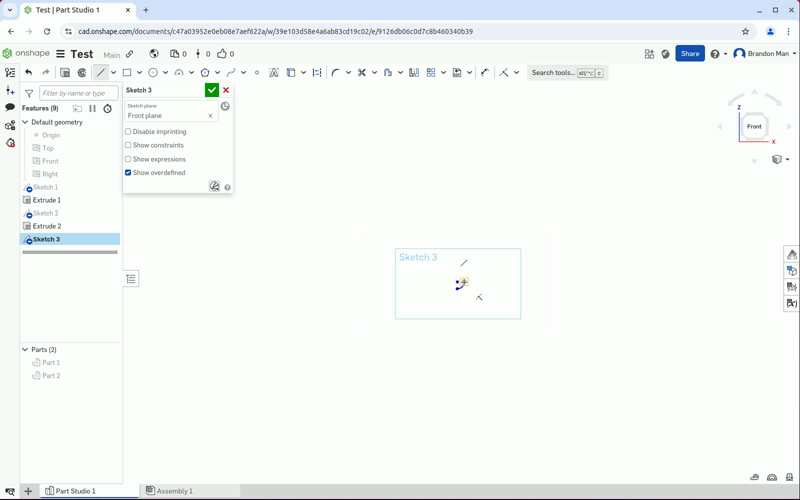
scroll(-6)
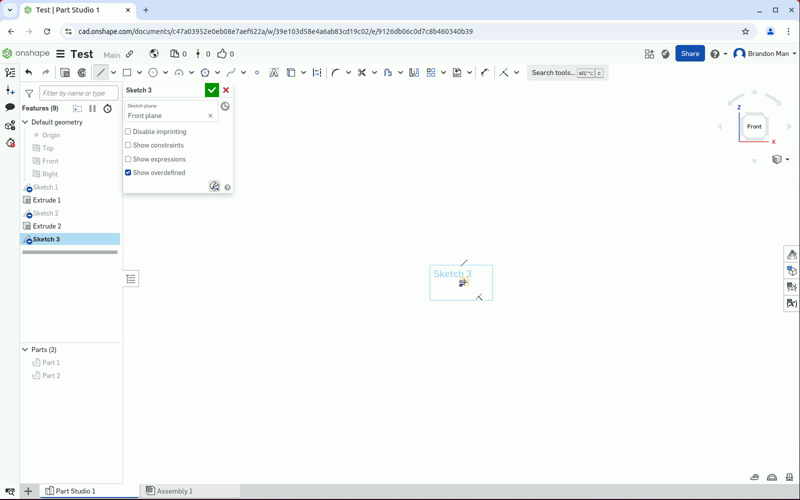
key_down(shift)
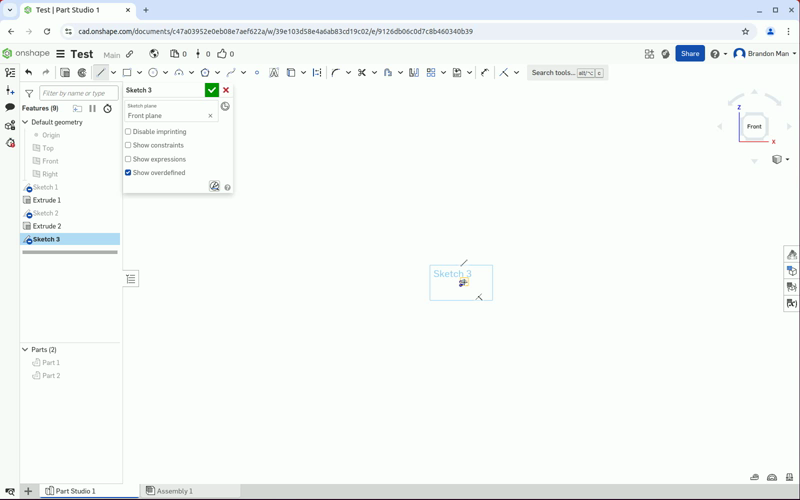
mouse_move(494, 281)
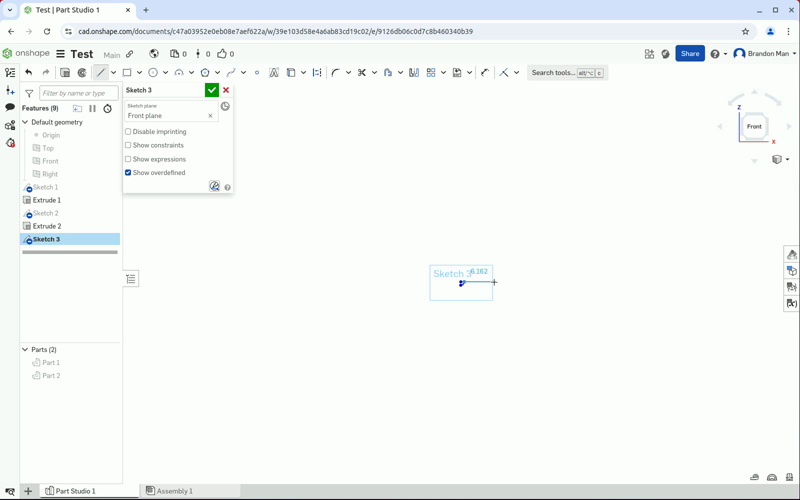
mouse_move(460, 281)
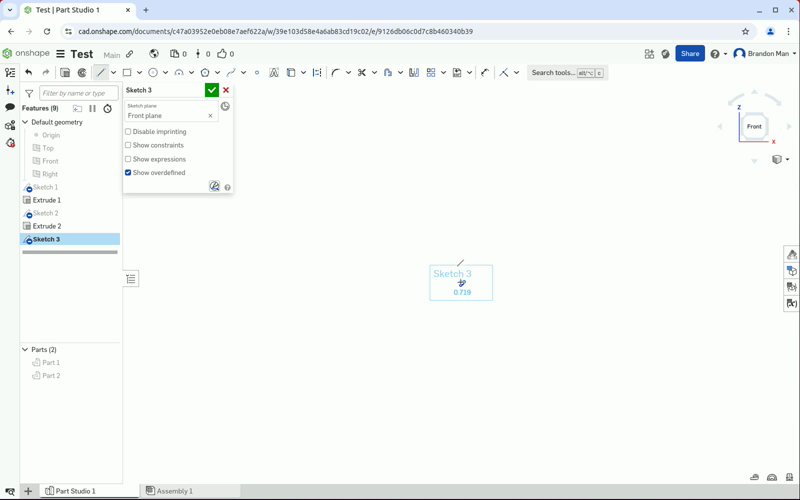
scroll(6)
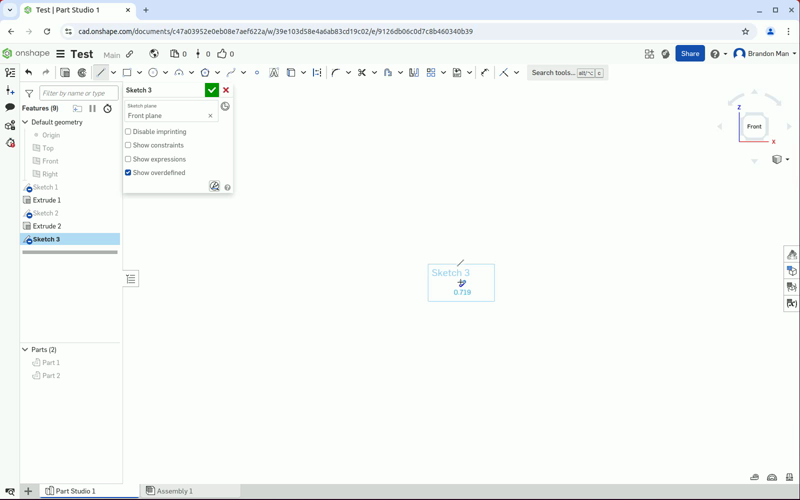
scroll(6)
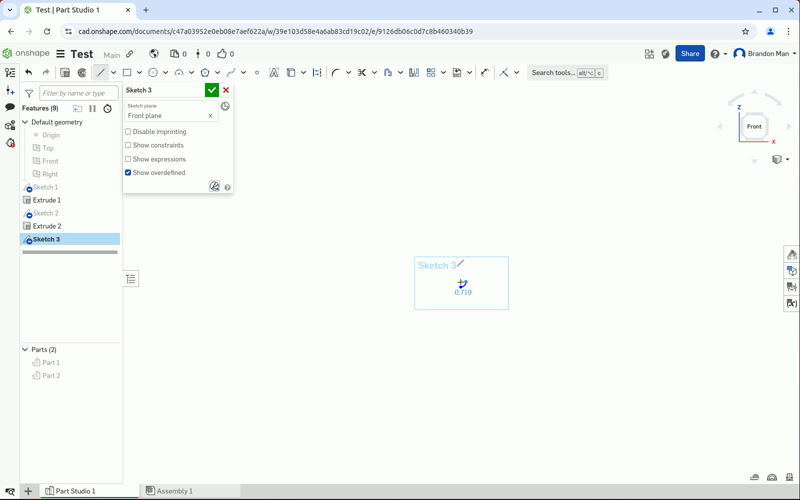
scroll(6)
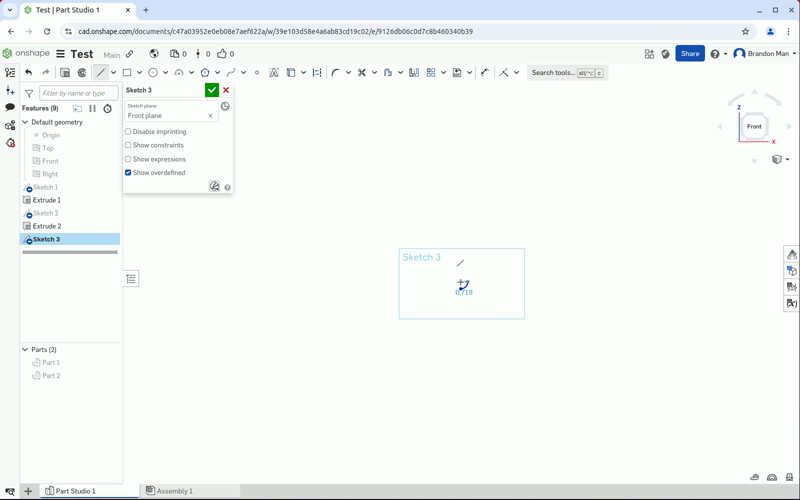
scroll(6)
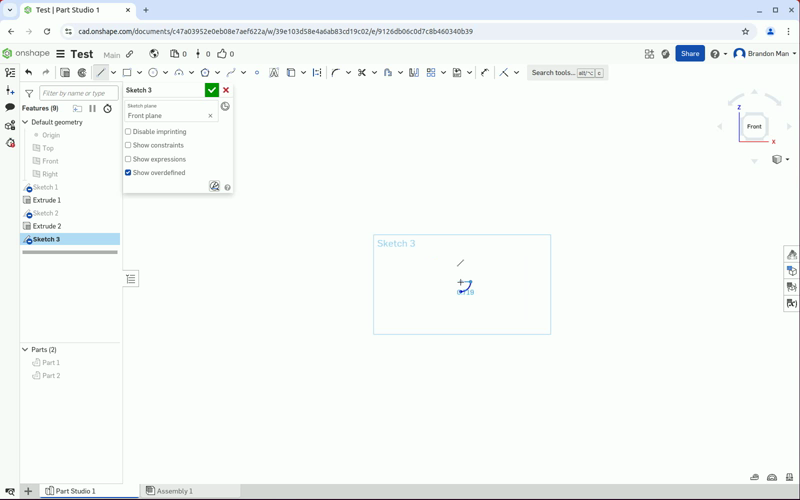
scroll(6)
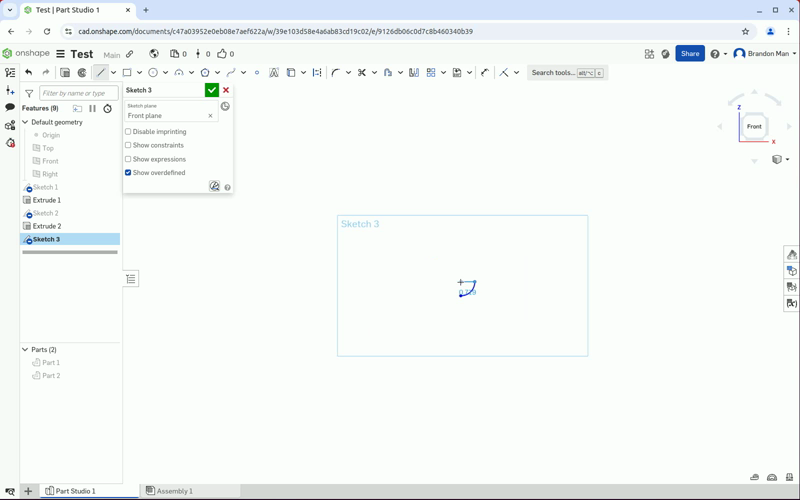
scroll(6)
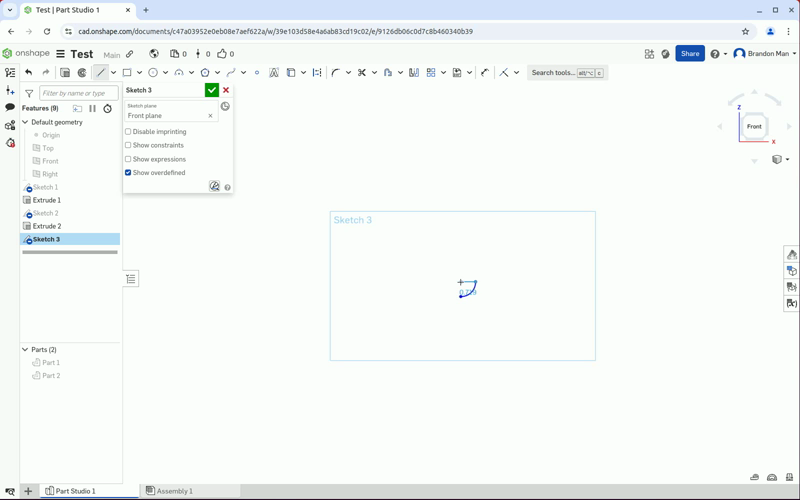
scroll(6)
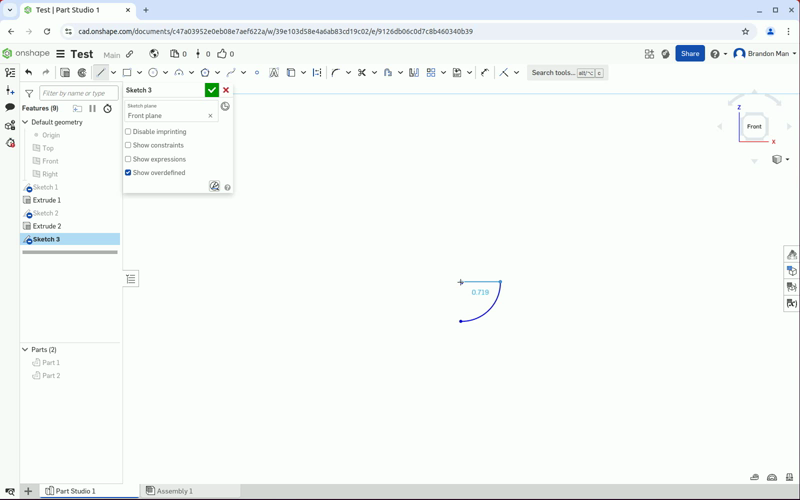
click(460, 281)
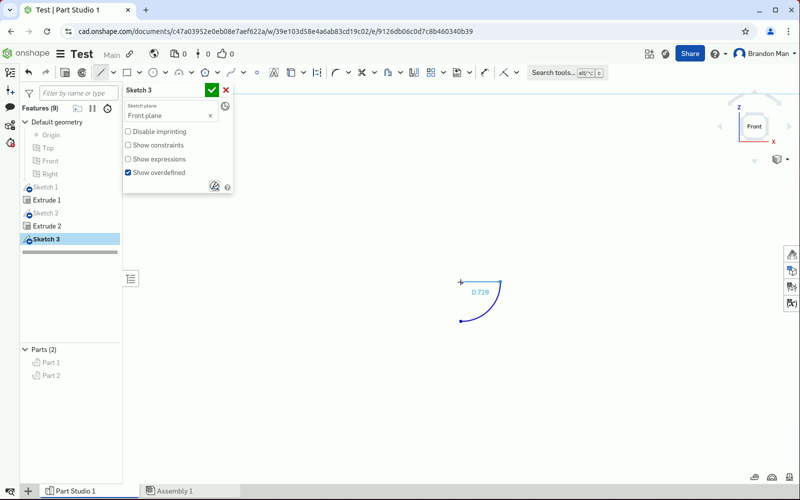
scroll(-6)
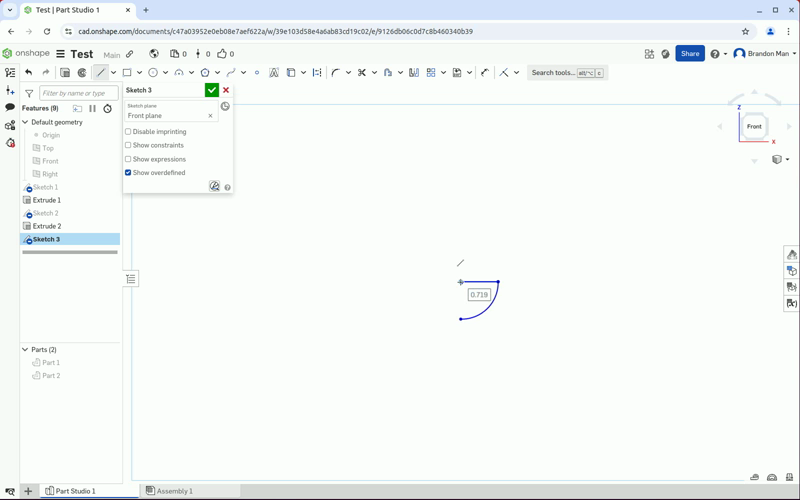
scroll(-6)
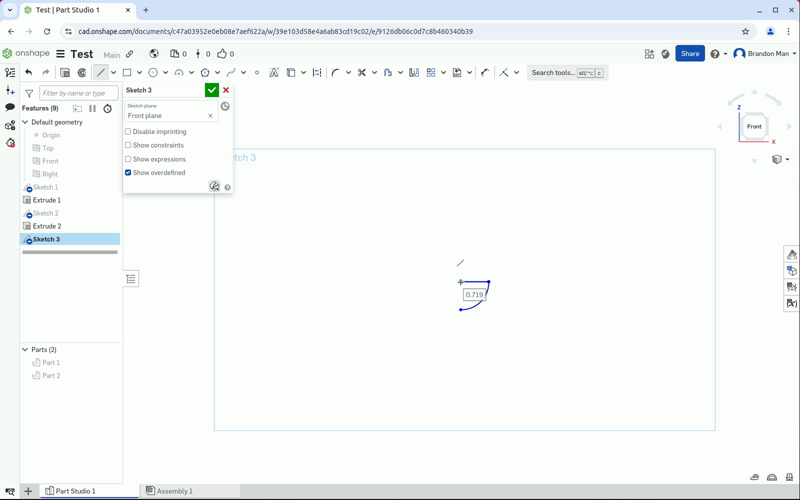
scroll(-6)
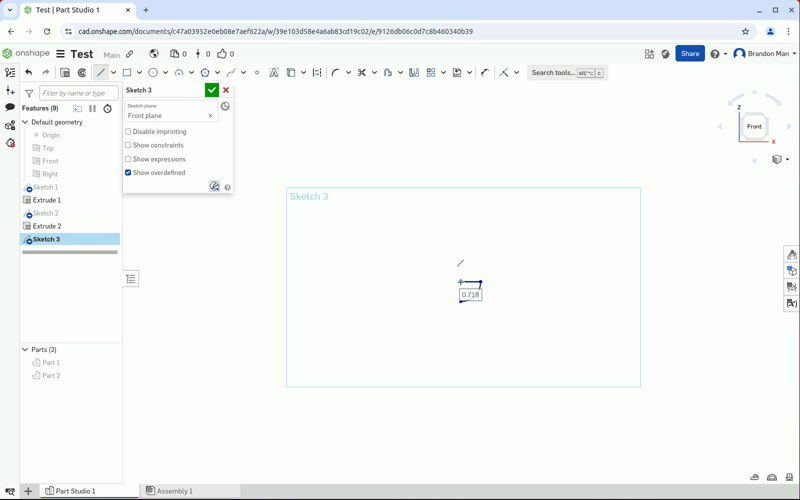
scroll(-6)
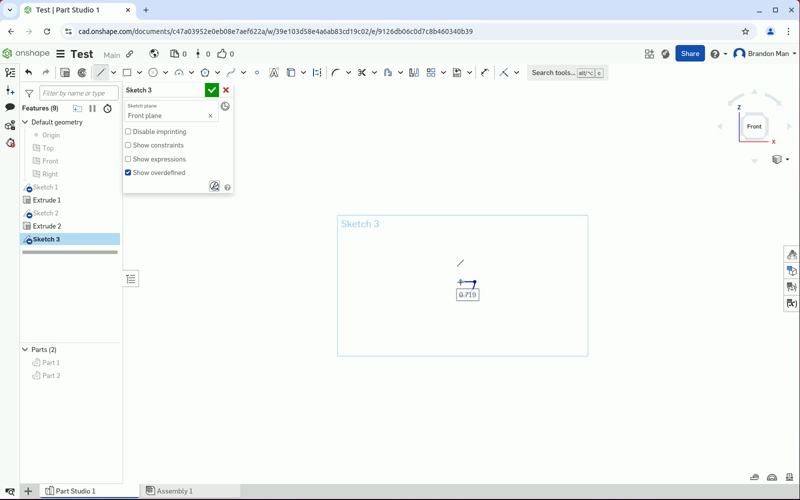
scroll(-6)
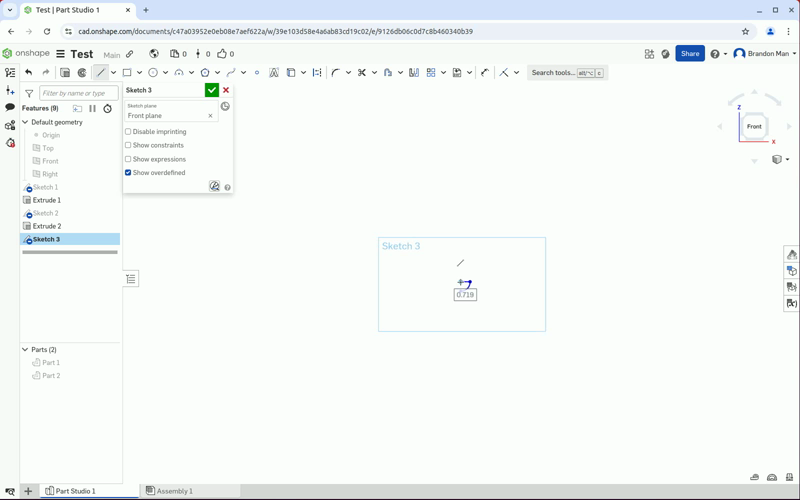
scroll(-6)
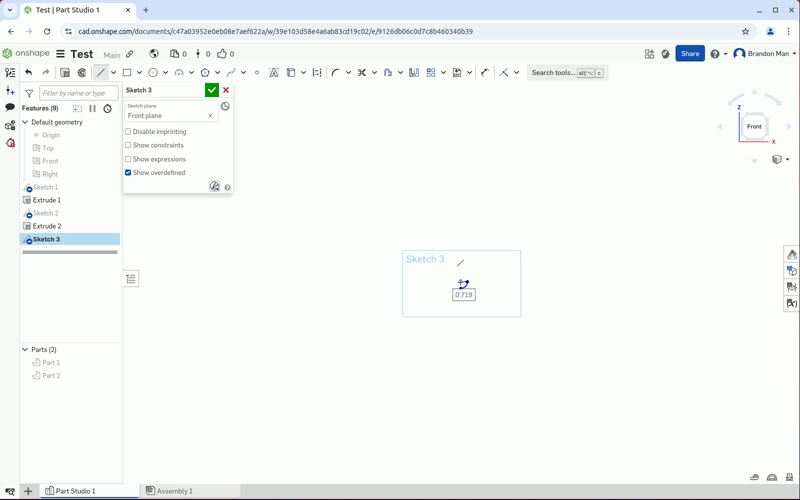
scroll(-6)
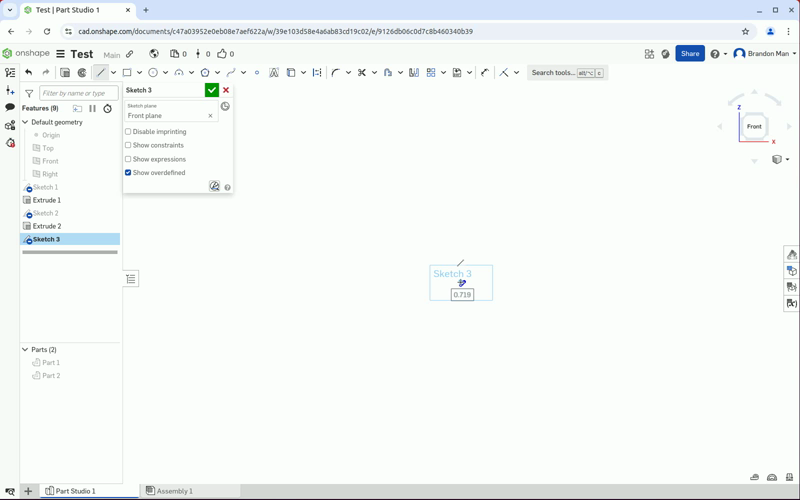
key_up(shift)
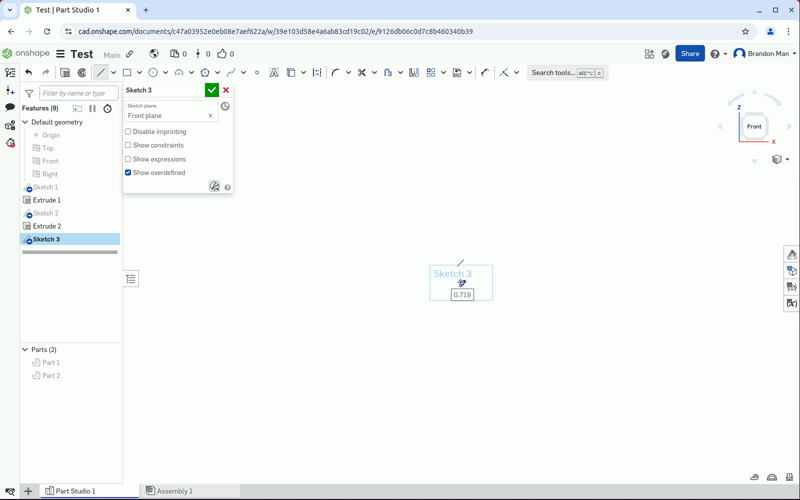
mouse_move(490, 281)
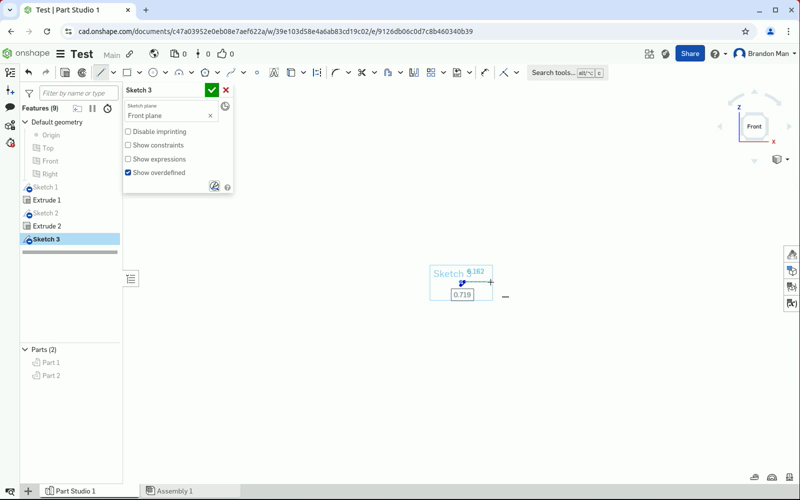
key_down(shift)
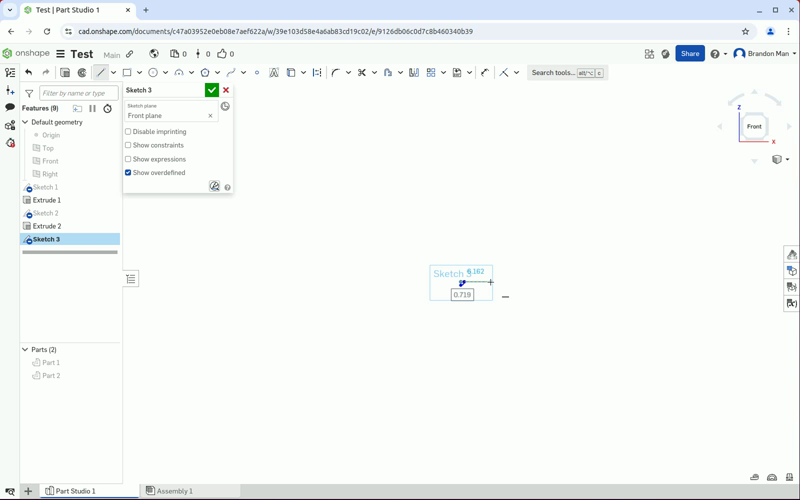
mouse_move(460, 285)
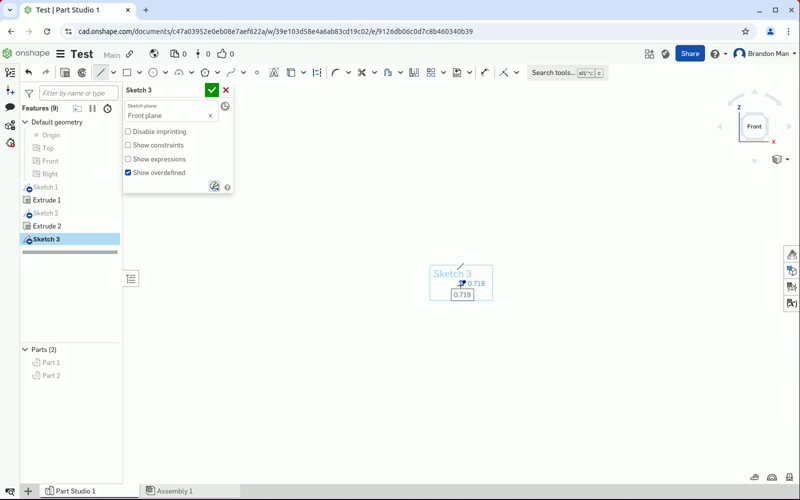
scroll(6)
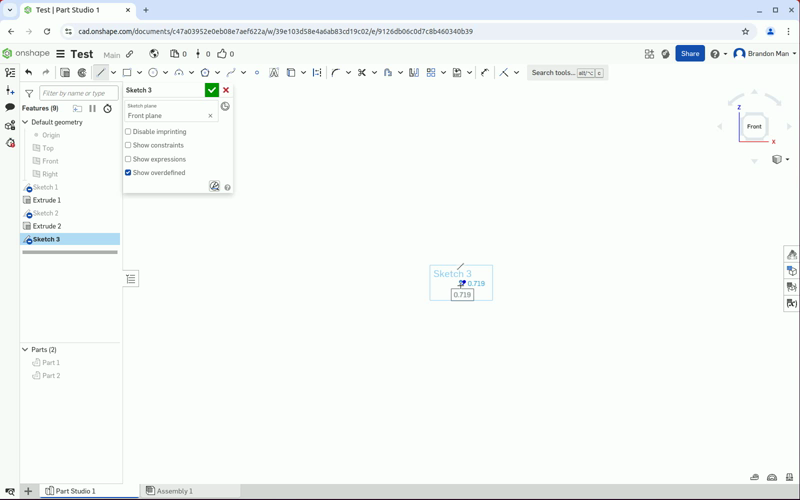
scroll(6)
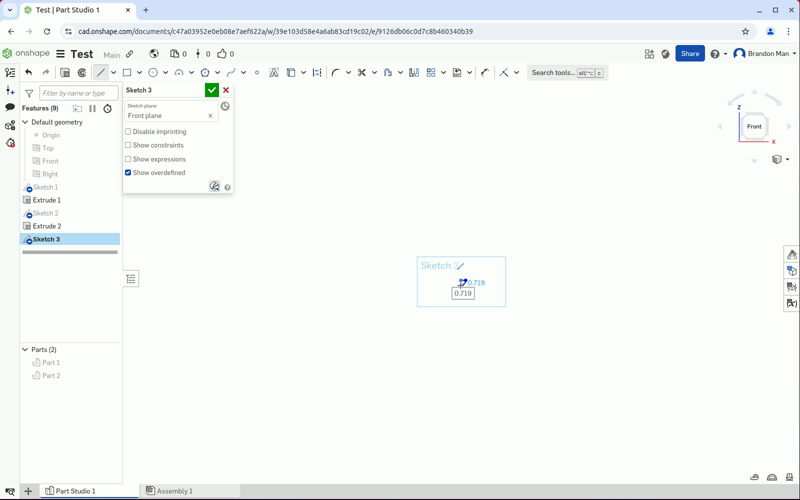
scroll(6)
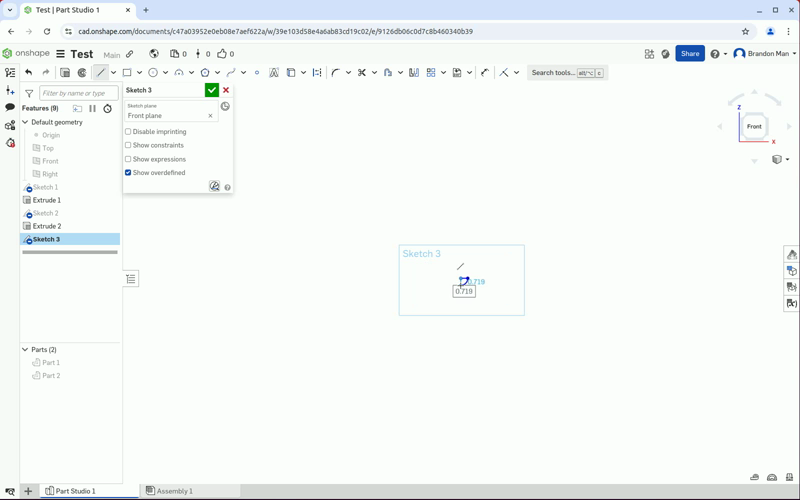
scroll(6)
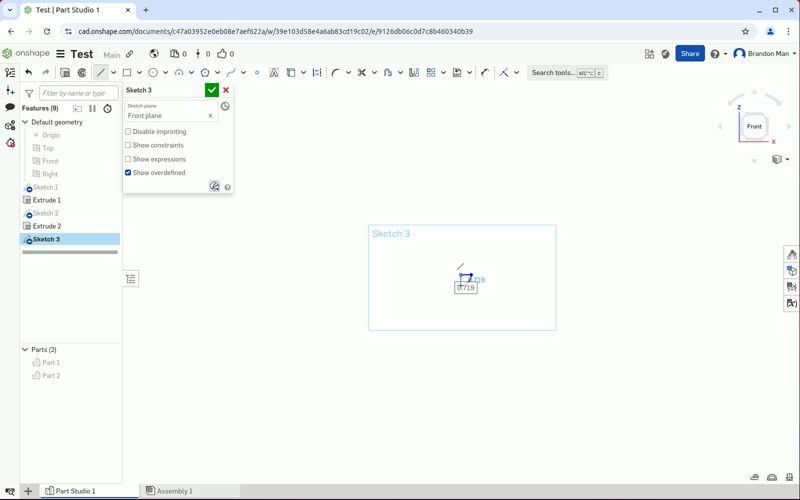
scroll(6)
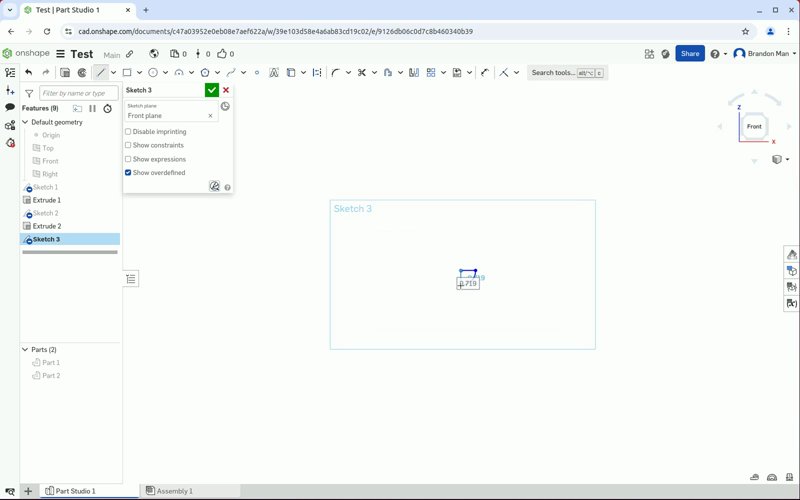
scroll(6)
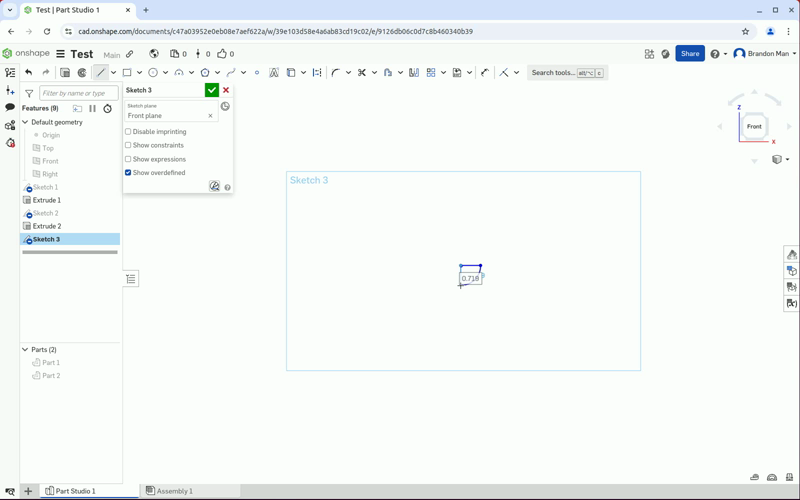
scroll(6)
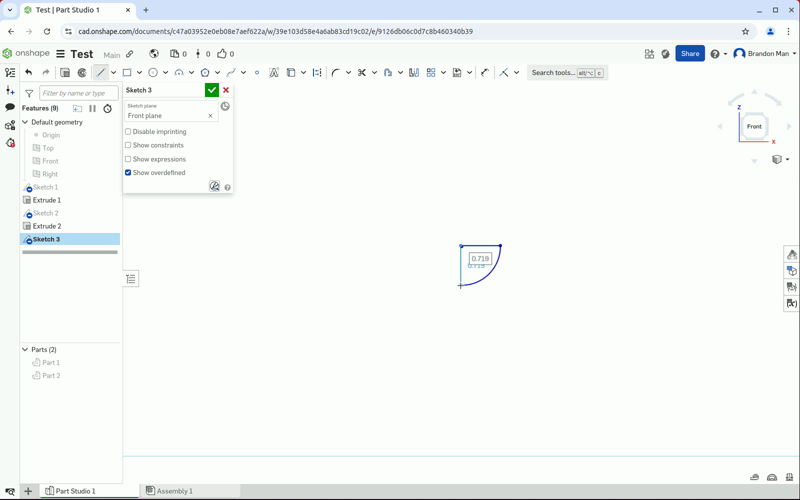
key_up(shift)
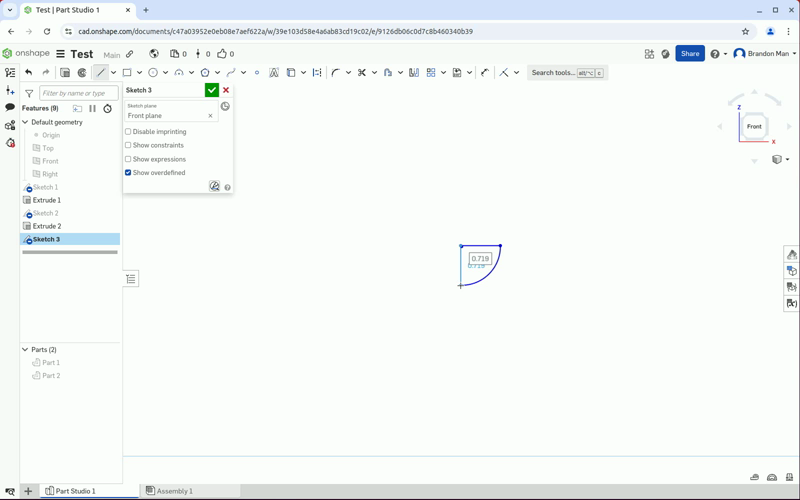
click(460, 285)
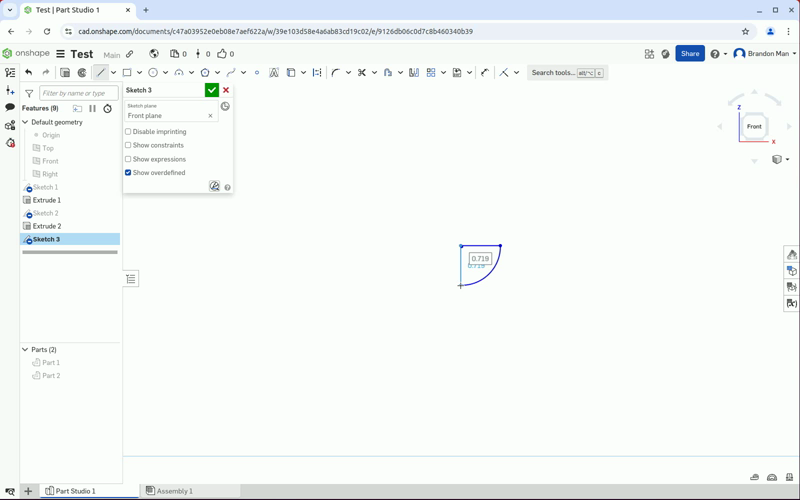
scroll(-6)
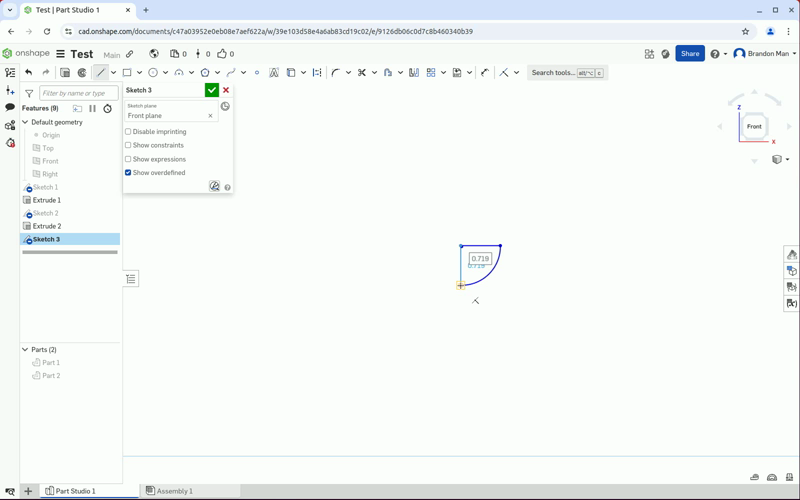
scroll(-6)
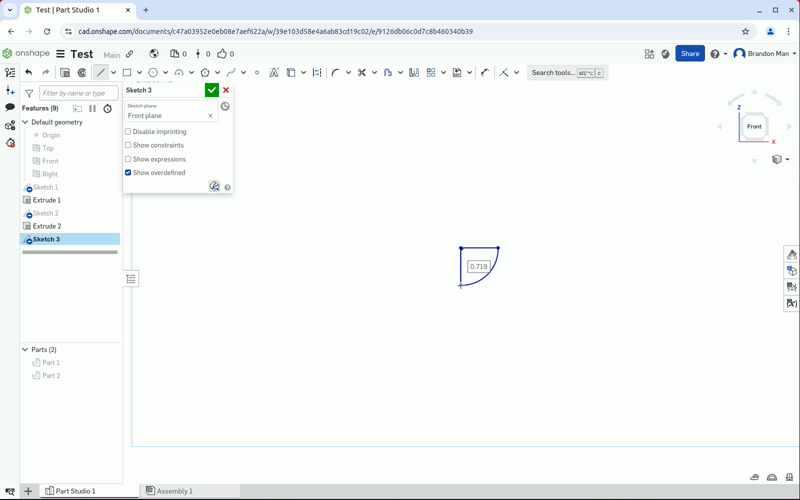
scroll(-6)
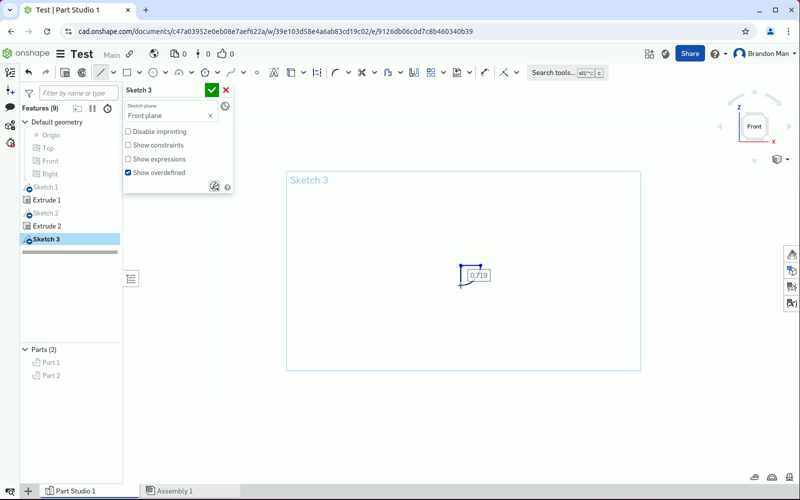
scroll(-6)
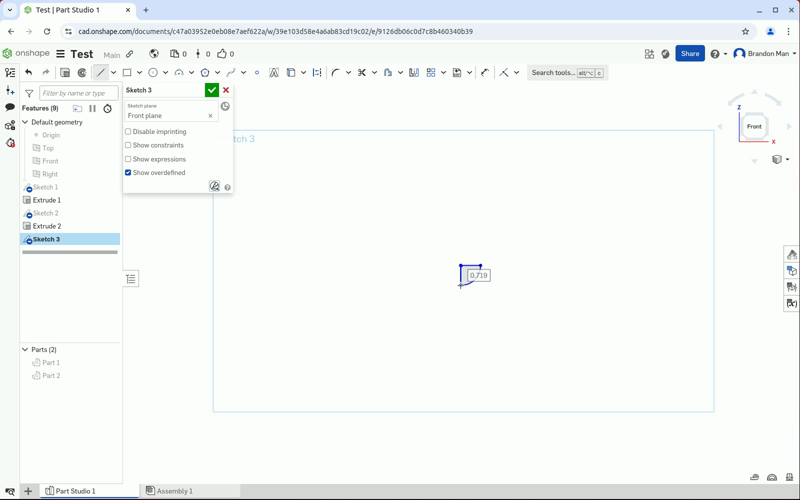
scroll(-6)
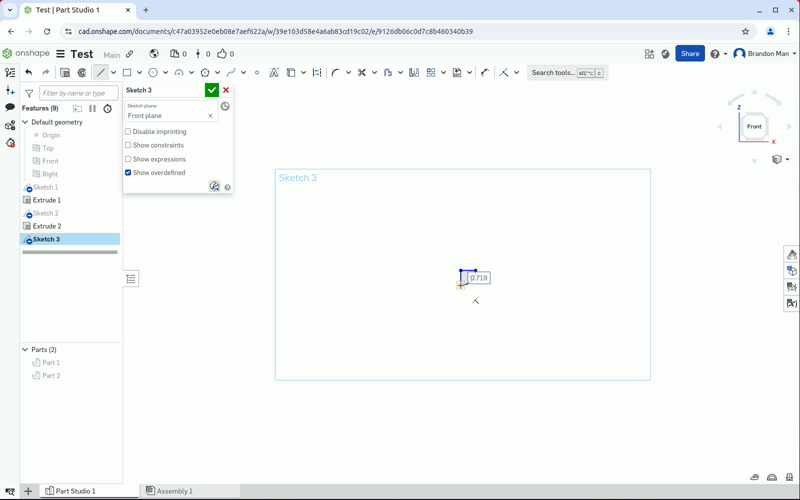
scroll(-6)
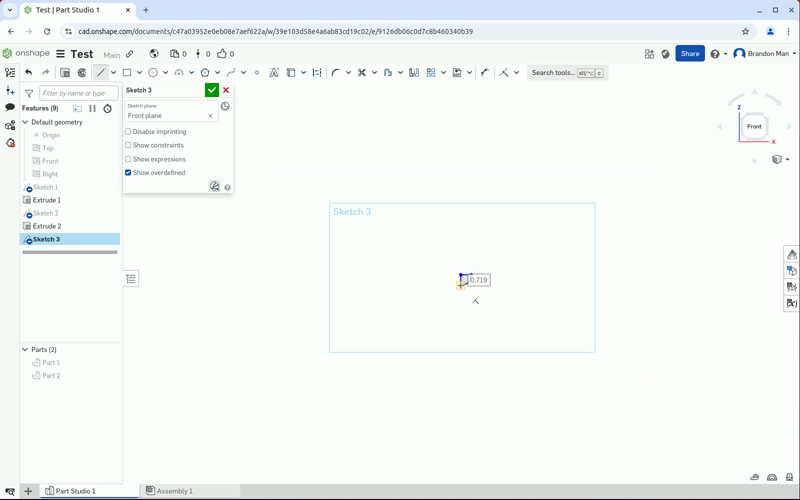
scroll(-6)
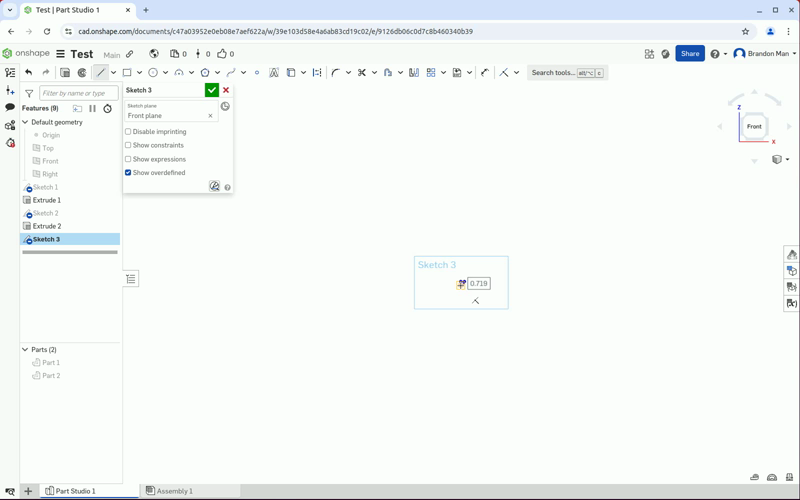
key(esc)
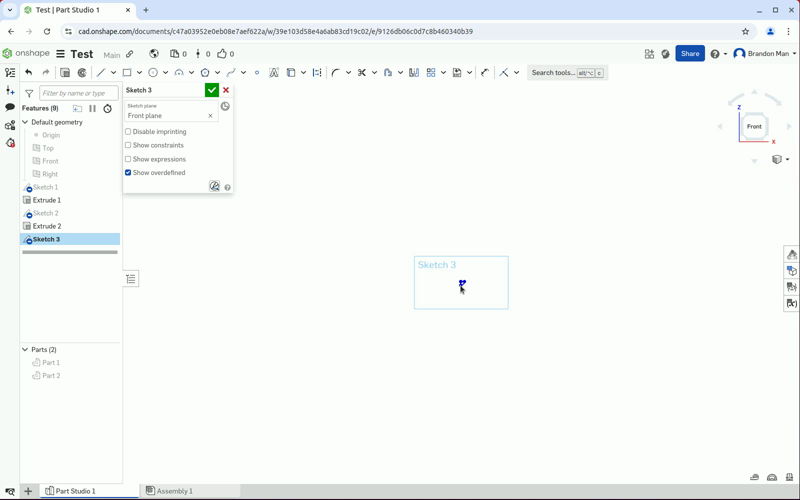
mouse_move(461, 282)
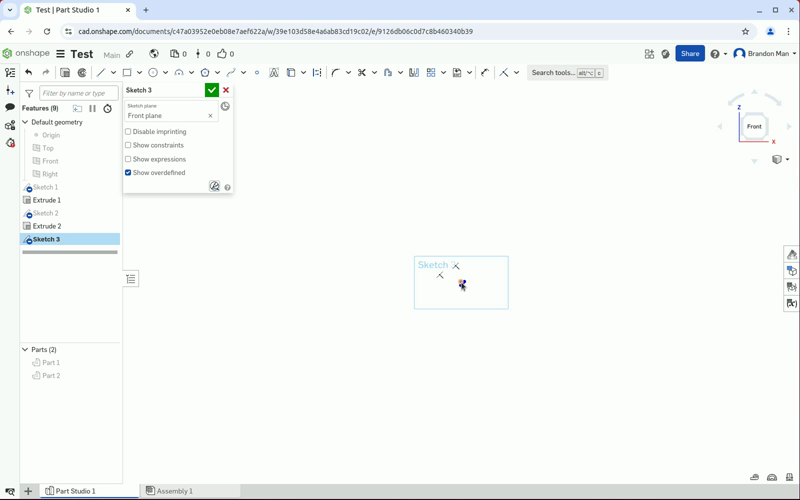
scroll(6)
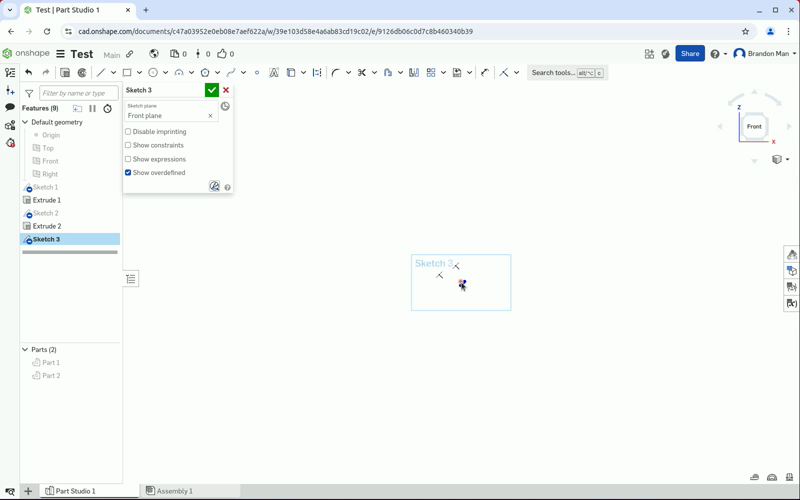
scroll(6)
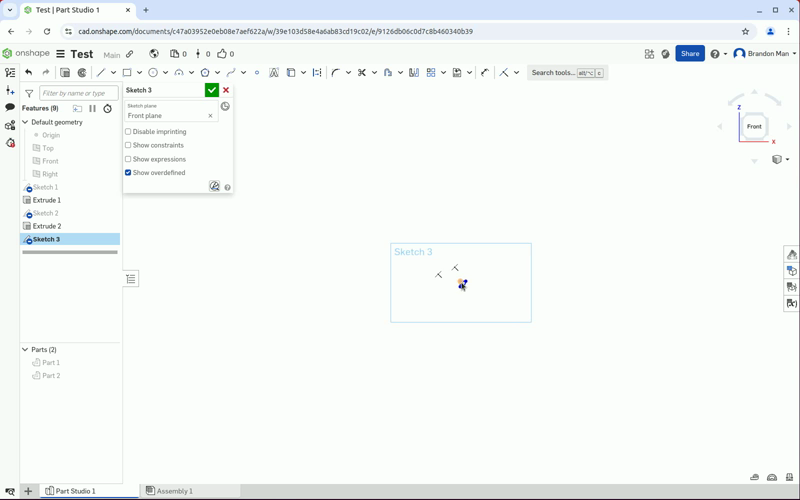
scroll(6)
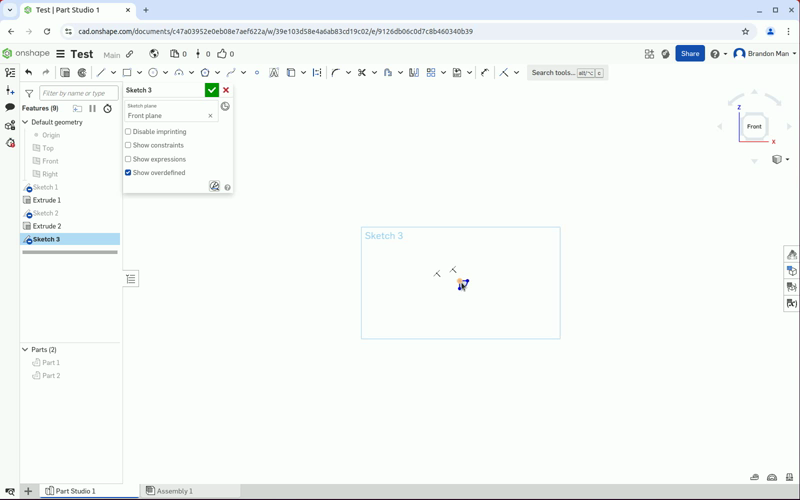
scroll(6)
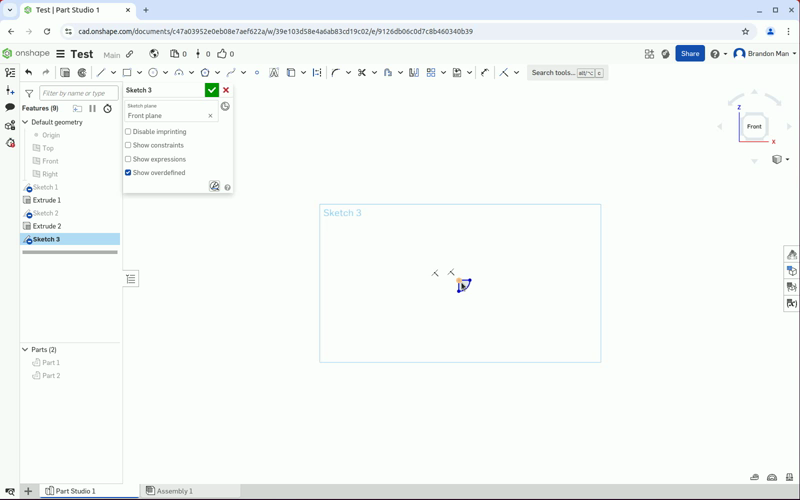
scroll(6)
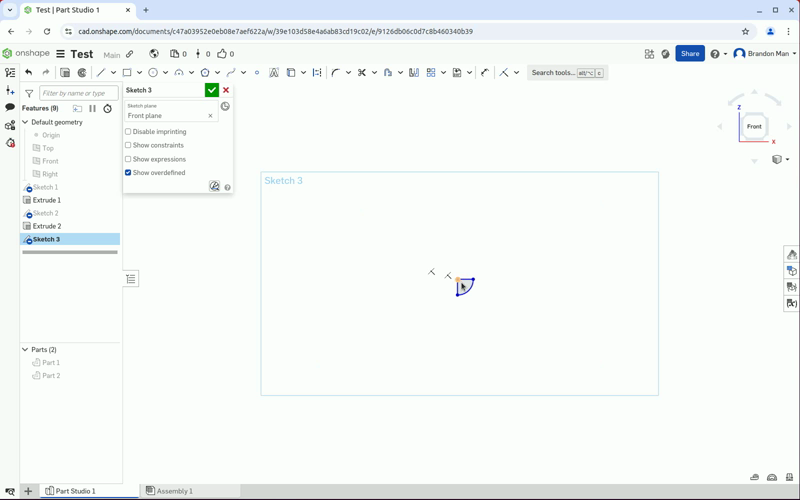
scroll(6)
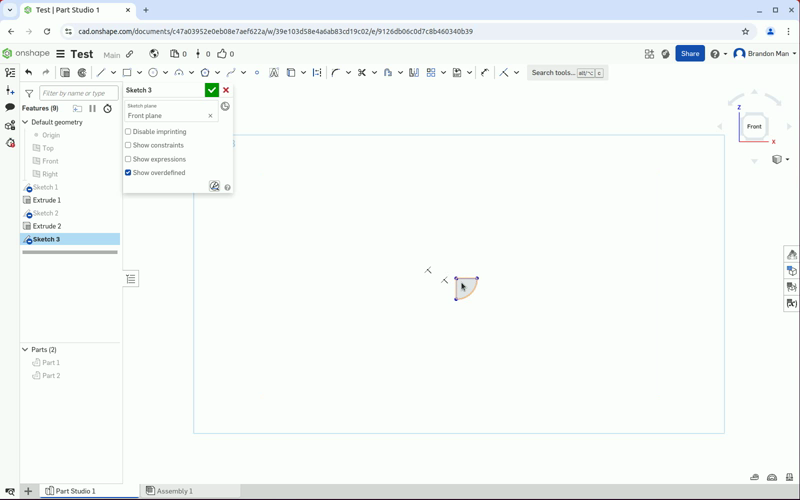
scroll(6)
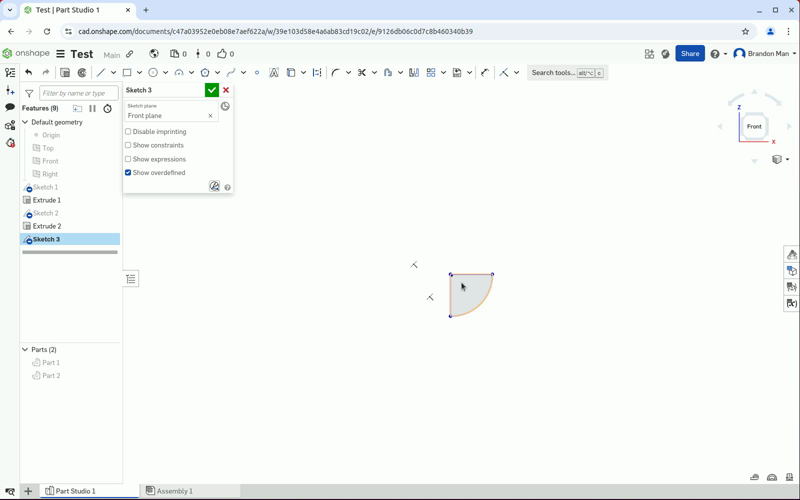
click(461, 282)
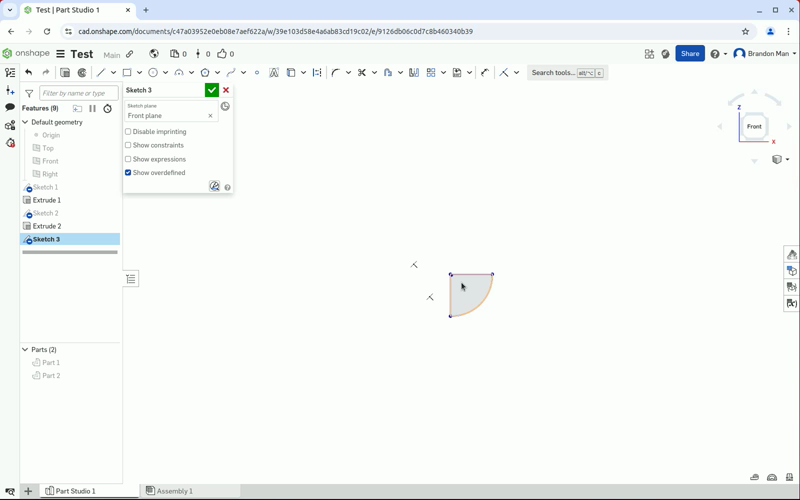
scroll(-6)
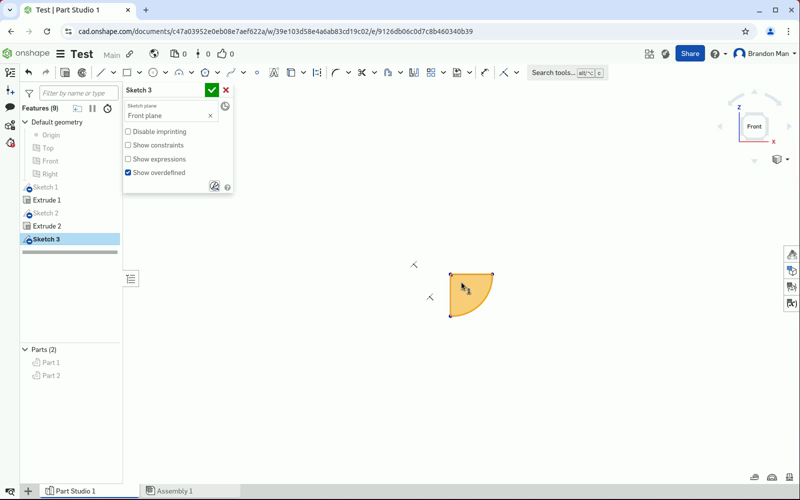
scroll(-6)
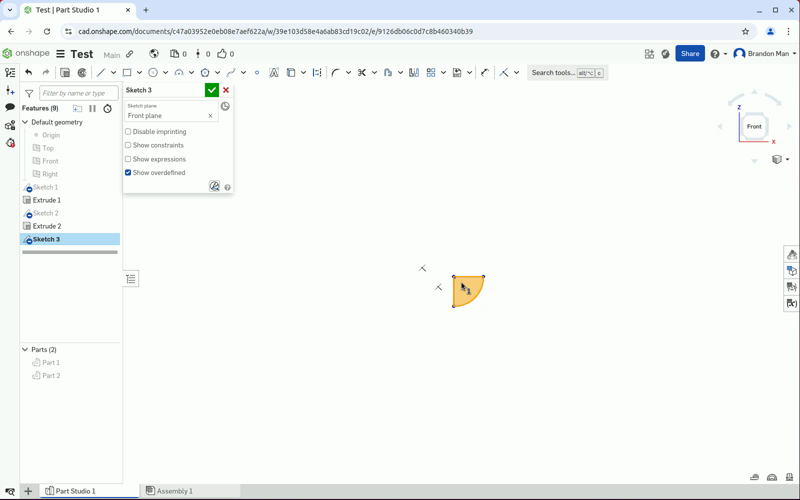
scroll(-6)
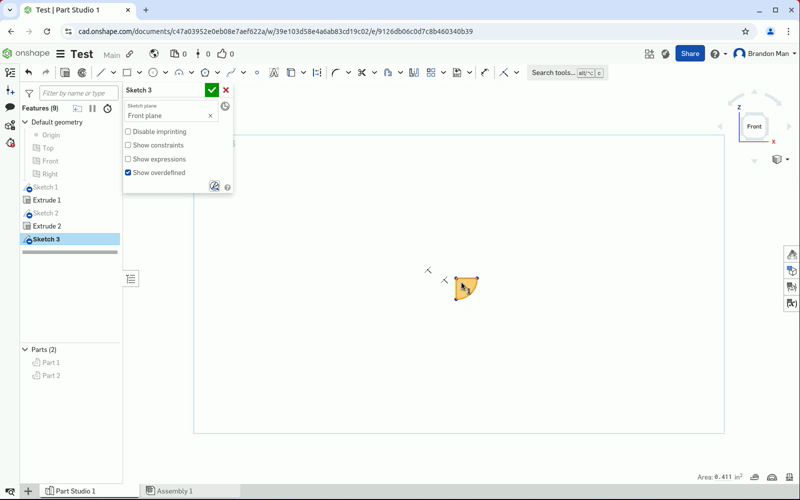
scroll(-6)
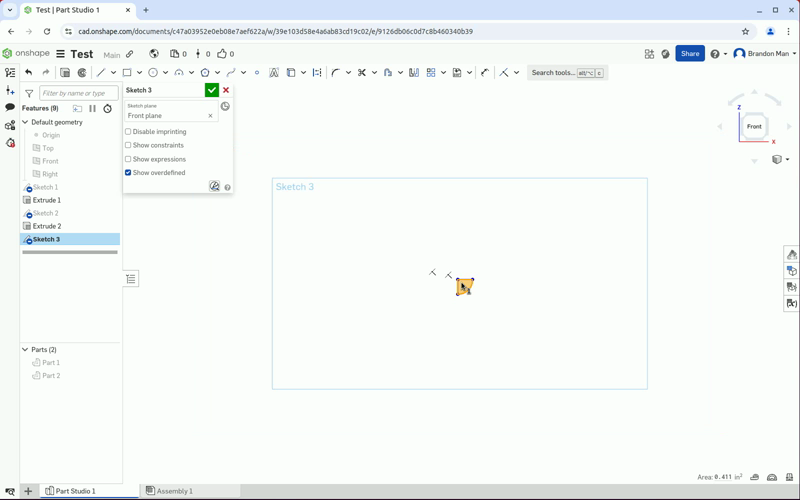
scroll(-6)
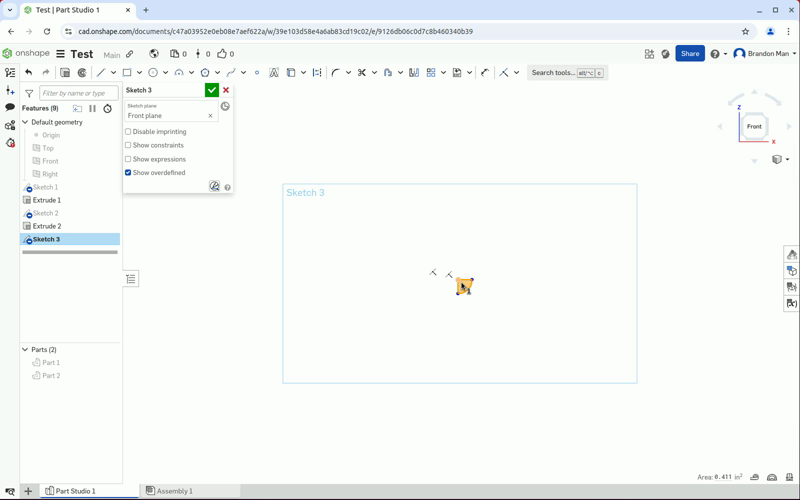
scroll(-6)
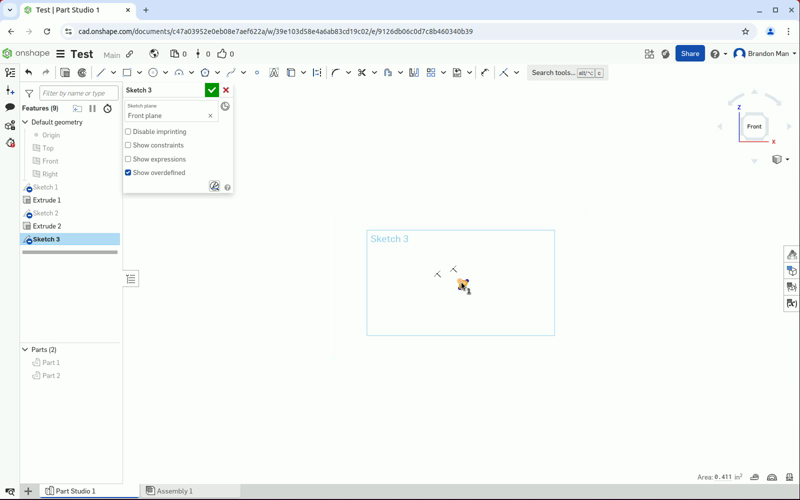
scroll(-6)
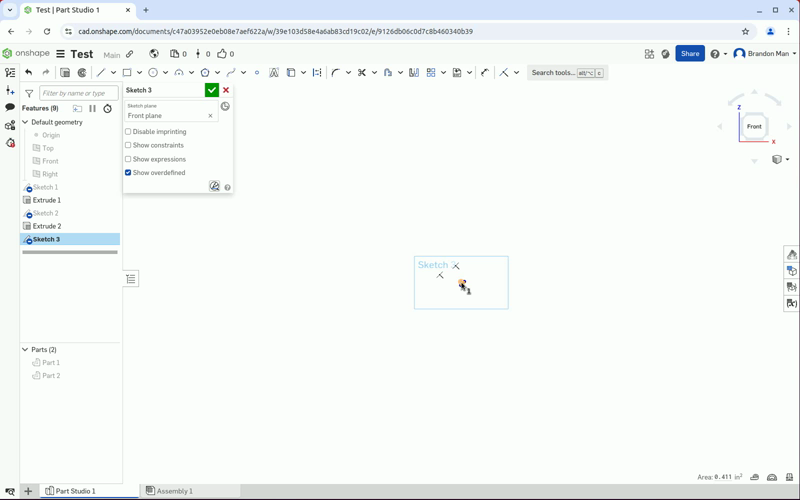
mouse_move(73, 352)
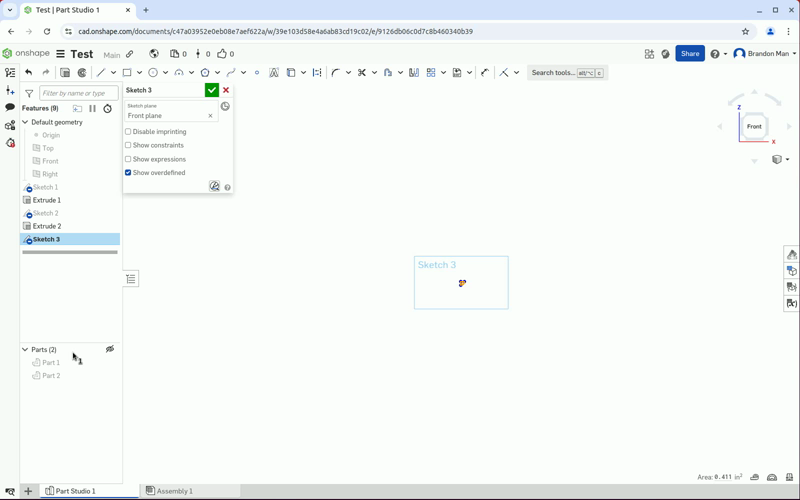
key(shift+y)
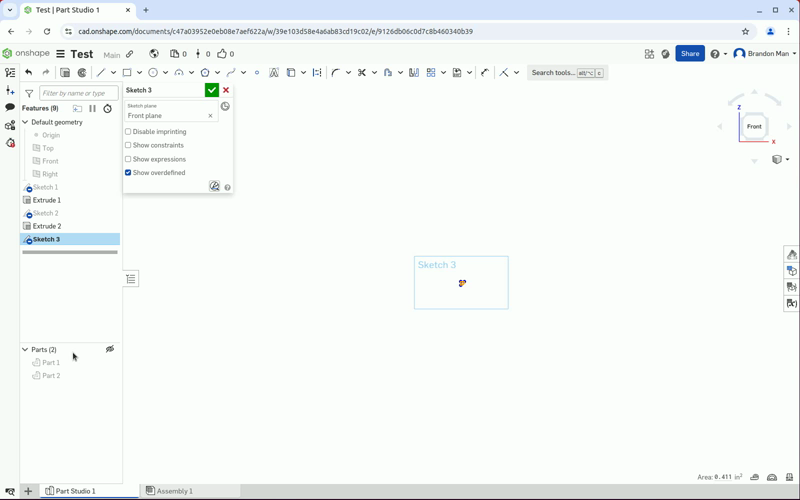
key(shift+e)
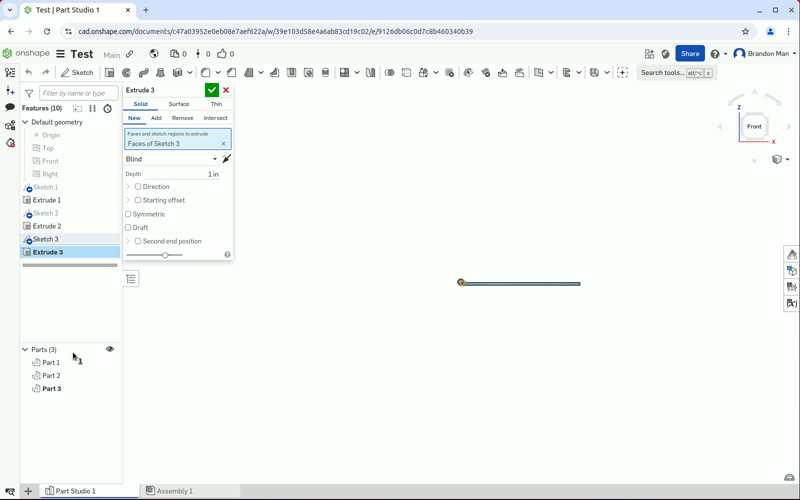
mouse_move(143, 106)
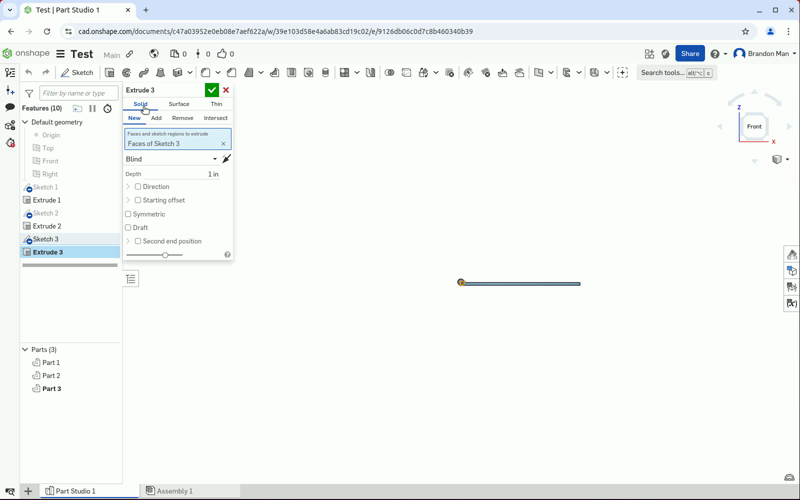
click(143, 106)
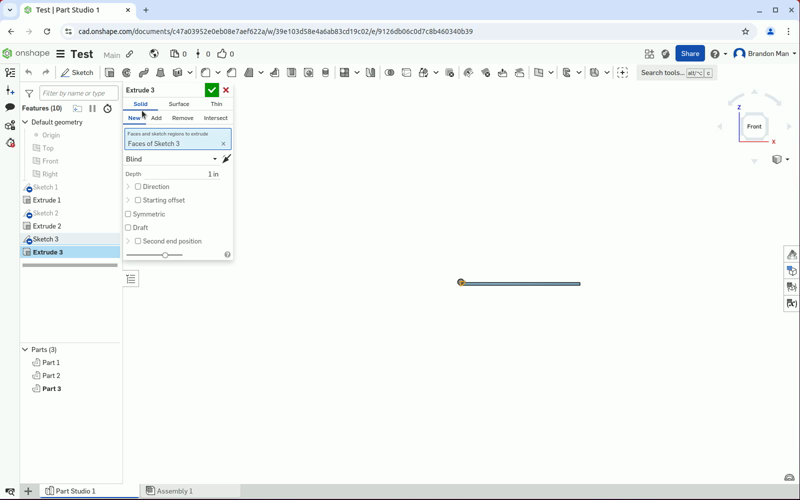
mouse_move(137, 120)
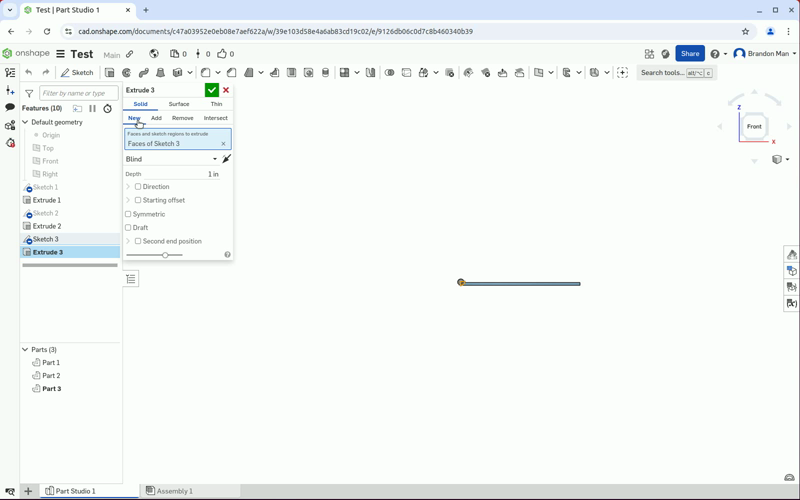
click(137, 120)
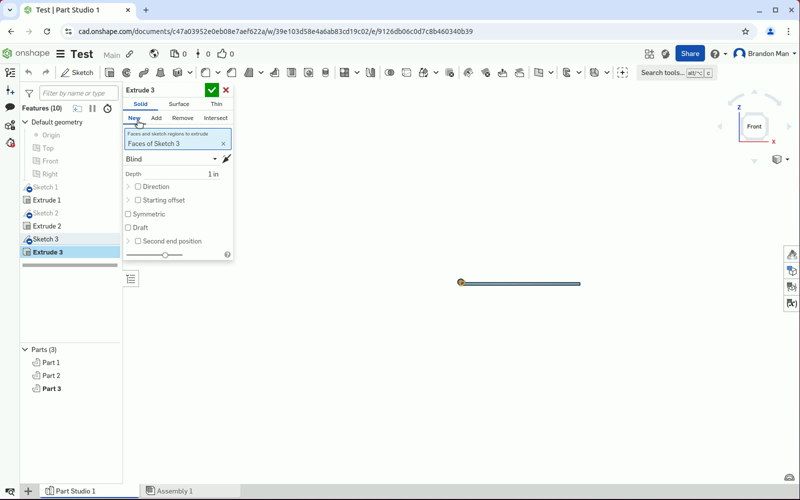
key(tab, 4)
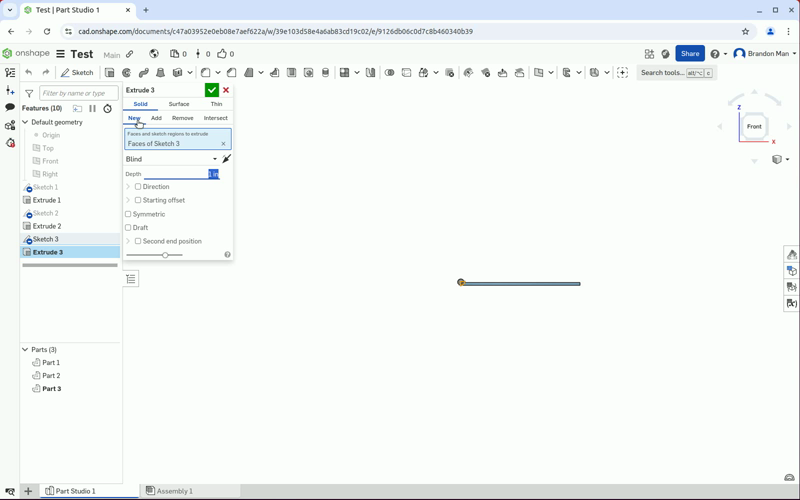
text(0.722)
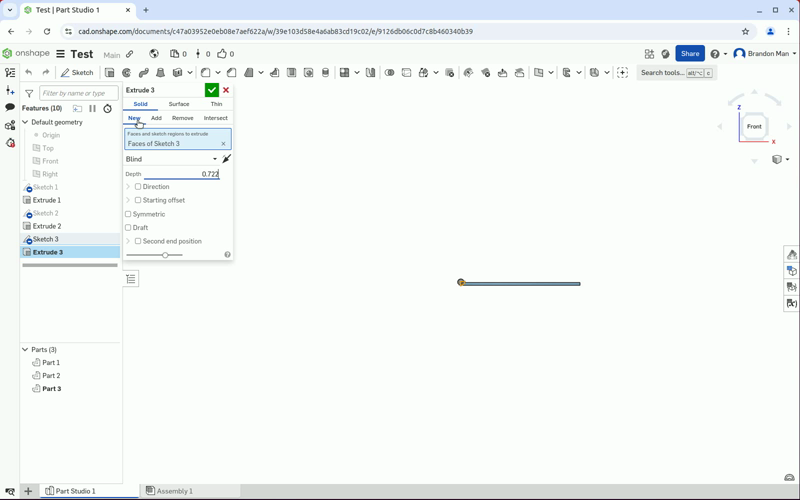
key(enter)
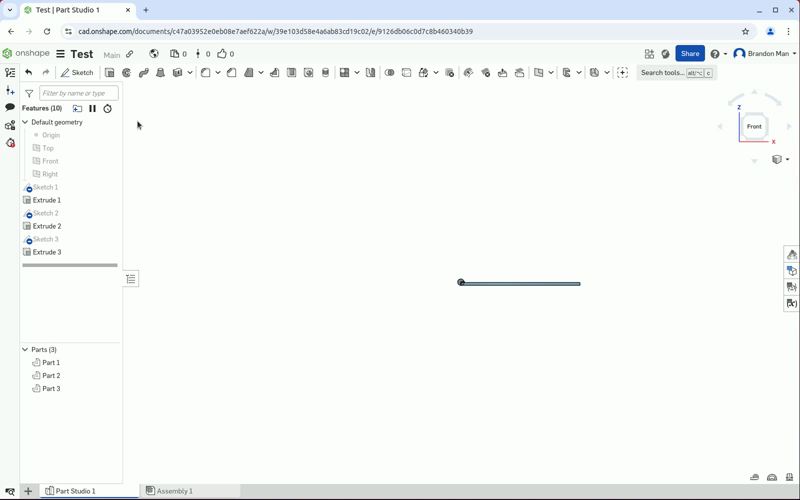
key(shift+h)
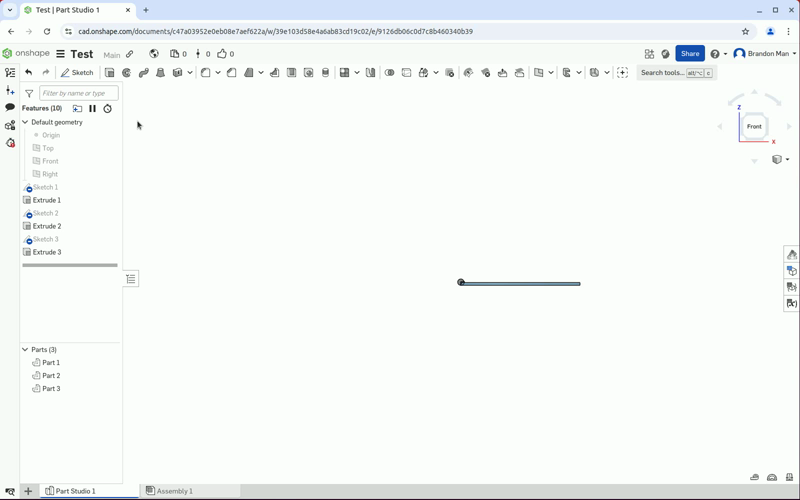
key(shift+h)
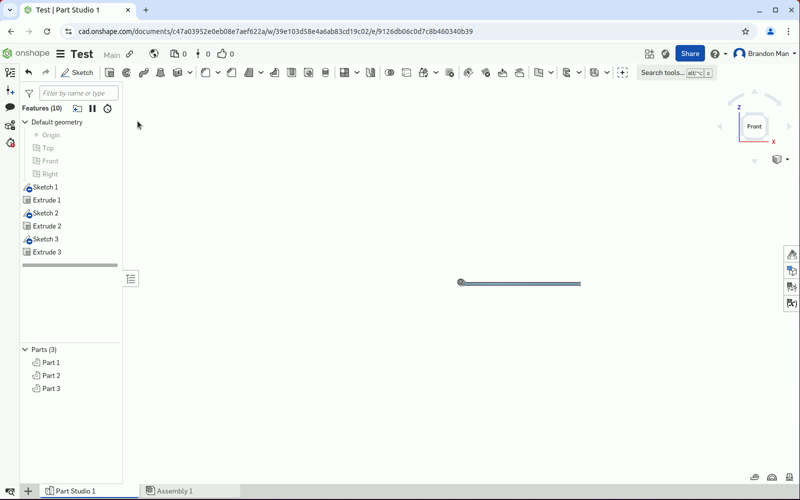
key(shift+7)
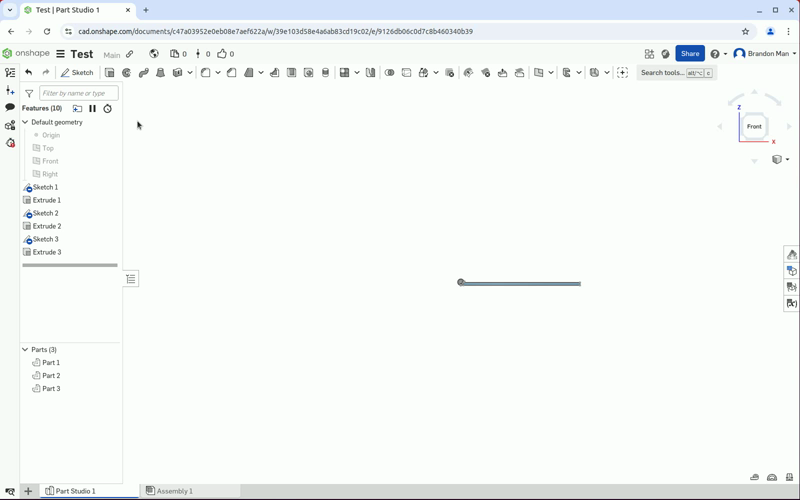
key(left, 2)
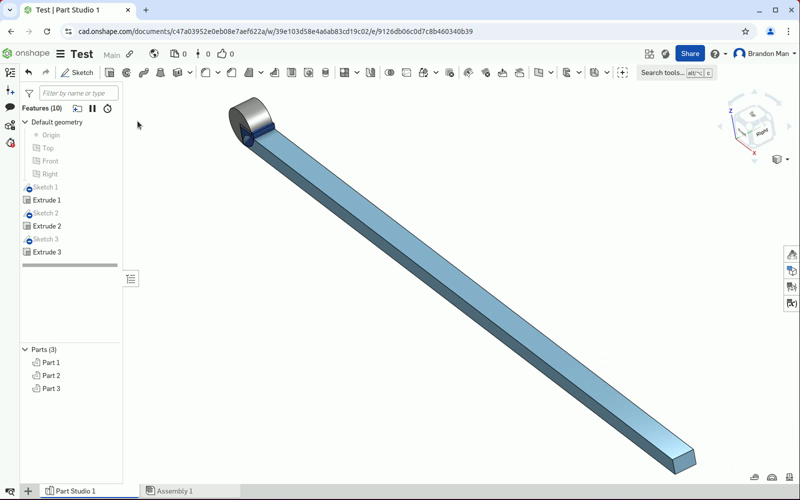
key(down, 2)
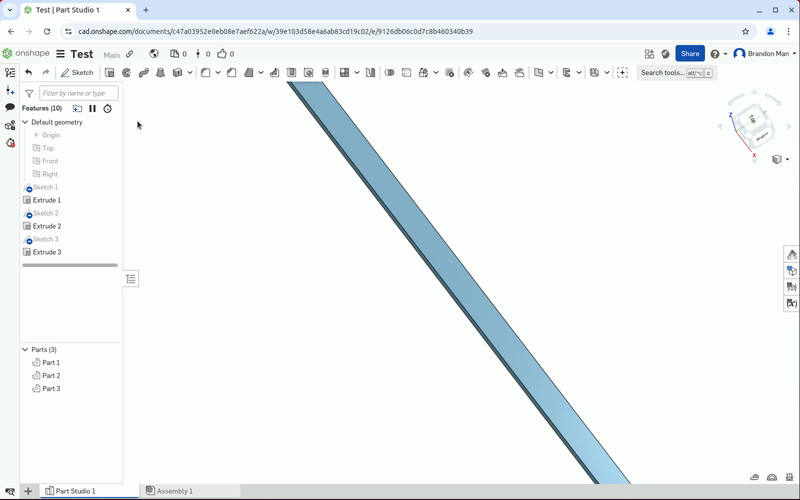
key(up, 2)
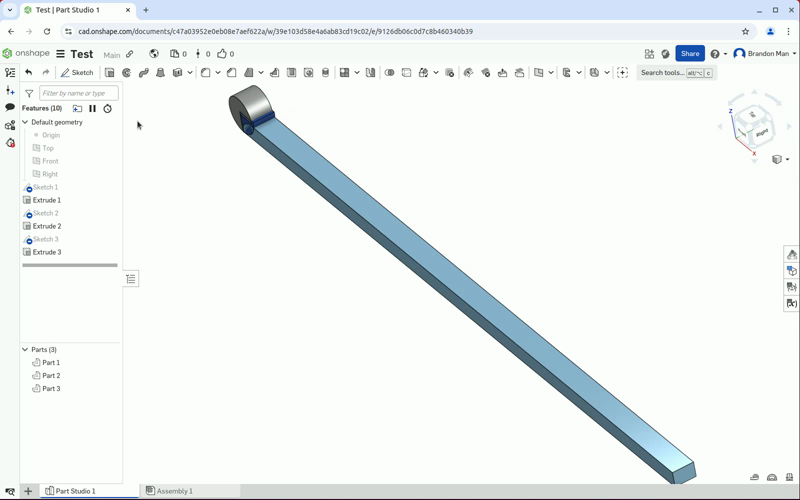
key(right, 2)
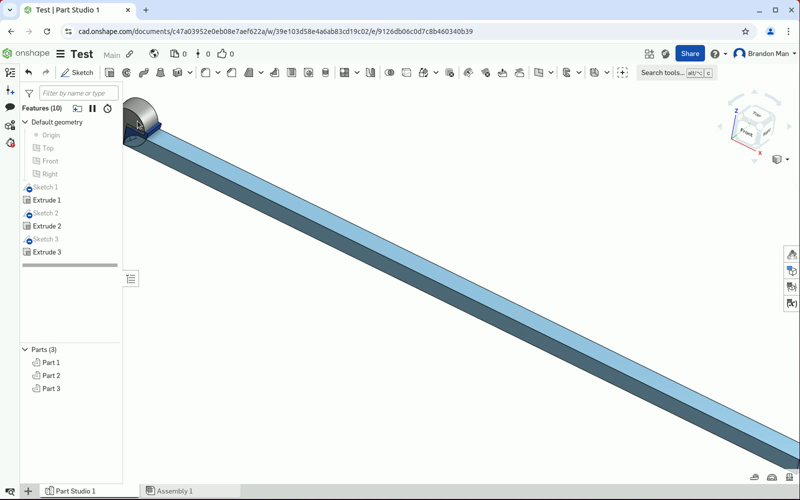
mouse_move(73, 189)
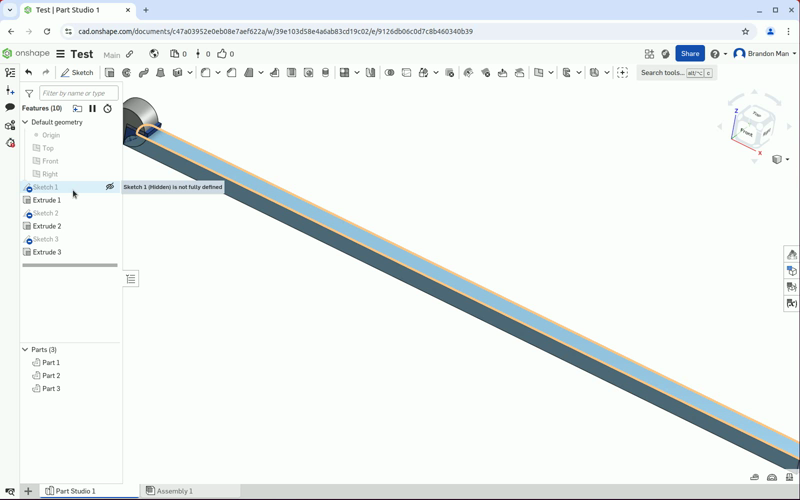
click(73, 189)